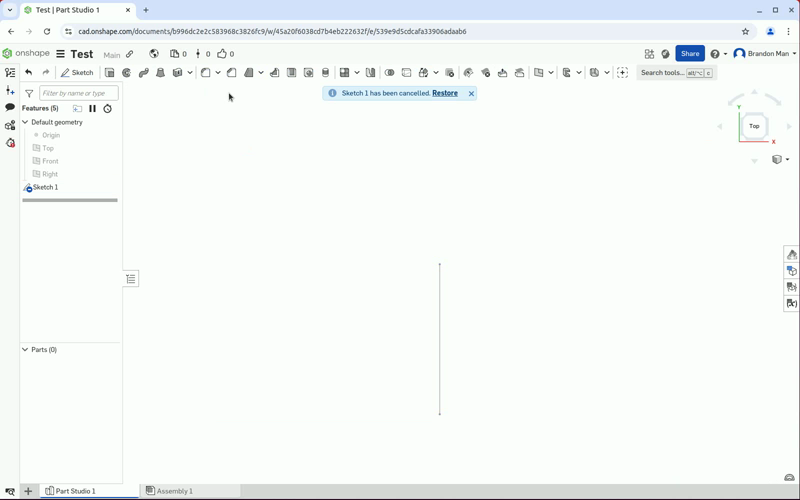
key(shift+h)
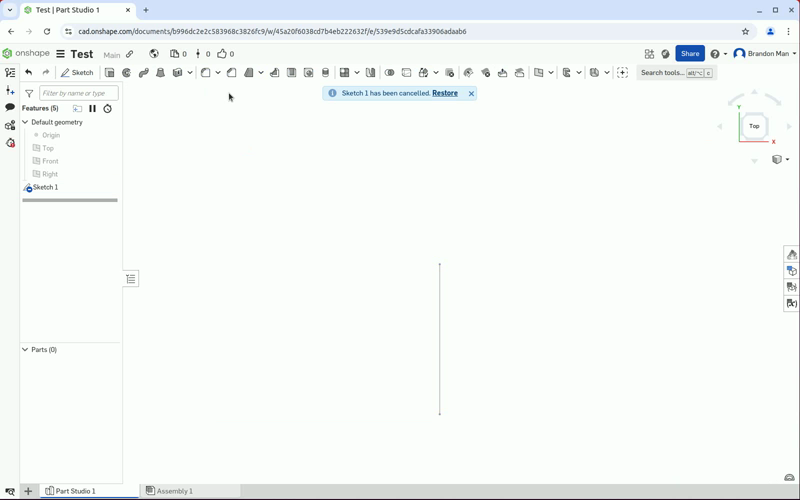
key(shift+s)
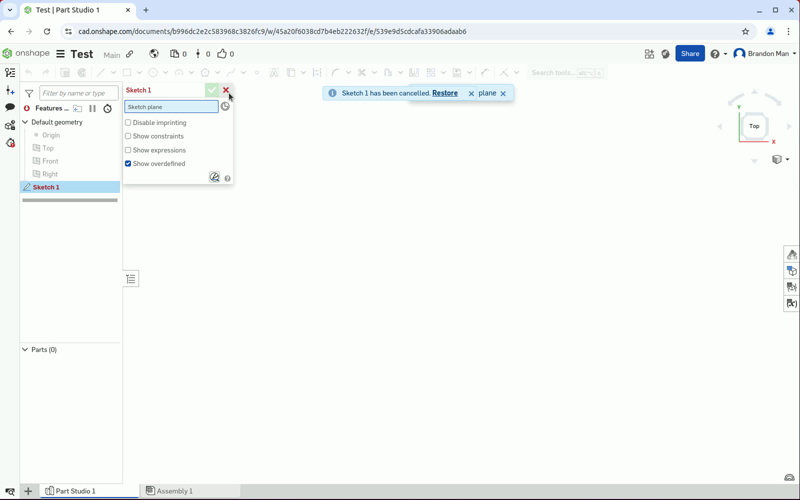
mouse_move(73, 150)
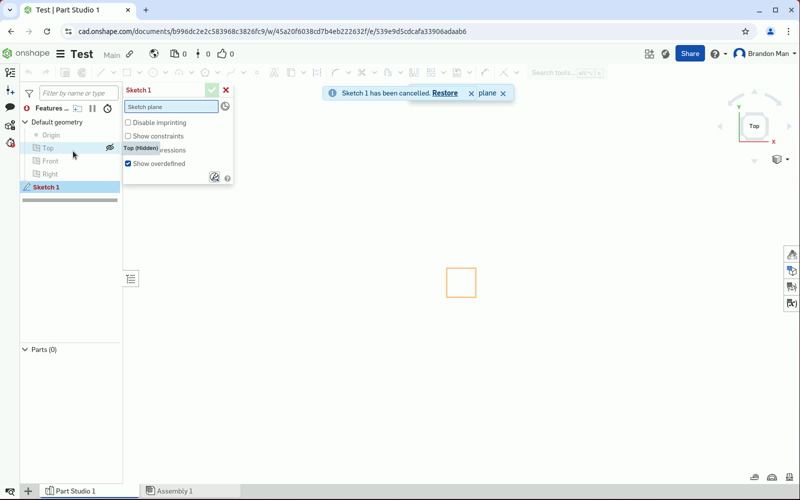
click(73, 150)
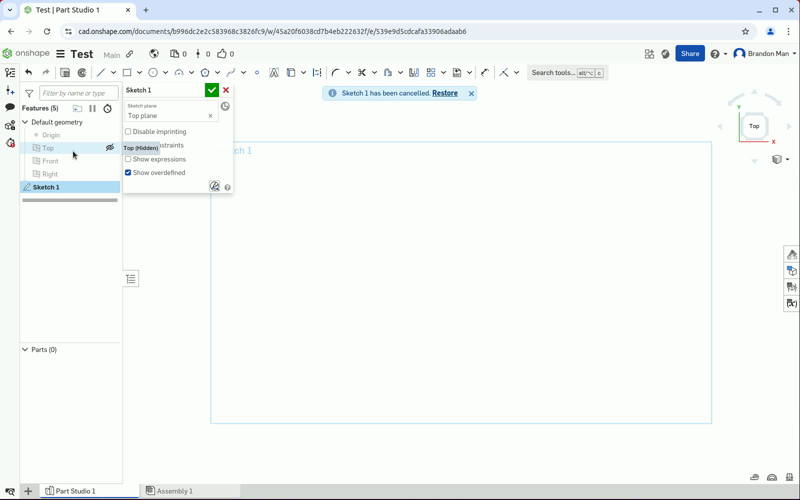
mouse_move(73, 352)
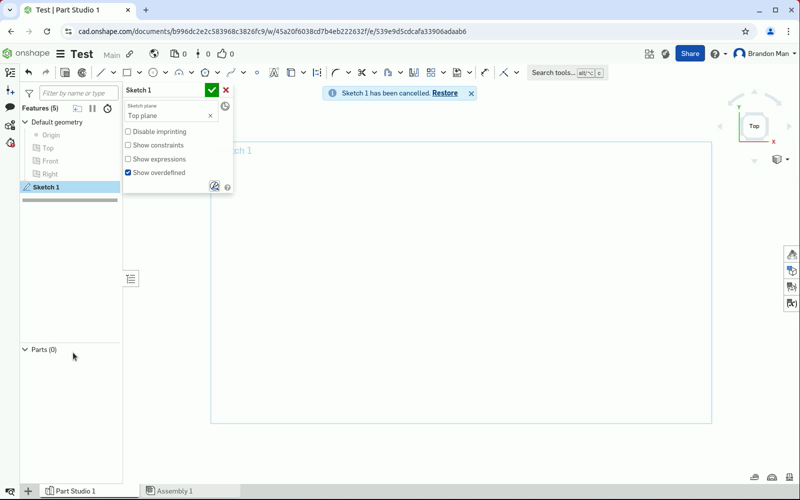
key(y)
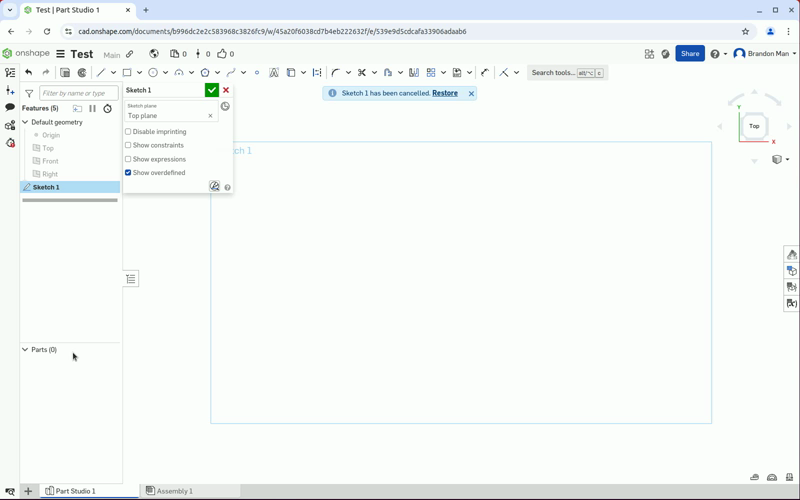
key(l)
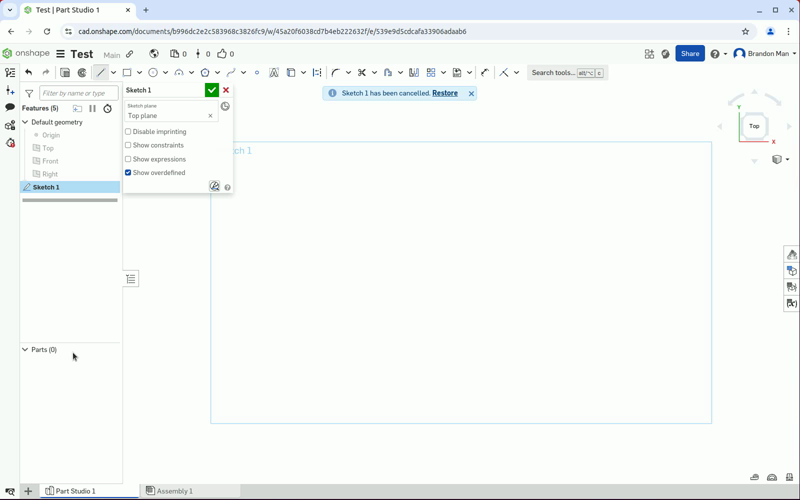
key_down(shift)
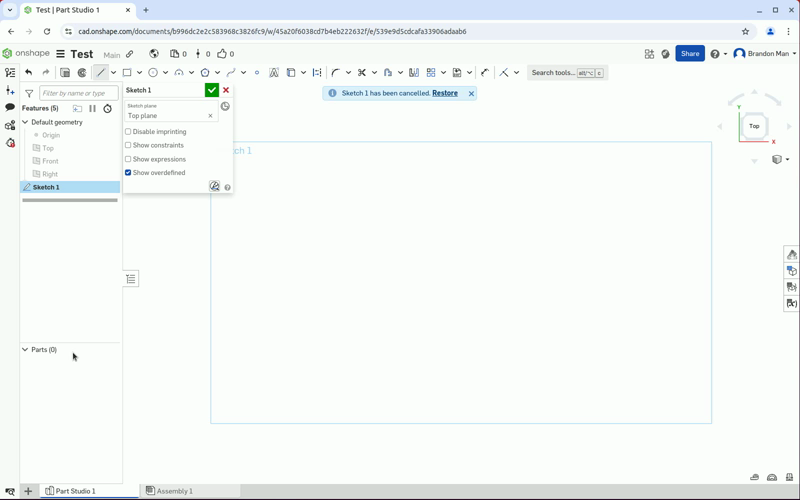
mouse_move(348, 306)
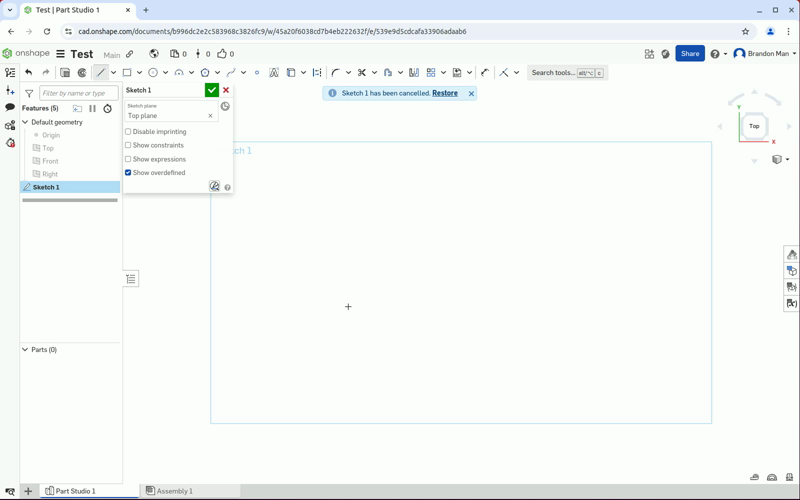
click(348, 306)
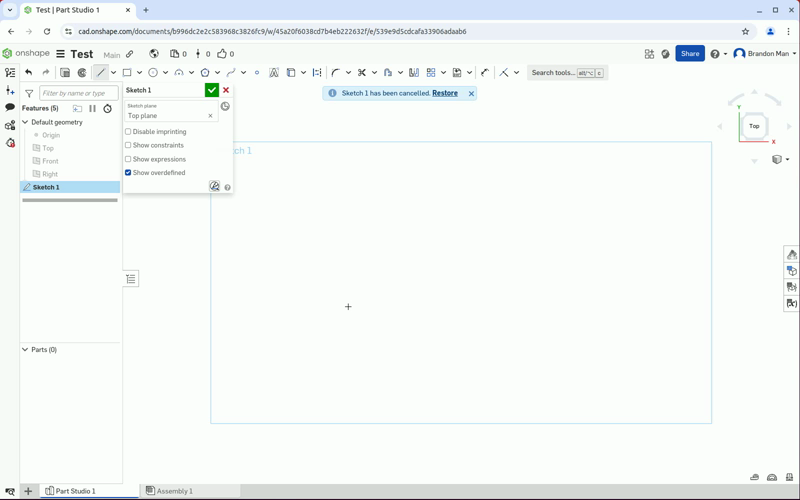
key_up(shift)
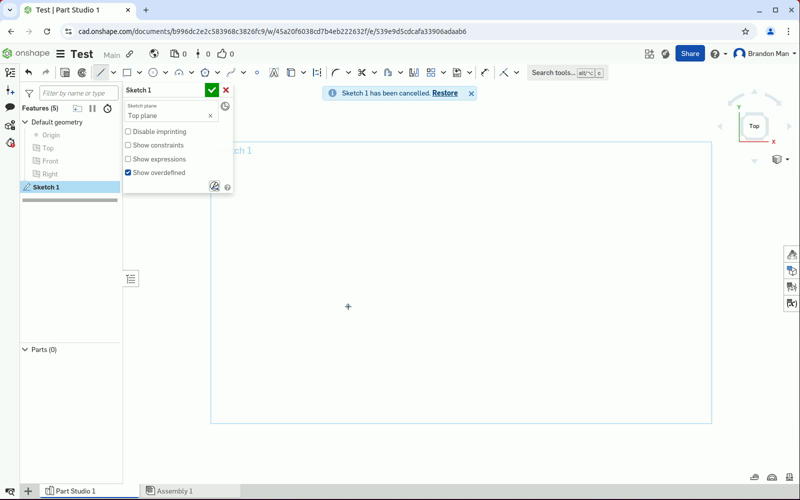
key_down(shift)
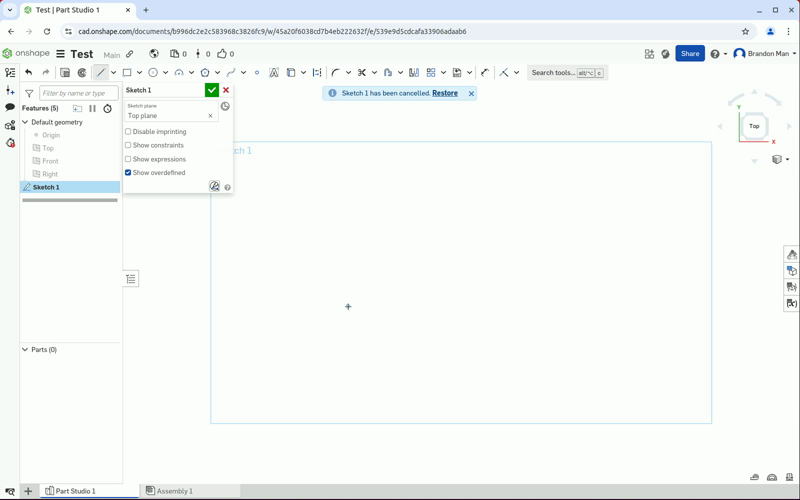
mouse_move(378, 306)
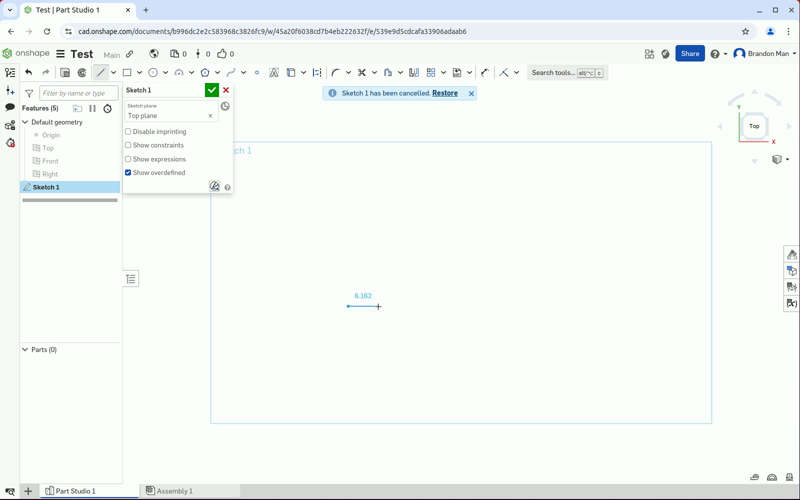
mouse_move(353, 300)
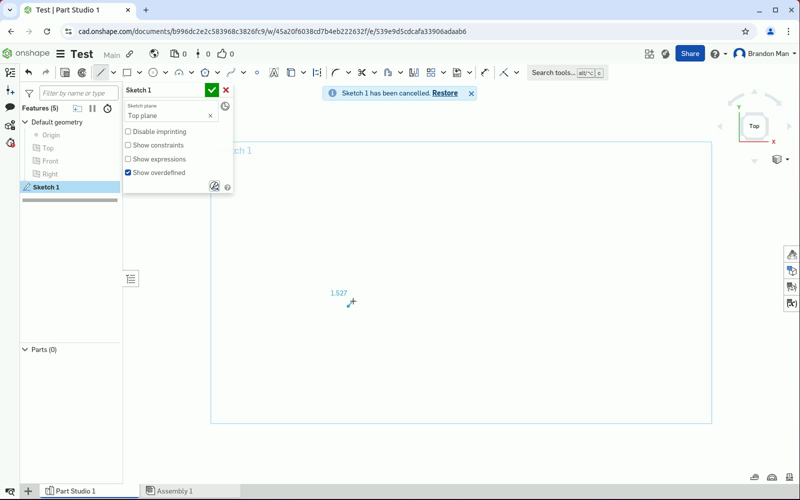
scroll(6)
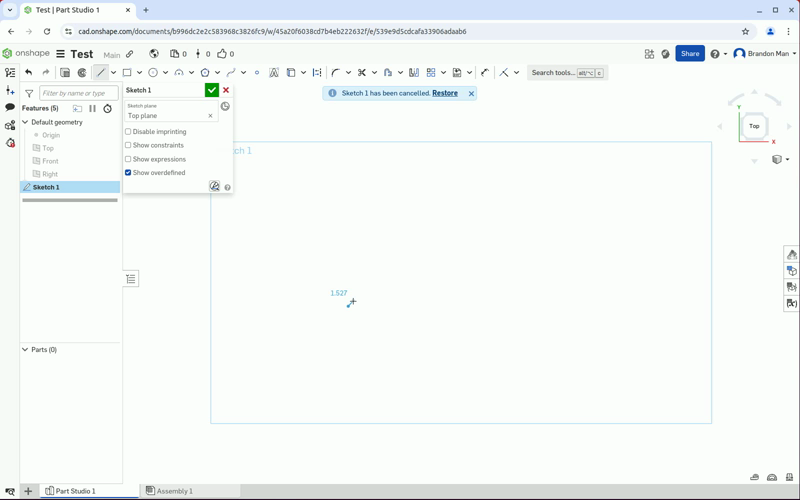
scroll(6)
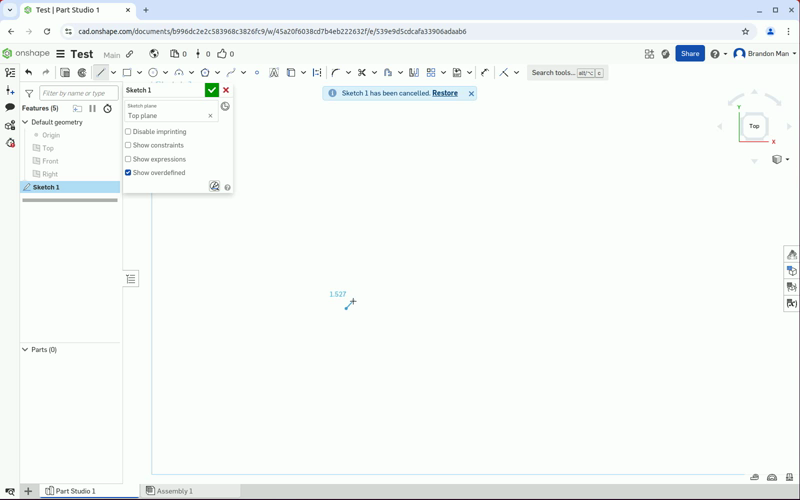
scroll(6)
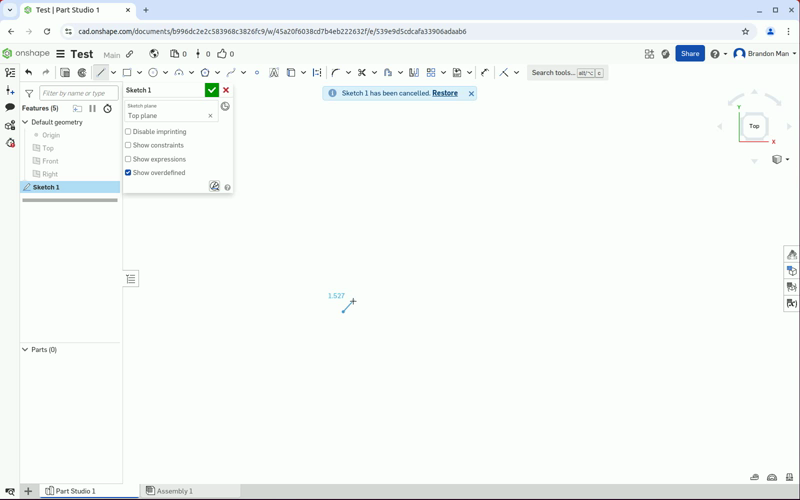
scroll(6)
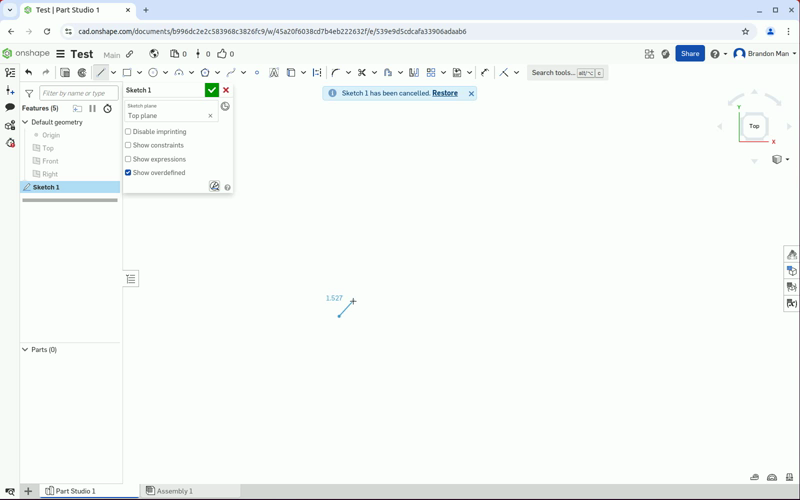
scroll(6)
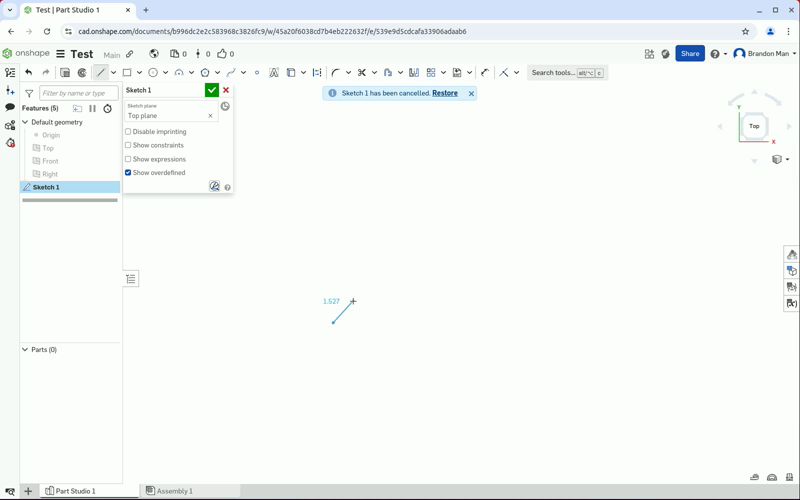
scroll(6)
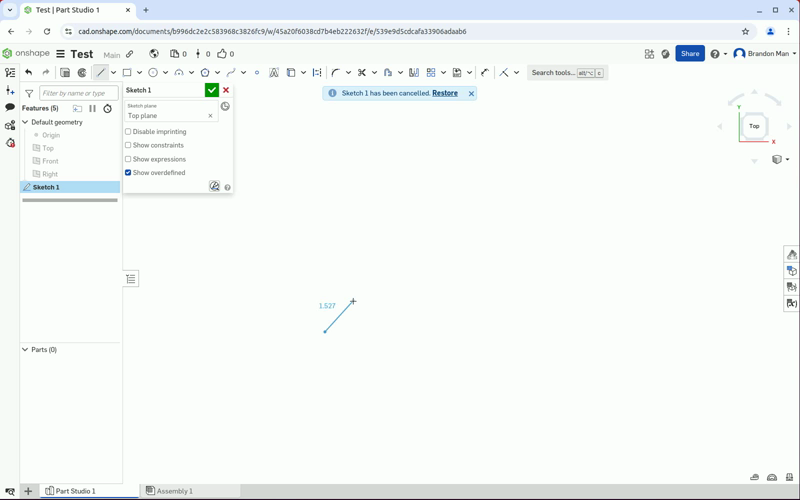
scroll(6)
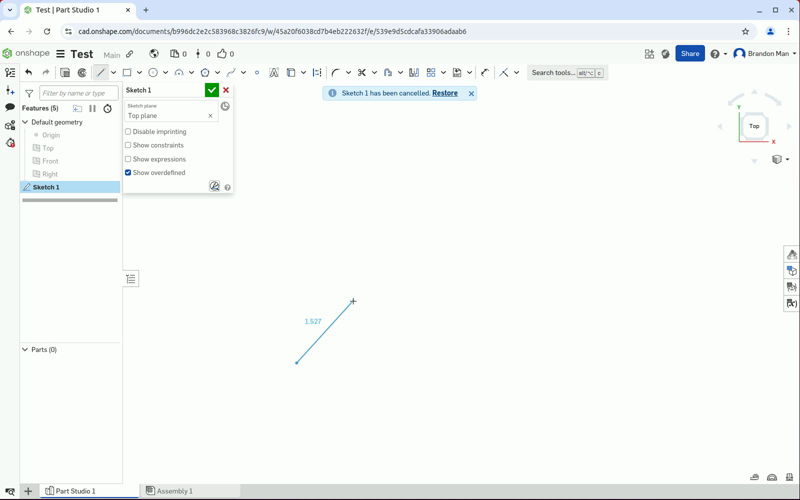
click(353, 300)
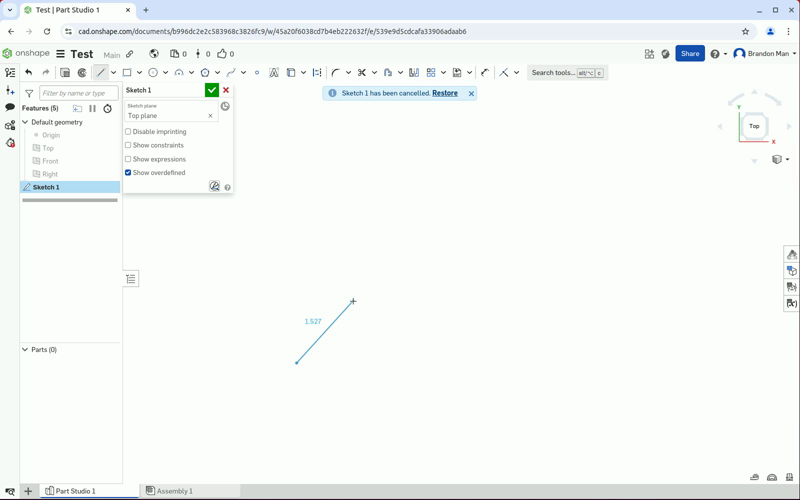
scroll(-6)
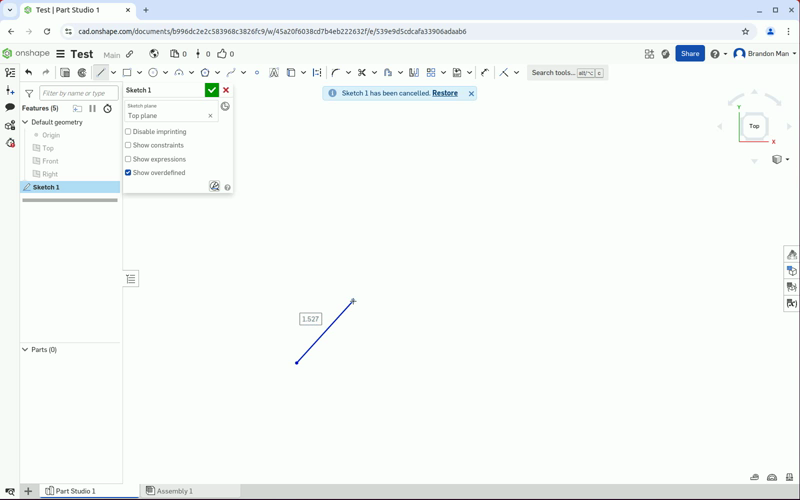
scroll(-6)
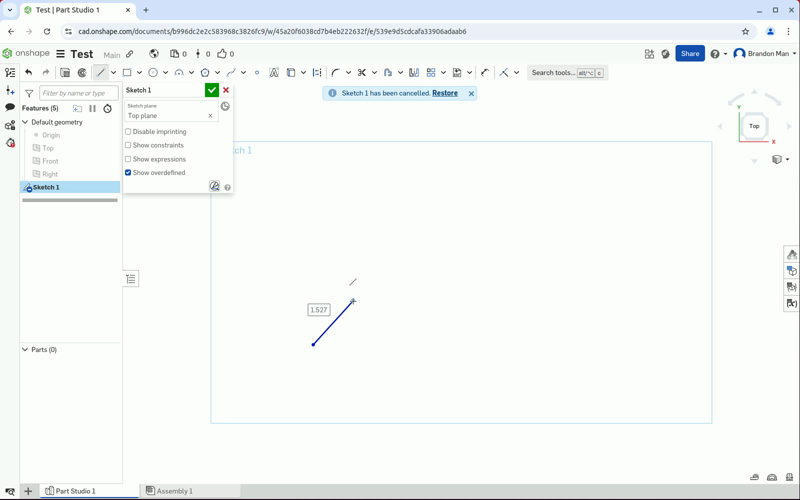
scroll(-6)
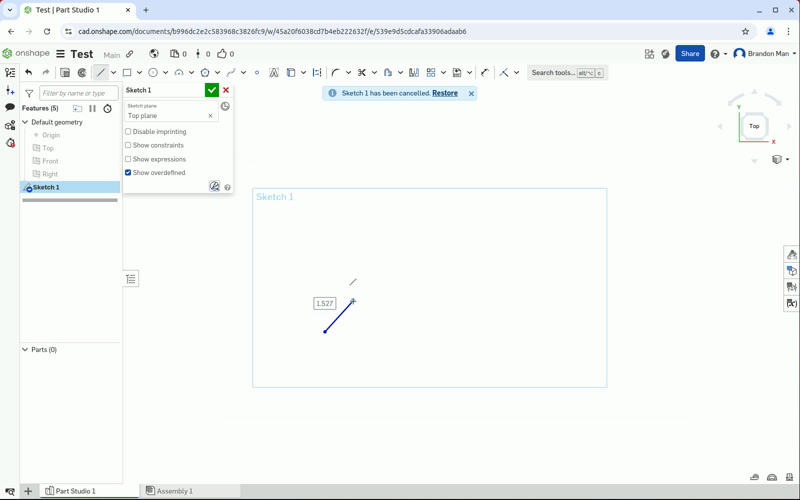
scroll(-6)
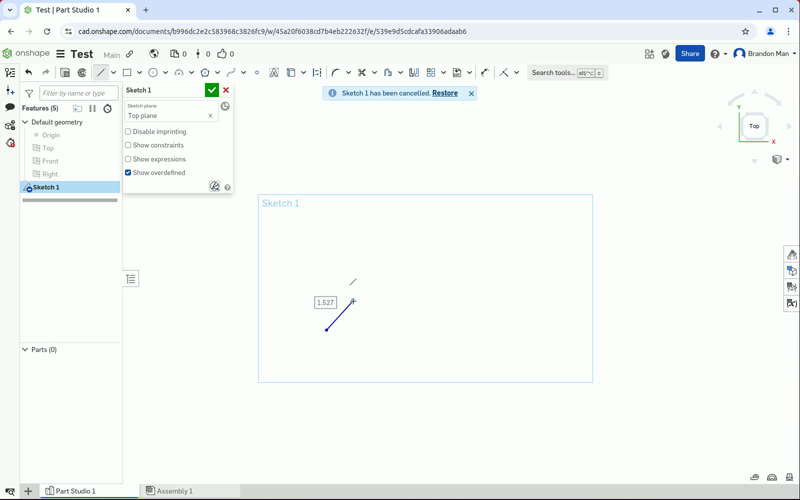
scroll(-6)
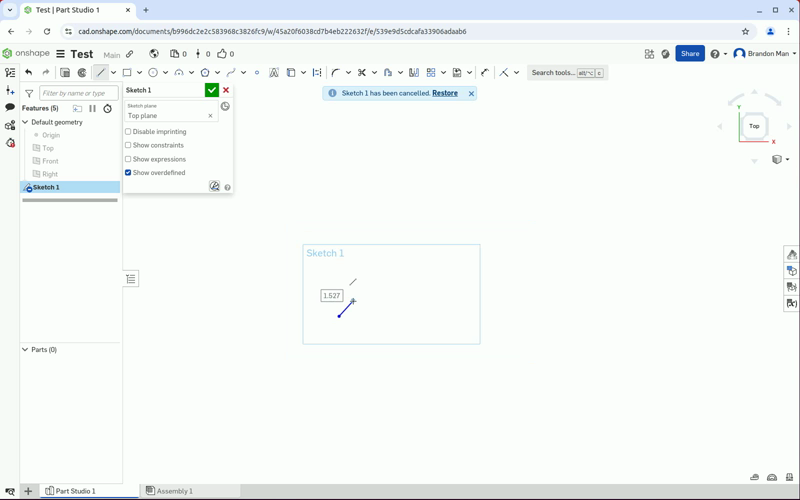
scroll(-6)
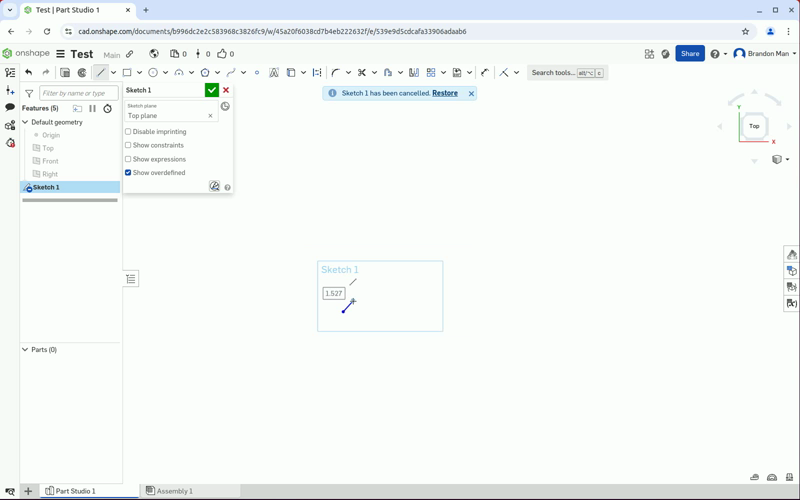
scroll(-6)
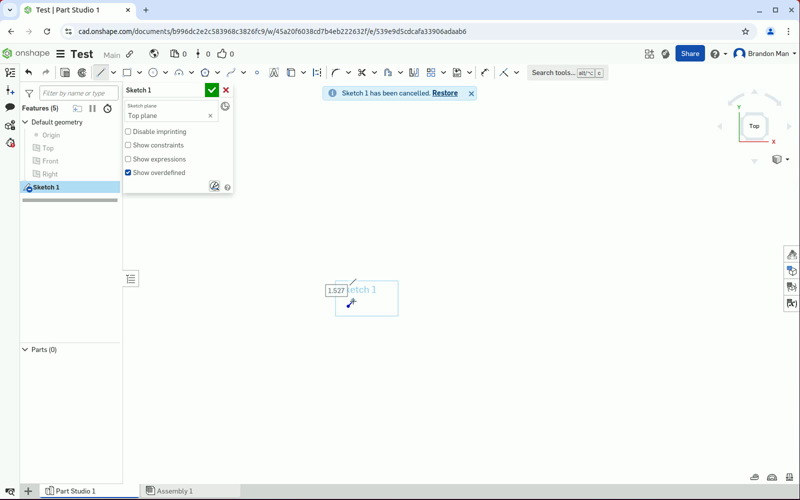
key_up(shift)
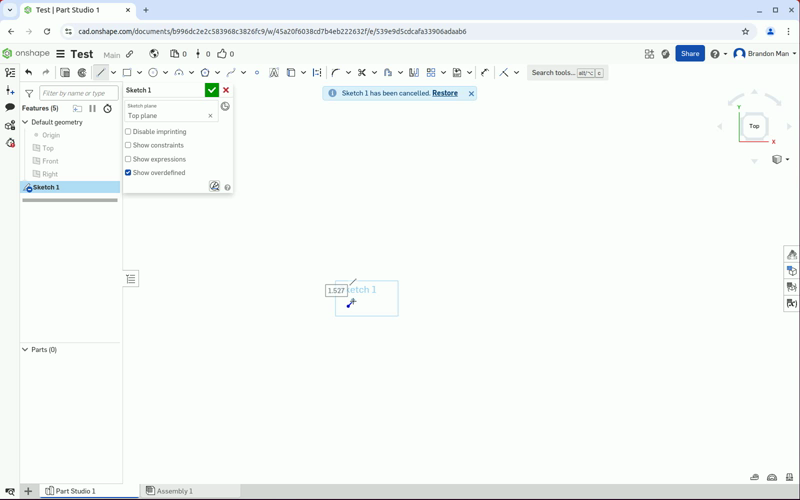
key_down(shift)
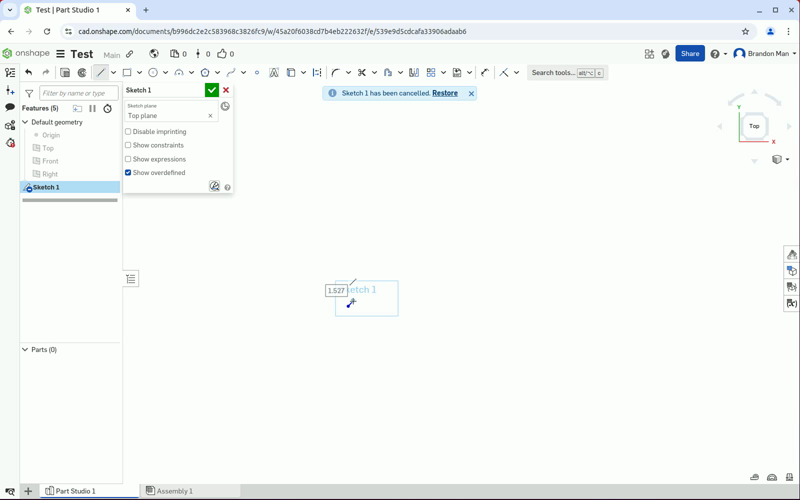
mouse_move(383, 300)
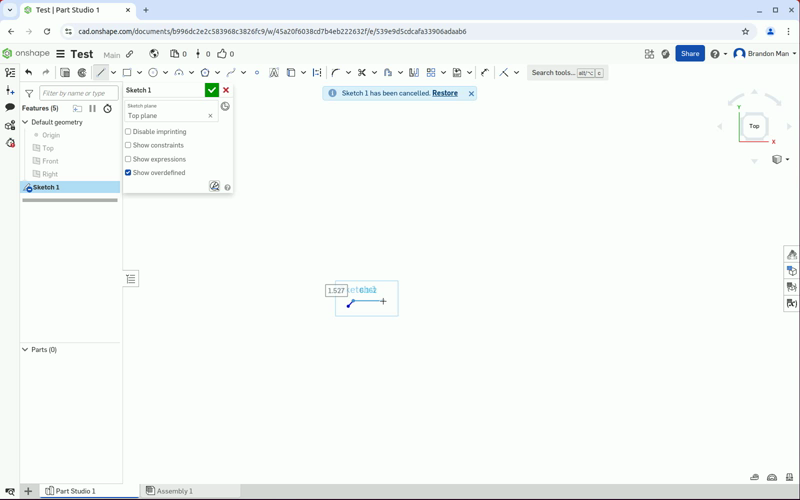
mouse_move(353, 264)
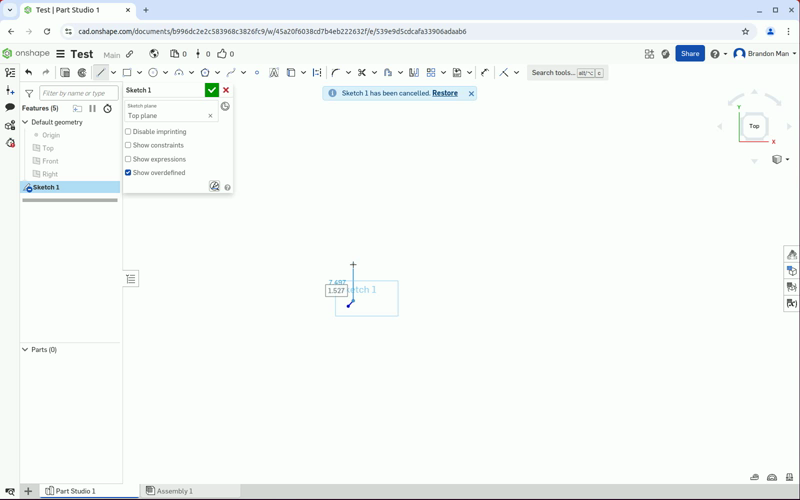
click(353, 264)
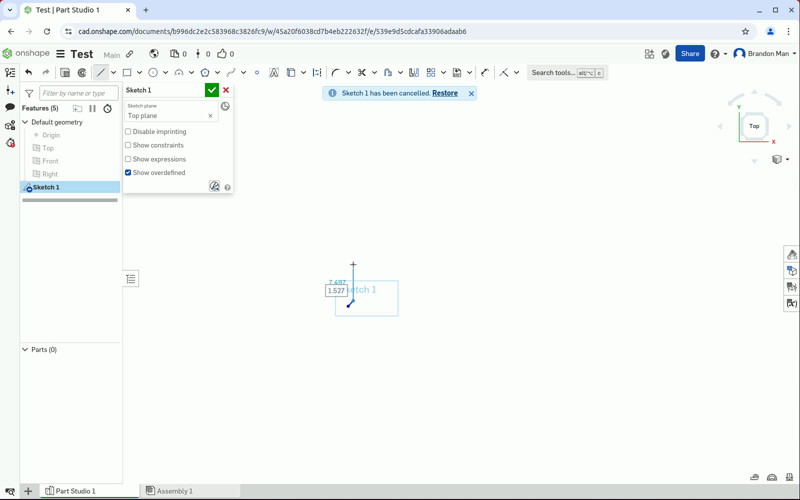
key_up(shift)
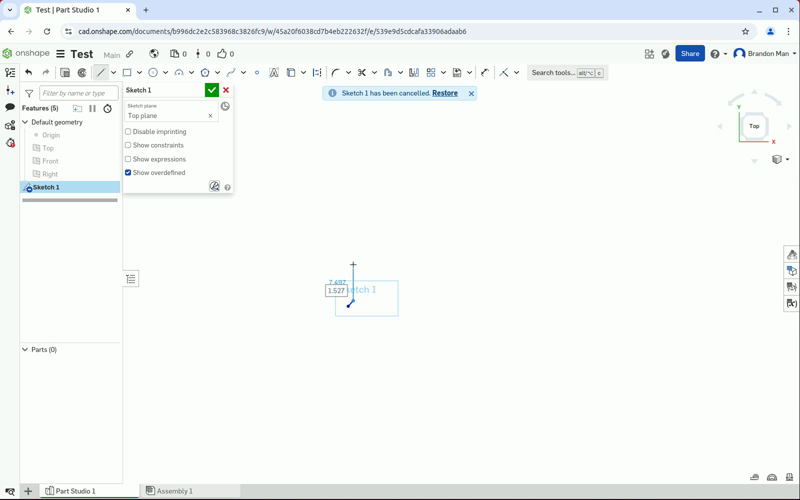
key_down(shift)
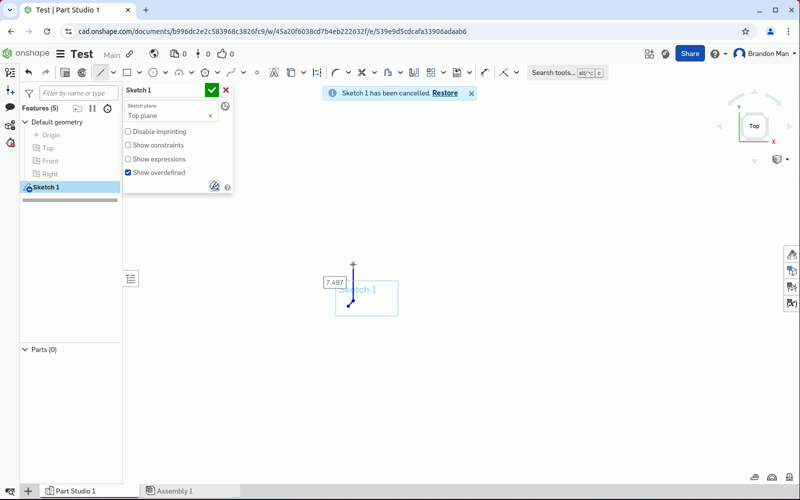
mouse_move(383, 264)
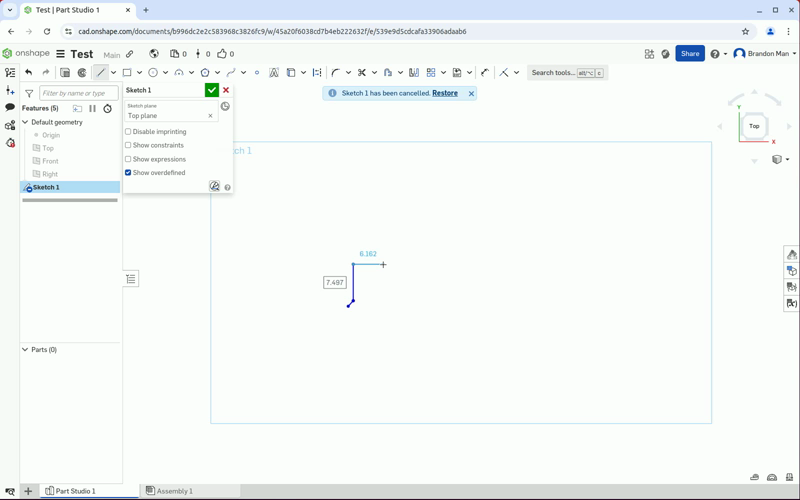
mouse_move(348, 258)
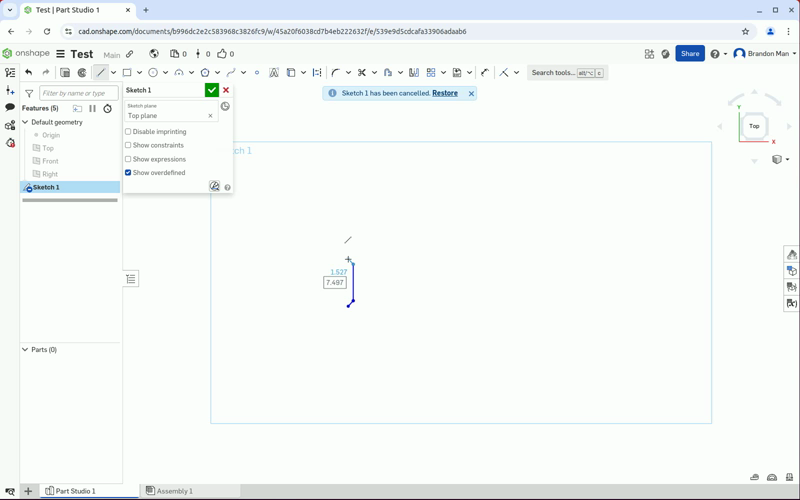
scroll(6)
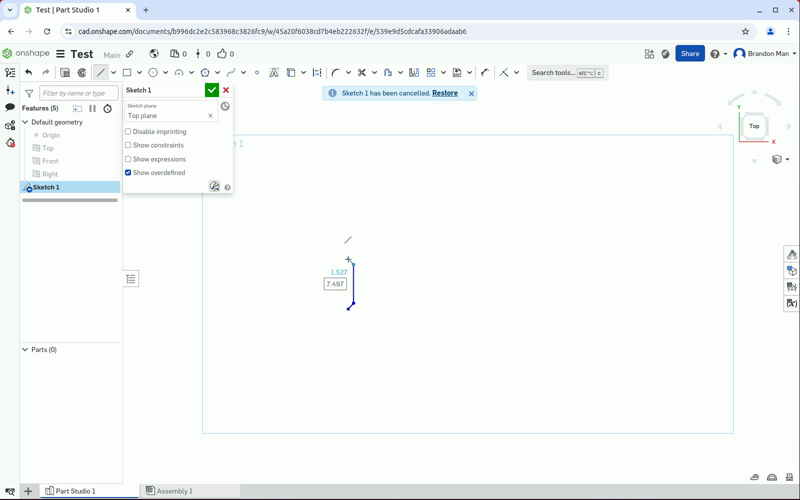
scroll(6)
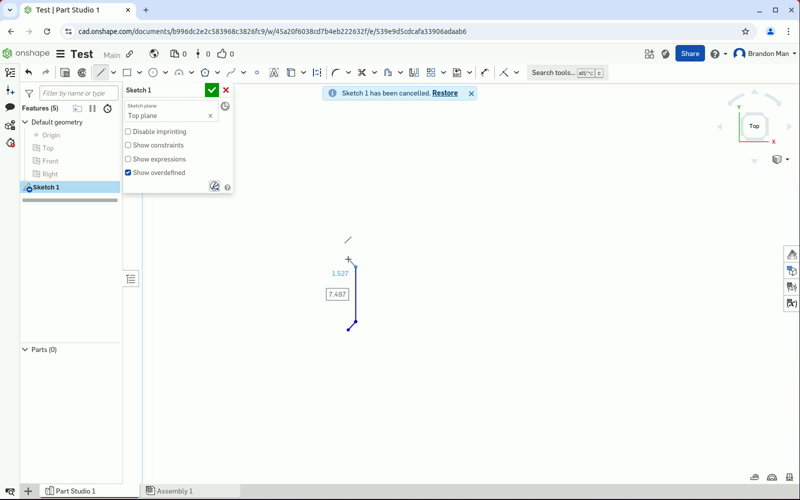
scroll(6)
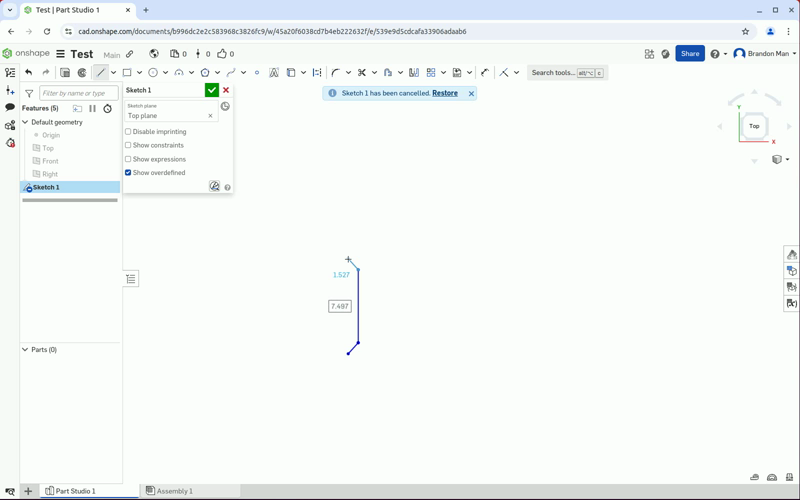
scroll(6)
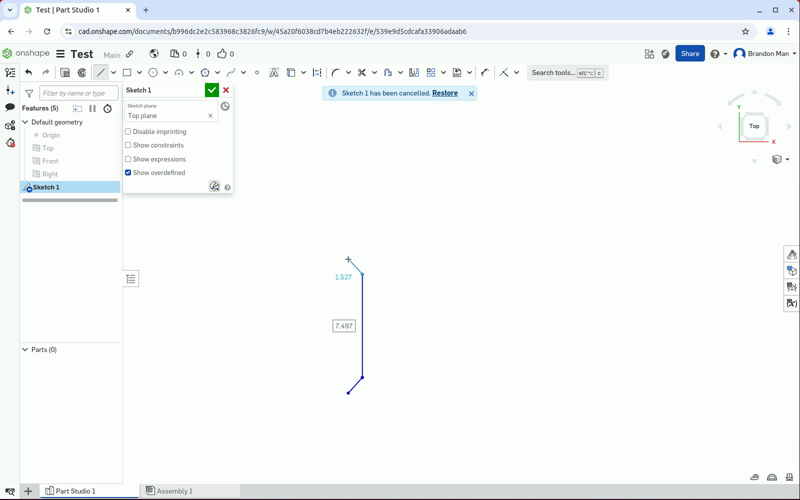
scroll(6)
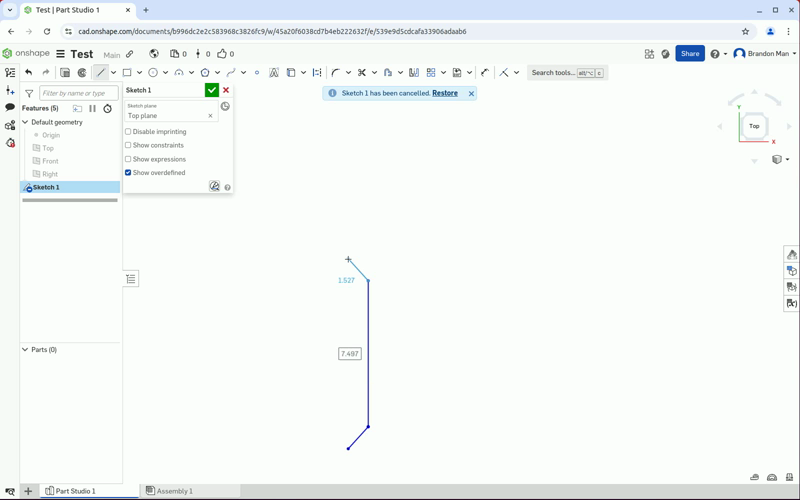
scroll(6)
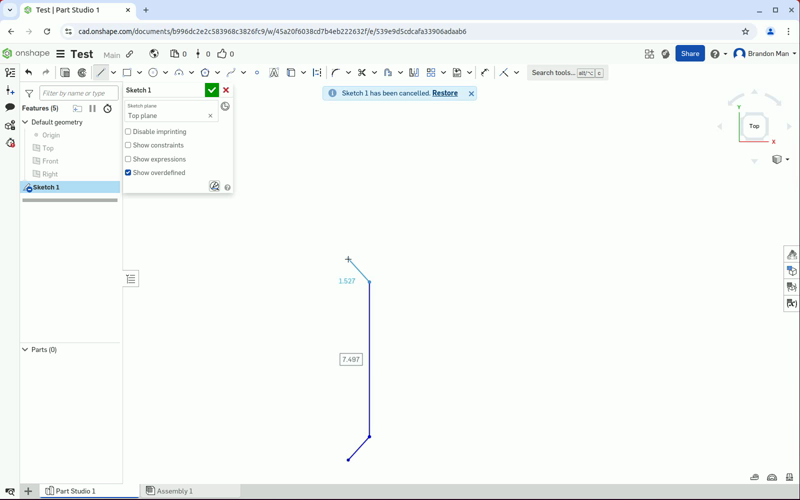
scroll(6)
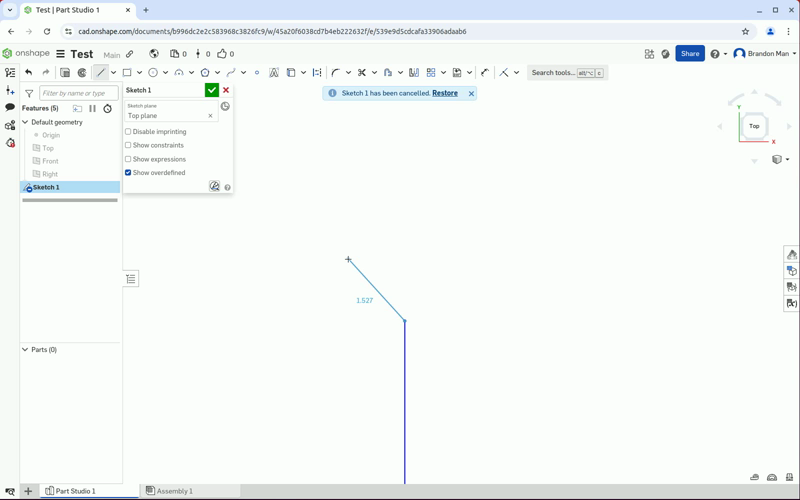
click(348, 258)
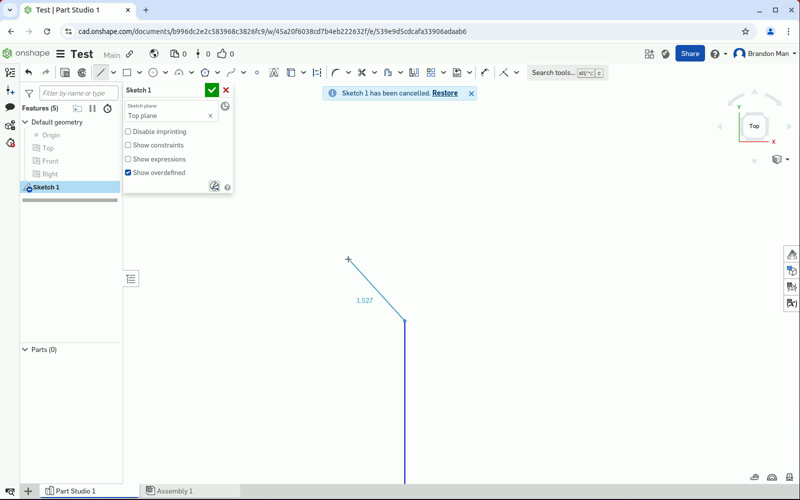
scroll(-6)
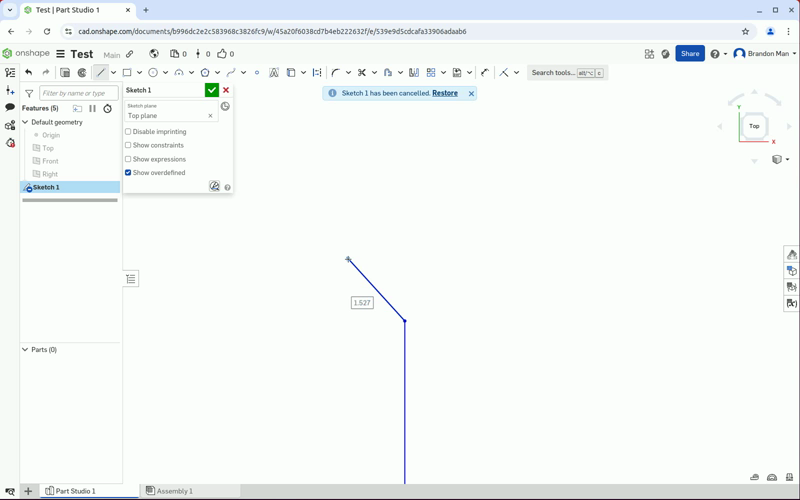
scroll(-6)
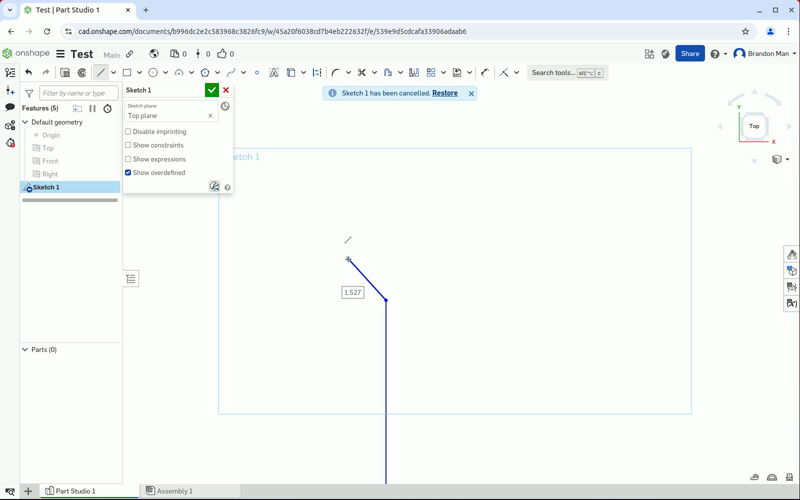
scroll(-6)
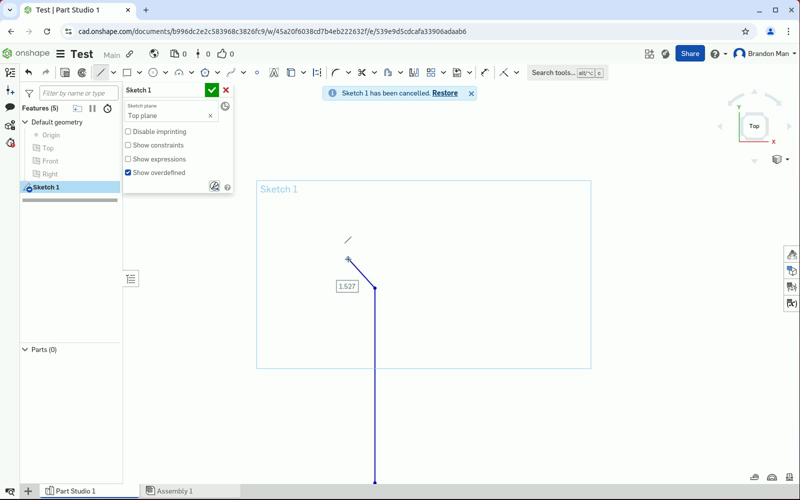
scroll(-6)
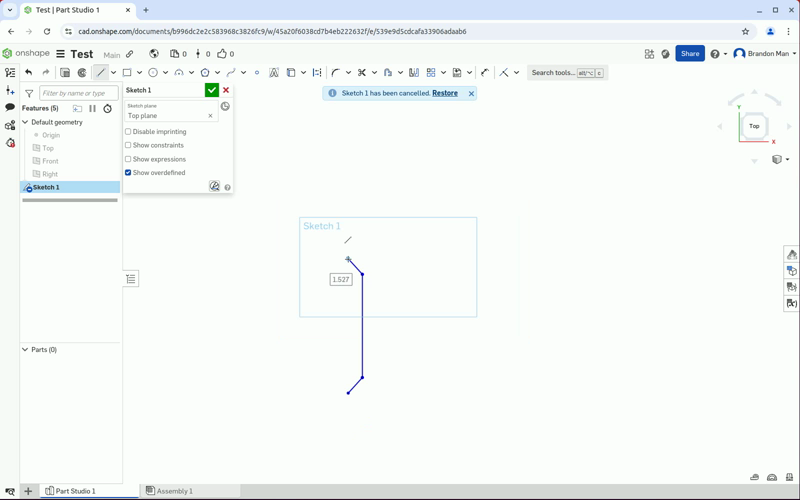
scroll(-6)
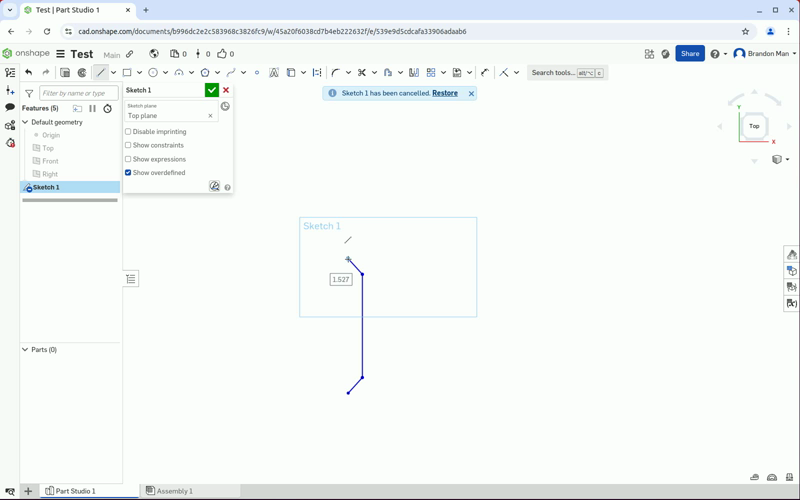
scroll(-6)
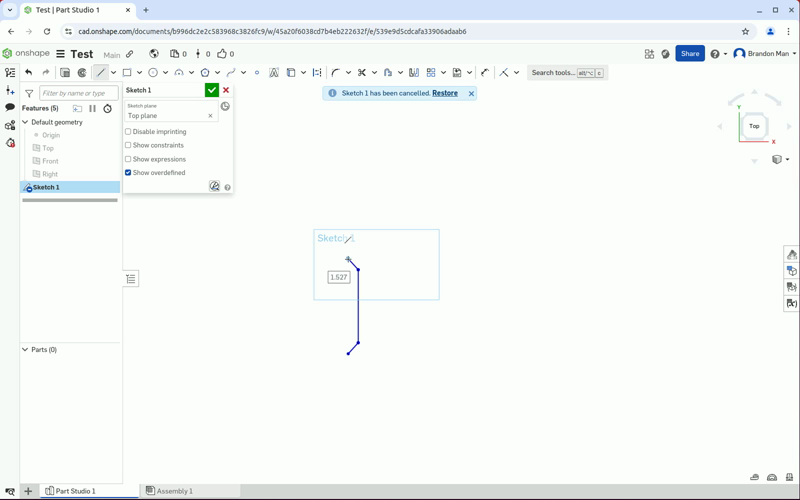
scroll(-6)
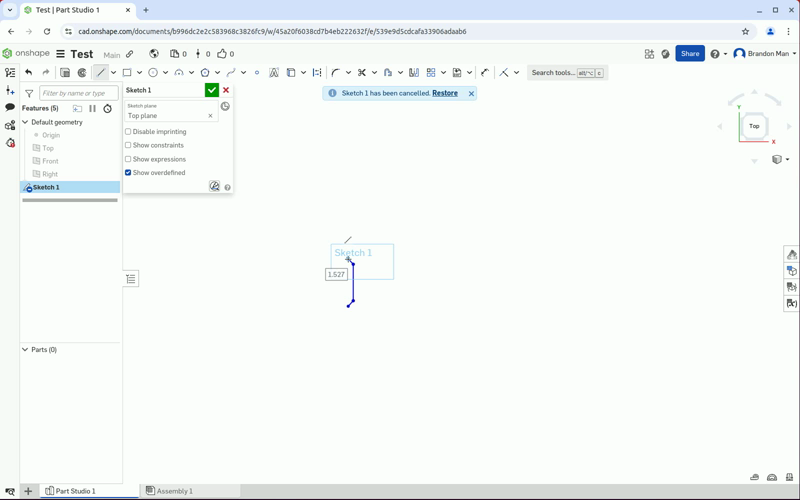
key_up(shift)
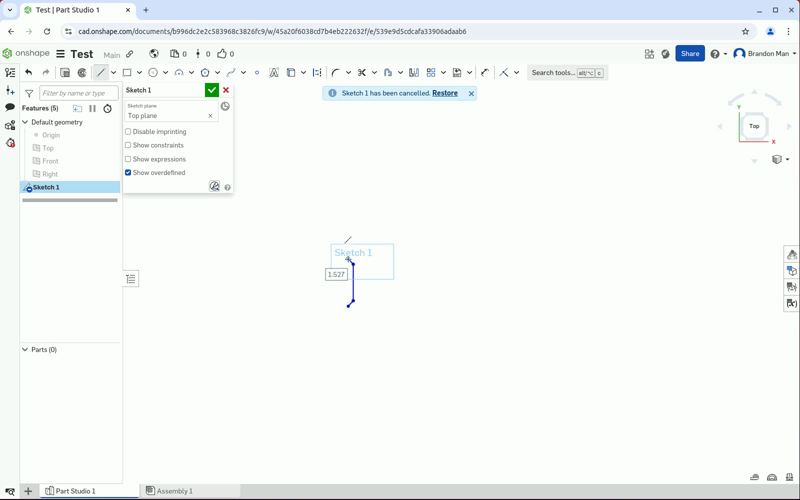
mouse_move(378, 258)
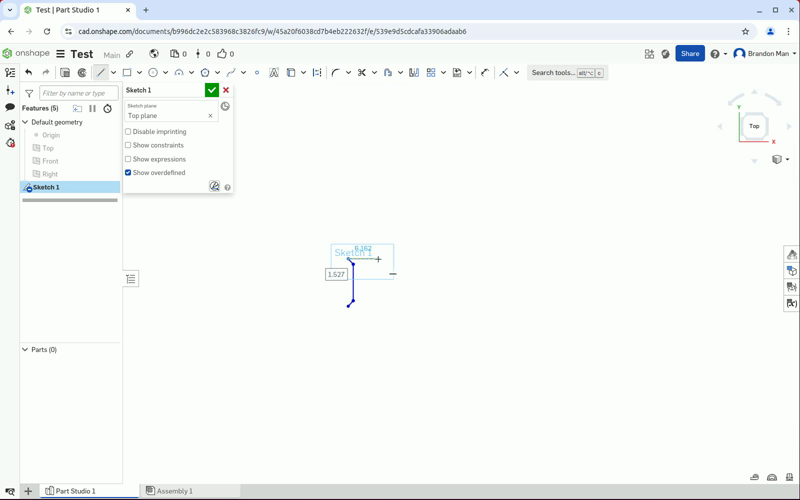
key_down(shift)
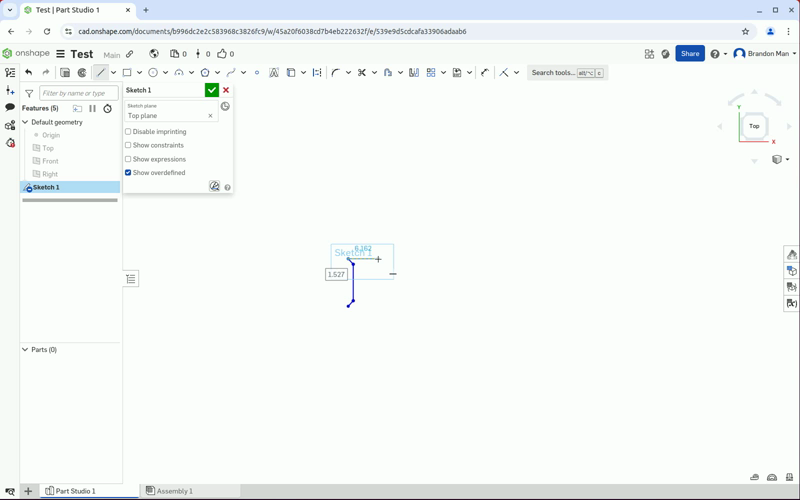
mouse_move(348, 306)
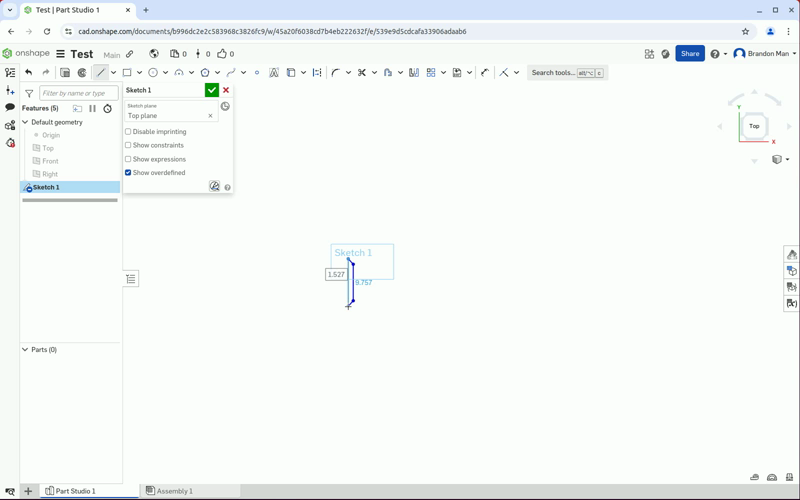
key_up(shift)
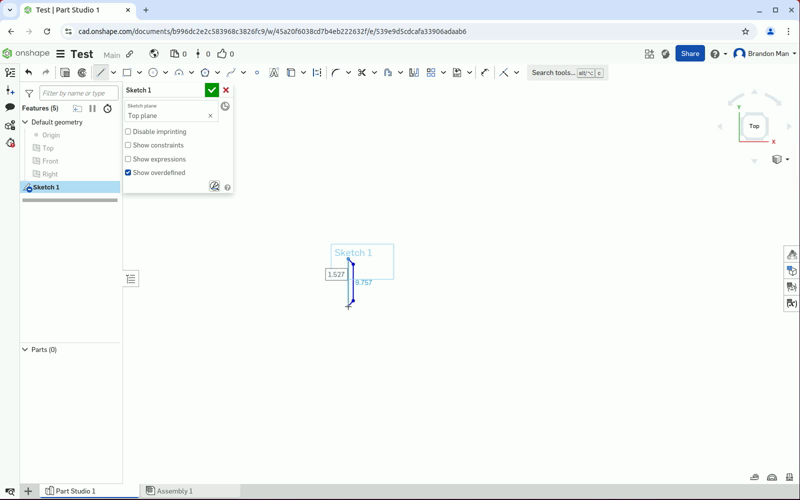
click(348, 306)
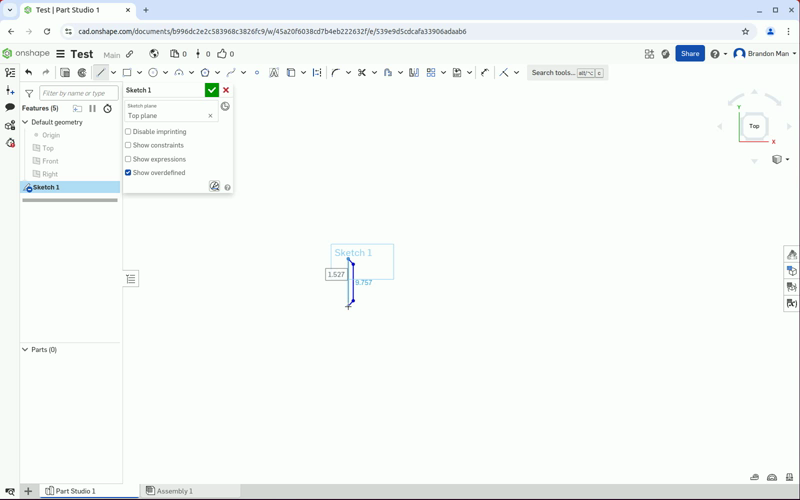
key(esc)
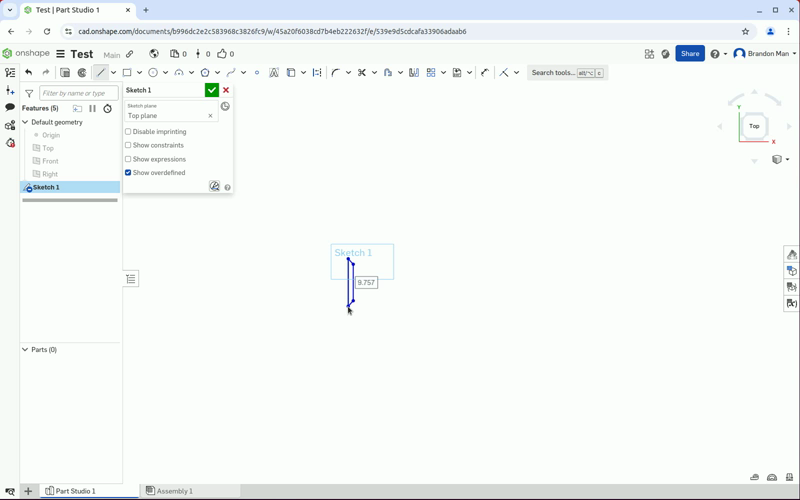
mouse_move(351, 281)
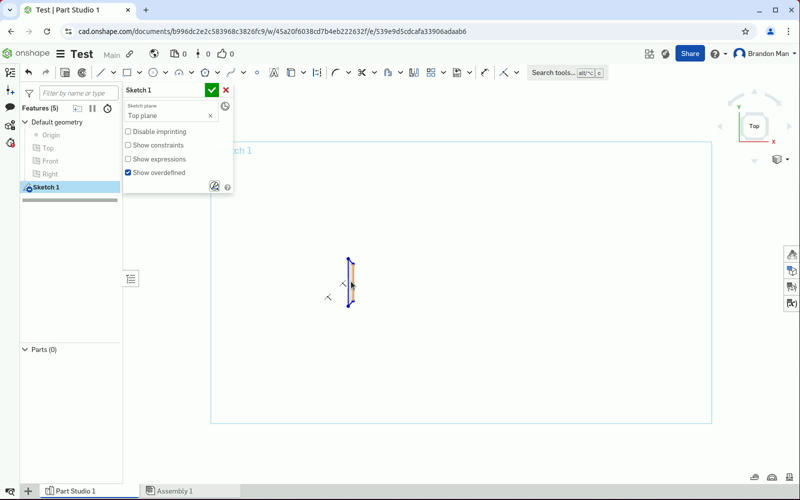
scroll(6)
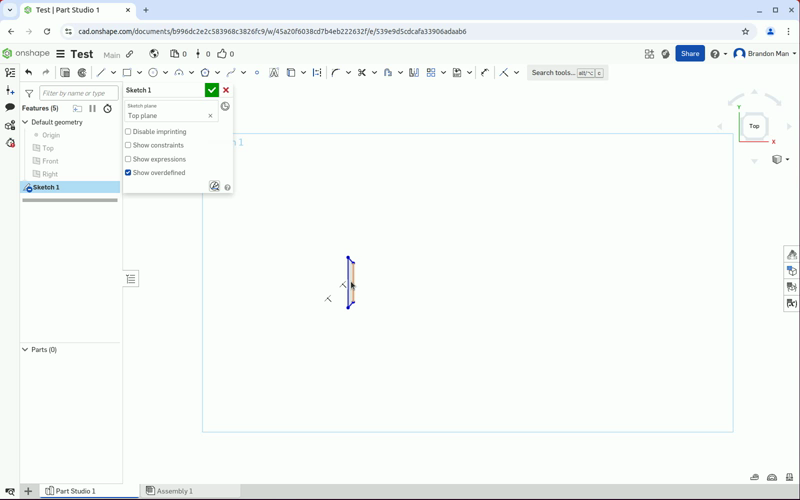
scroll(6)
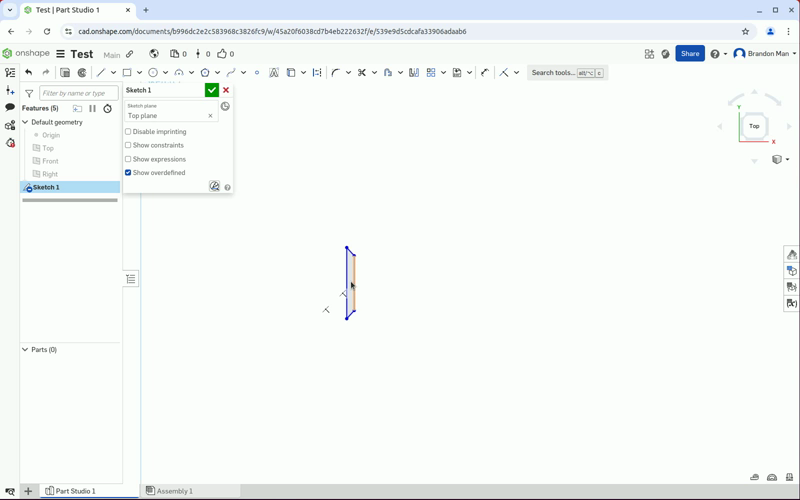
scroll(6)
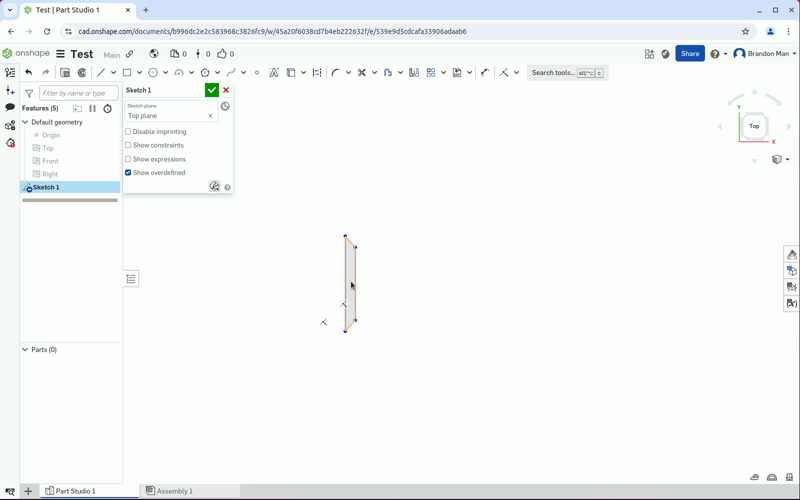
scroll(6)
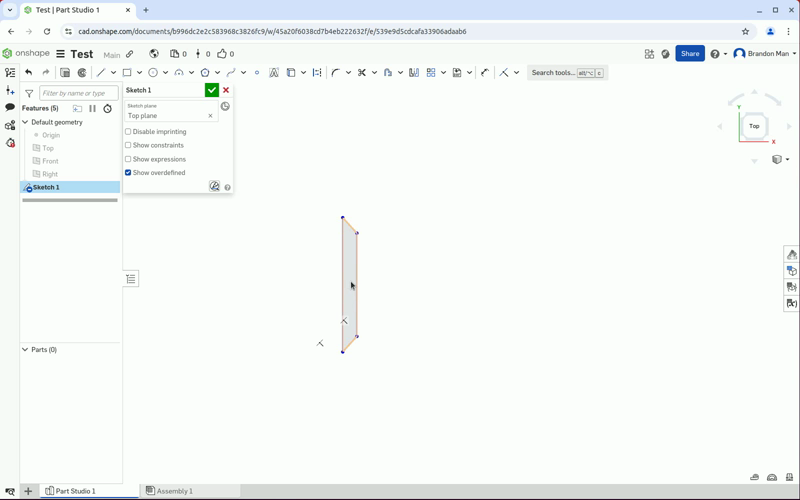
scroll(6)
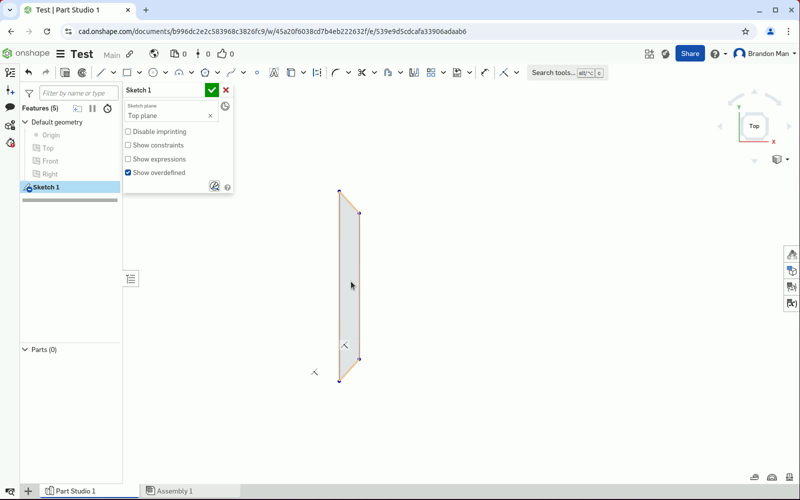
scroll(6)
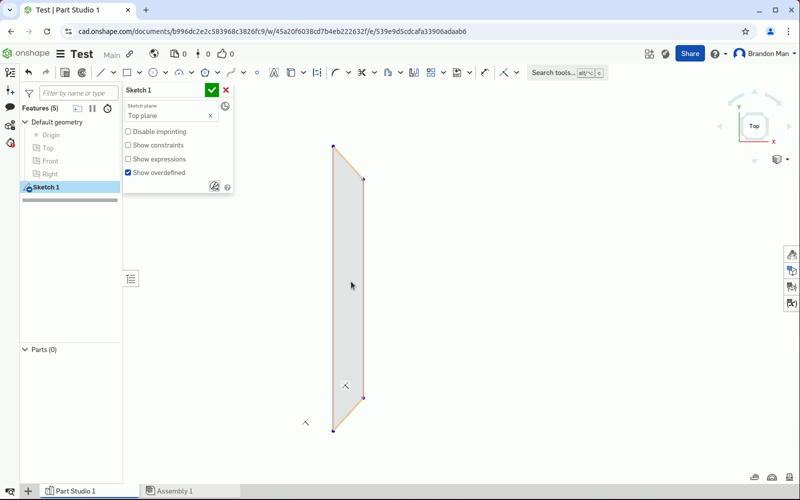
scroll(6)
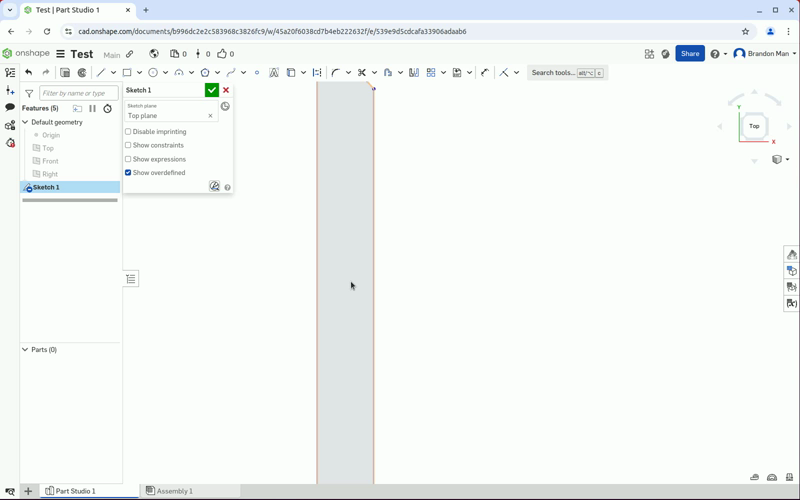
click(351, 281)
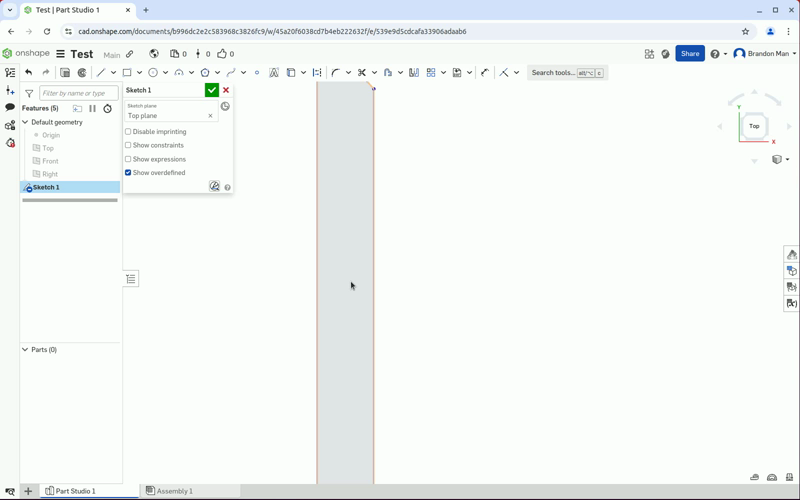
scroll(-6)
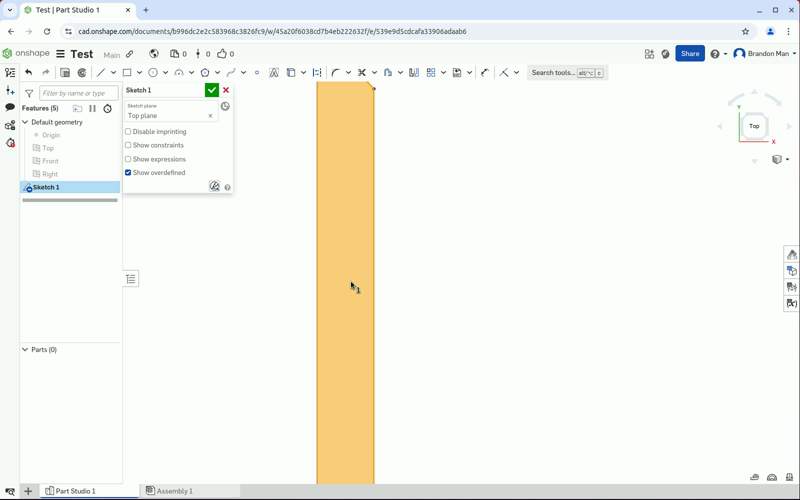
scroll(-6)
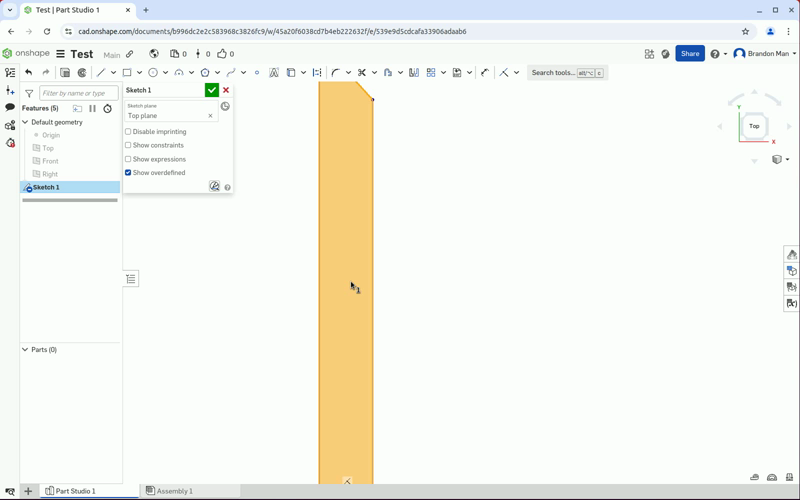
scroll(-6)
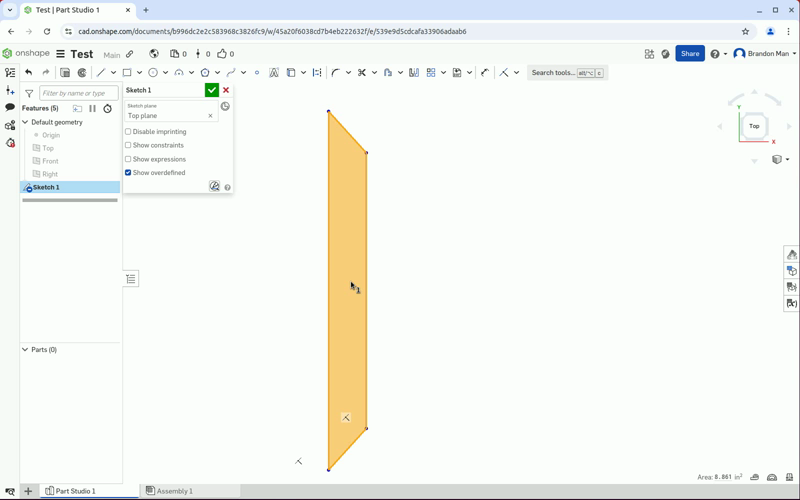
scroll(-6)
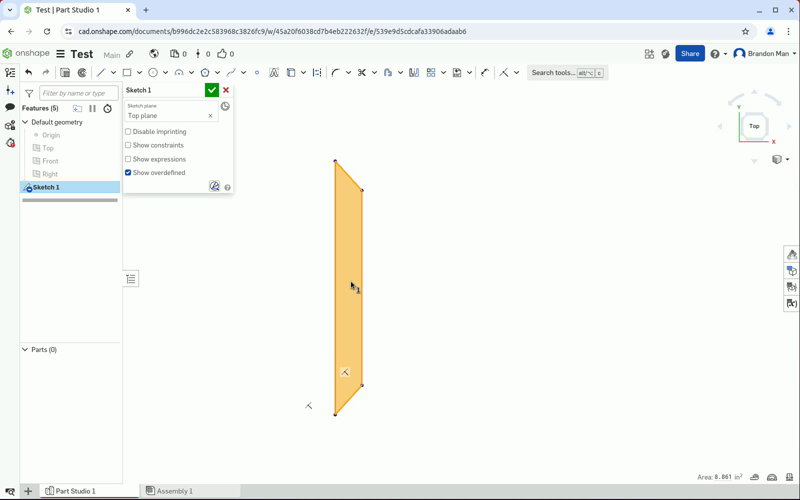
scroll(-6)
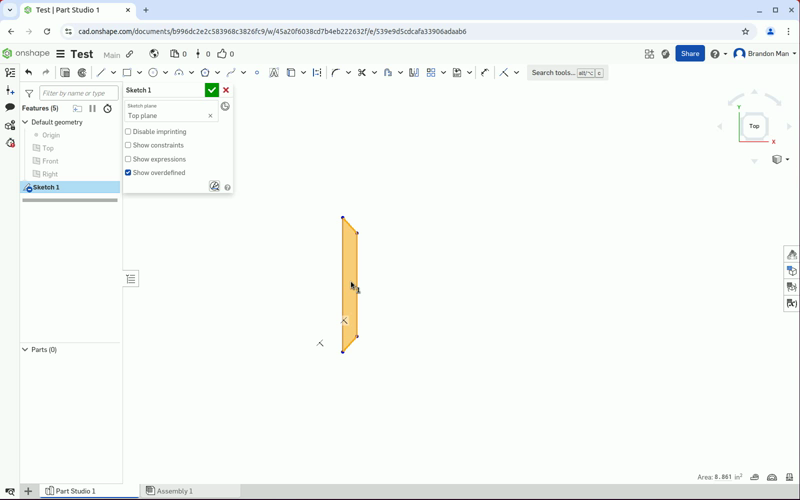
scroll(-6)
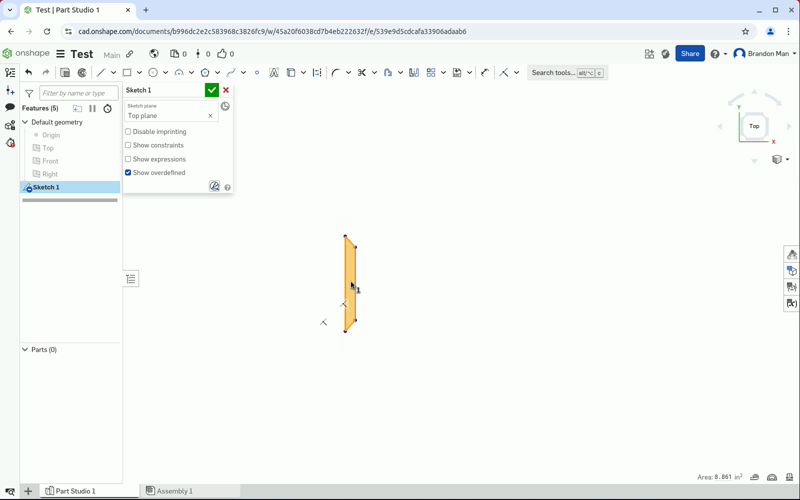
scroll(-6)
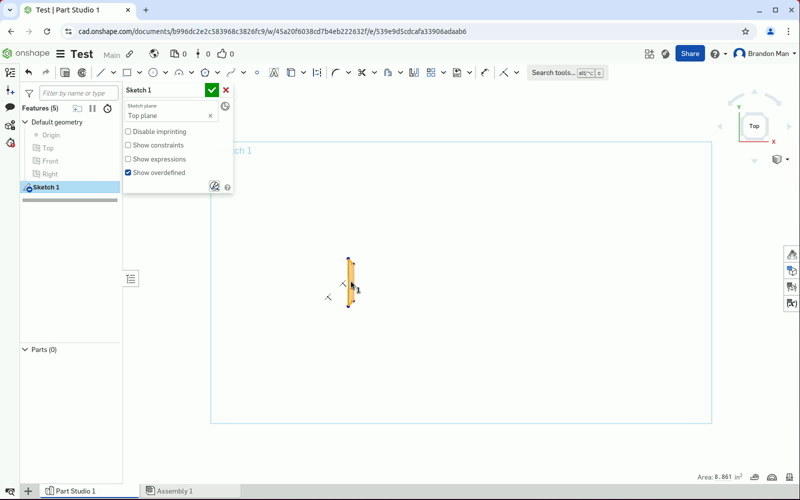
mouse_move(73, 352)
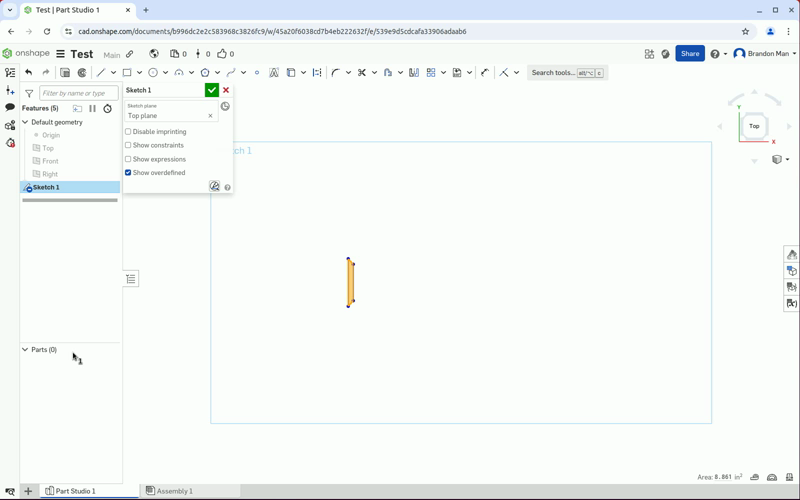
key(shift+y)
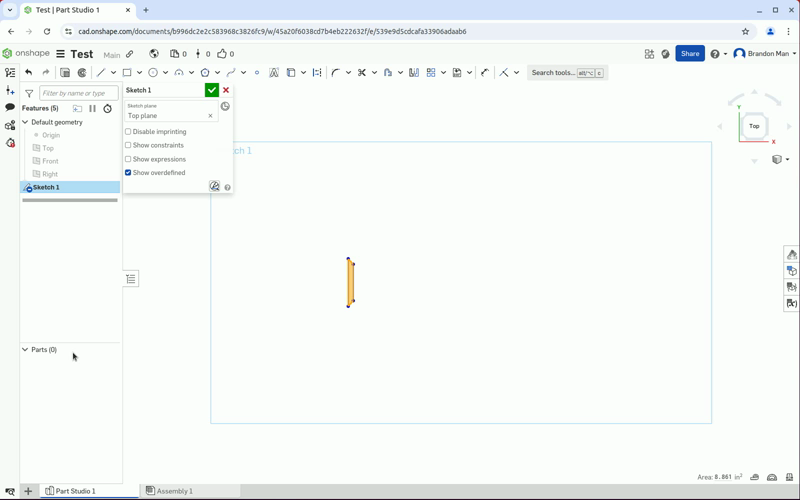
key(shift+e)
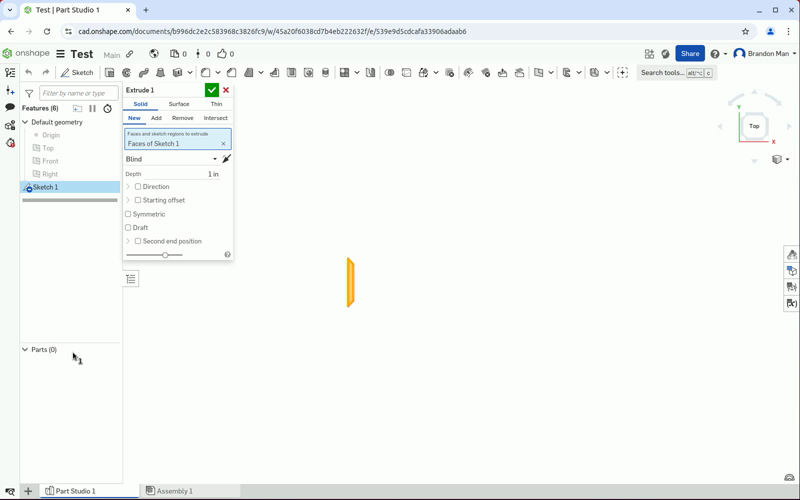
mouse_move(143, 106)
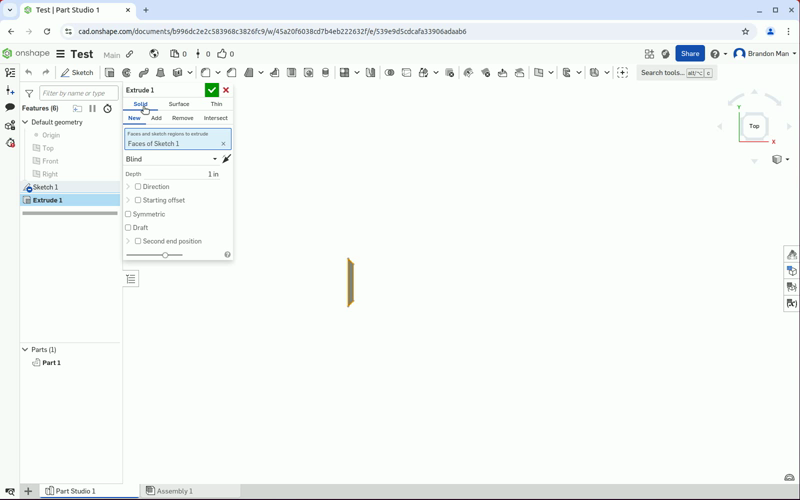
click(143, 106)
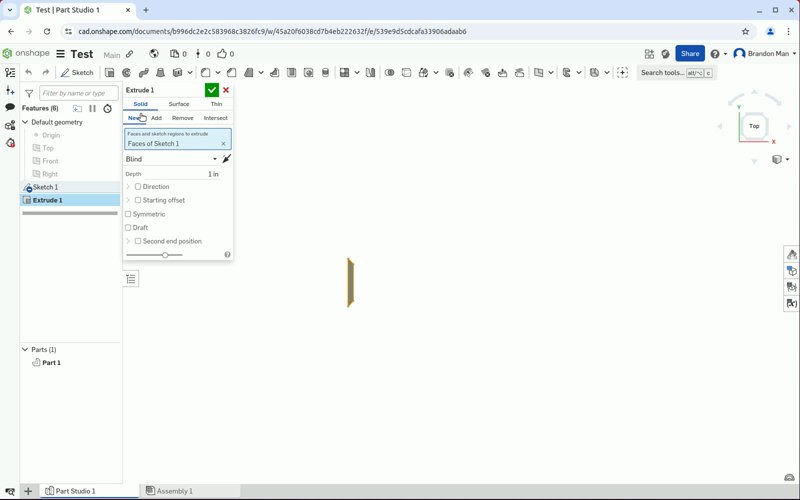
mouse_move(137, 120)
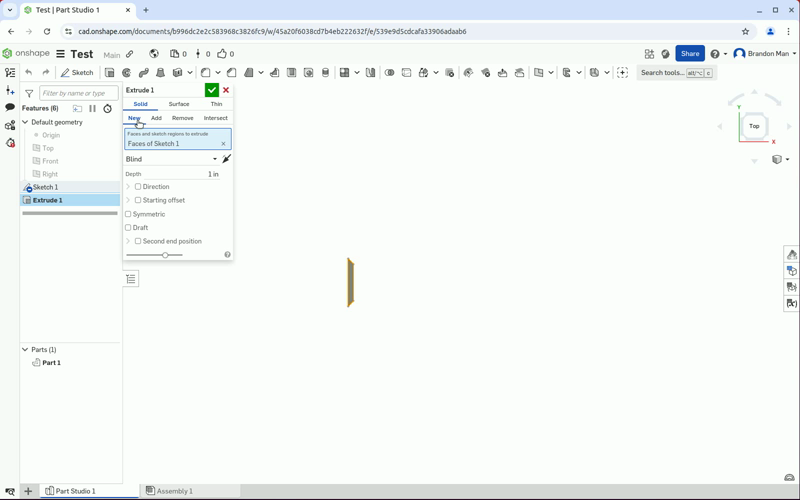
click(137, 120)
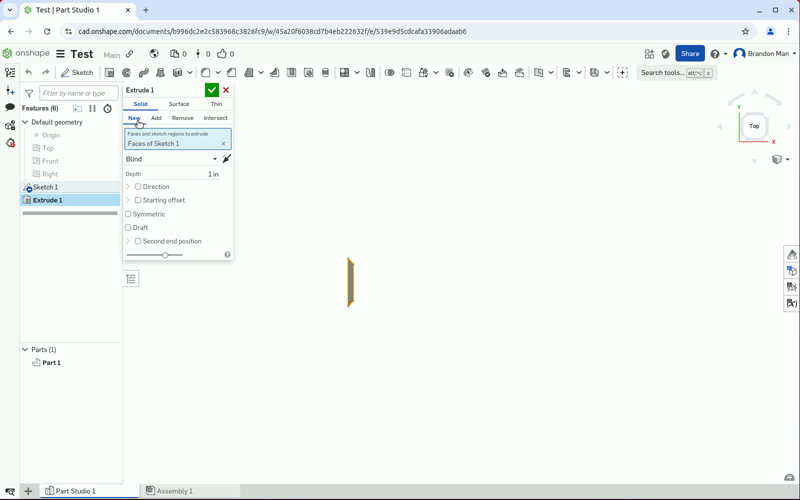
key(tab, 4)
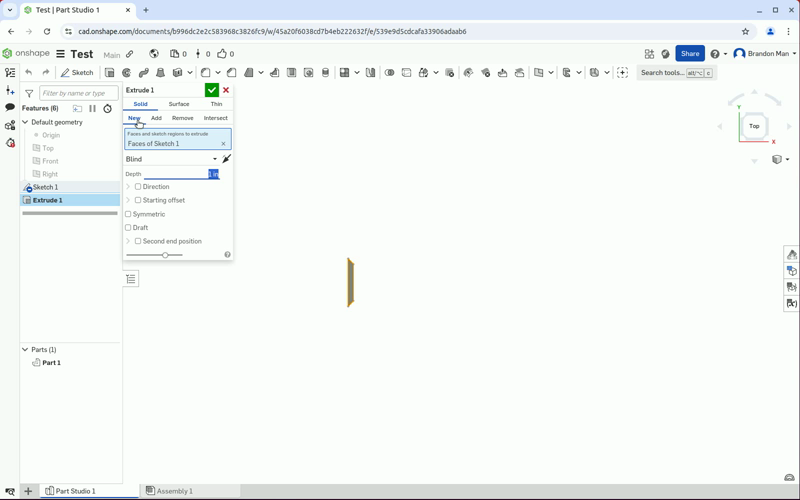
text(8.906)
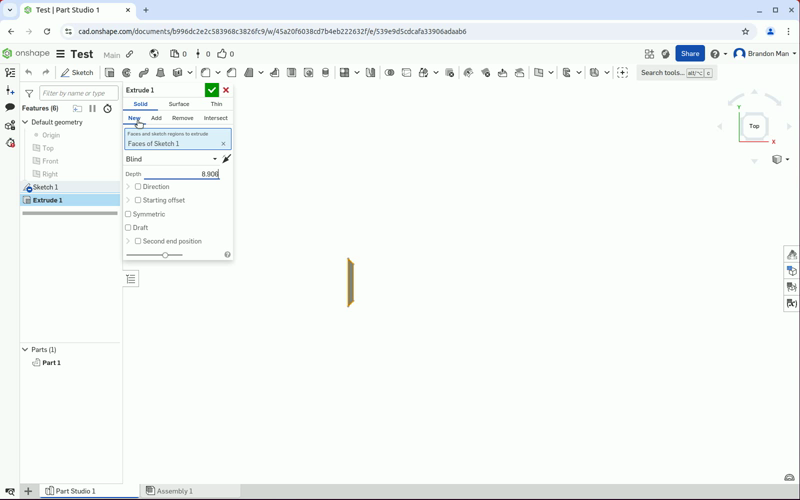
key(enter)
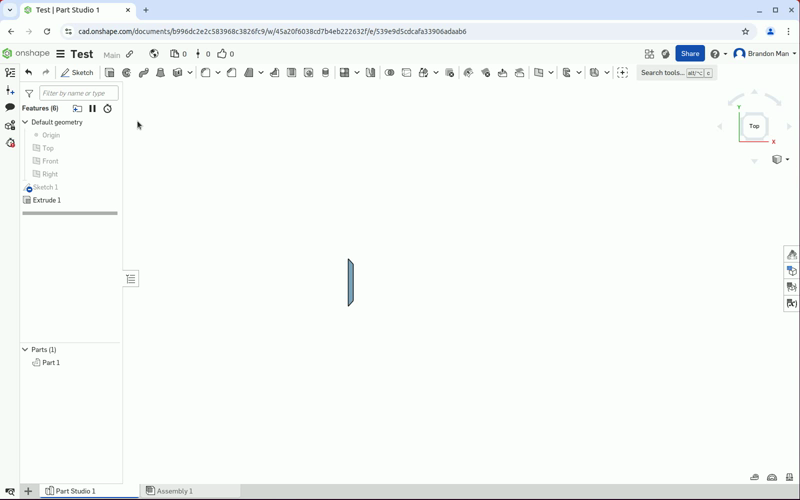
key(shift+h)
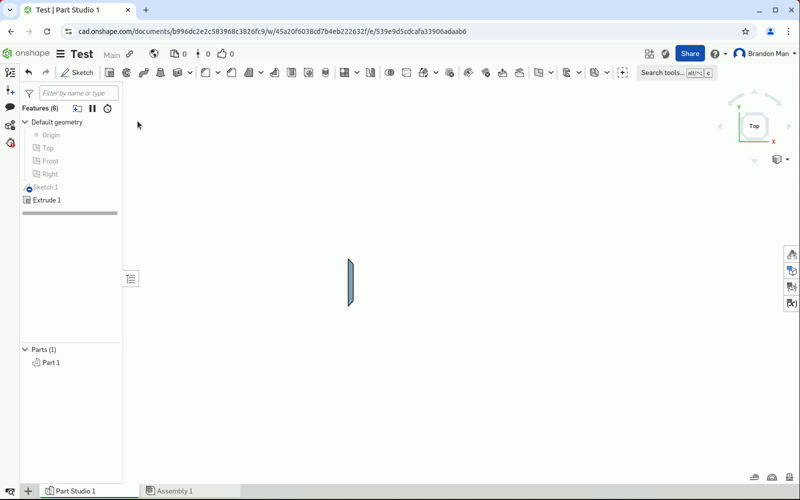
key(shift+h)
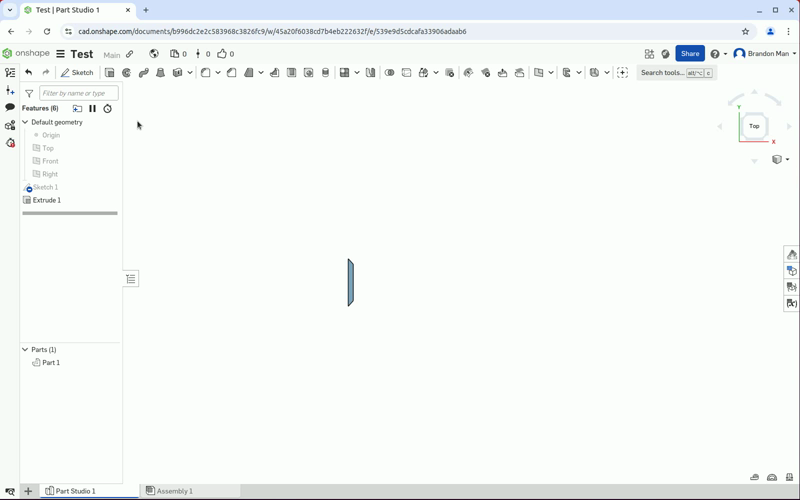
mouse_move(73, 189)
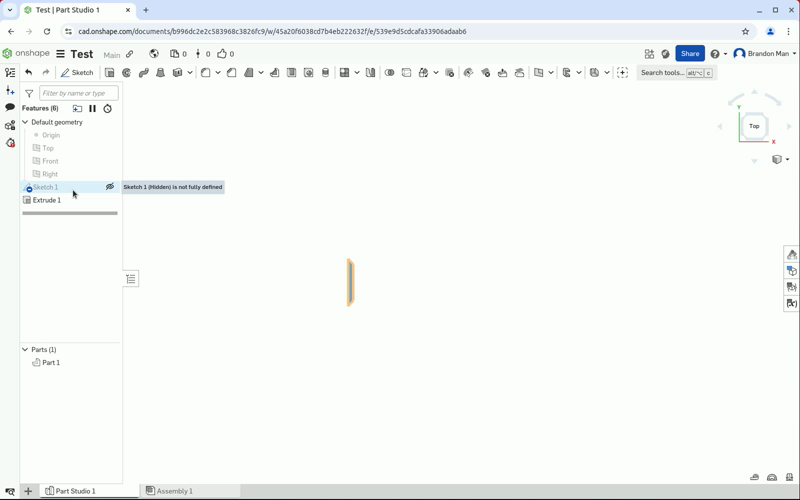
click(73, 189)
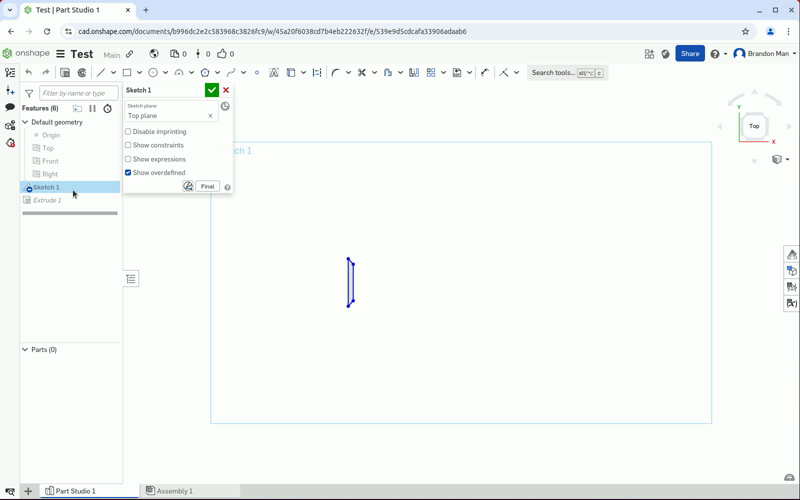
mouse_move(229, 92)
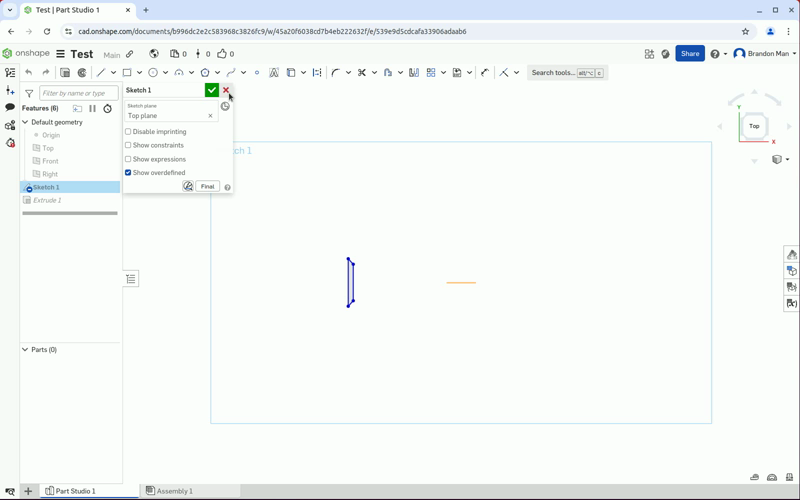
click(229, 92)
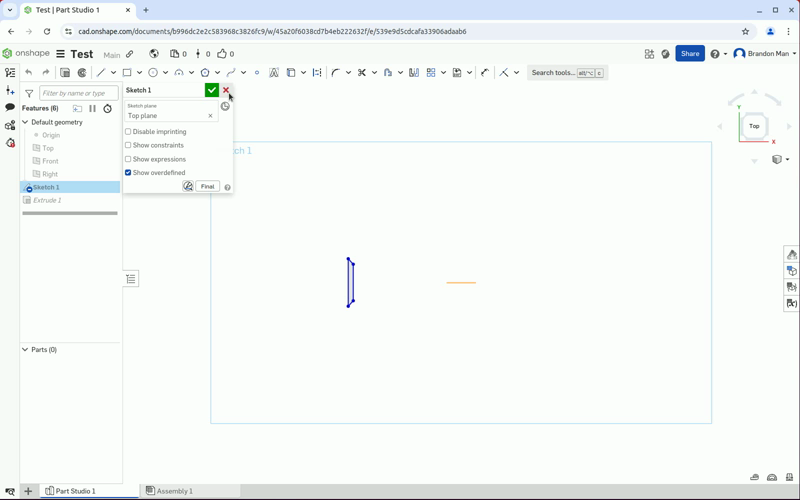
key(shift+s)
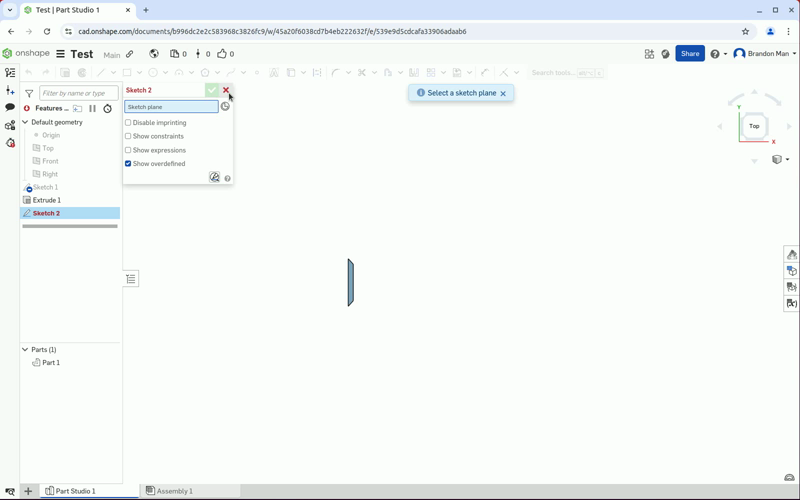
mouse_move(73, 150)
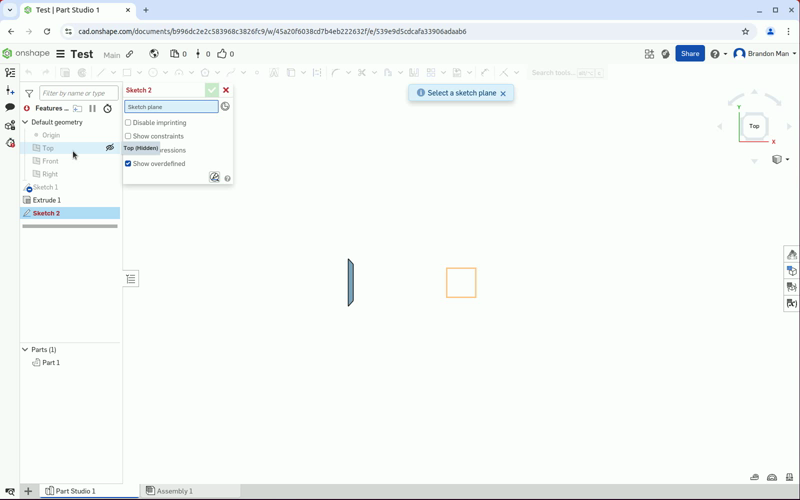
click(73, 150)
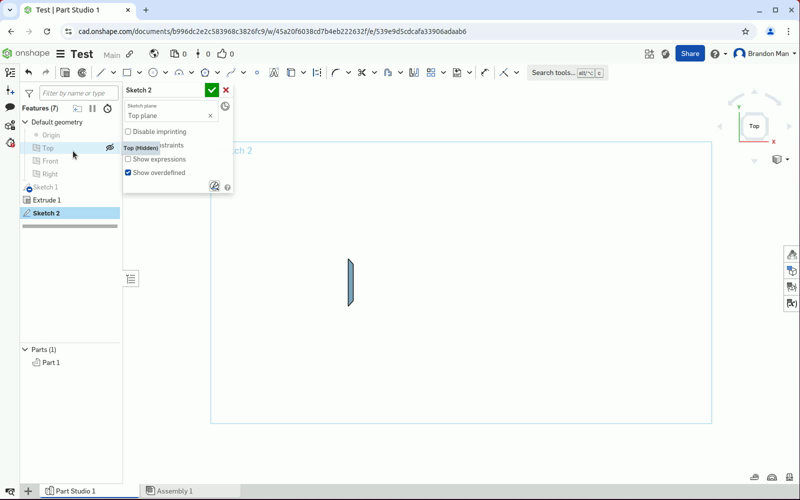
mouse_move(73, 352)
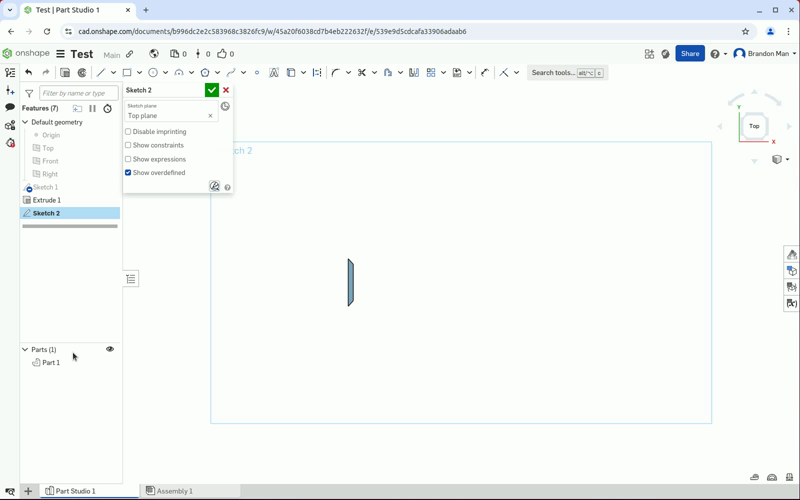
key(y)
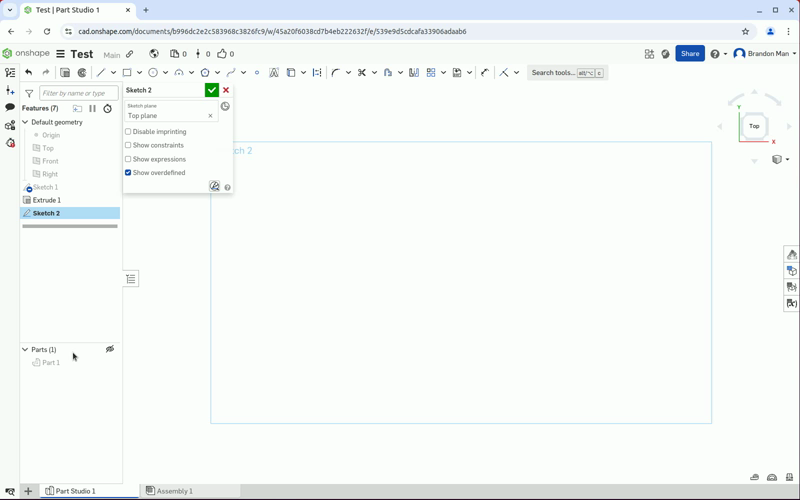
key(l)
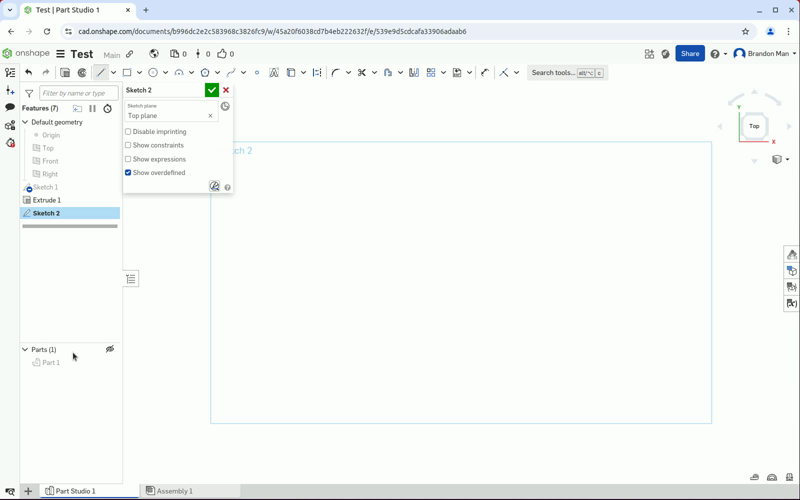
key_down(shift)
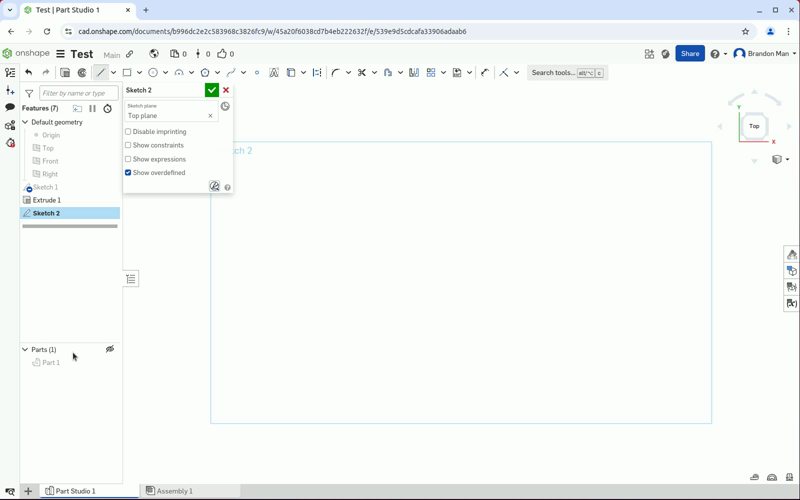
mouse_move(348, 306)
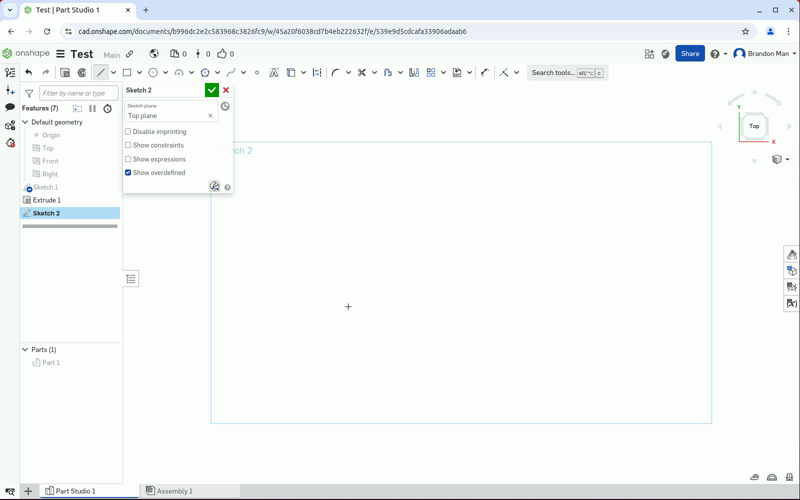
click(348, 306)
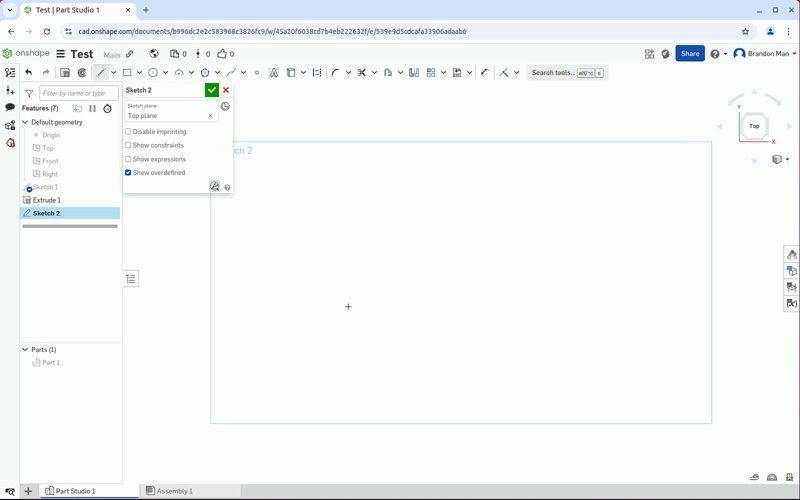
key_up(shift)
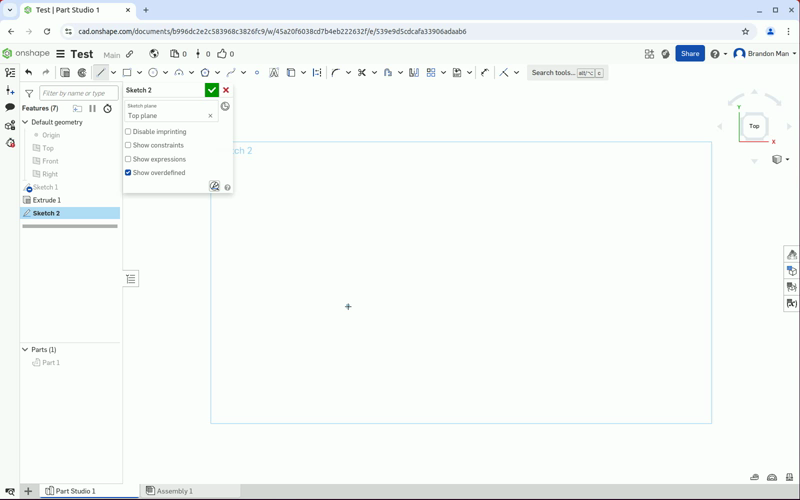
key_down(shift)
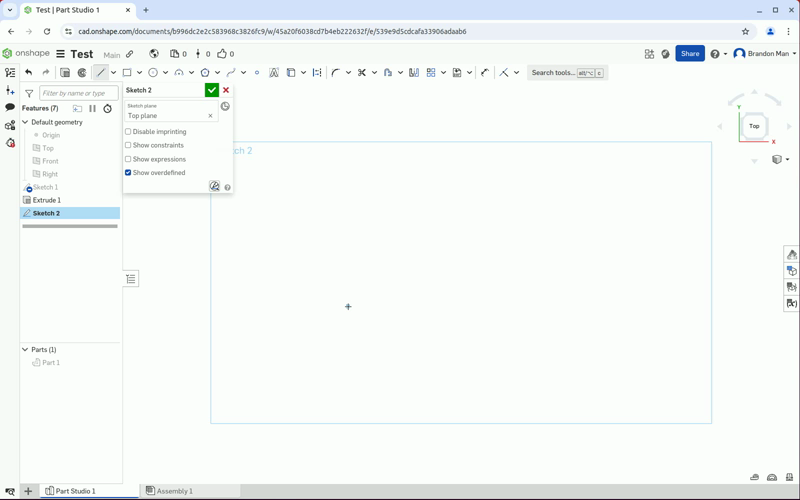
mouse_move(572, 306)
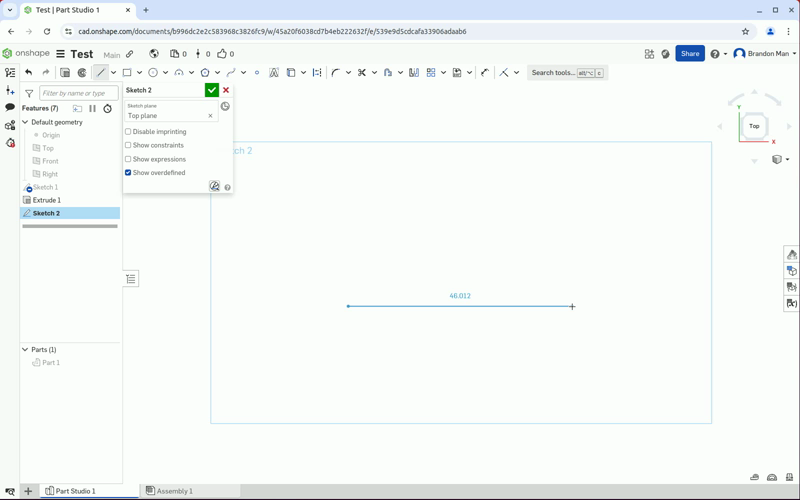
click(572, 306)
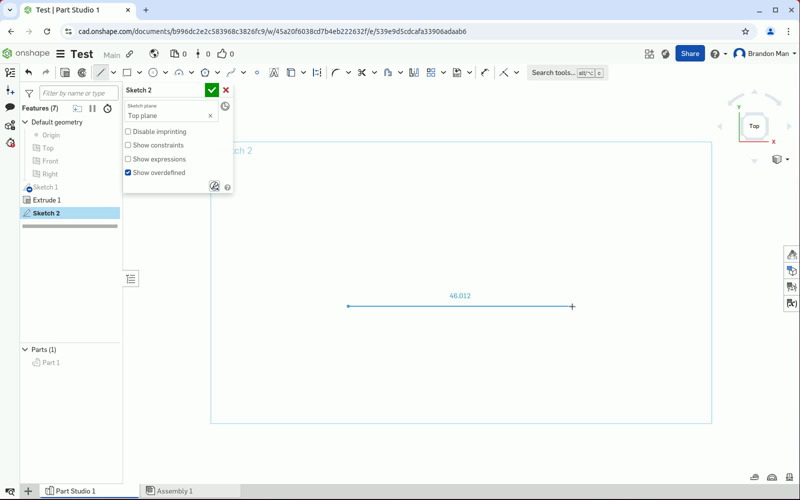
key_up(shift)
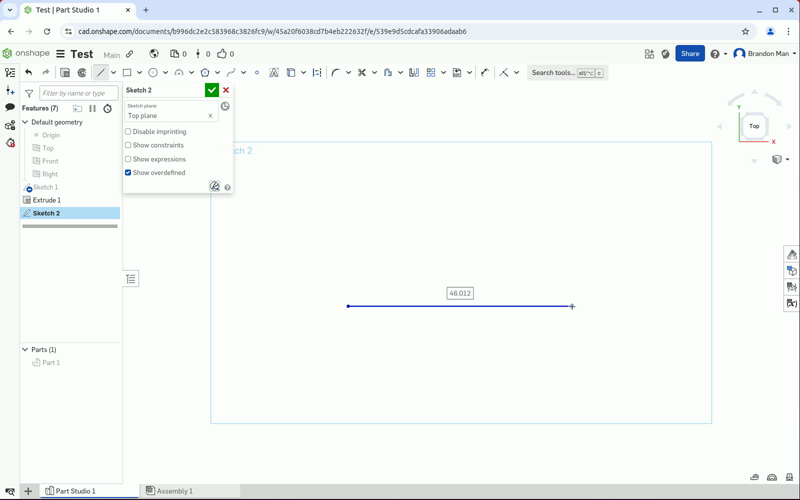
key_down(shift)
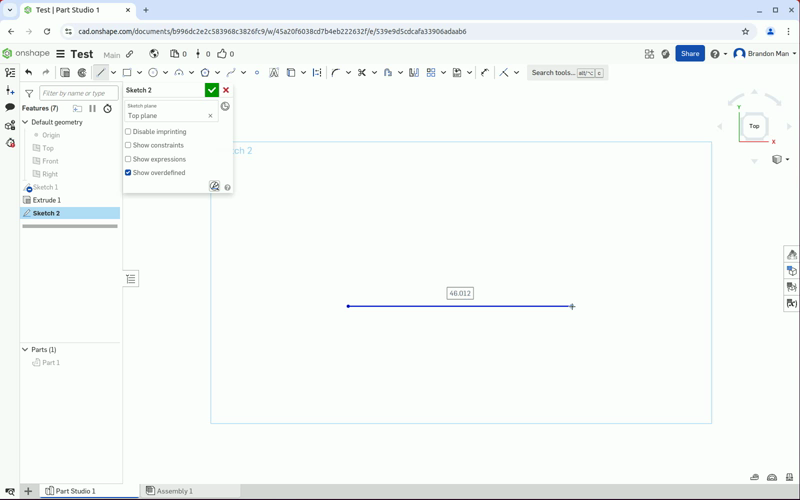
mouse_move(589, 306)
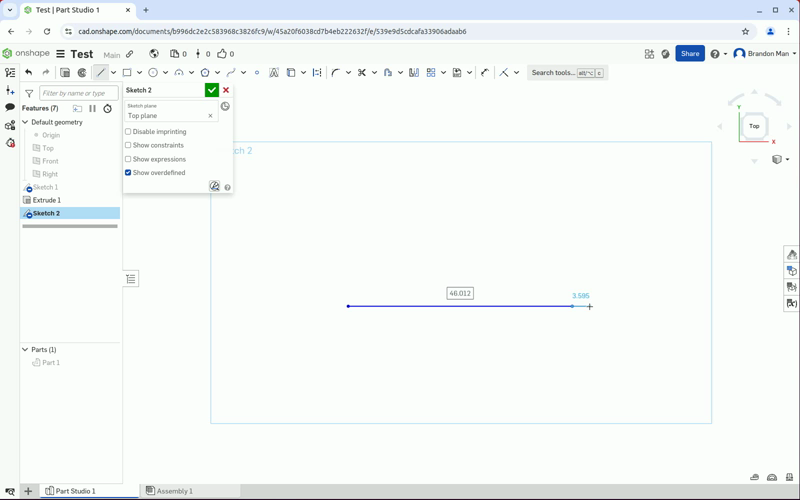
mouse_move(567, 301)
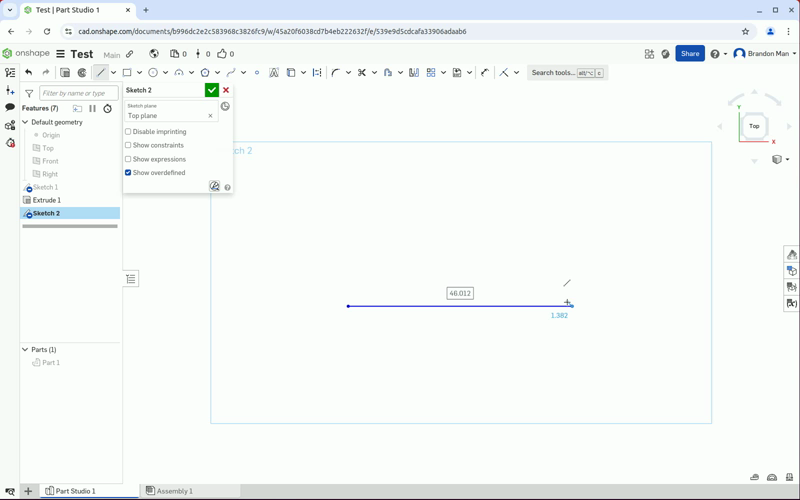
scroll(6)
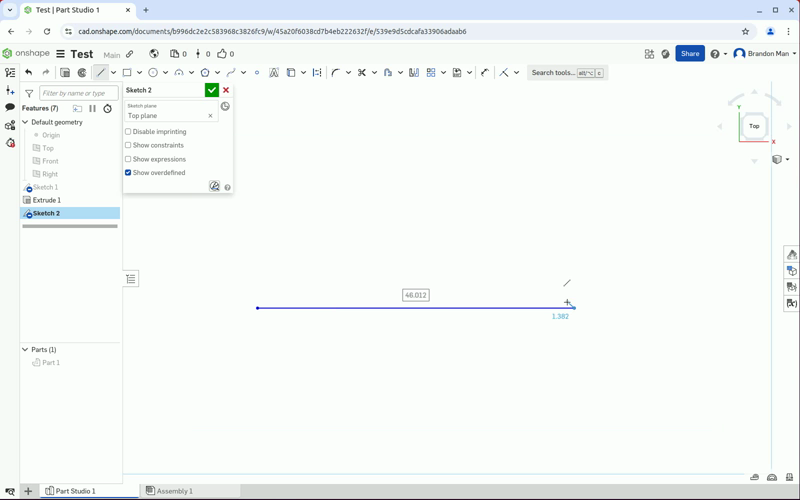
scroll(6)
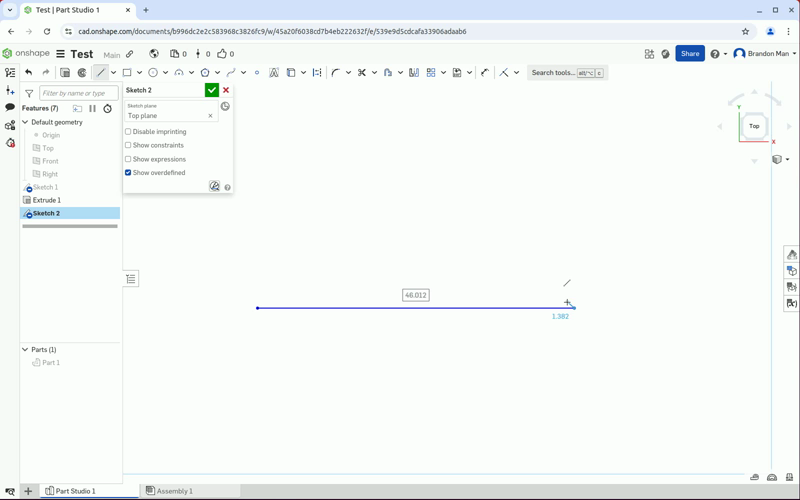
scroll(6)
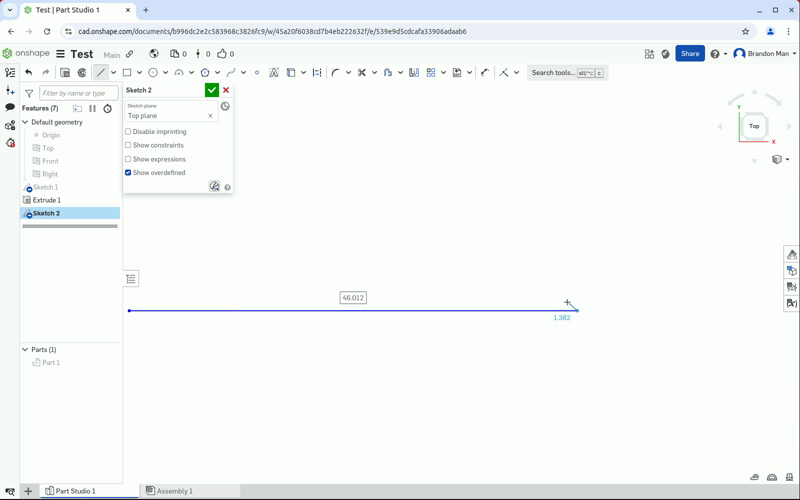
scroll(6)
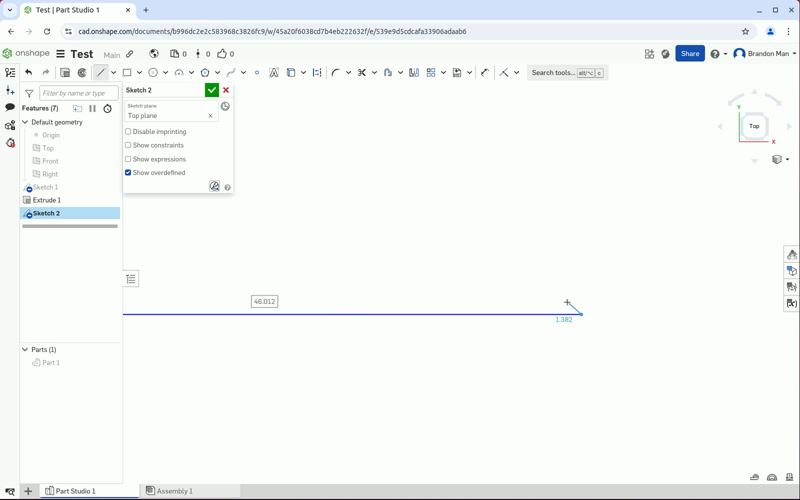
scroll(6)
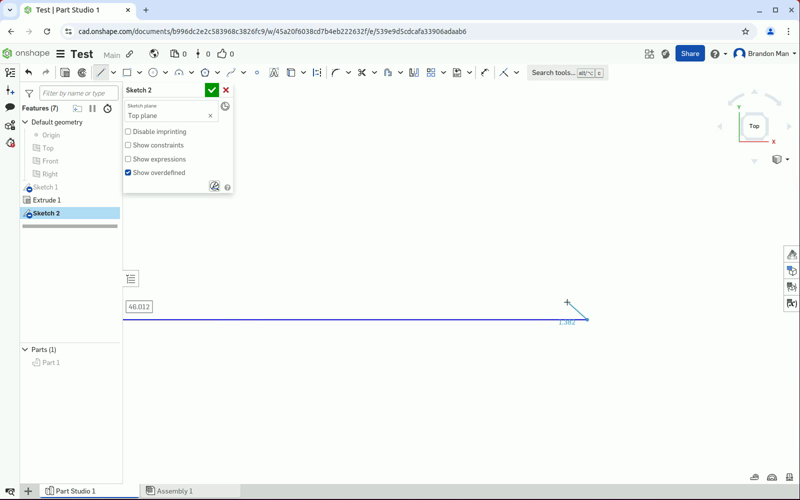
scroll(6)
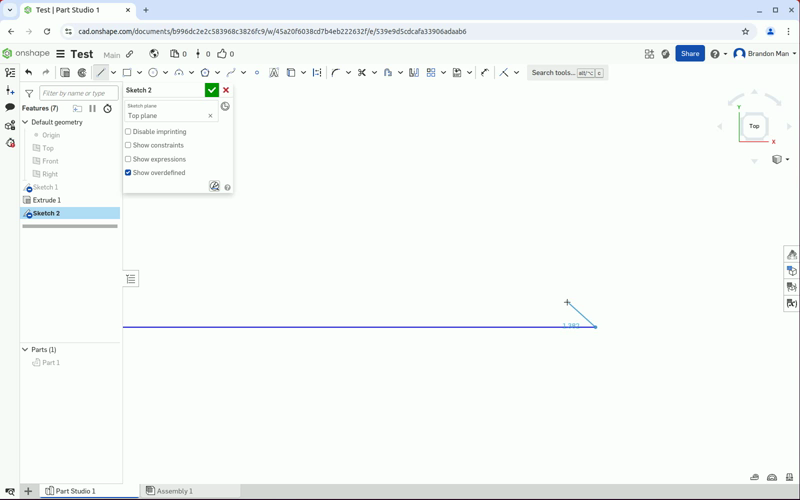
scroll(6)
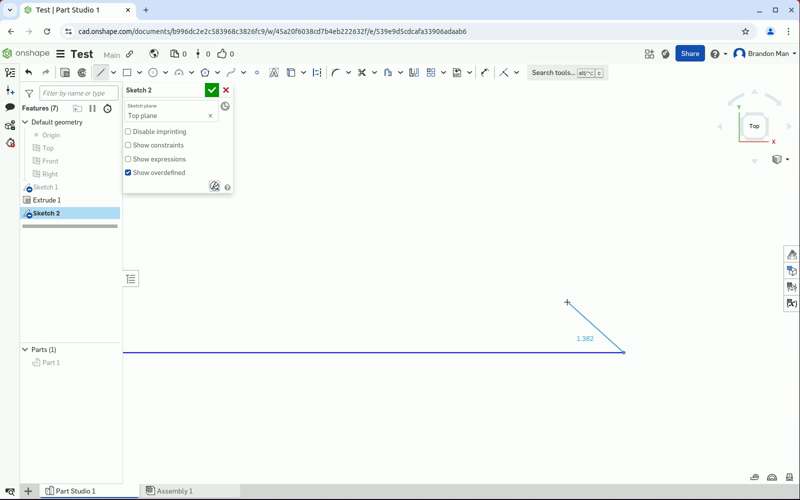
click(567, 301)
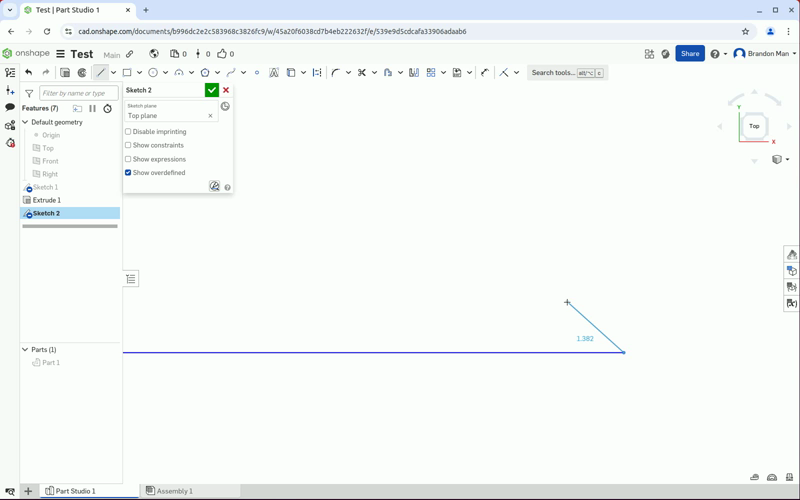
scroll(-6)
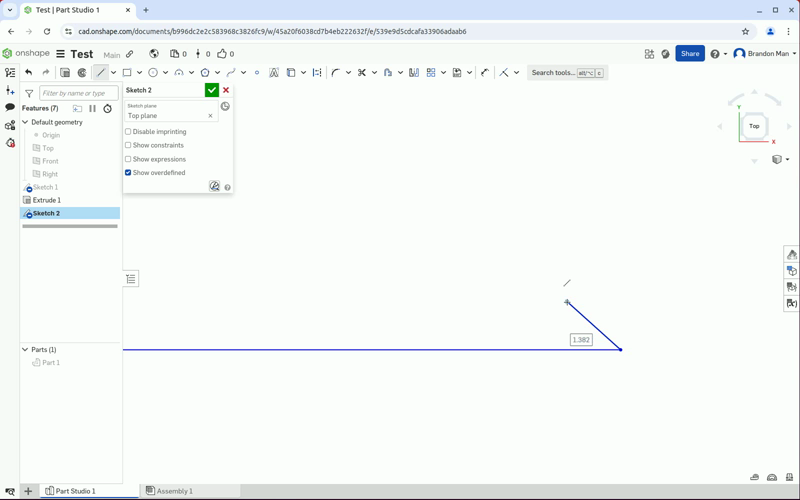
scroll(-6)
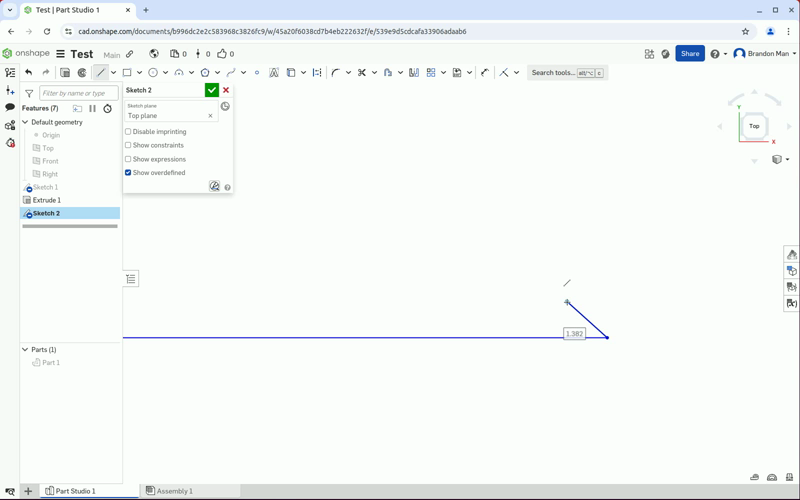
scroll(-6)
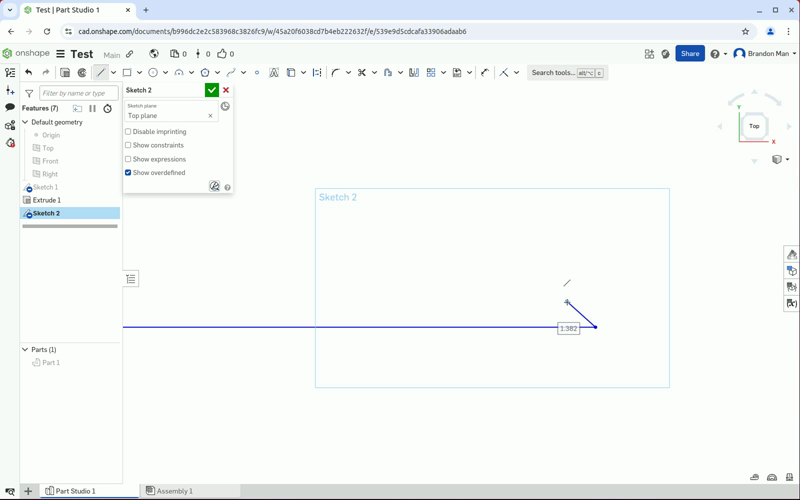
scroll(-6)
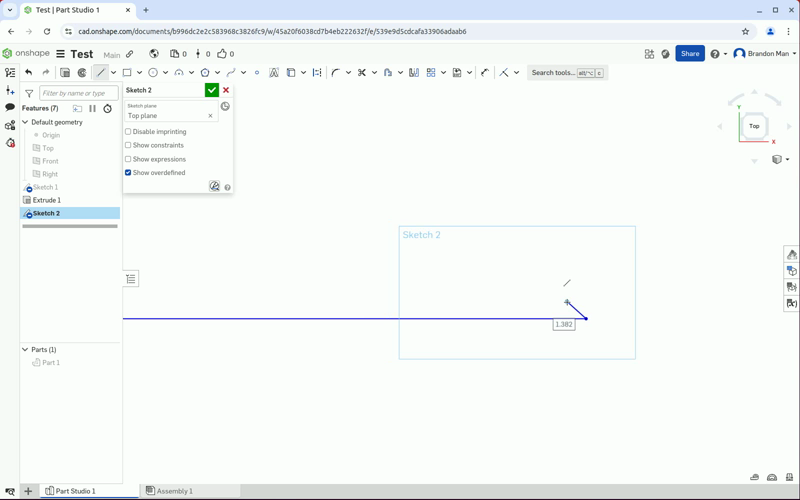
scroll(-6)
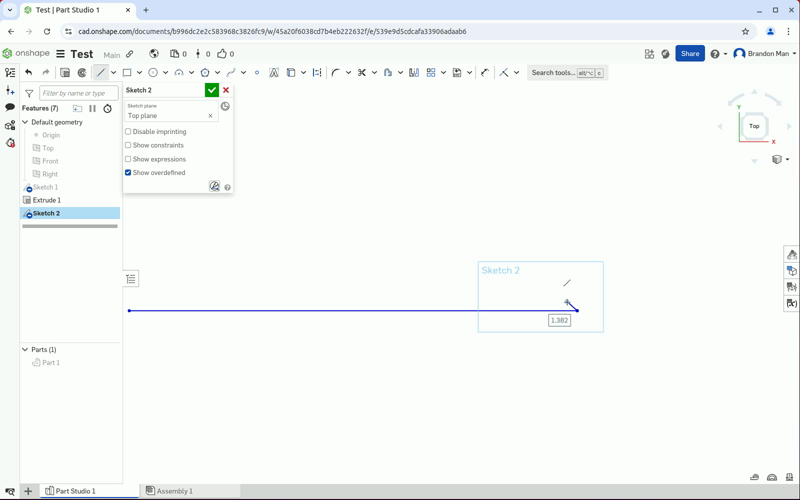
scroll(-6)
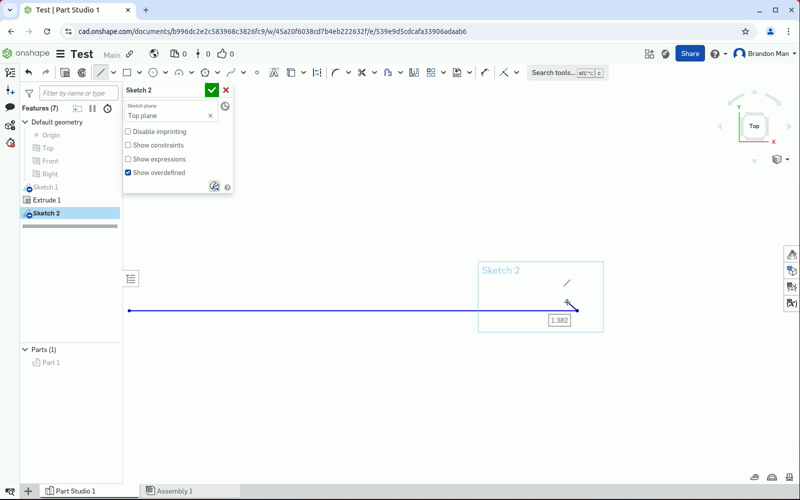
scroll(-6)
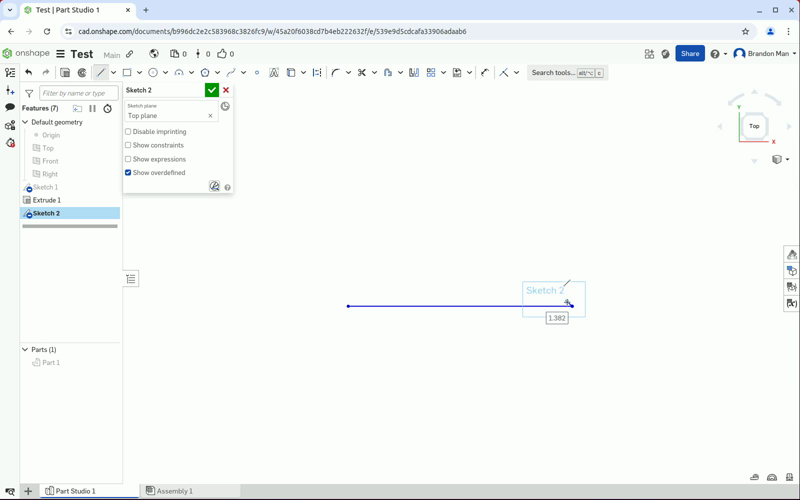
key_up(shift)
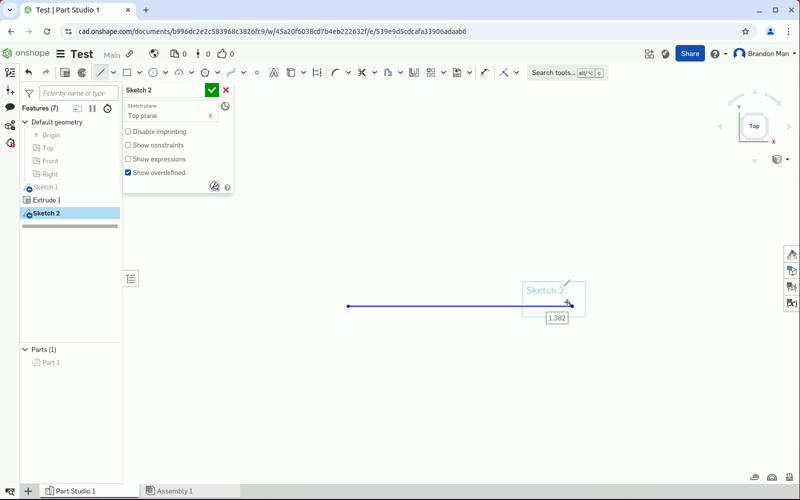
key_down(shift)
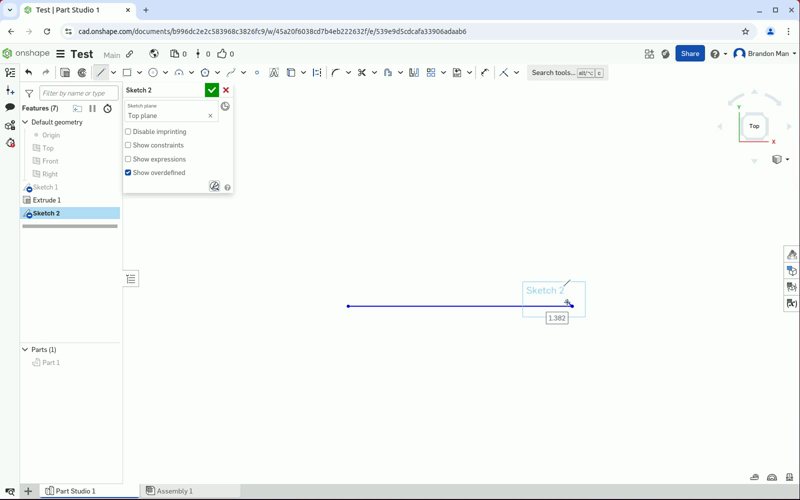
mouse_move(353, 301)
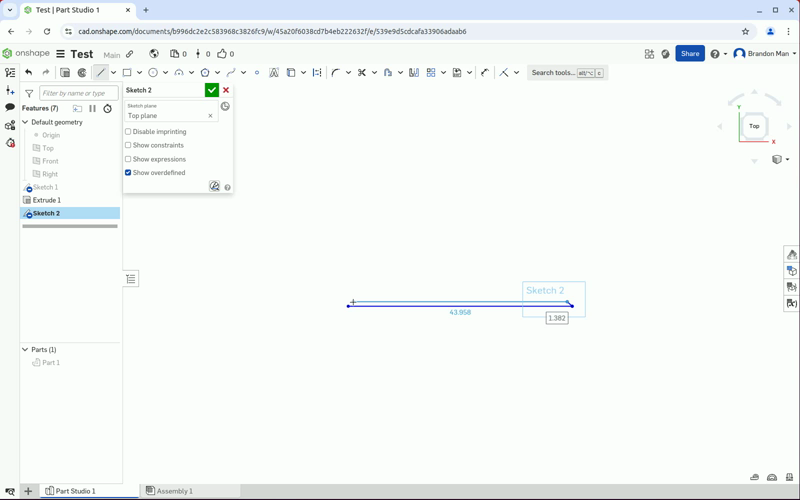
click(353, 301)
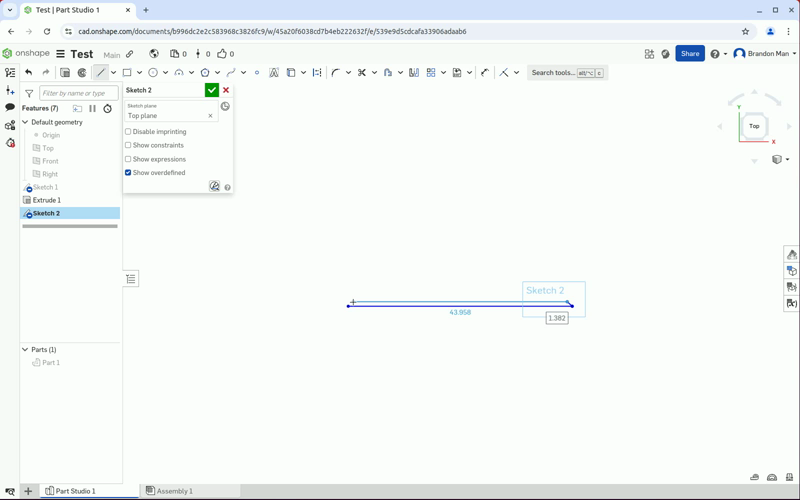
key_up(shift)
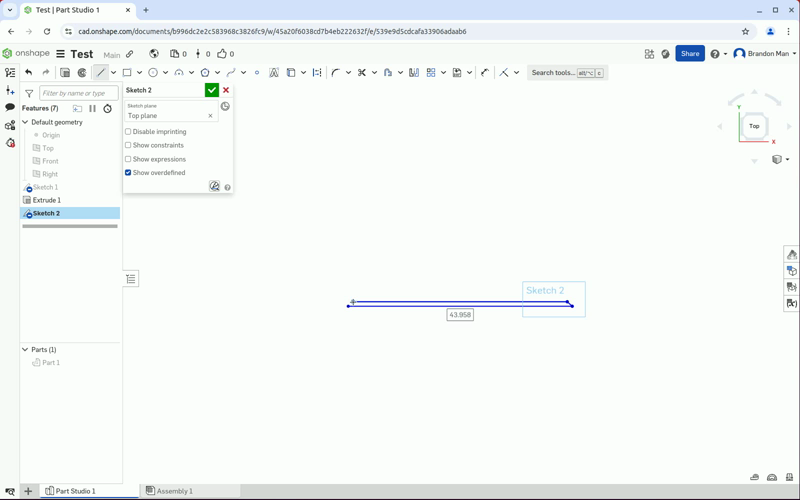
mouse_move(383, 301)
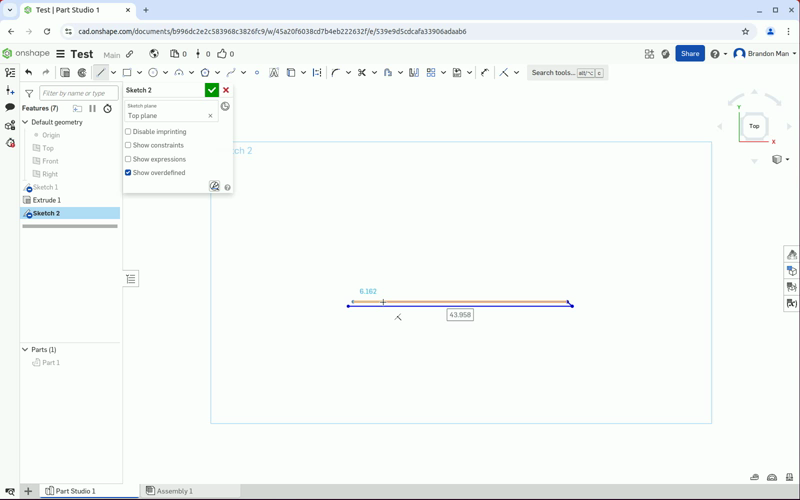
key_down(shift)
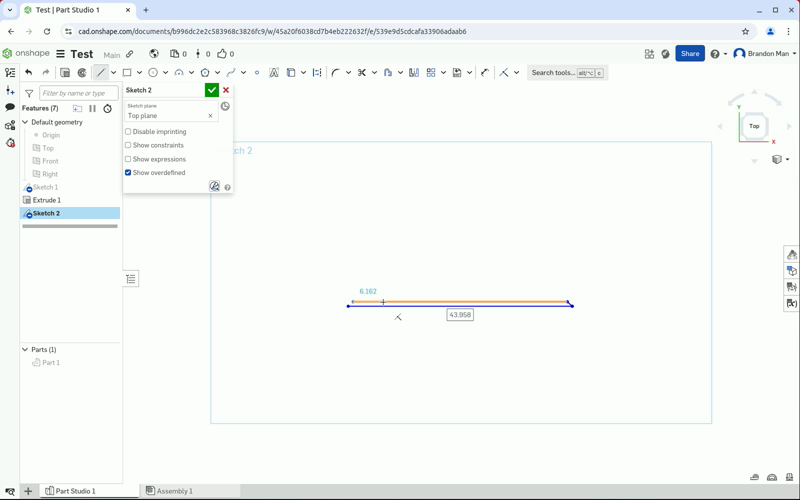
mouse_move(348, 306)
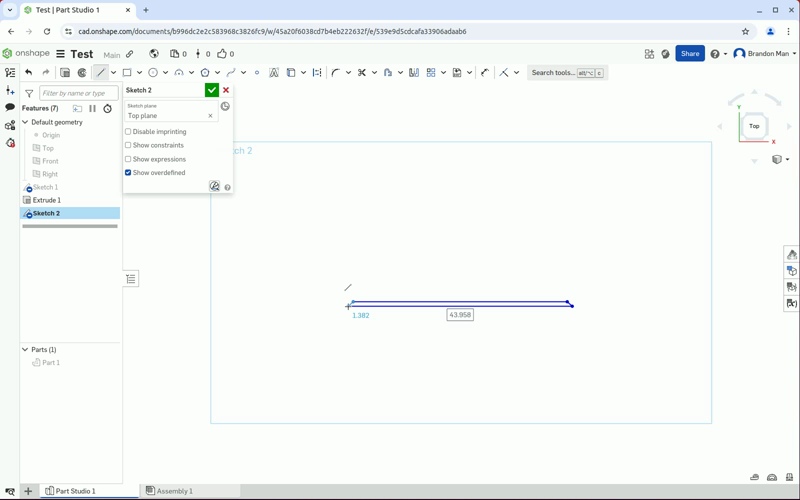
scroll(6)
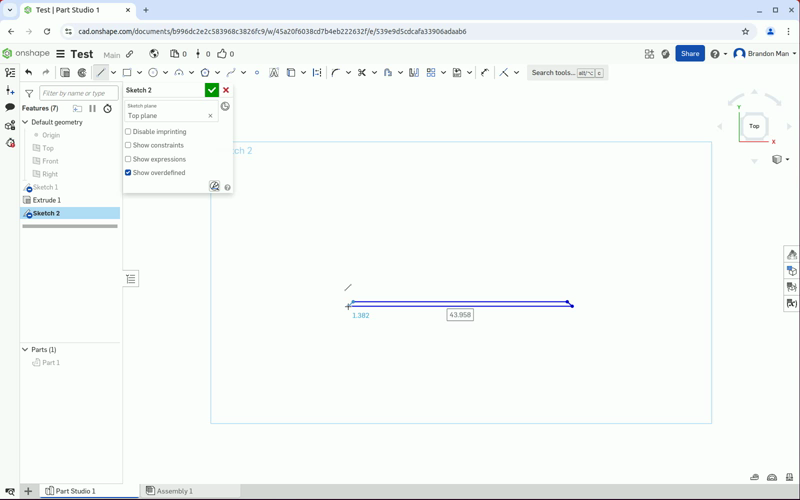
scroll(6)
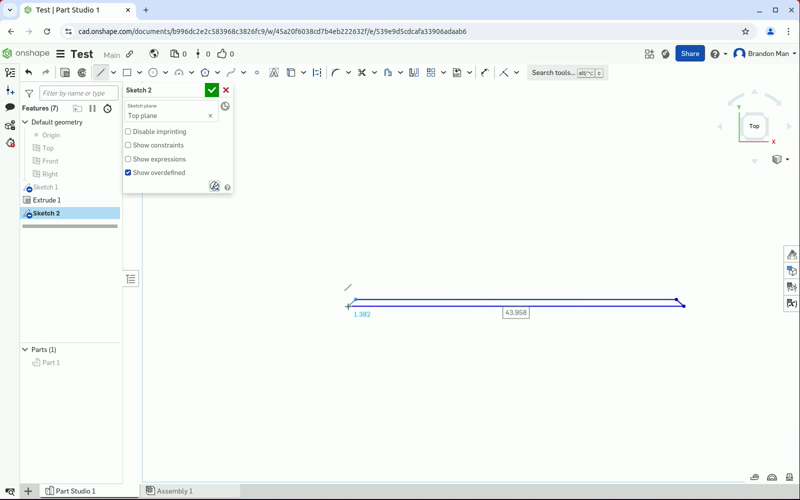
scroll(6)
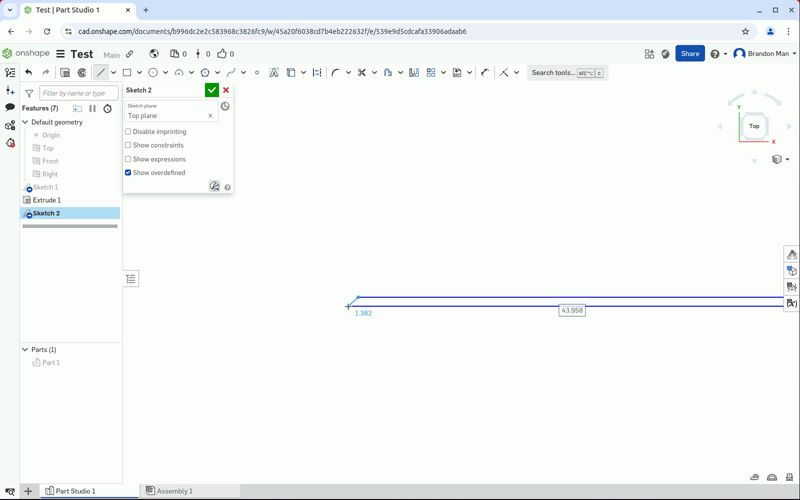
scroll(6)
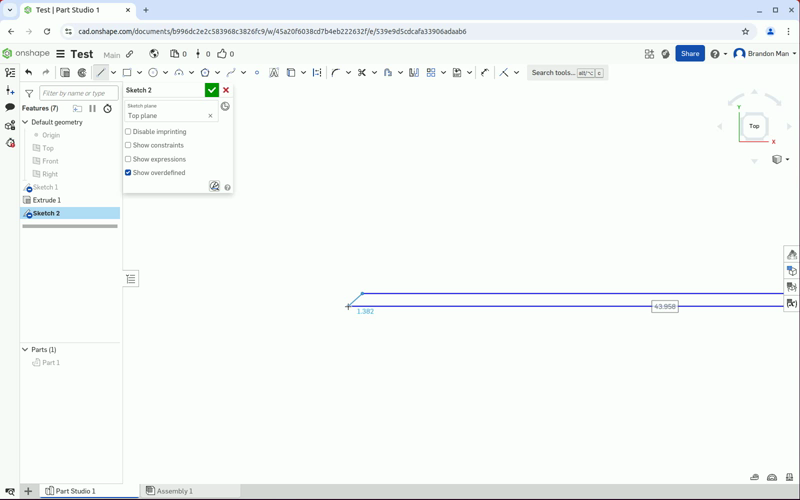
scroll(6)
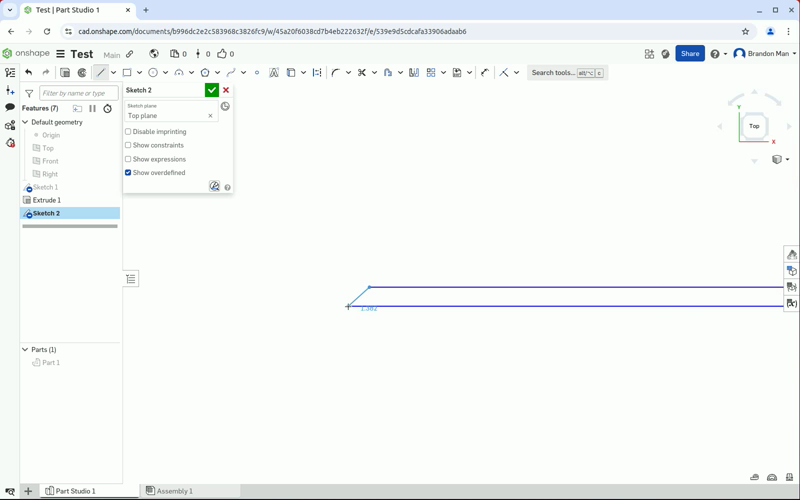
scroll(6)
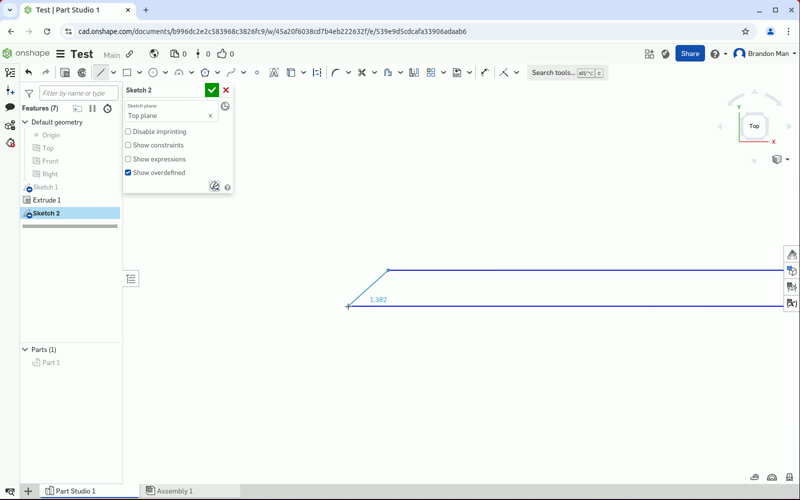
scroll(6)
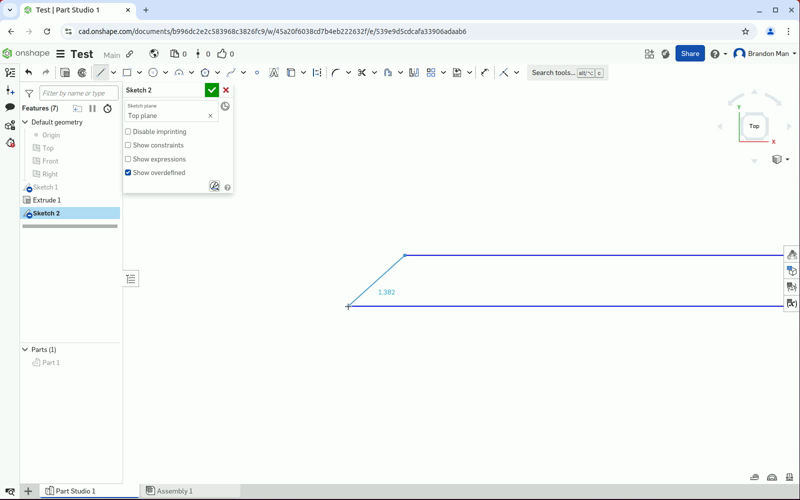
key_up(shift)
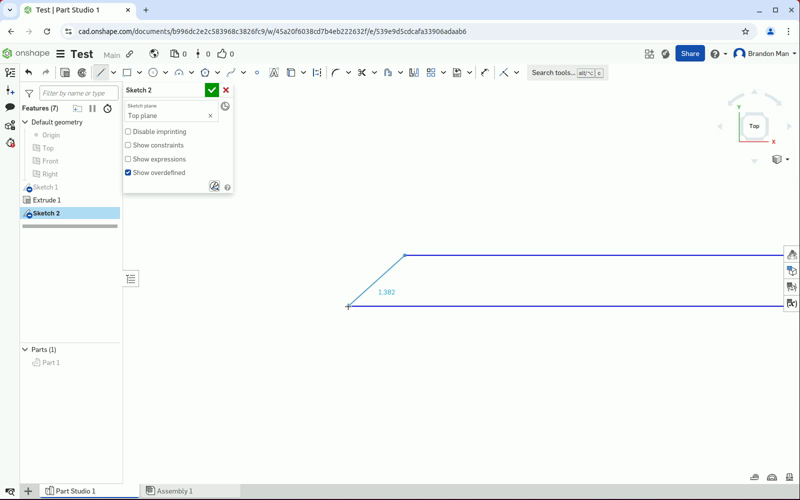
click(348, 306)
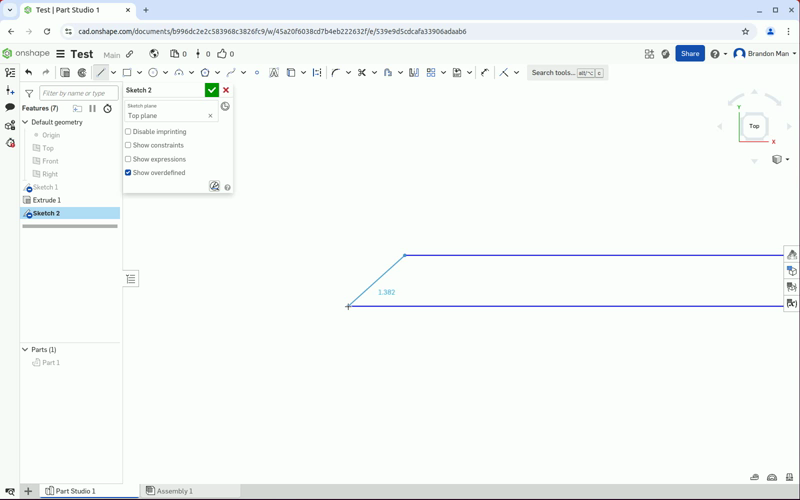
scroll(-6)
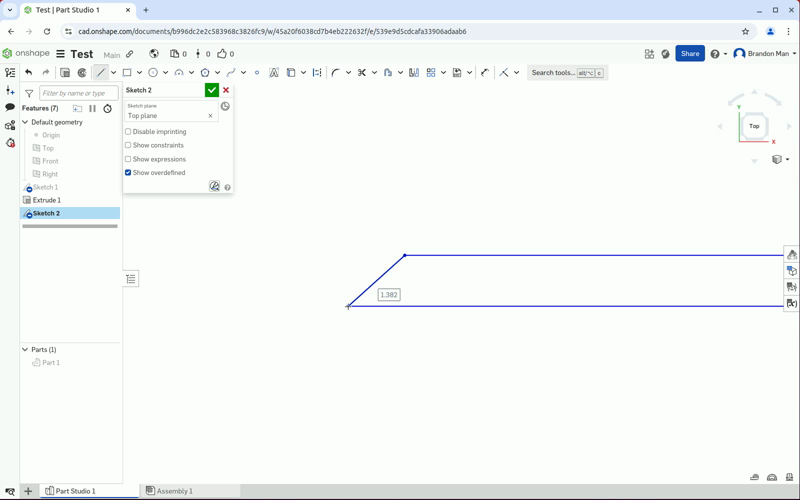
scroll(-6)
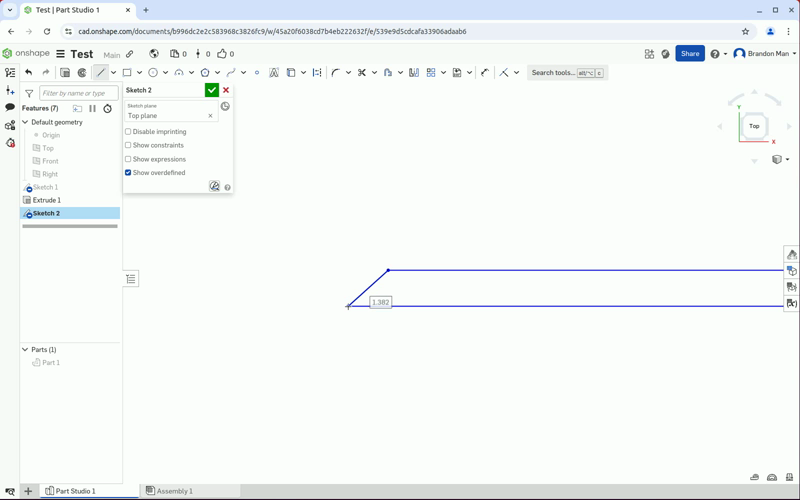
scroll(-6)
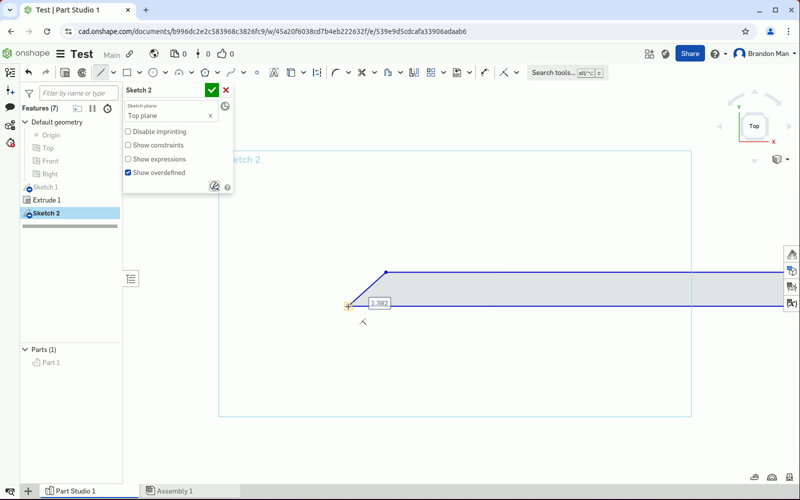
scroll(-6)
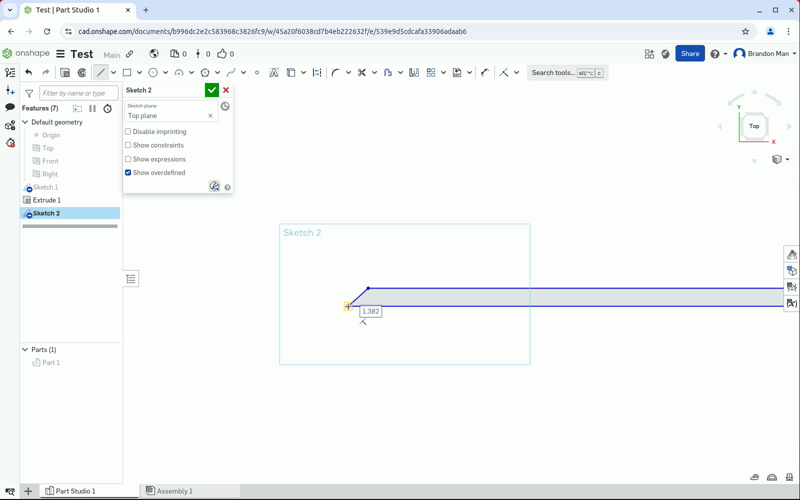
scroll(-6)
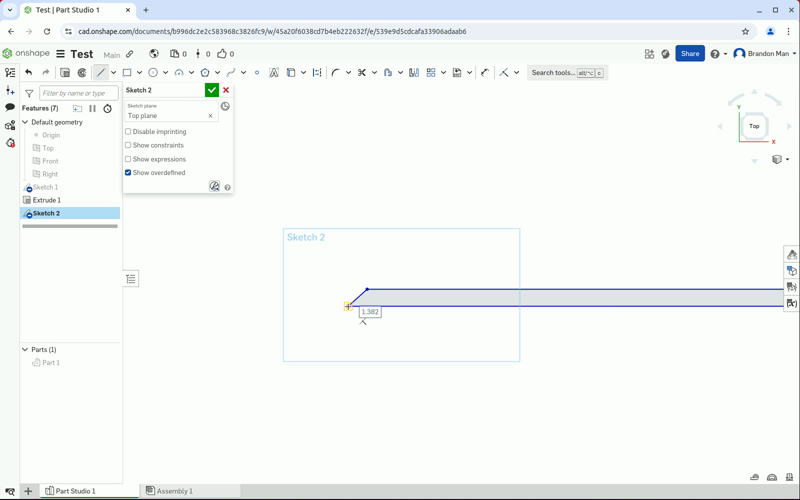
scroll(-6)
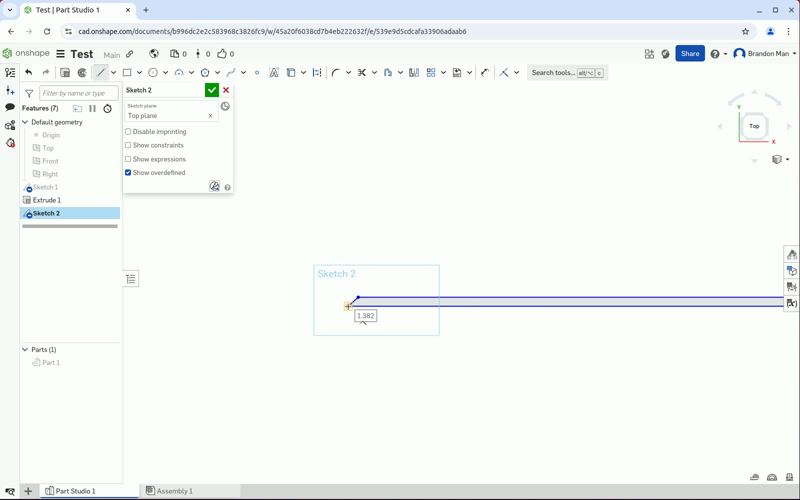
scroll(-6)
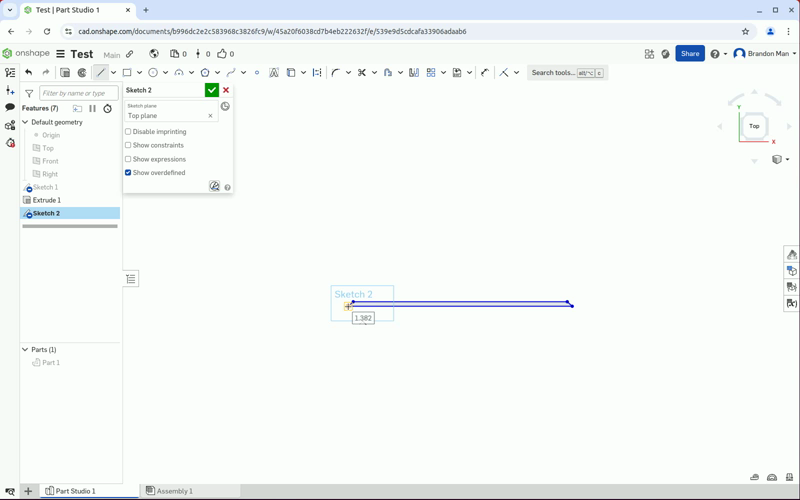
key(esc)
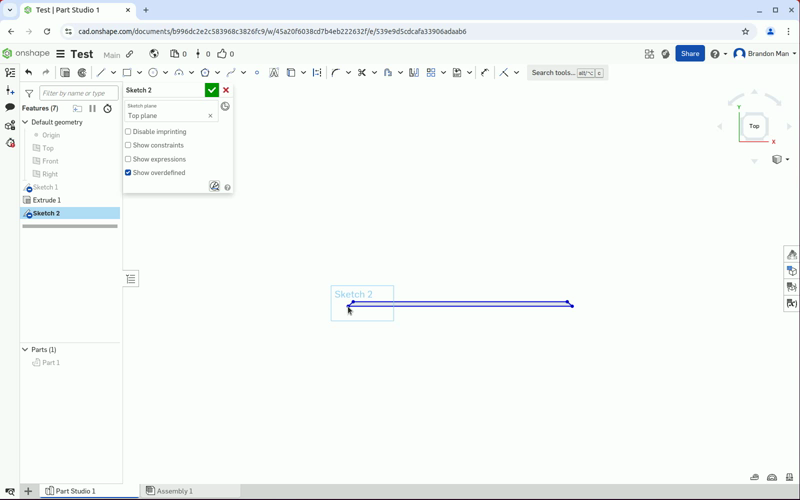
mouse_move(534, 302)
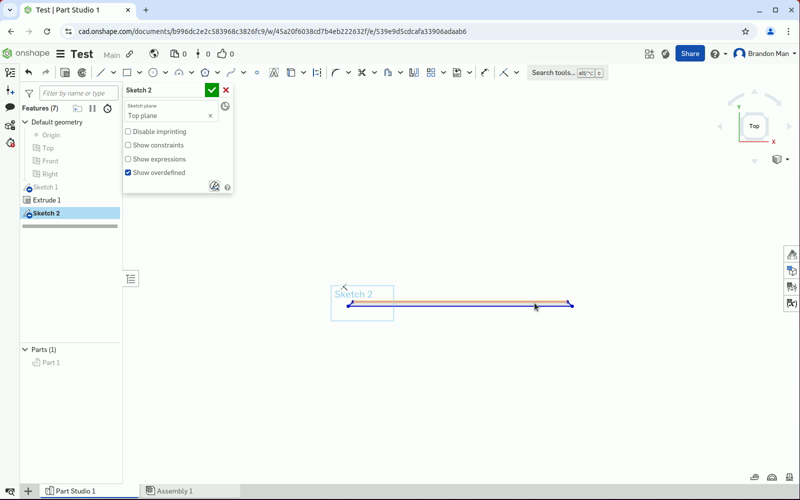
scroll(6)
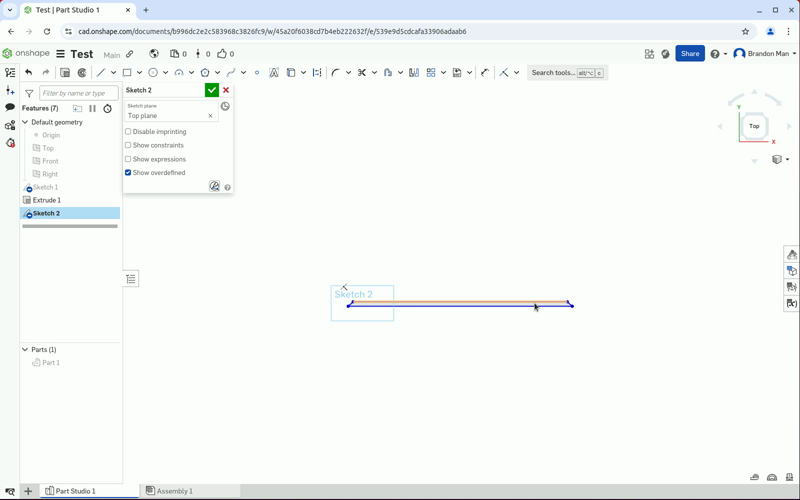
scroll(6)
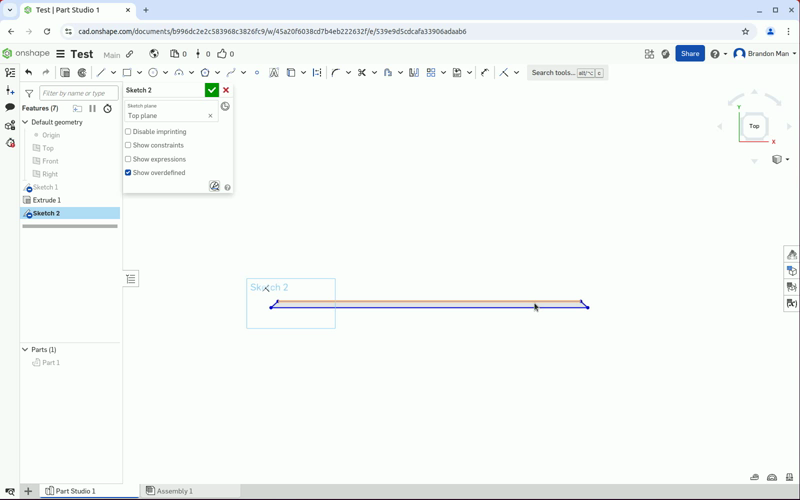
scroll(6)
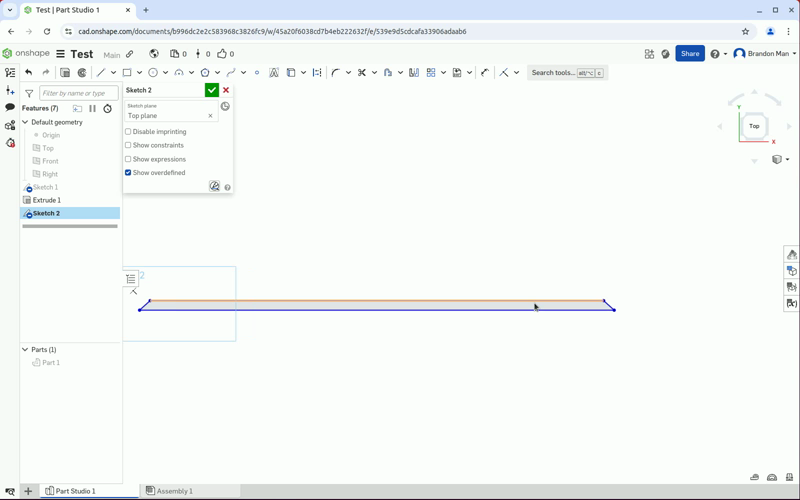
scroll(6)
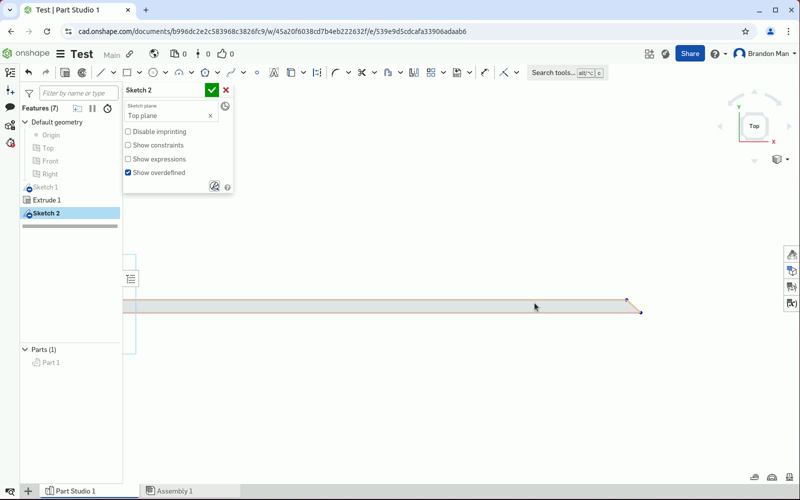
scroll(6)
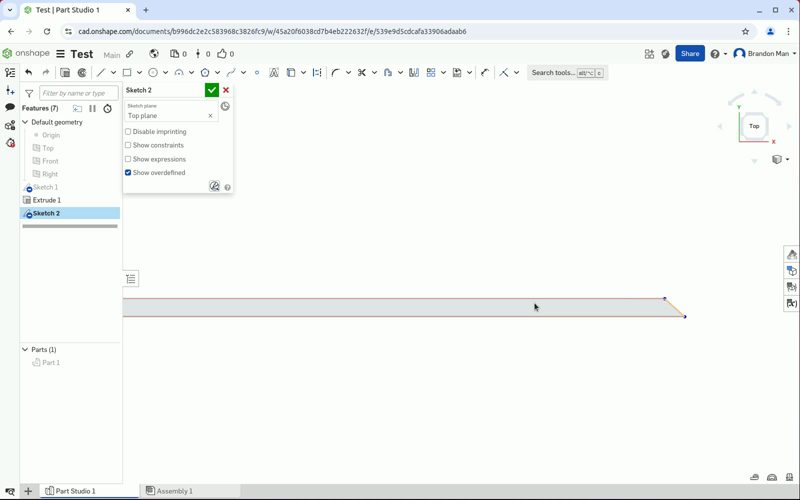
scroll(6)
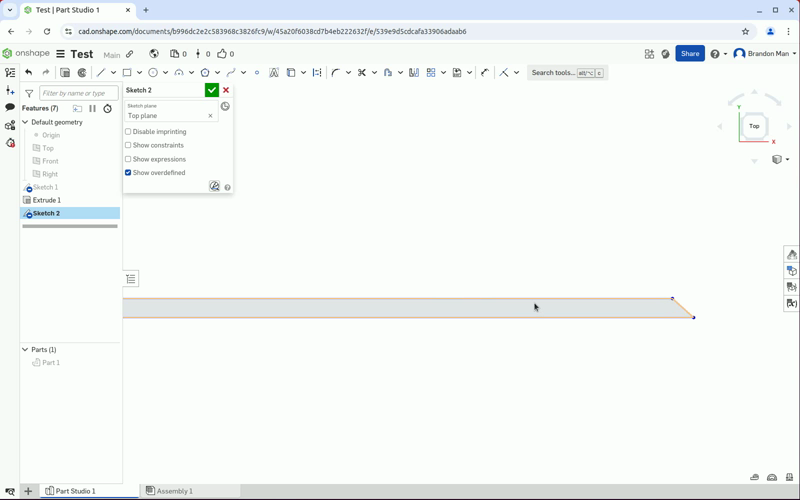
scroll(6)
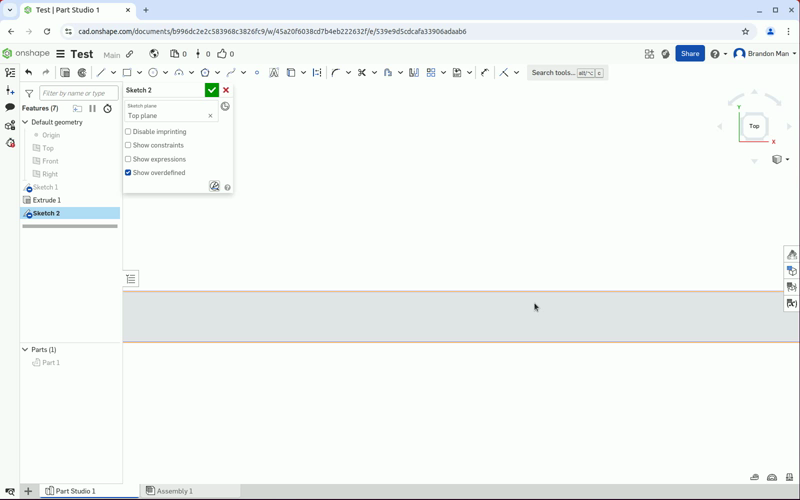
click(534, 302)
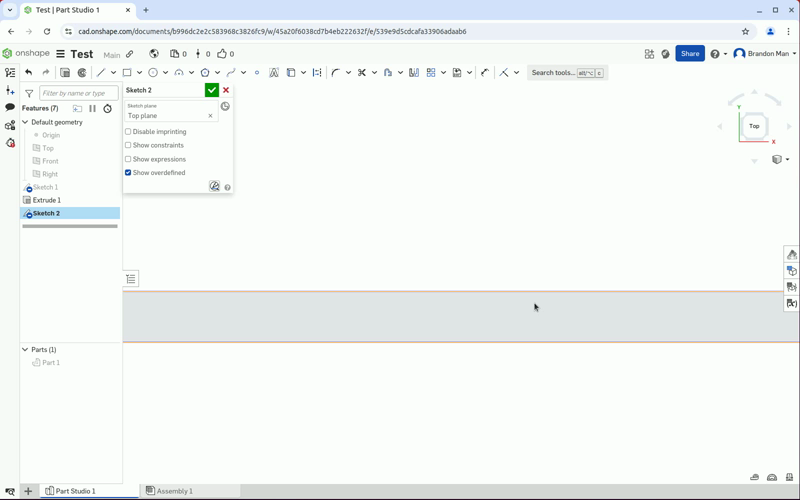
scroll(-6)
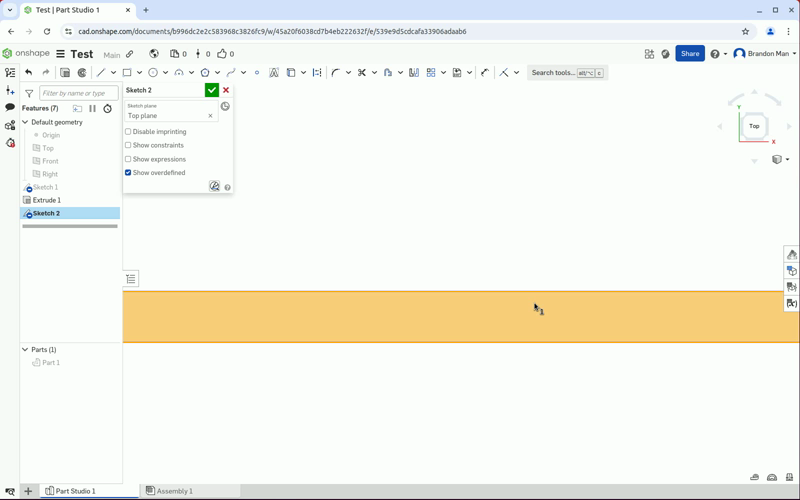
scroll(-6)
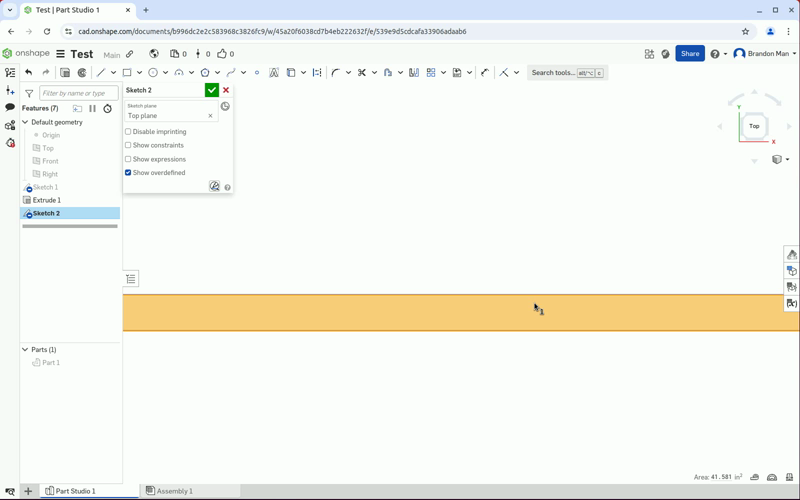
scroll(-6)
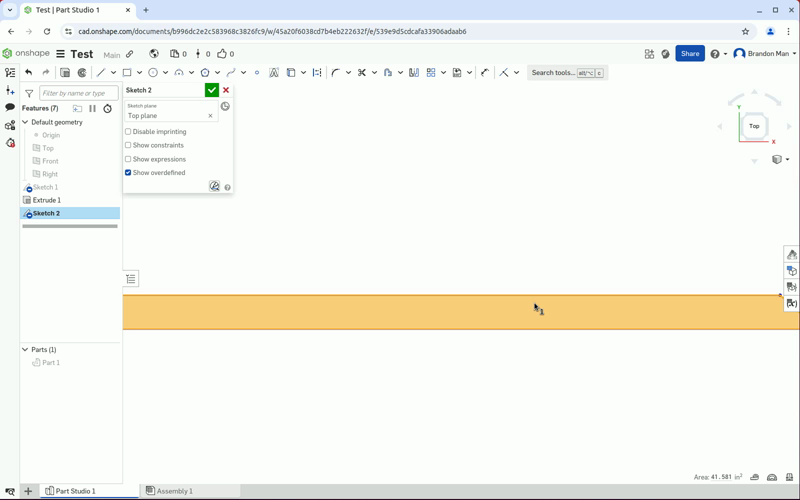
scroll(-6)
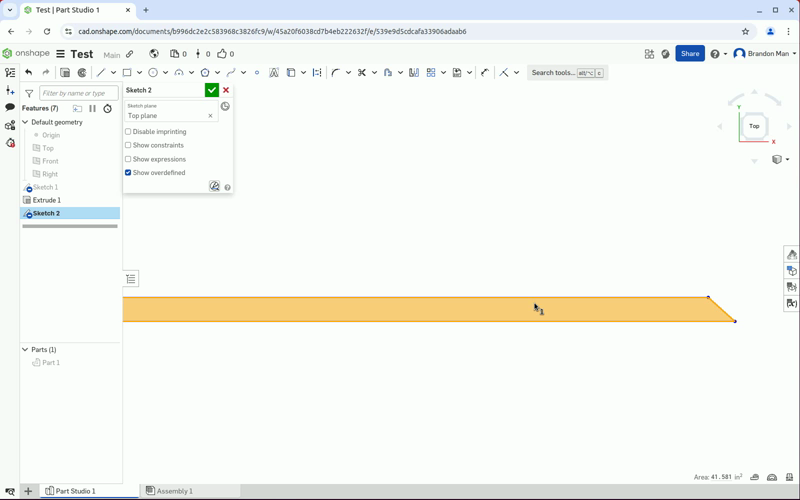
scroll(-6)
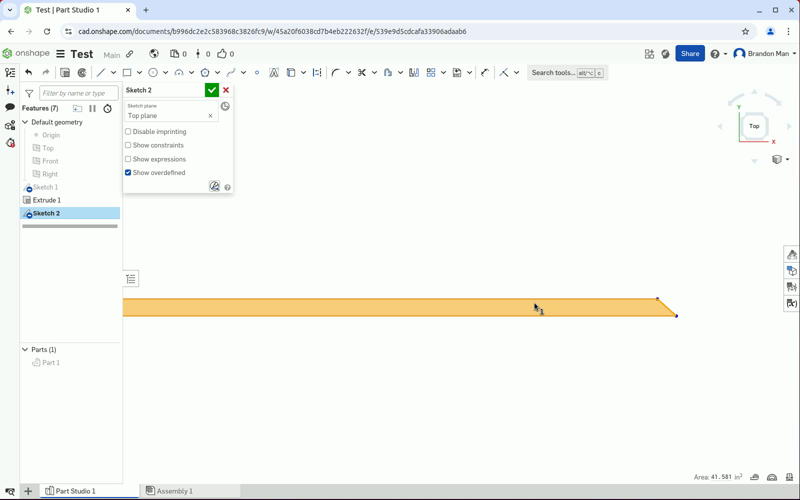
scroll(-6)
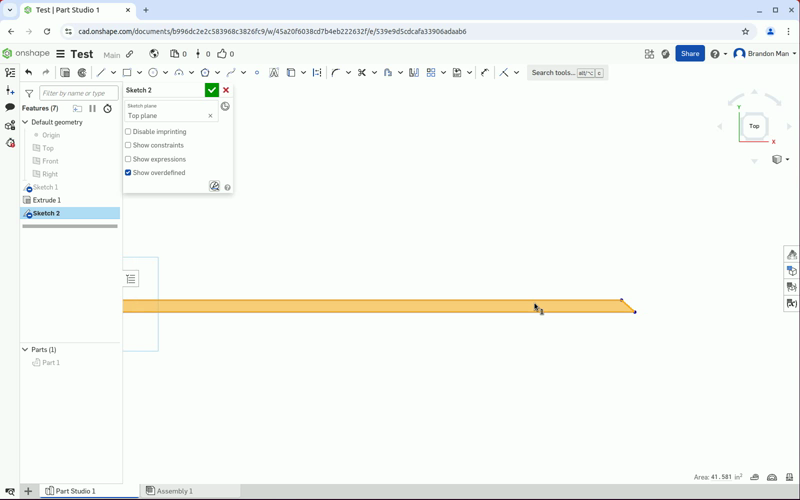
scroll(-6)
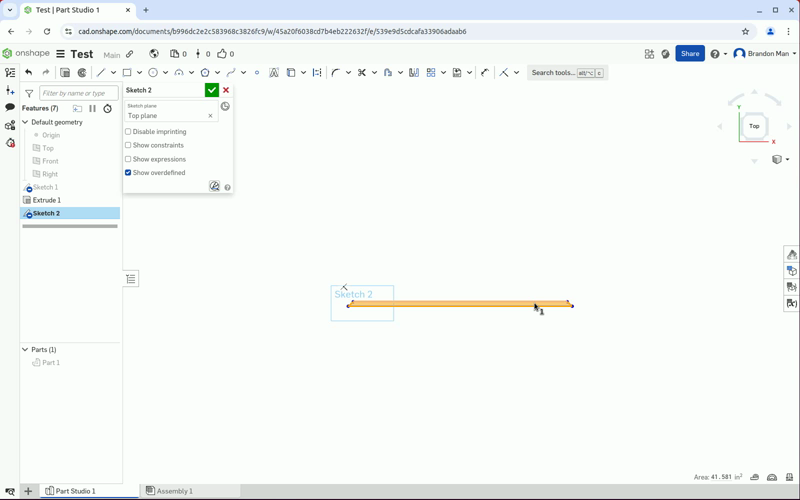
mouse_move(73, 352)
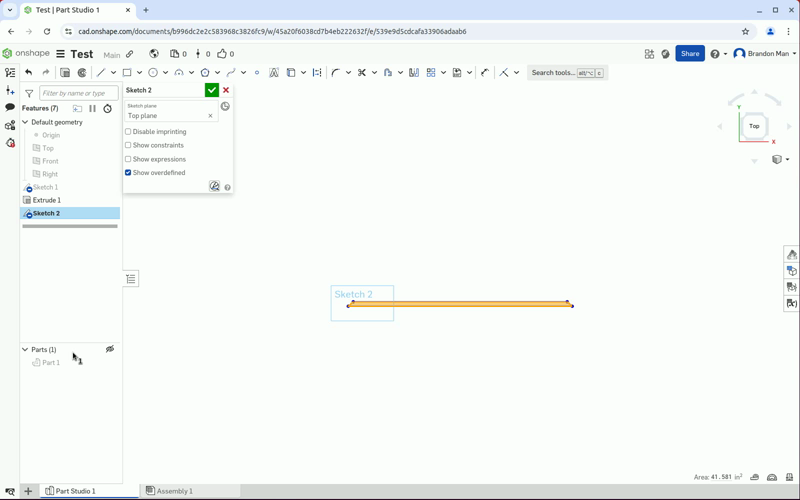
key(shift+y)
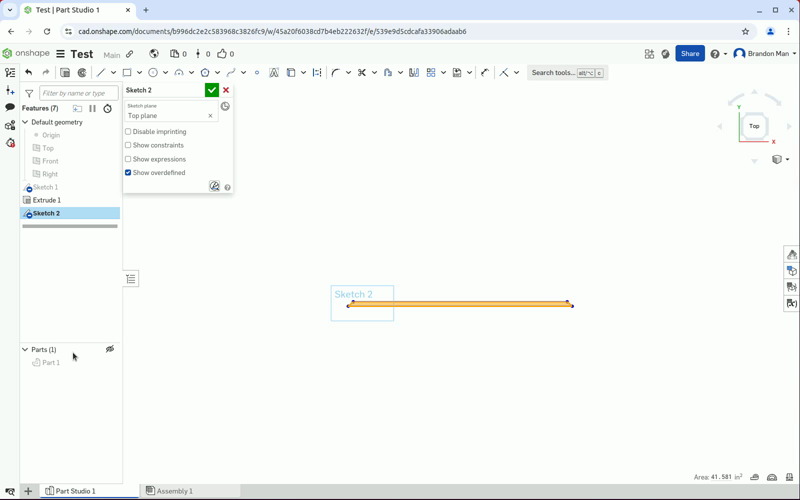
key(shift+e)
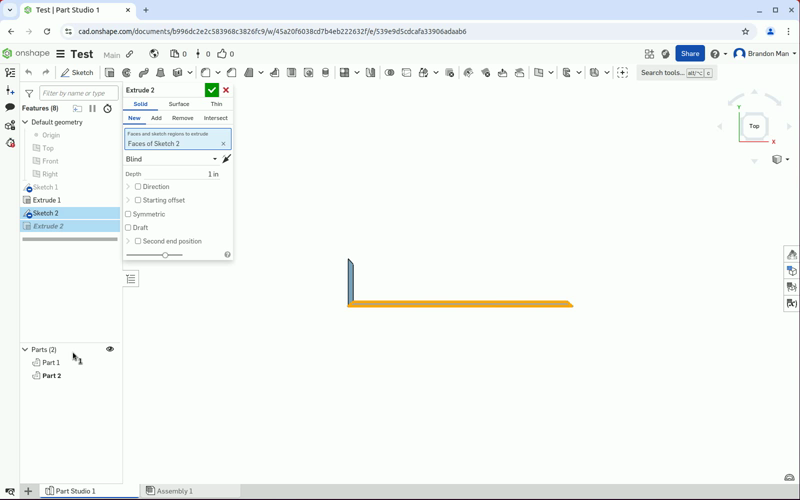
mouse_move(143, 106)
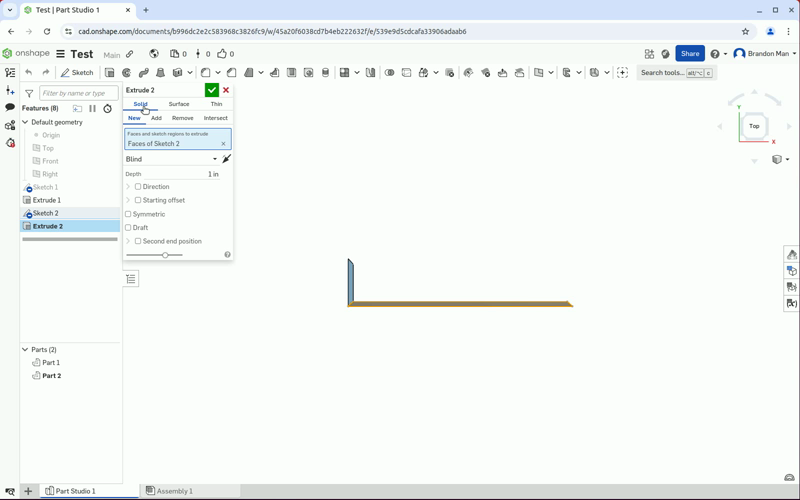
click(143, 106)
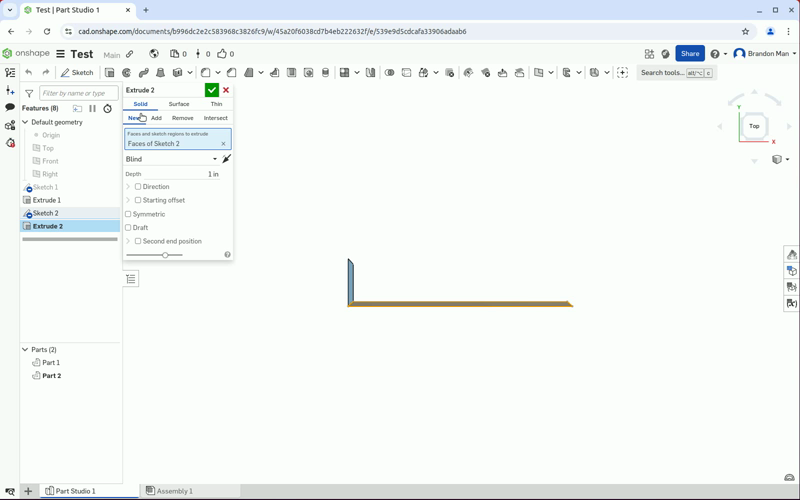
mouse_move(137, 120)
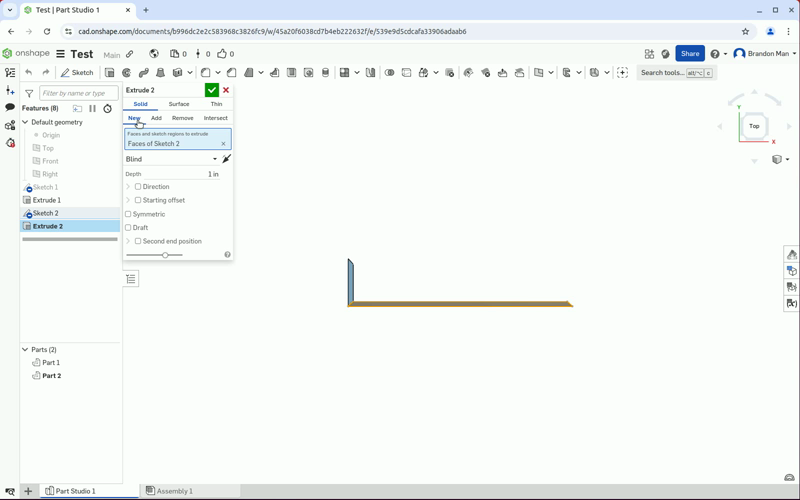
click(137, 120)
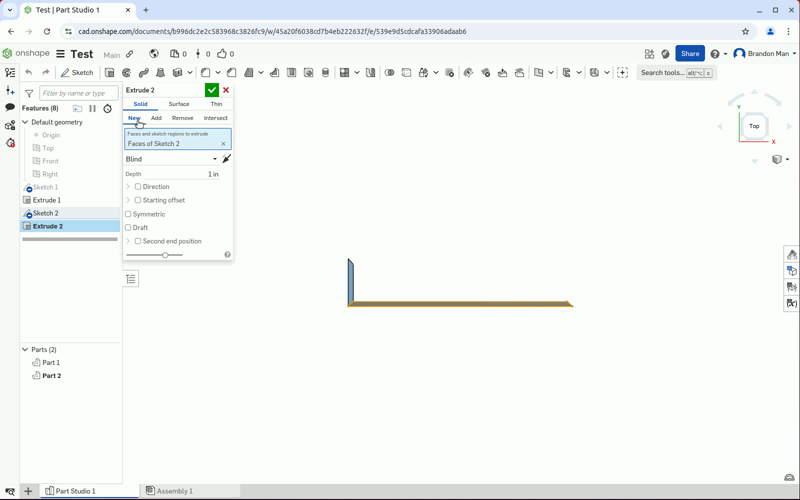
key(tab, 4)
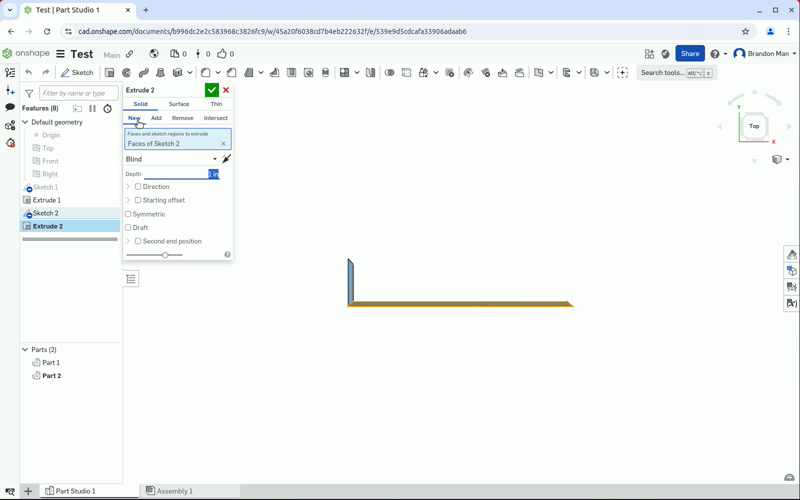
text(8.906)
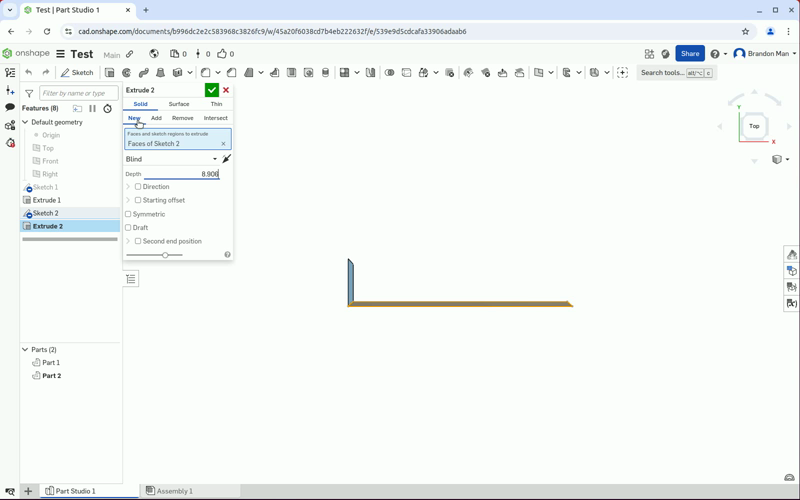
key(enter)
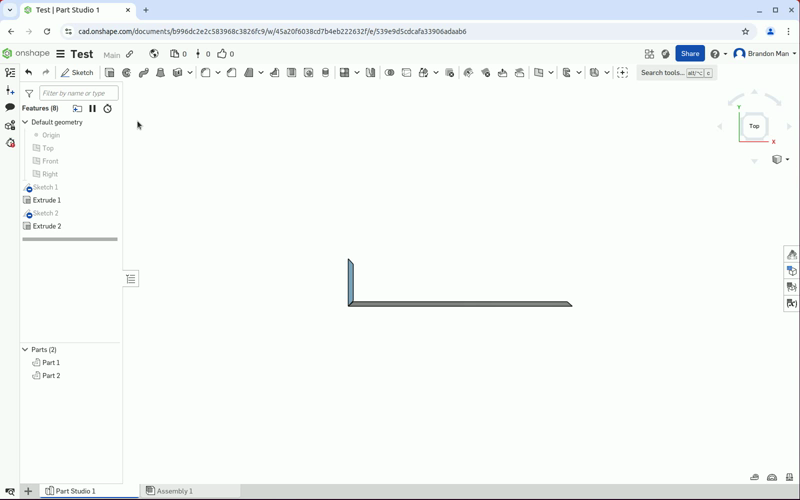
key(shift+h)
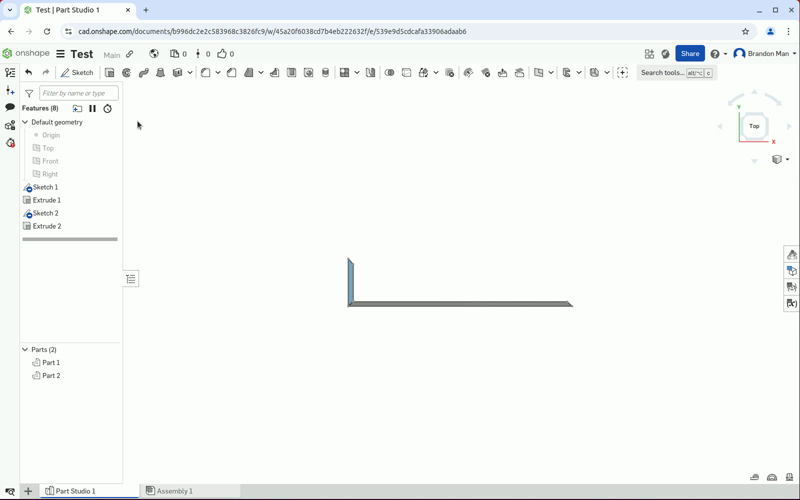
key(shift+h)
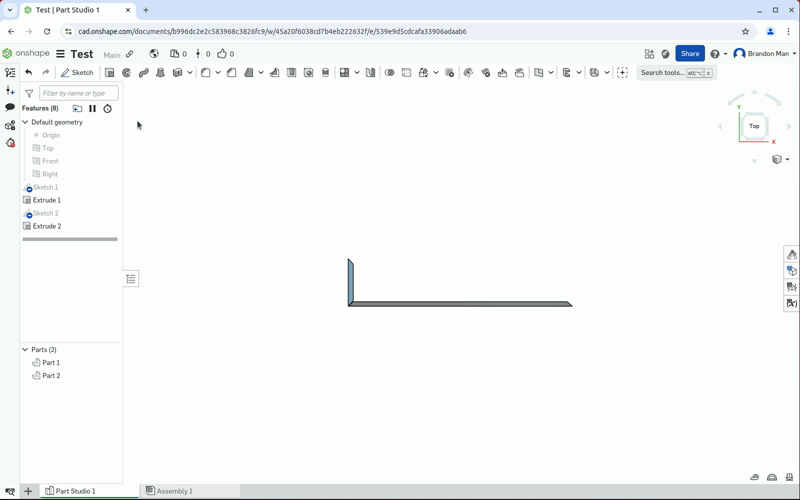
mouse_move(73, 189)
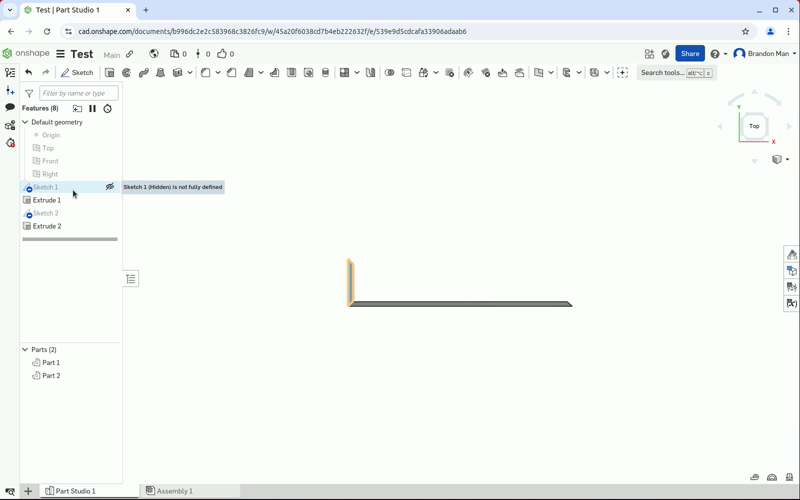
click(73, 189)
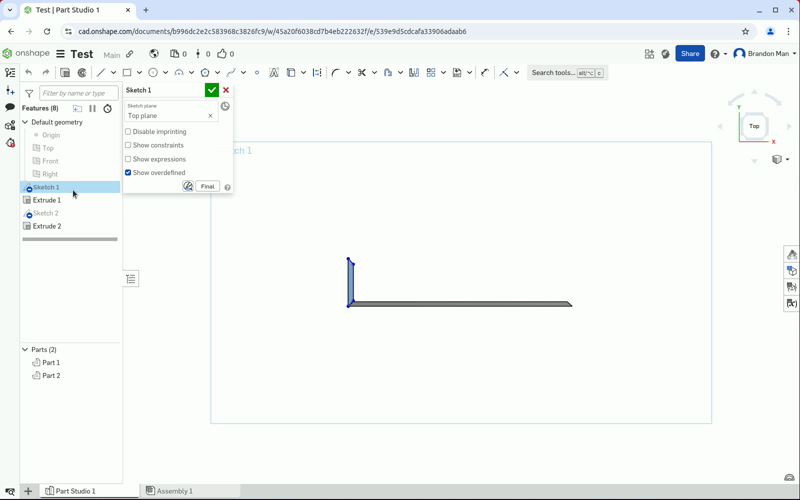
mouse_move(229, 92)
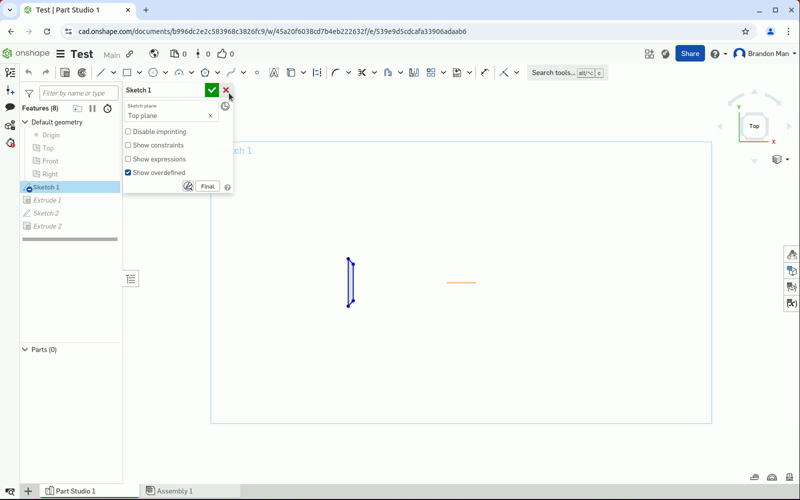
click(229, 92)
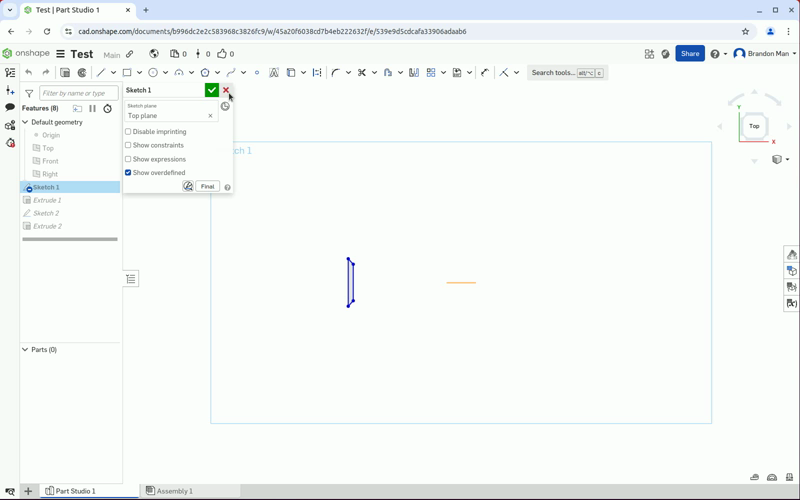
key(shift+s)
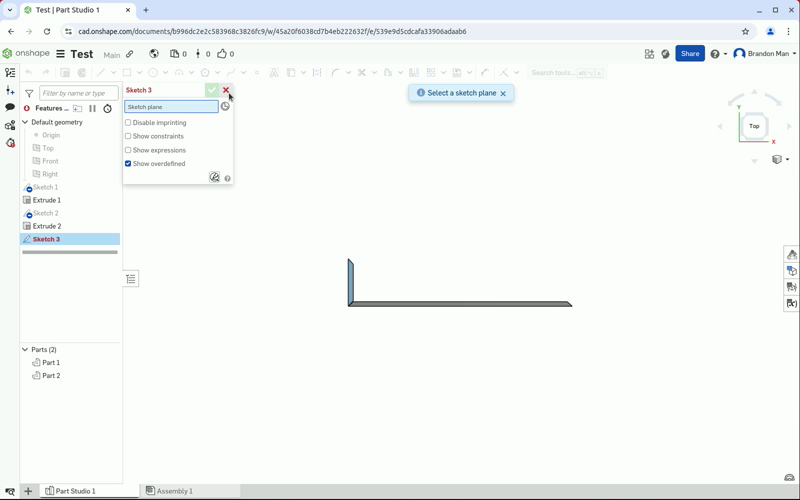
mouse_move(73, 150)
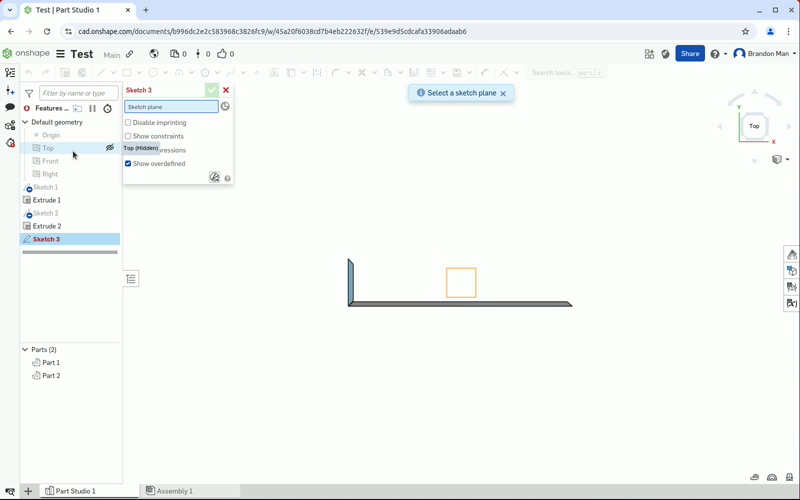
click(73, 150)
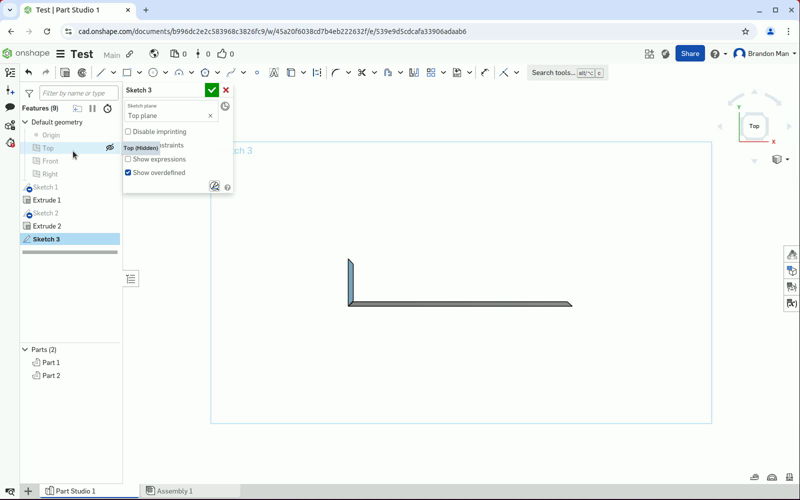
mouse_move(73, 352)
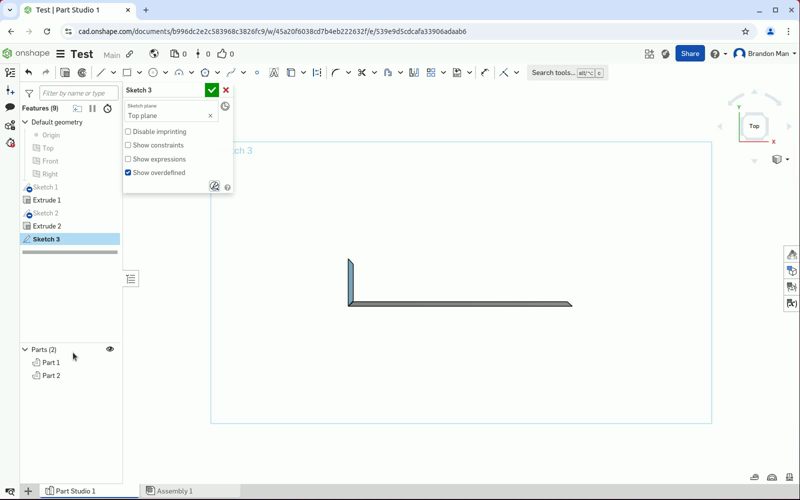
key(y)
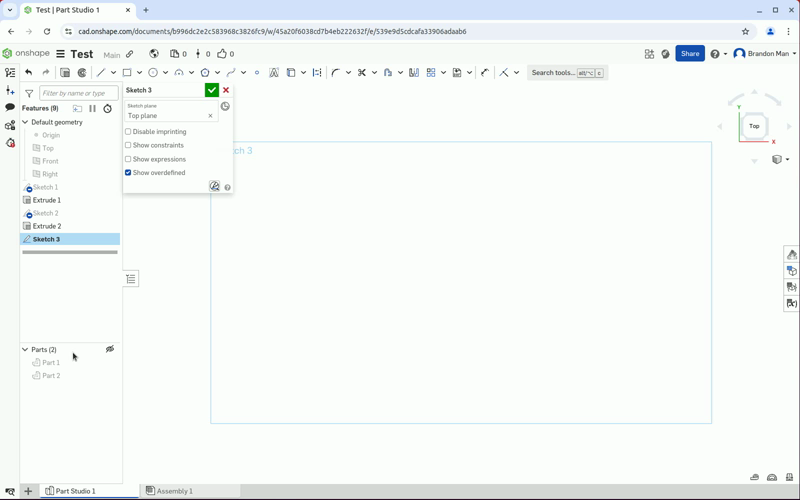
key(l)
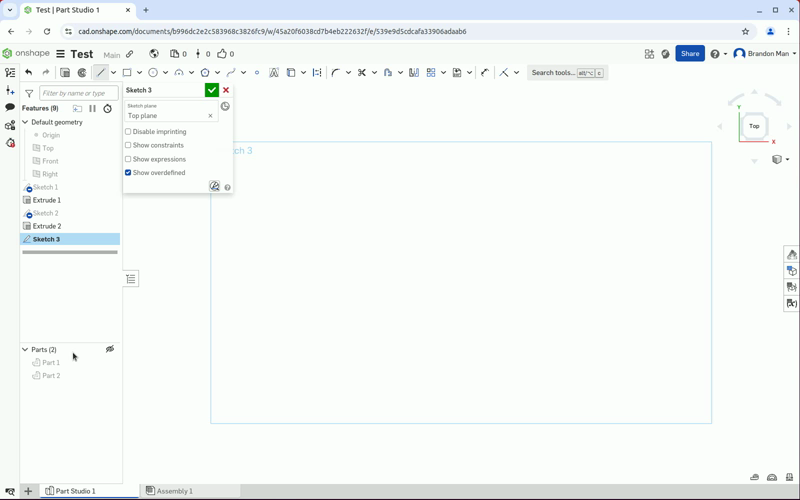
key_down(shift)
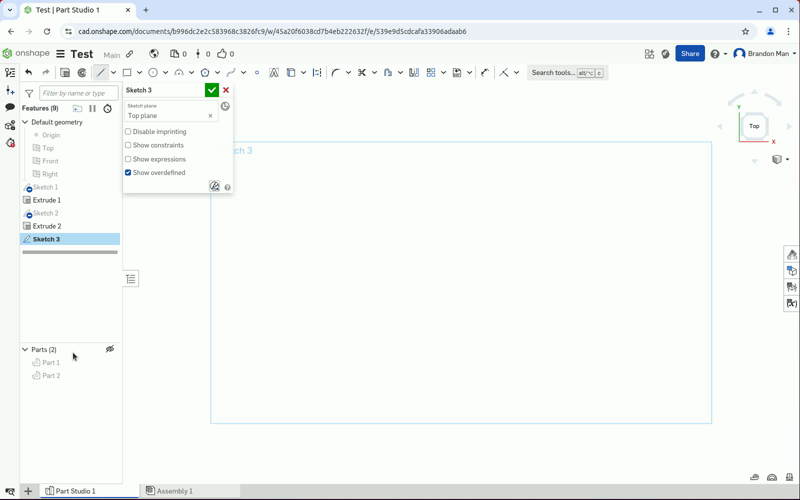
mouse_move(348, 259)
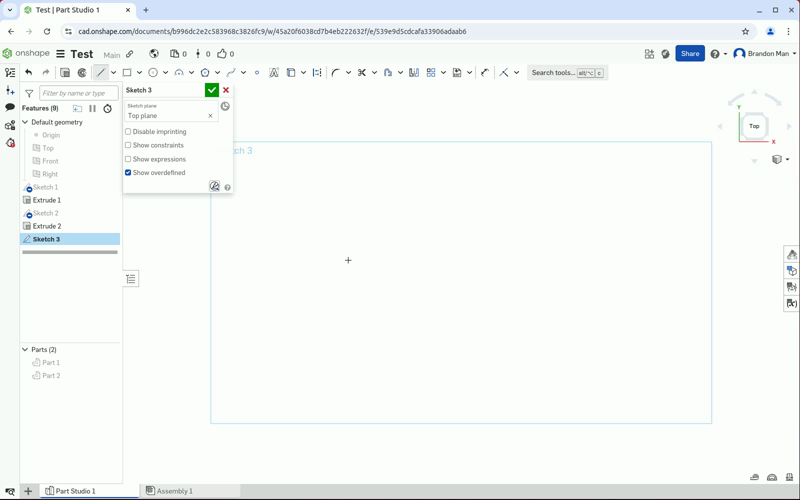
click(348, 259)
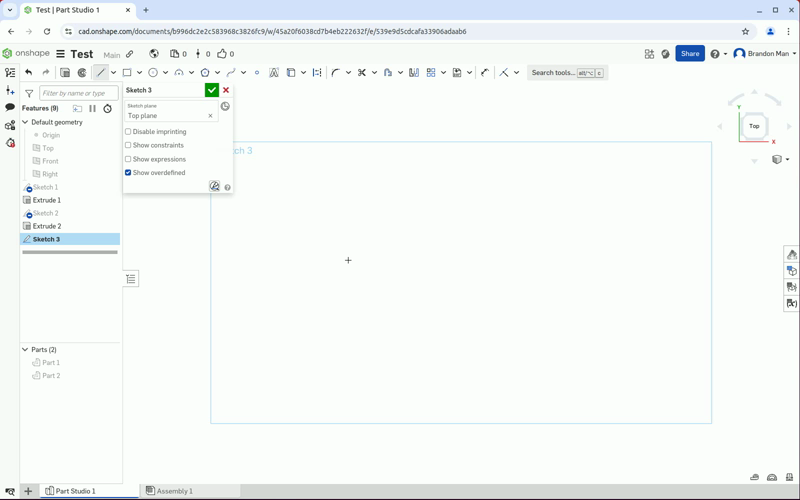
key_up(shift)
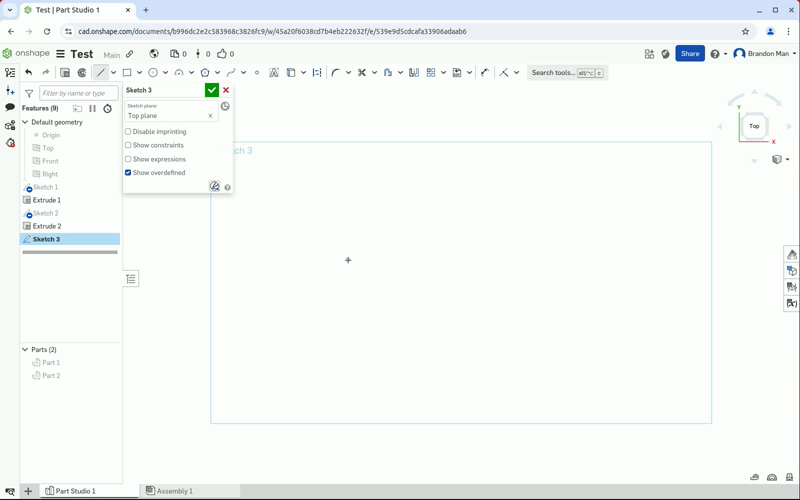
key_down(shift)
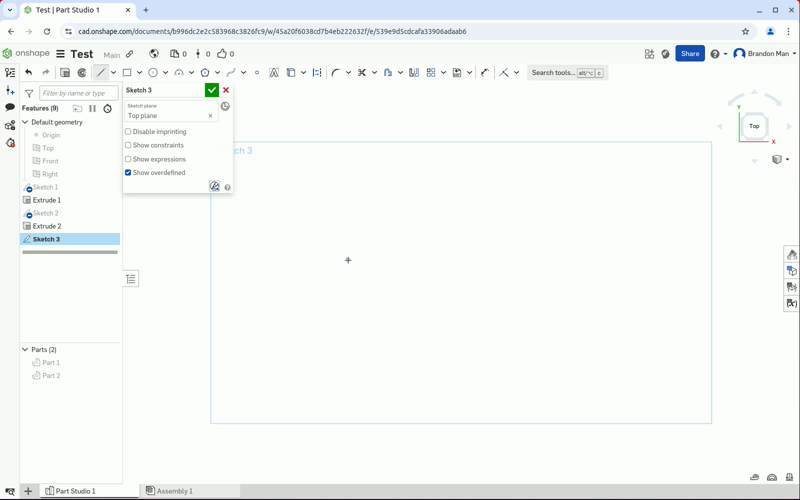
mouse_move(378, 259)
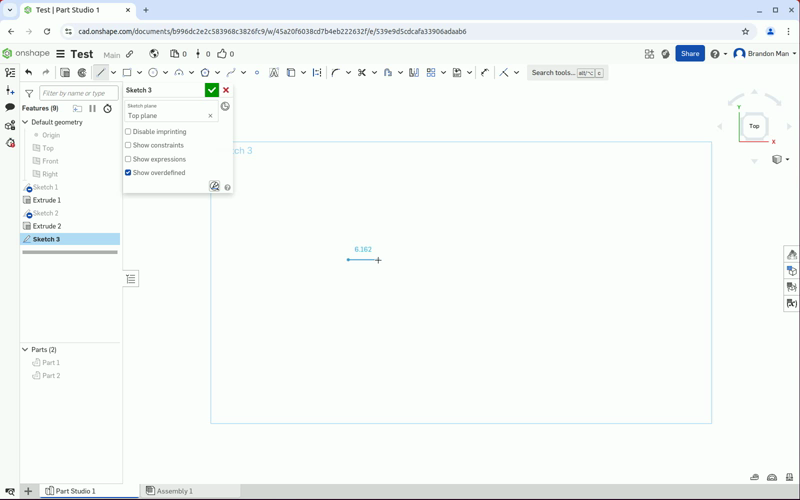
mouse_move(353, 264)
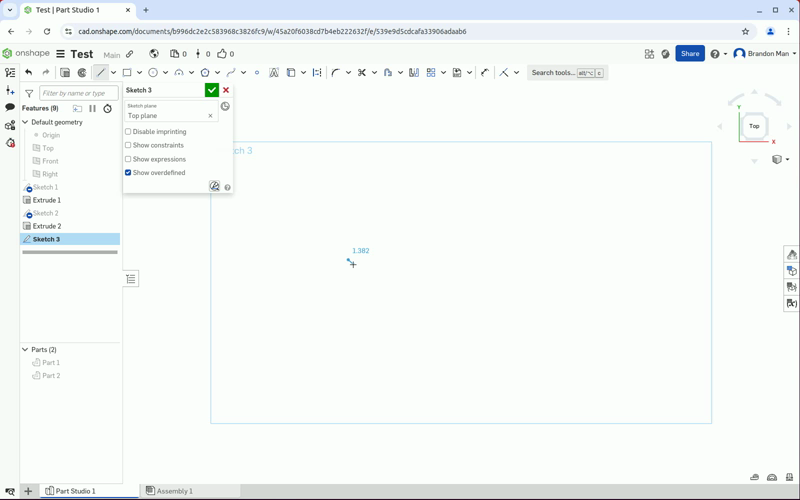
scroll(6)
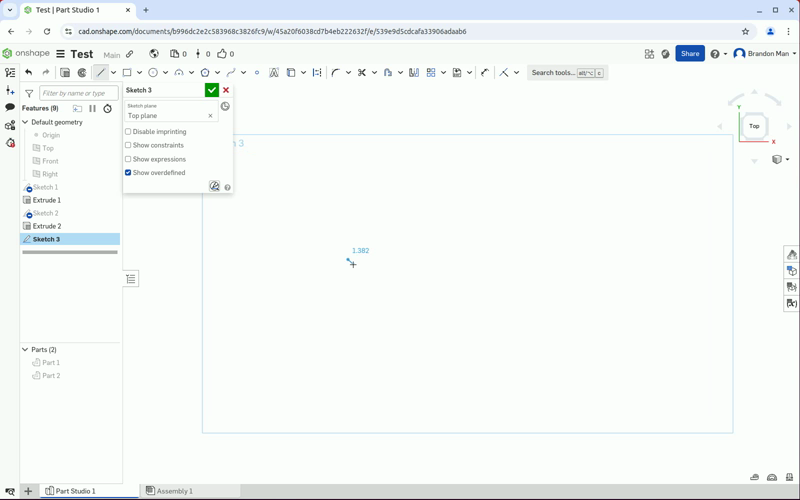
scroll(6)
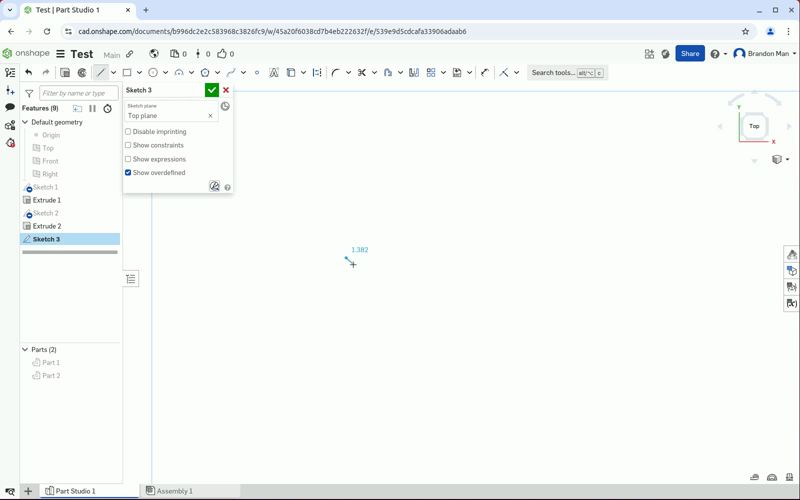
scroll(6)
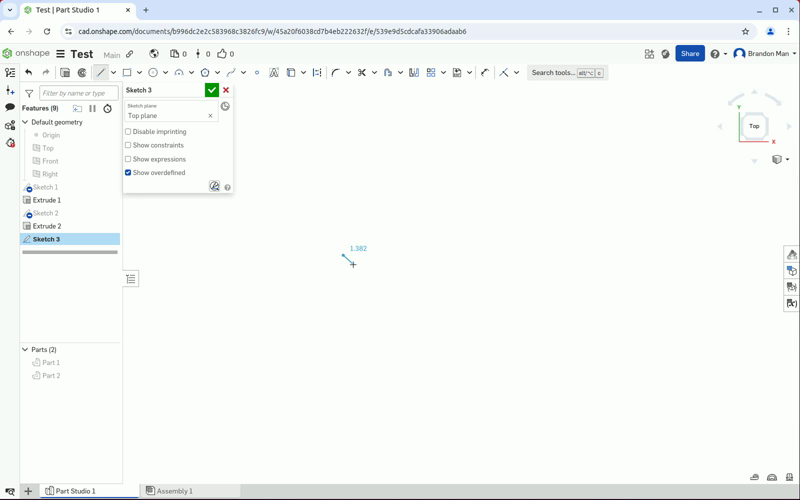
scroll(6)
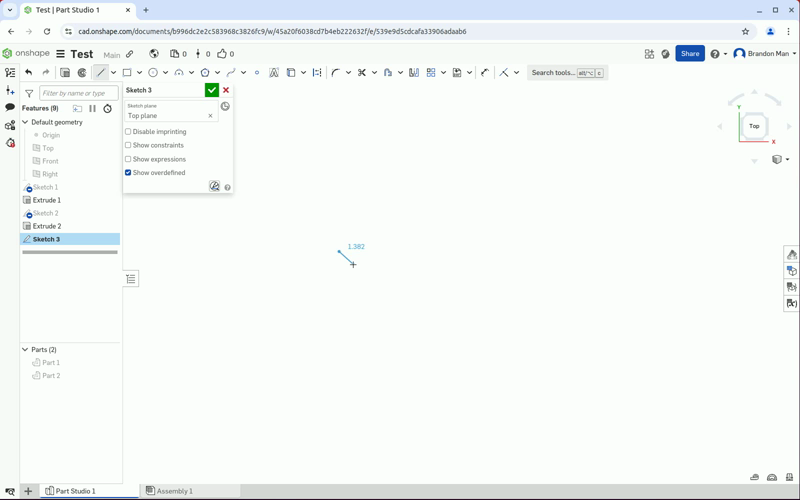
scroll(6)
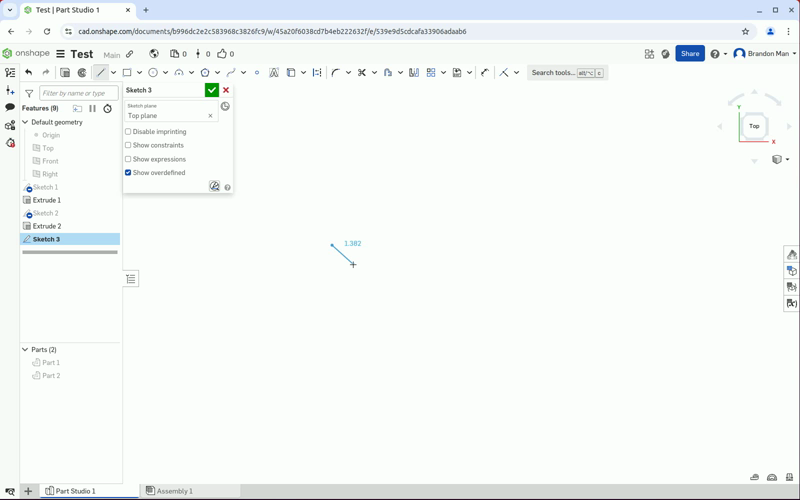
scroll(6)
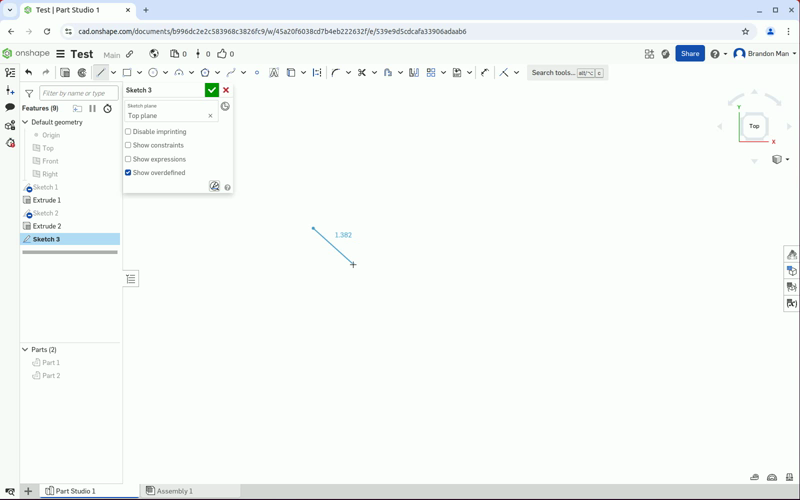
scroll(6)
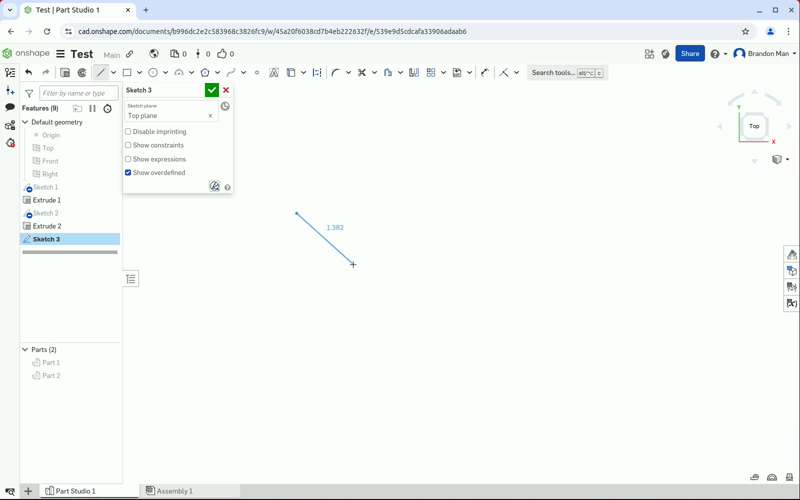
click(353, 264)
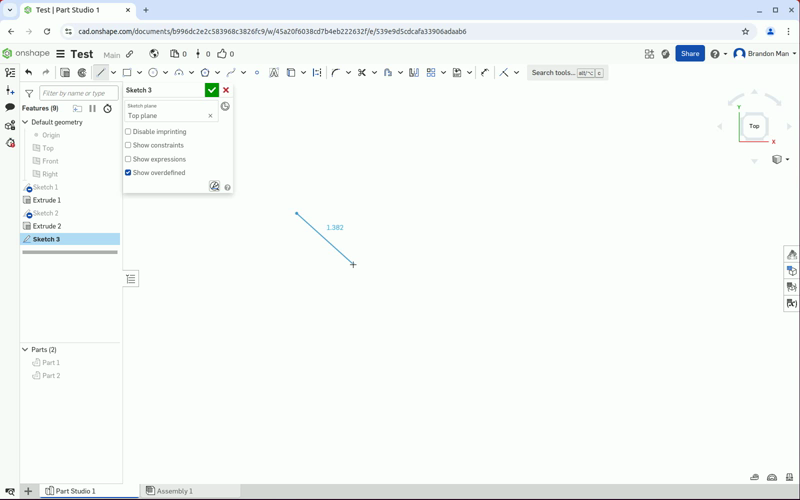
scroll(-6)
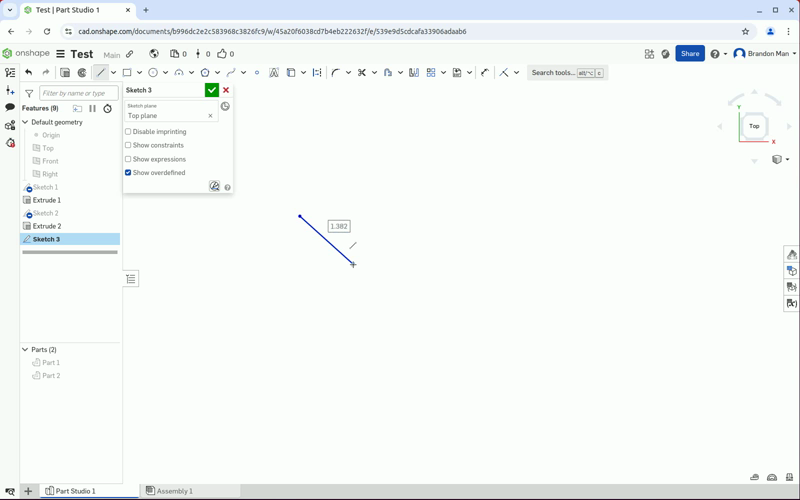
scroll(-6)
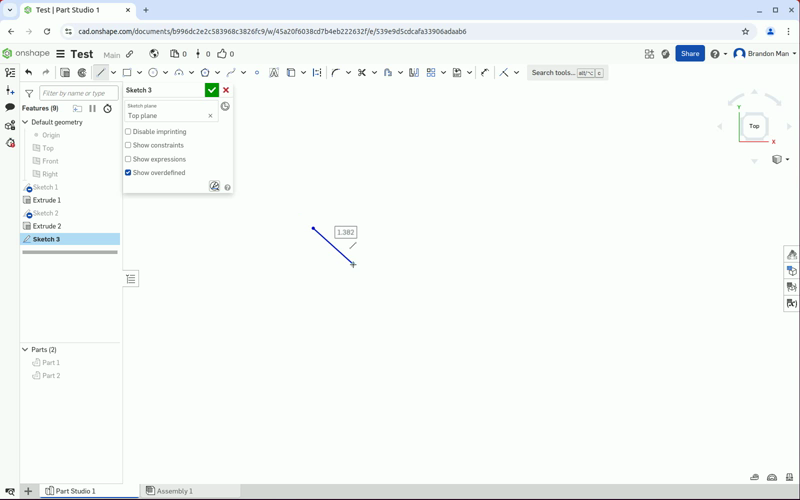
scroll(-6)
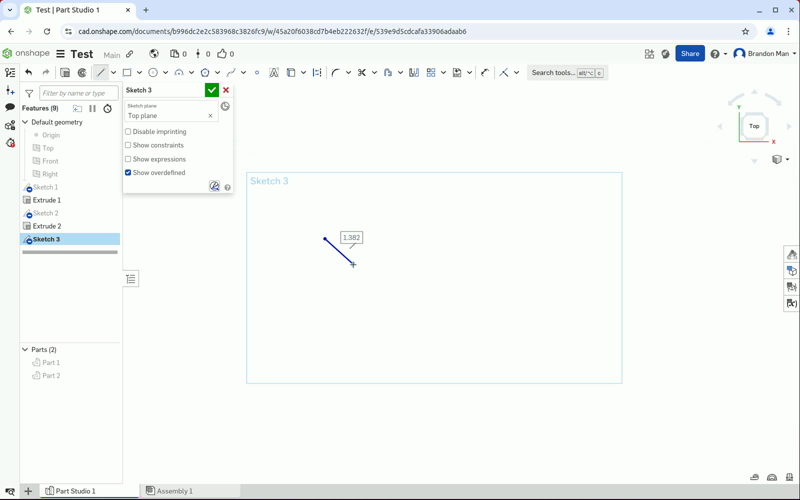
scroll(-6)
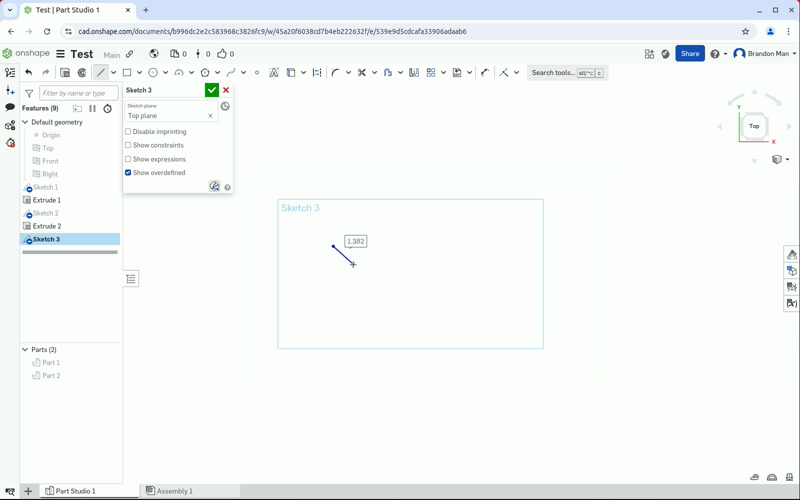
scroll(-6)
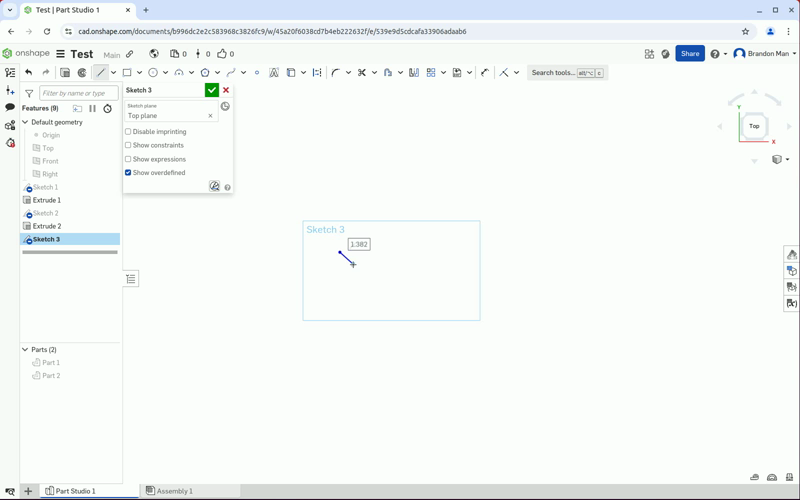
scroll(-6)
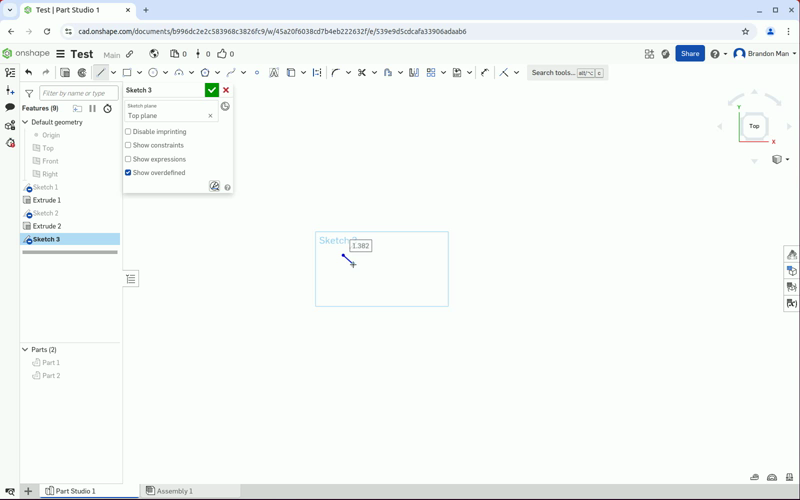
scroll(-6)
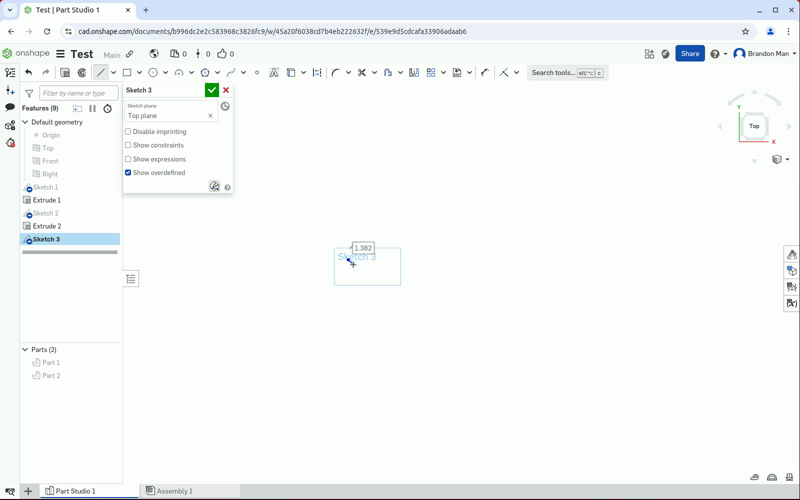
key_up(shift)
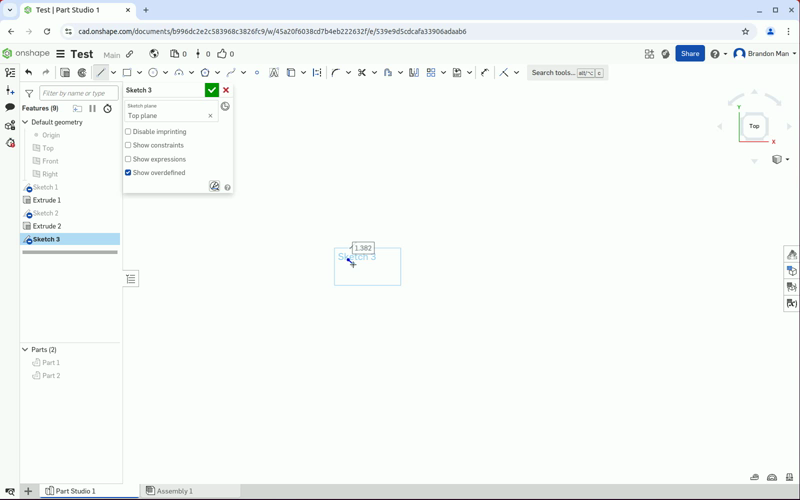
key_down(shift)
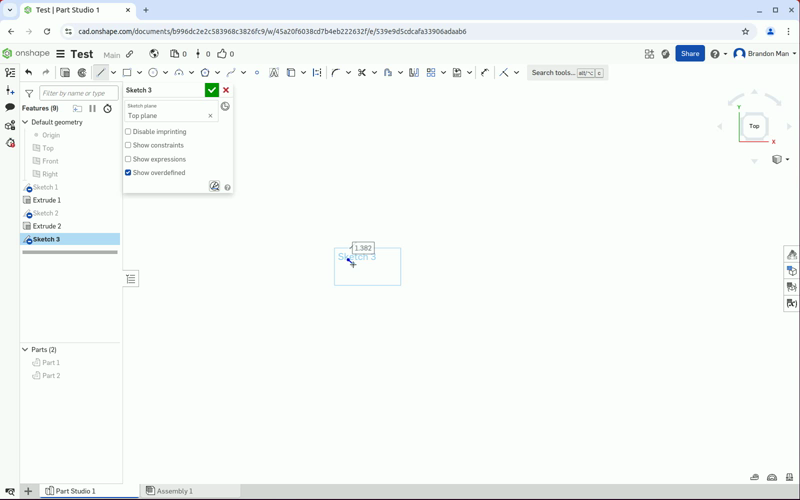
mouse_move(567, 264)
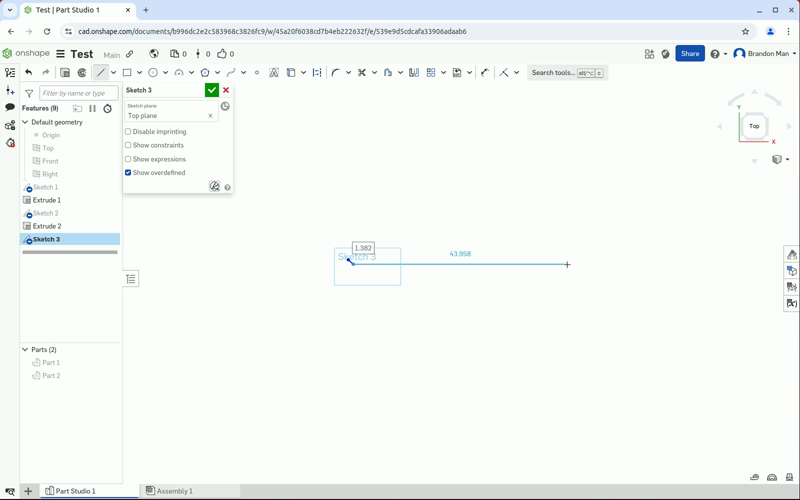
click(567, 264)
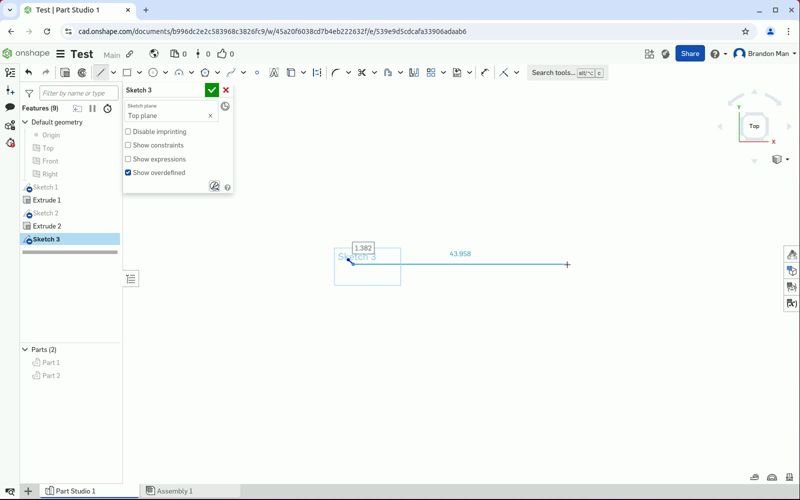
key_up(shift)
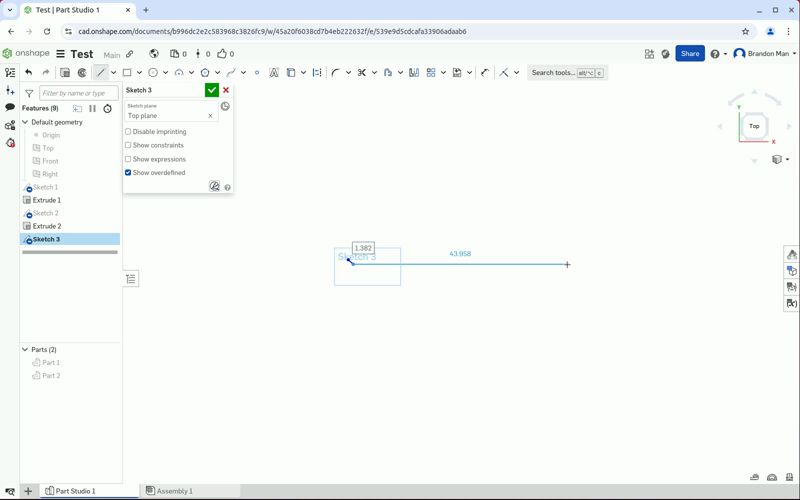
key_down(shift)
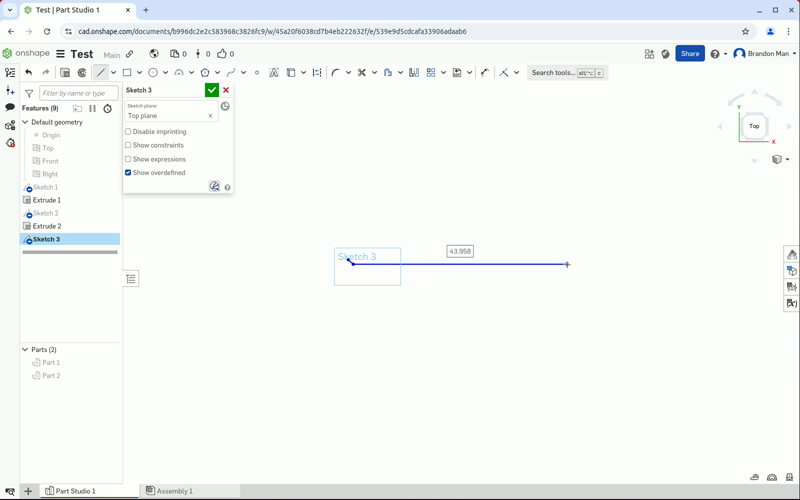
mouse_move(589, 264)
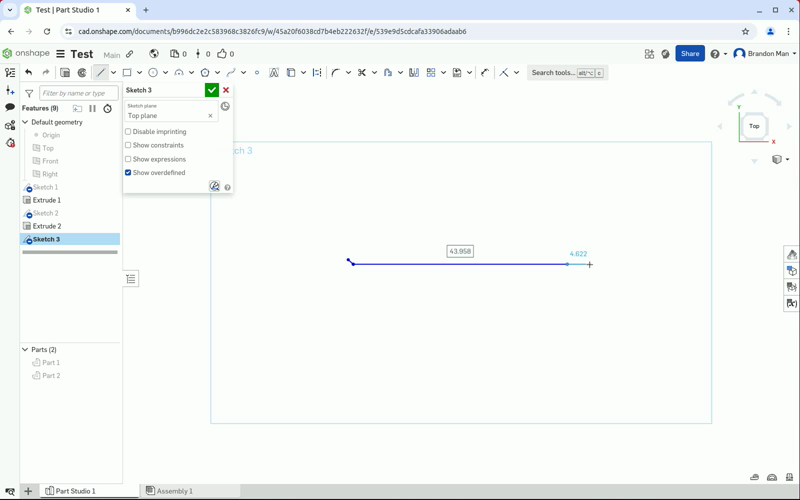
mouse_move(572, 259)
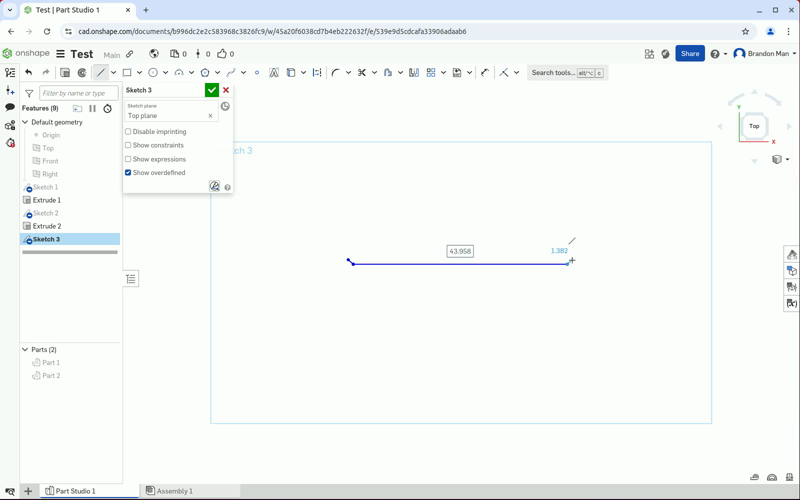
scroll(6)
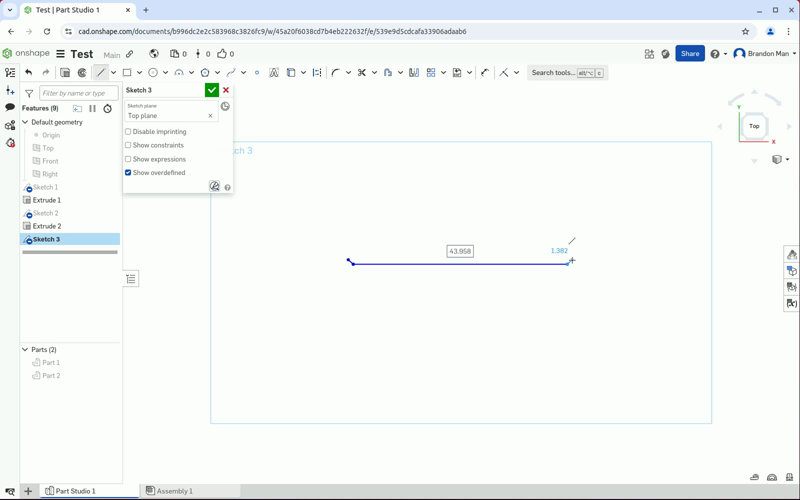
scroll(6)
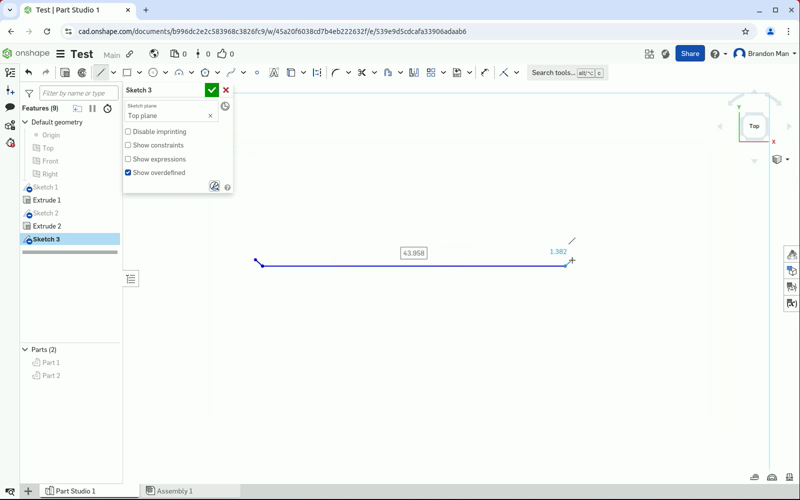
scroll(6)
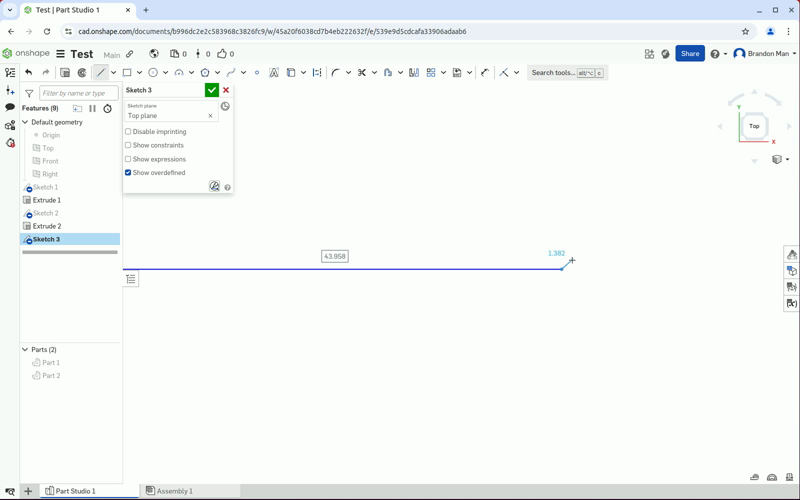
scroll(6)
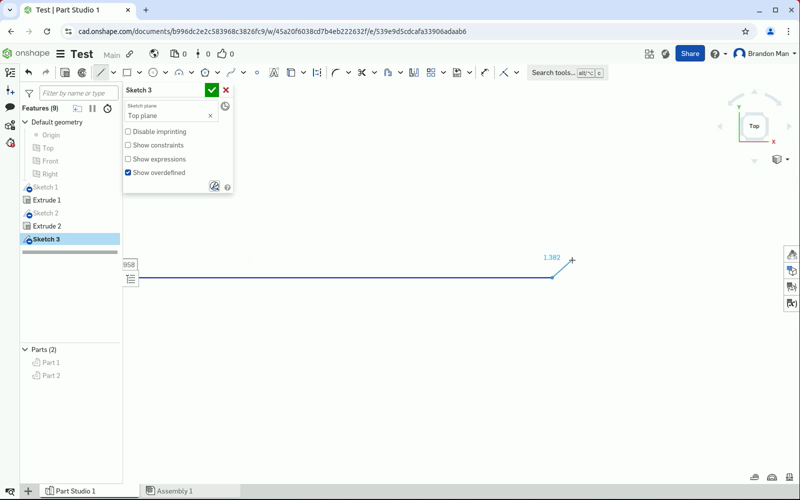
scroll(6)
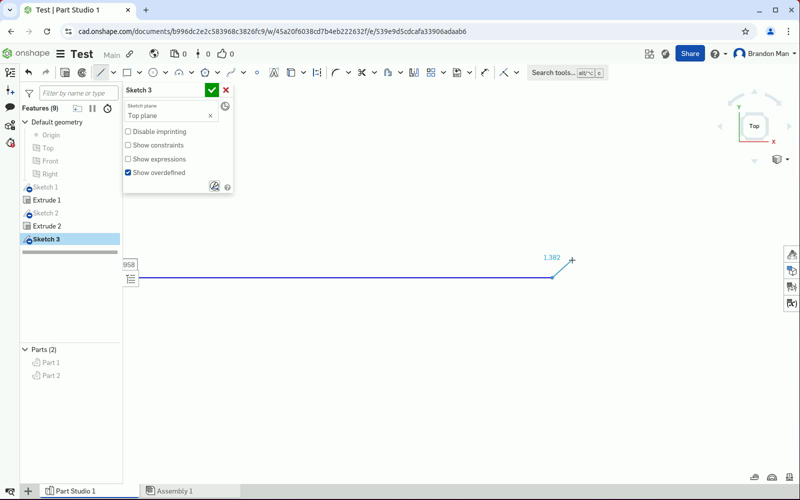
scroll(6)
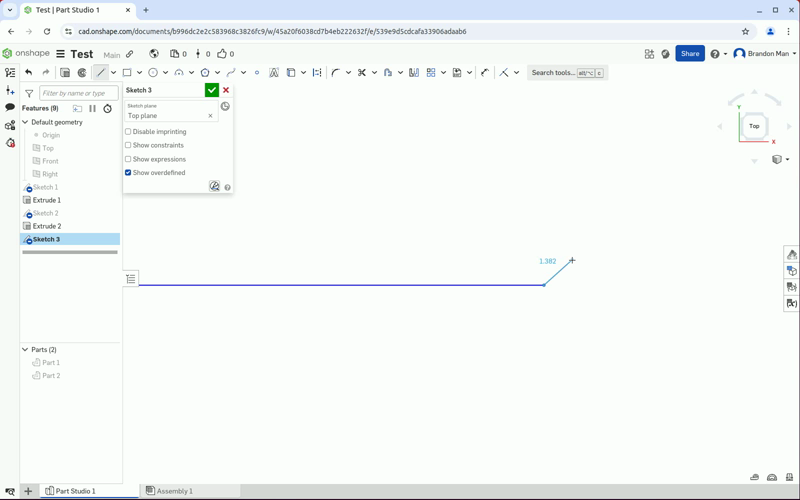
scroll(6)
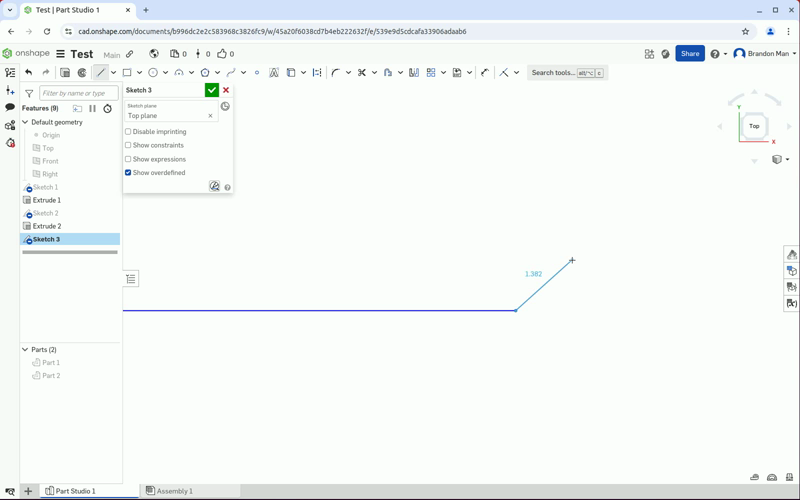
click(572, 259)
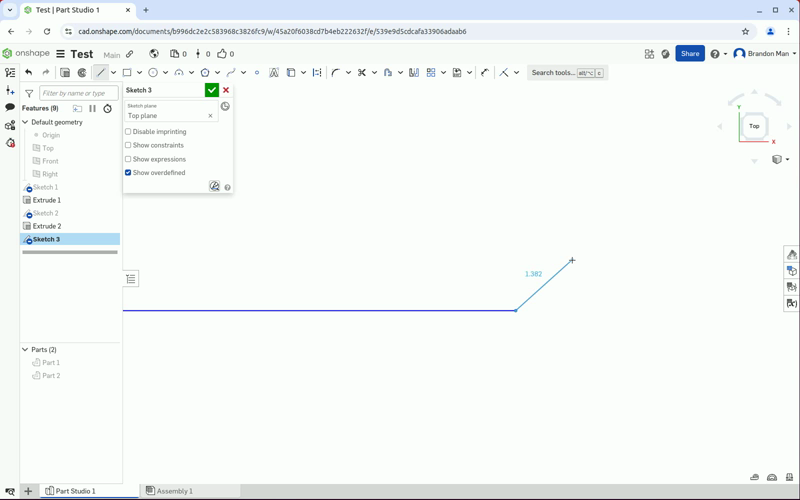
scroll(-6)
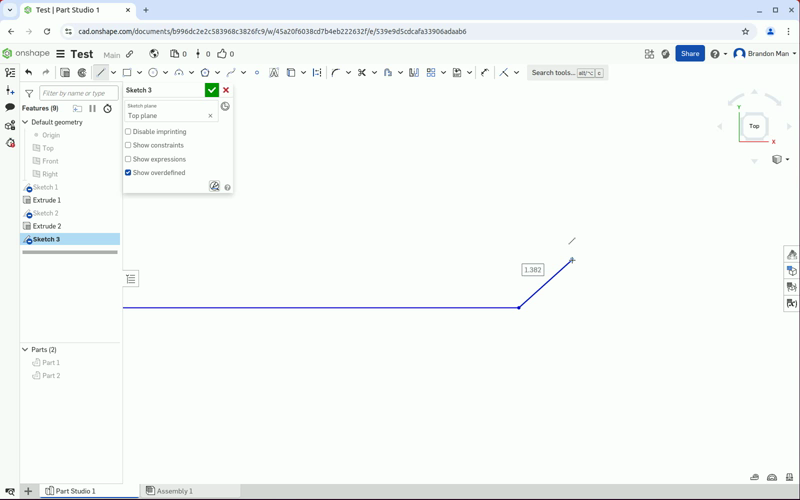
scroll(-6)
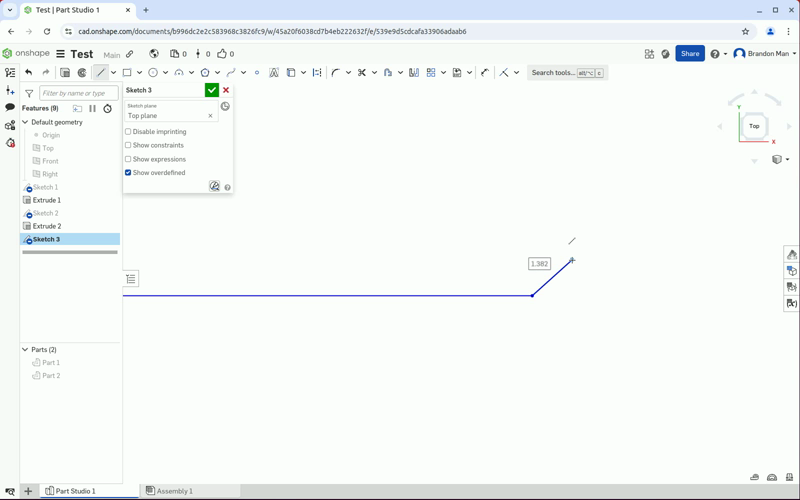
scroll(-6)
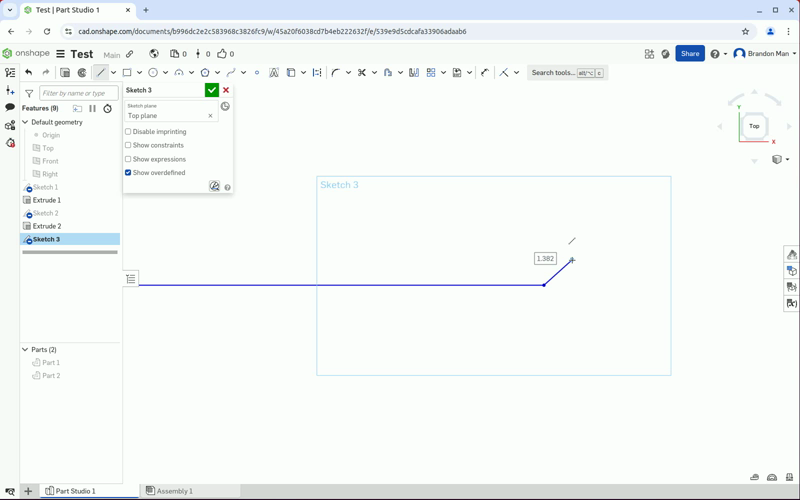
scroll(-6)
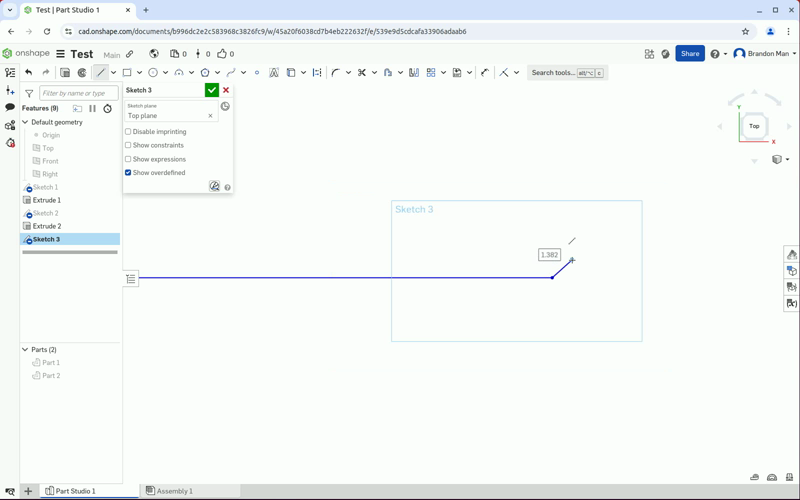
scroll(-6)
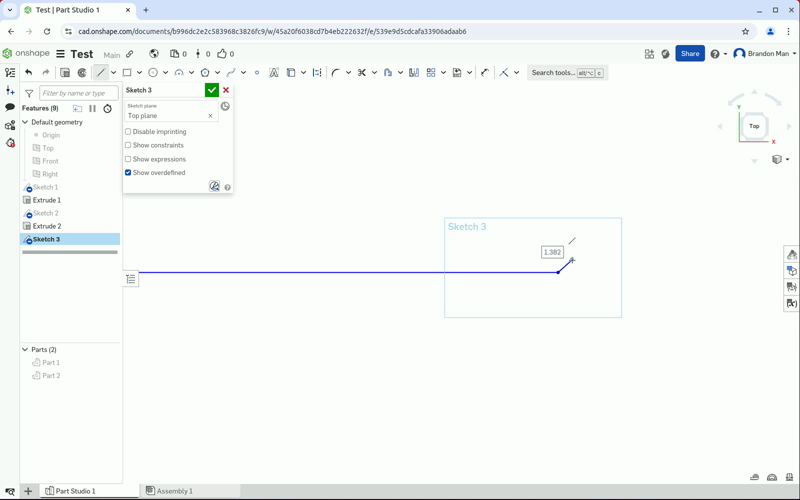
scroll(-6)
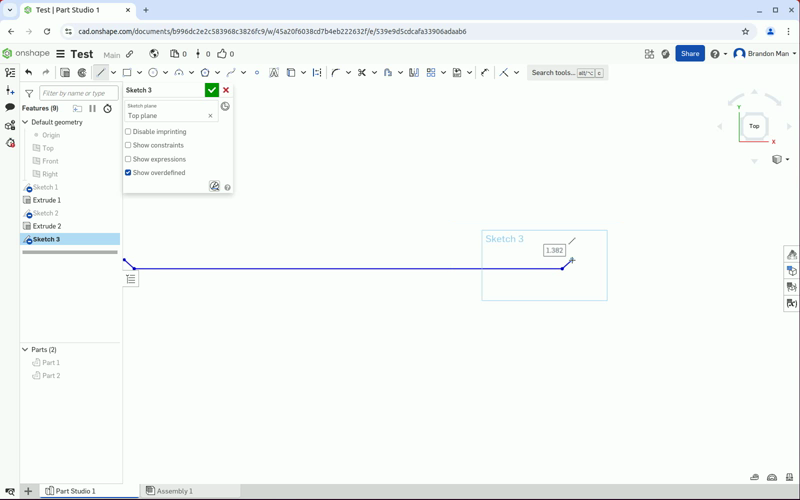
scroll(-6)
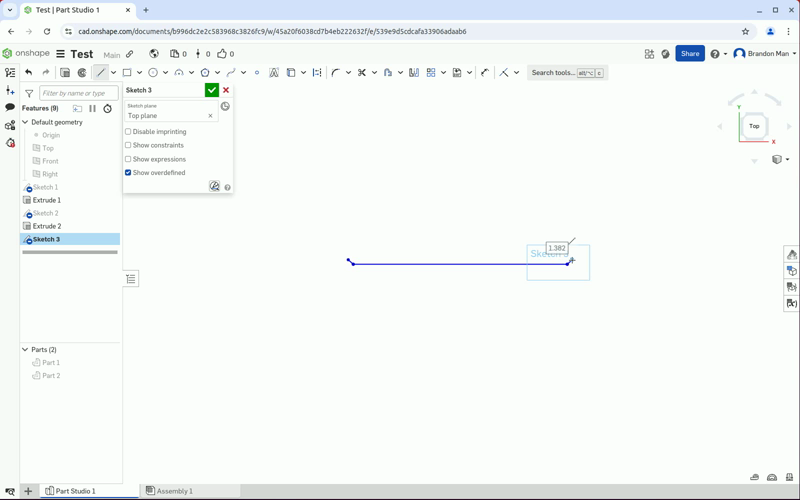
key_up(shift)
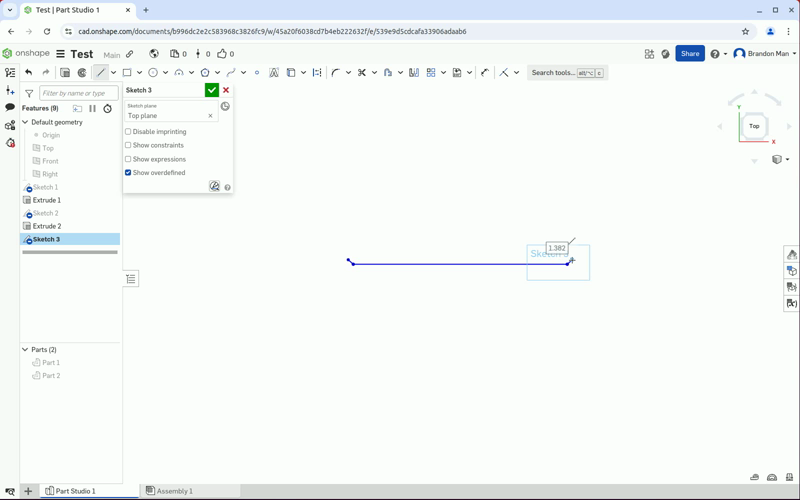
key_down(shift)
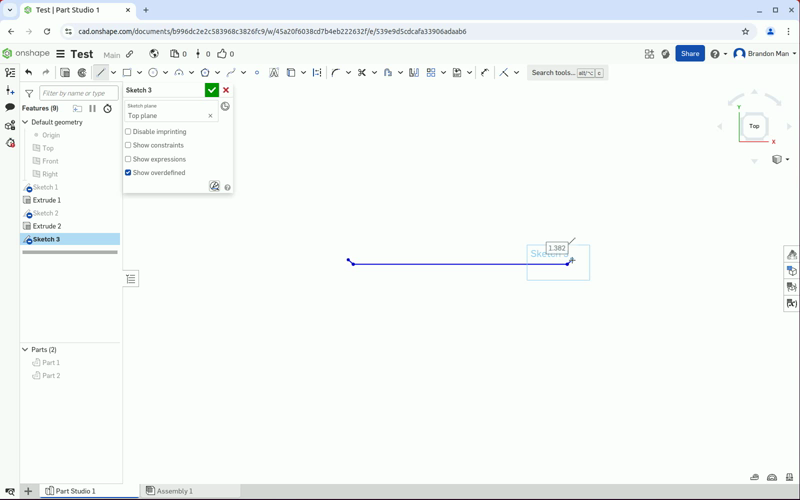
mouse_move(348, 259)
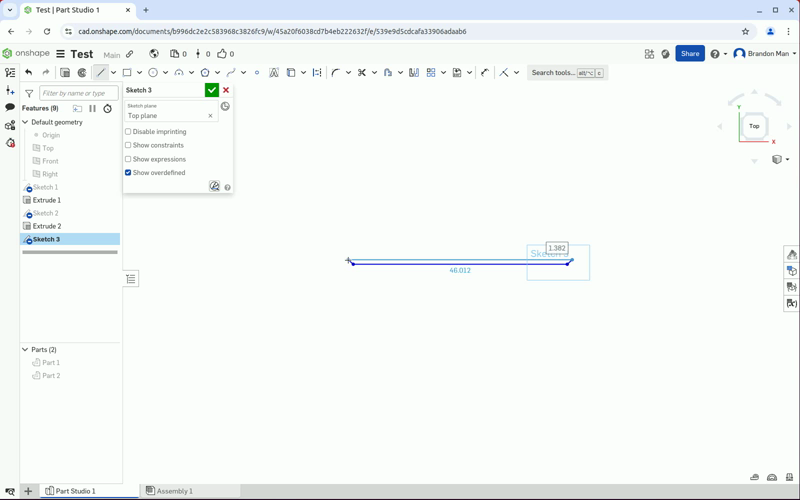
key_up(shift)
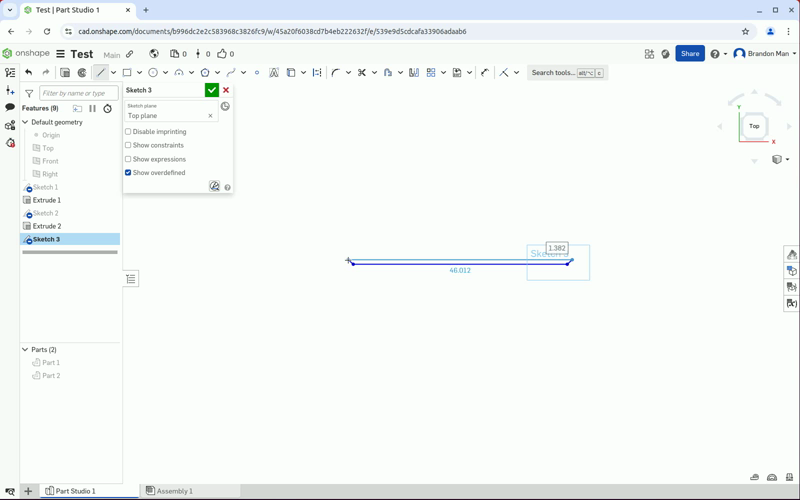
click(348, 259)
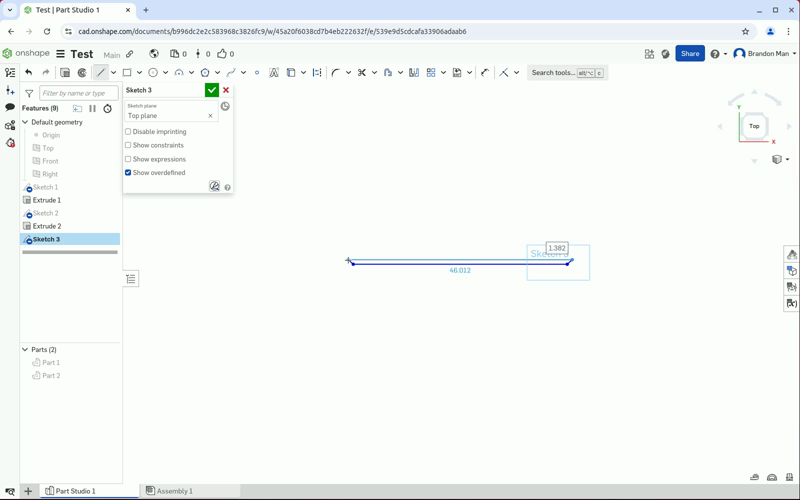
key(esc)
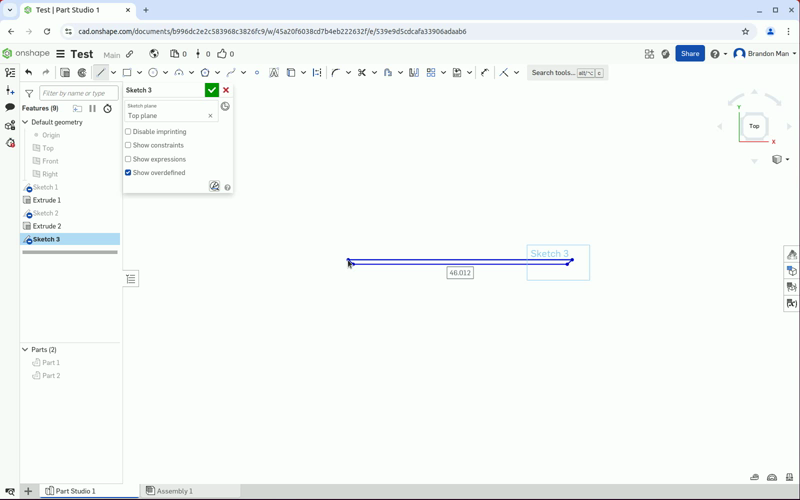
mouse_move(455, 262)
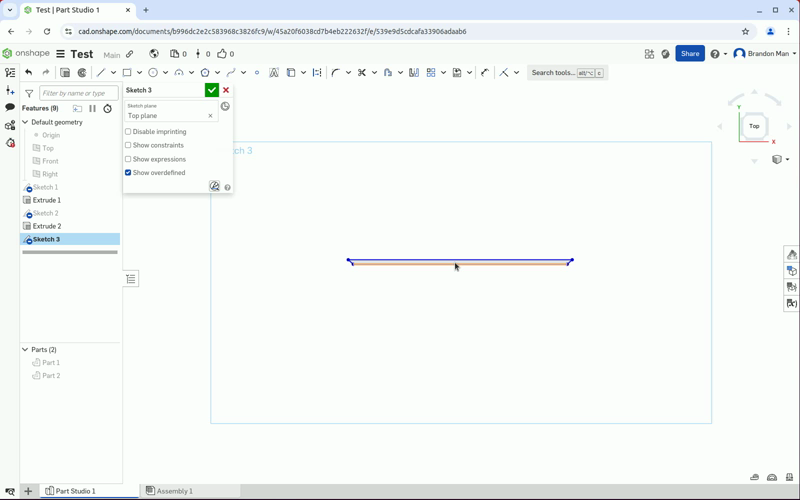
scroll(6)
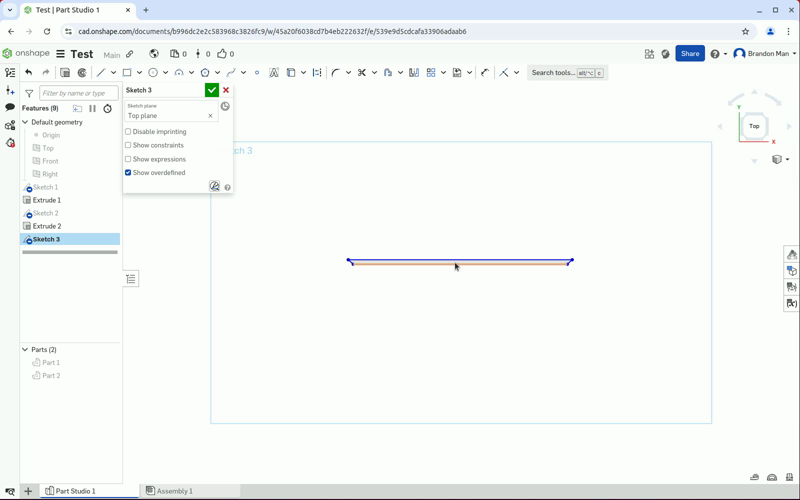
scroll(6)
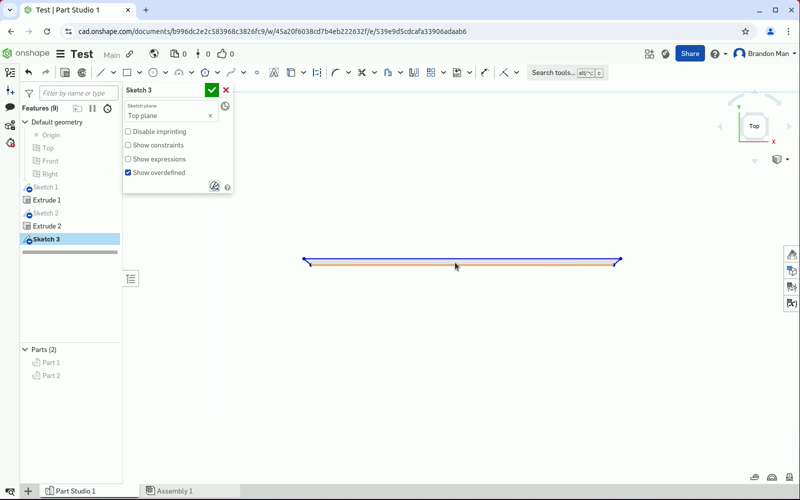
scroll(6)
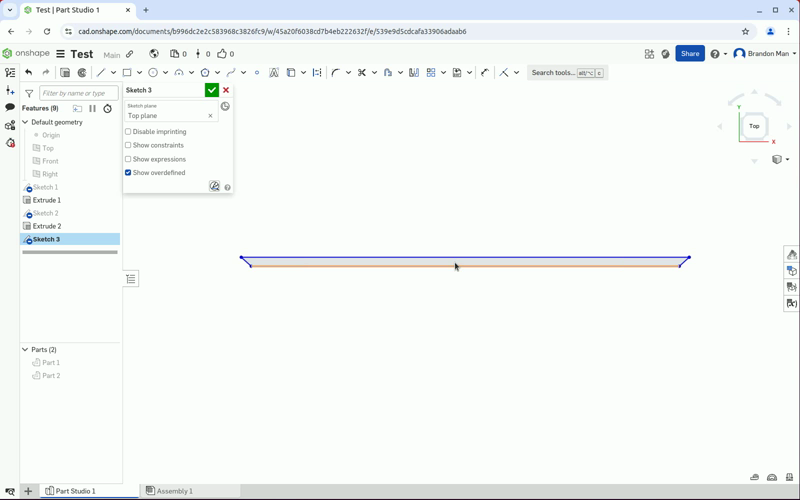
scroll(6)
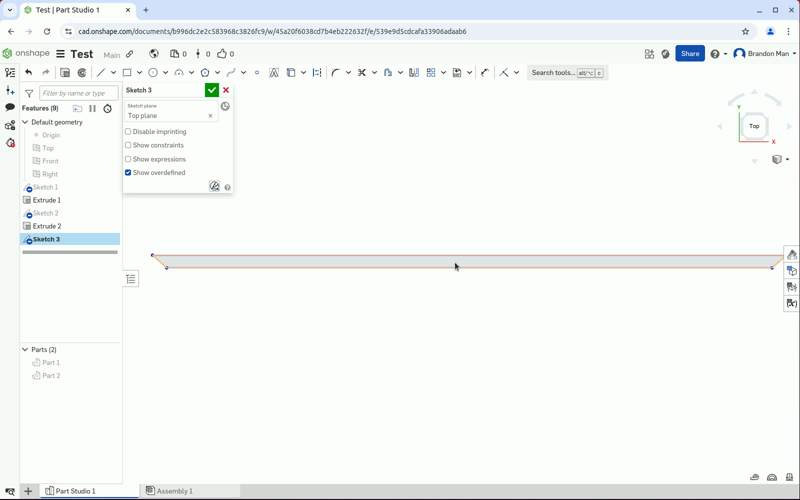
scroll(6)
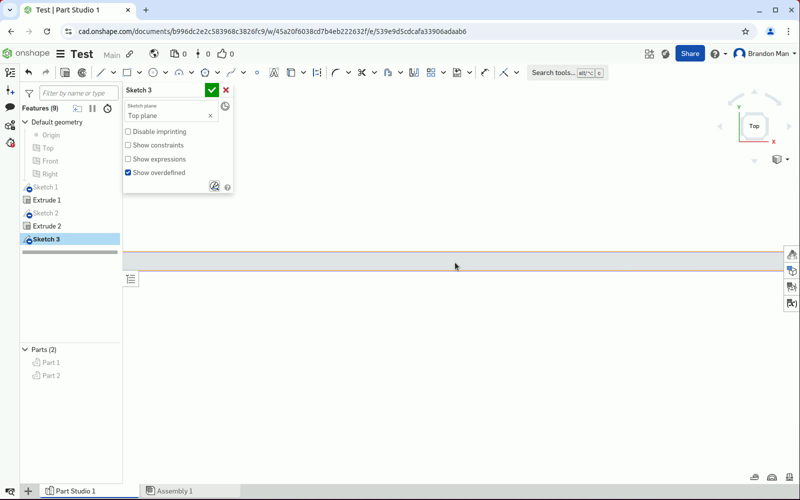
scroll(6)
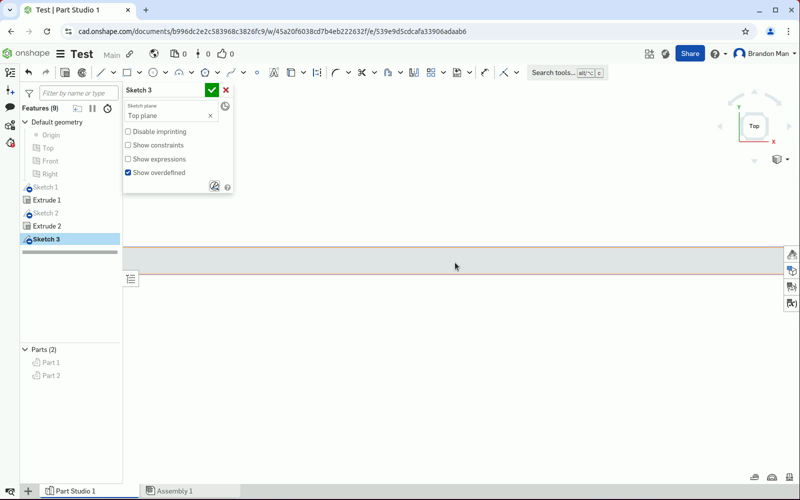
scroll(6)
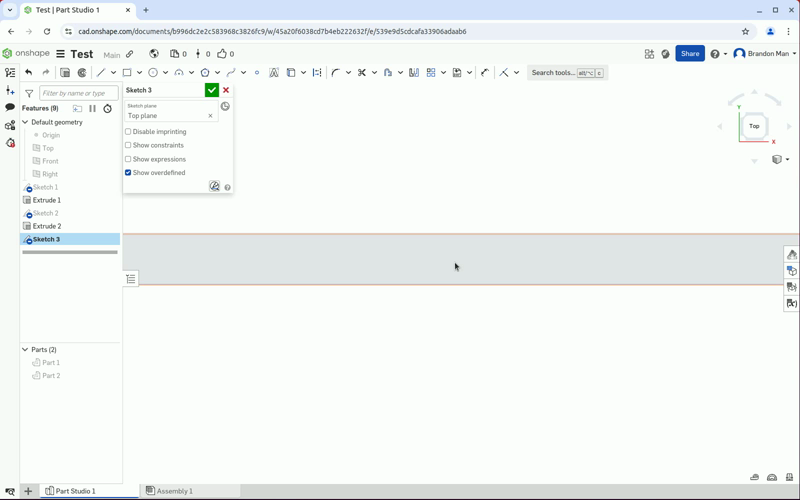
click(455, 262)
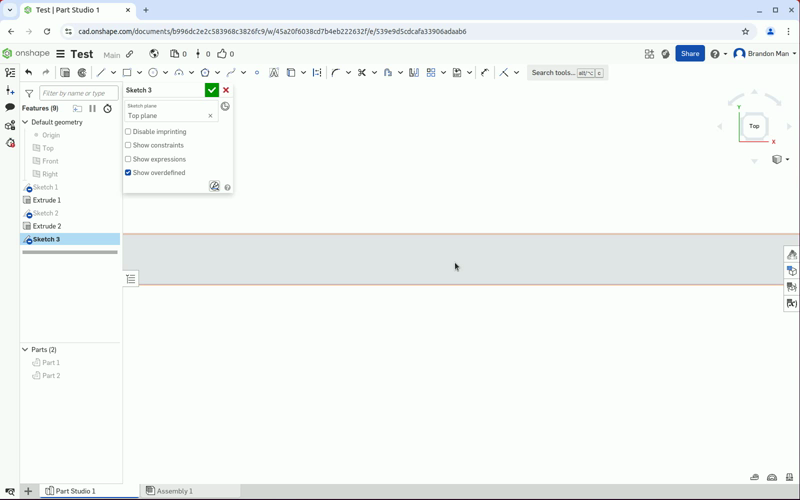
scroll(-6)
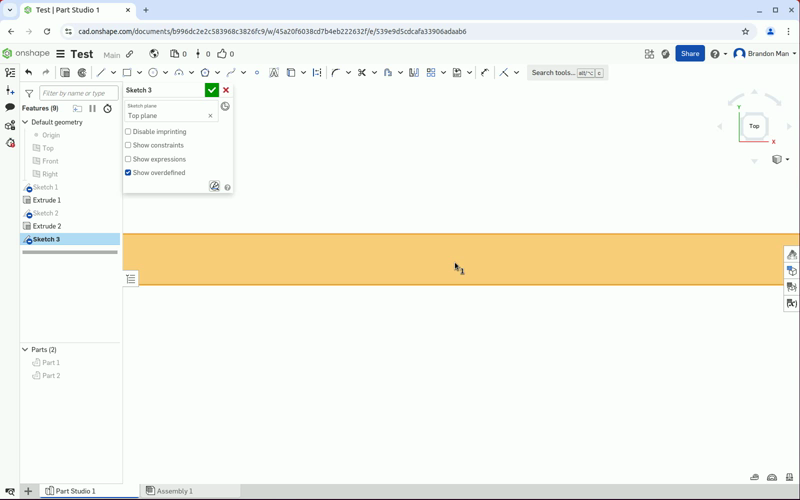
scroll(-6)
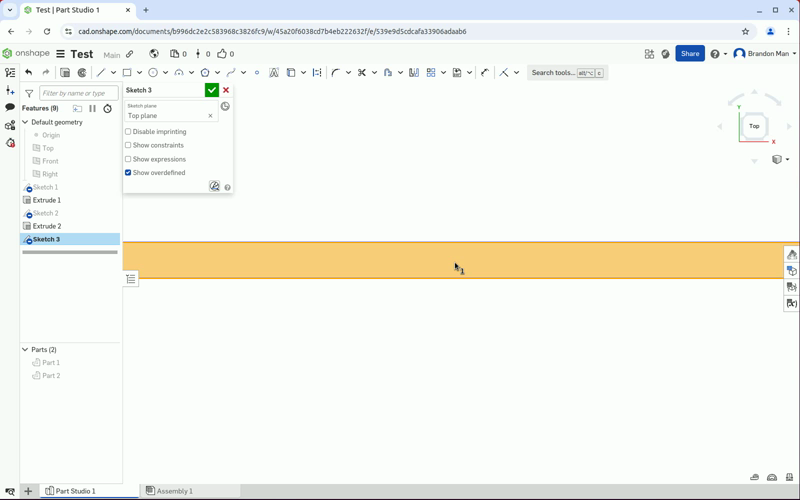
scroll(-6)
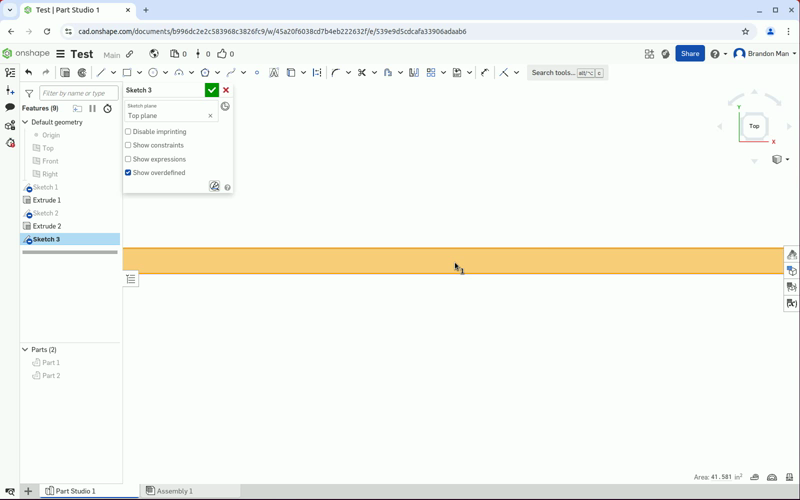
scroll(-6)
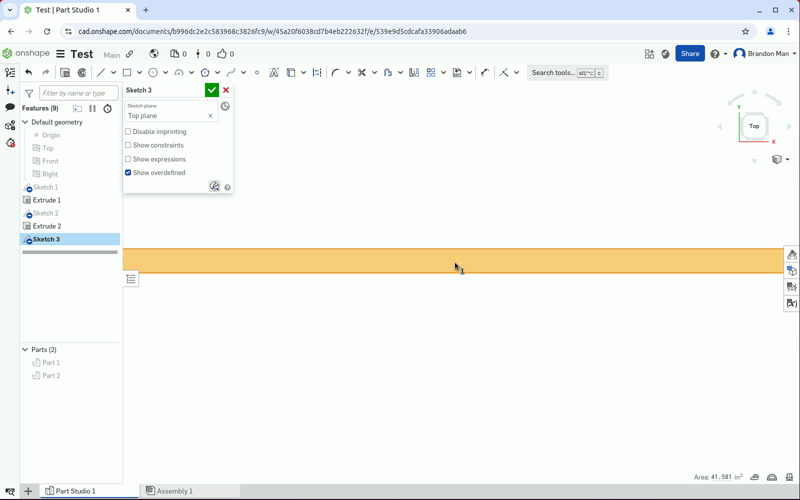
scroll(-6)
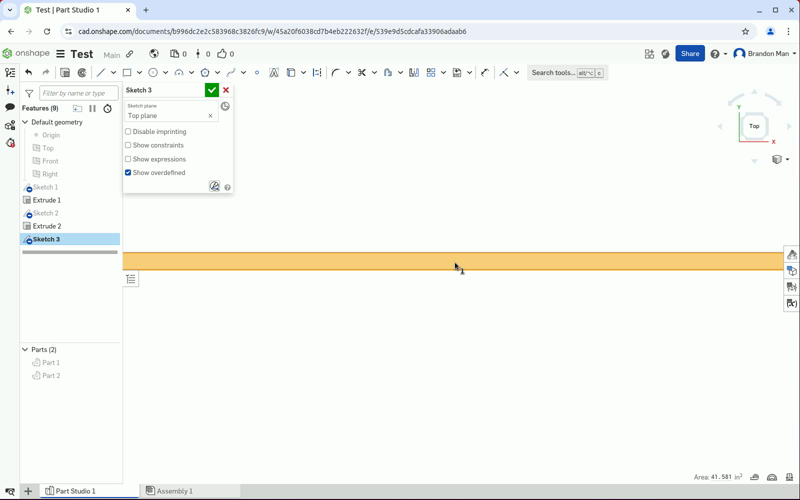
scroll(-6)
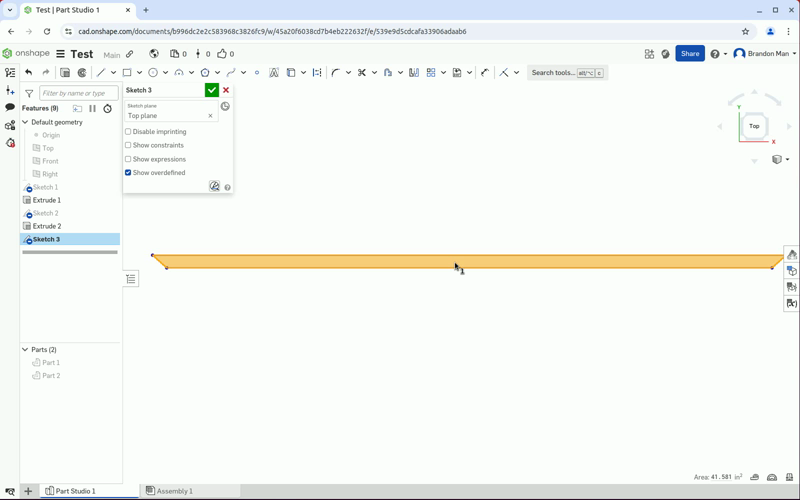
scroll(-6)
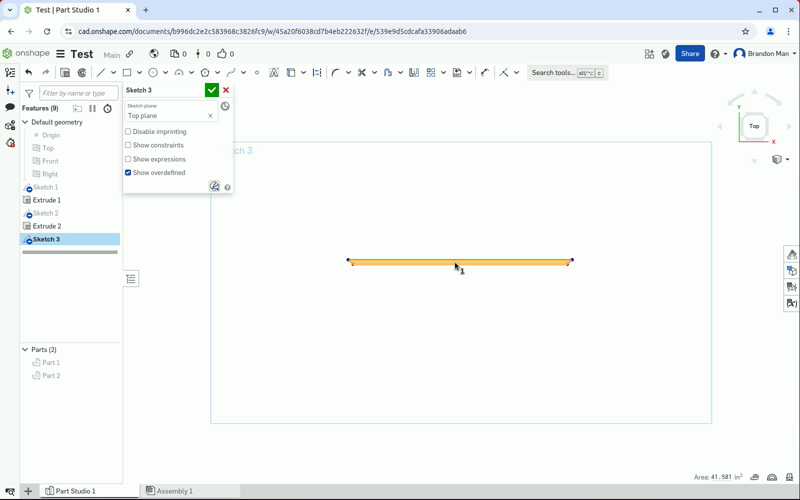
mouse_move(73, 352)
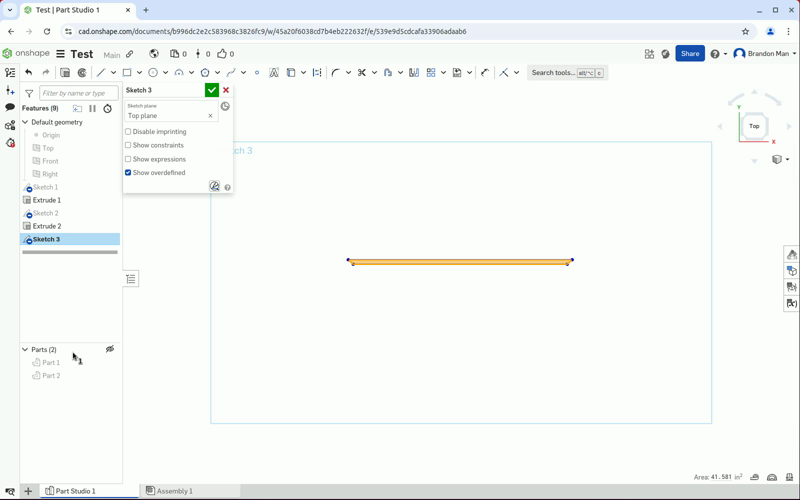
key(shift+y)
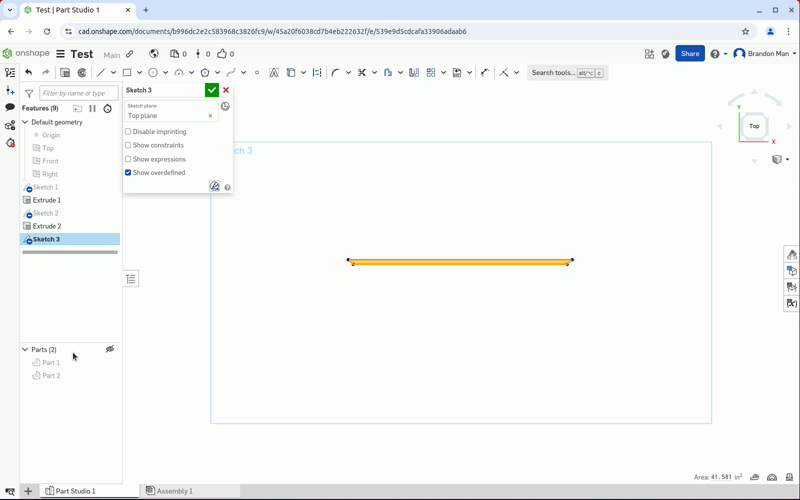
key(shift+e)
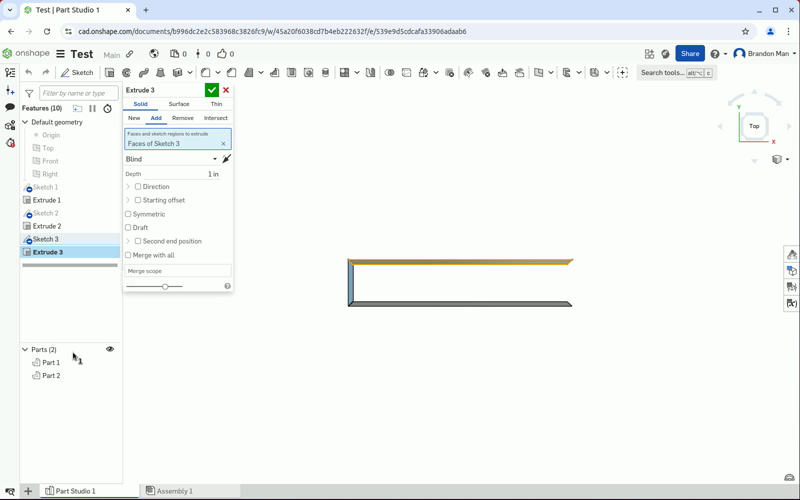
mouse_move(143, 106)
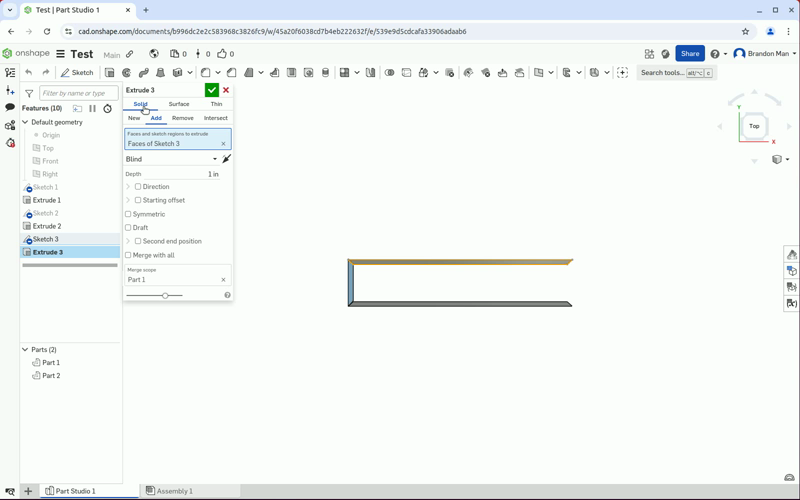
click(143, 106)
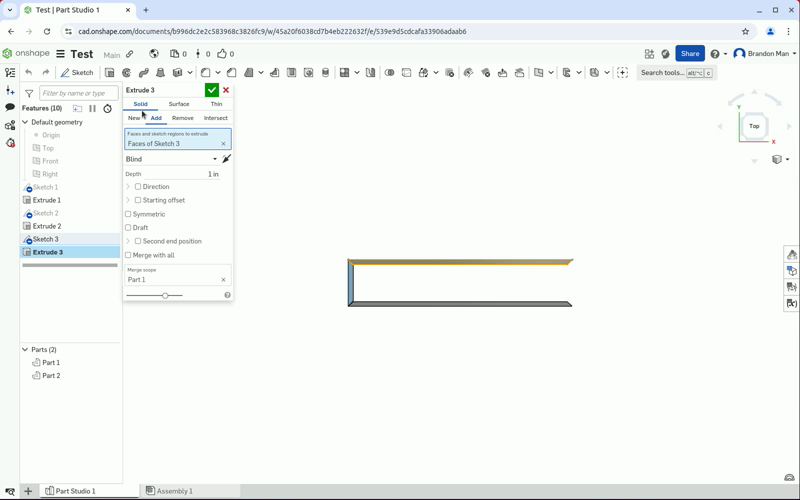
mouse_move(137, 120)
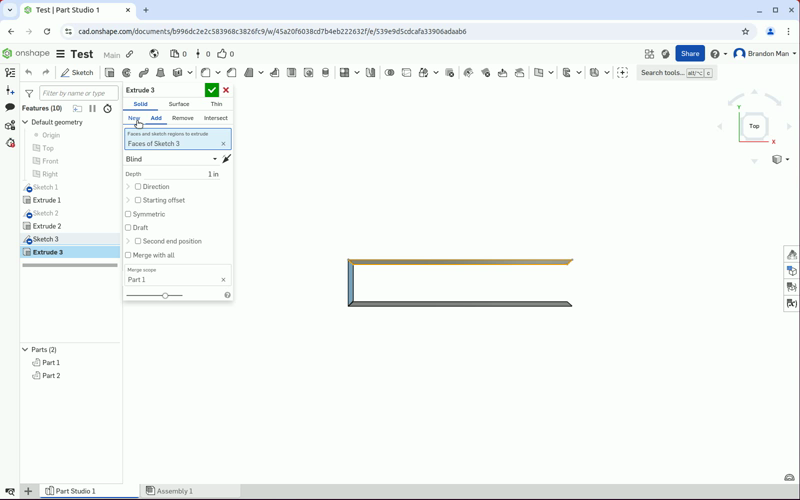
click(137, 120)
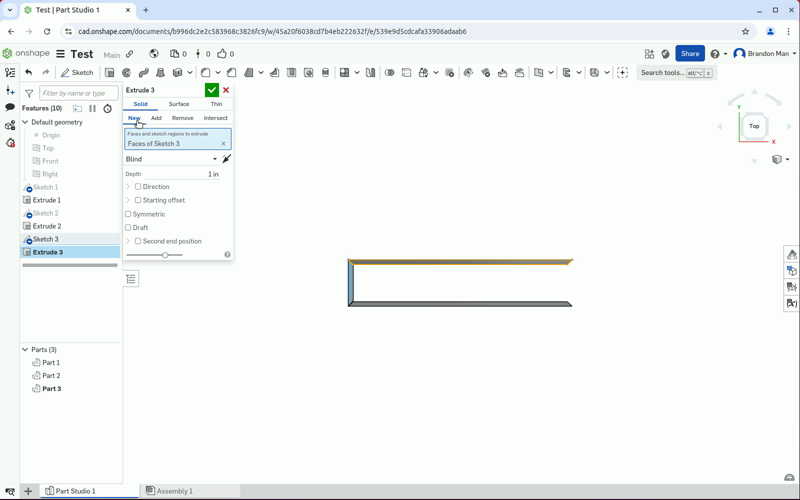
key(tab, 4)
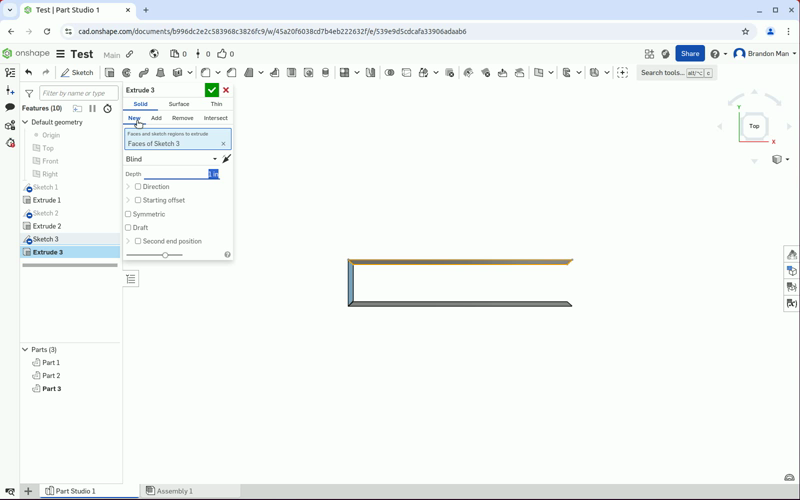
text(8.906)
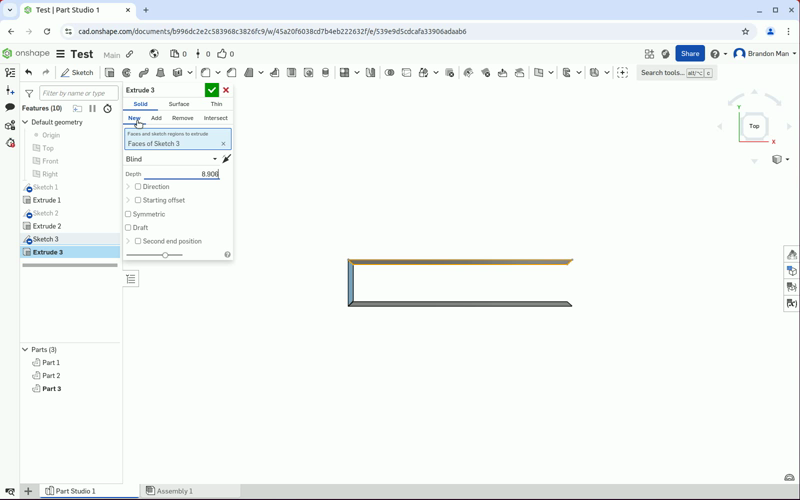
key(enter)
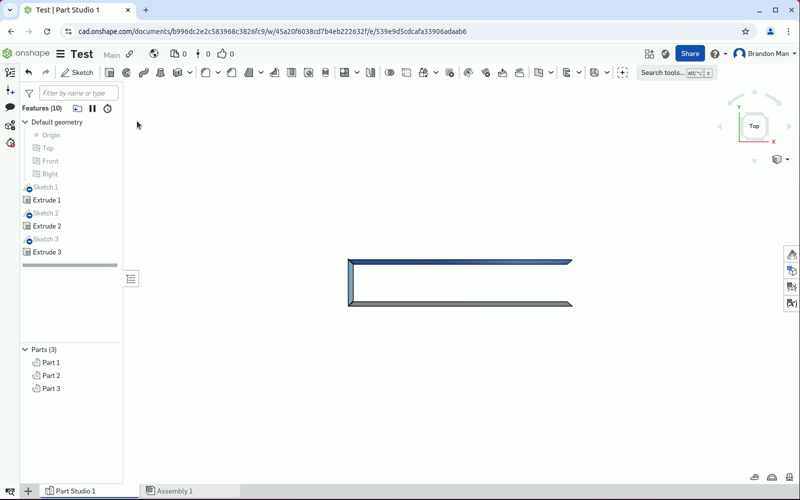
key(shift+h)
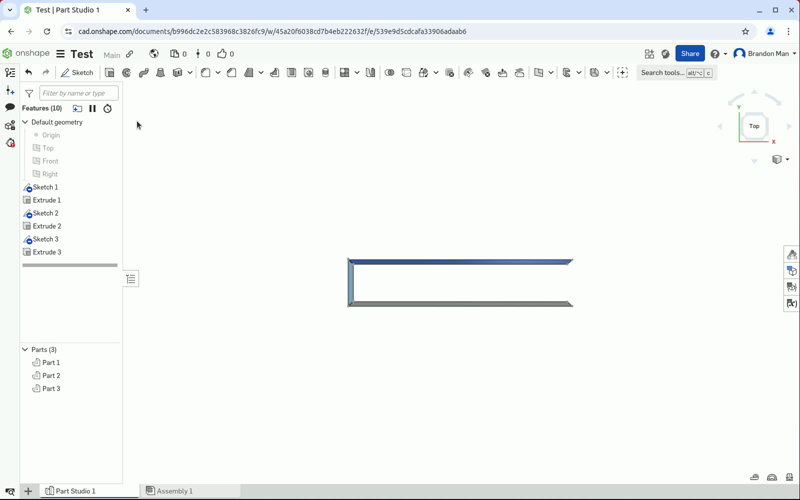
key(shift+h)
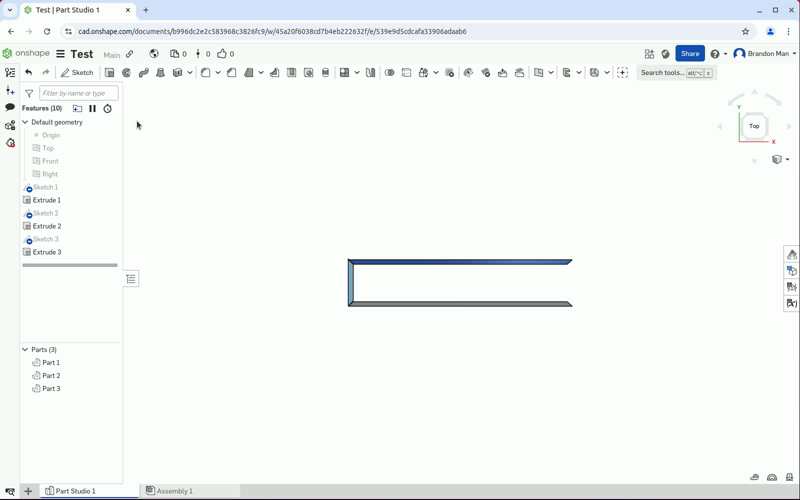
mouse_move(73, 189)
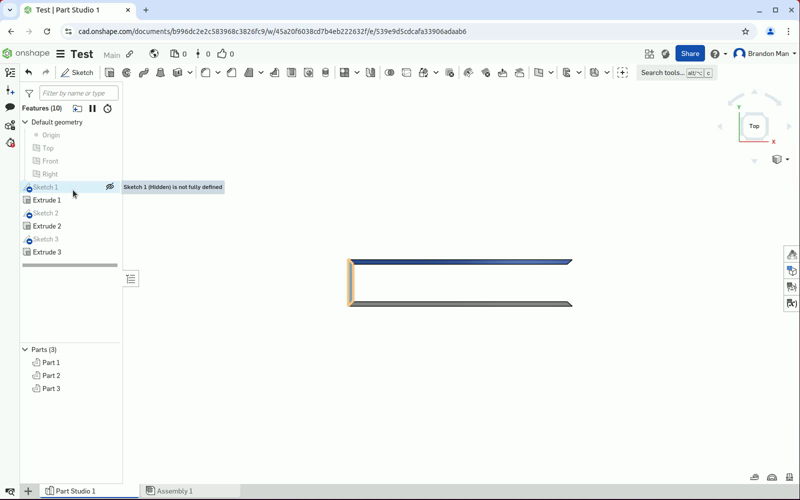
click(73, 189)
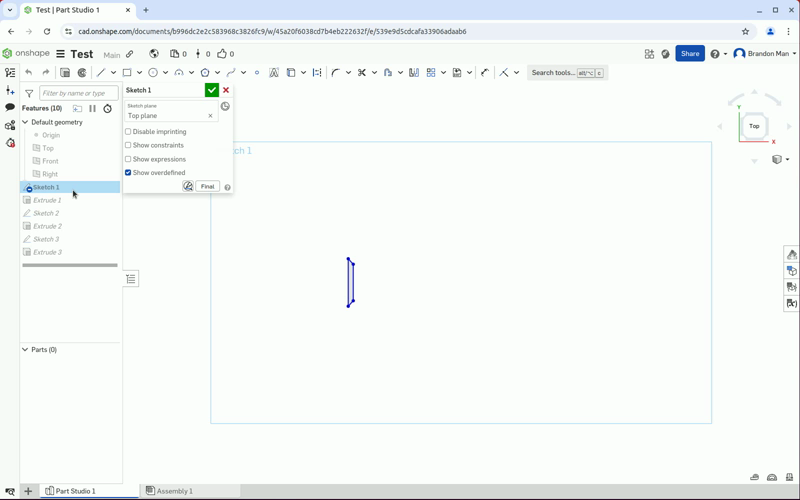
mouse_move(229, 92)
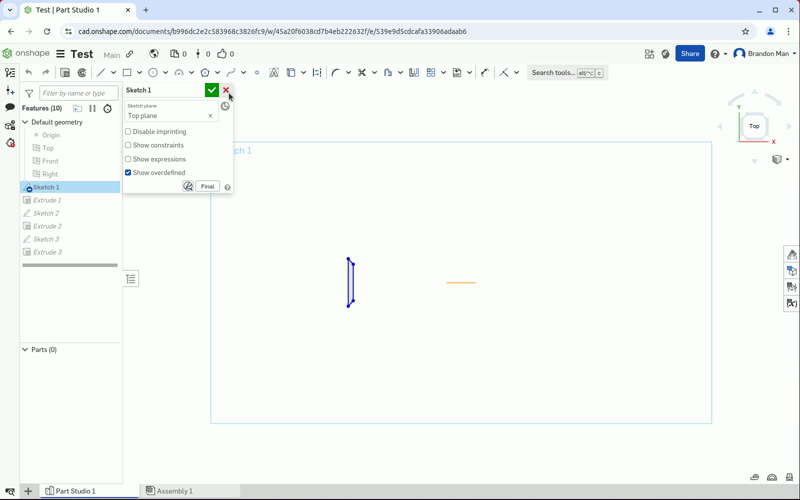
click(229, 92)
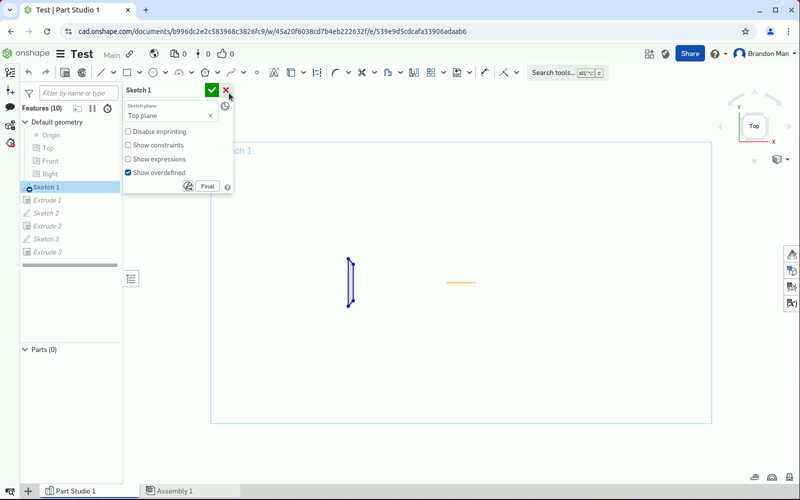
key(shift+s)
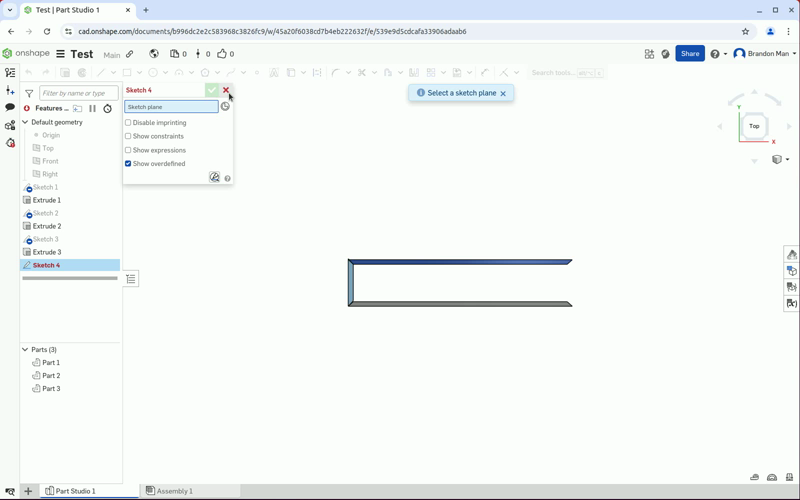
mouse_move(73, 150)
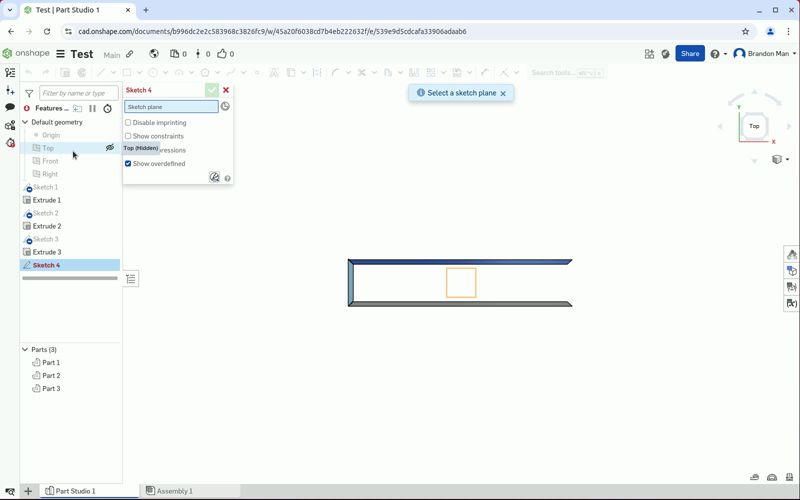
click(73, 150)
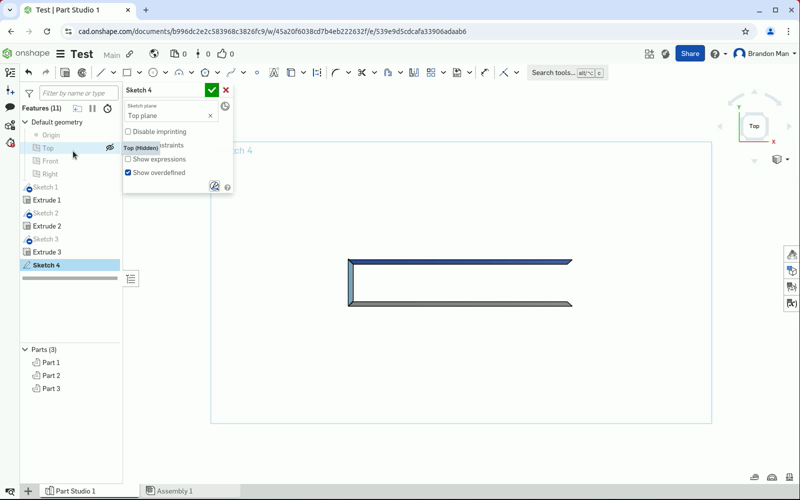
mouse_move(73, 352)
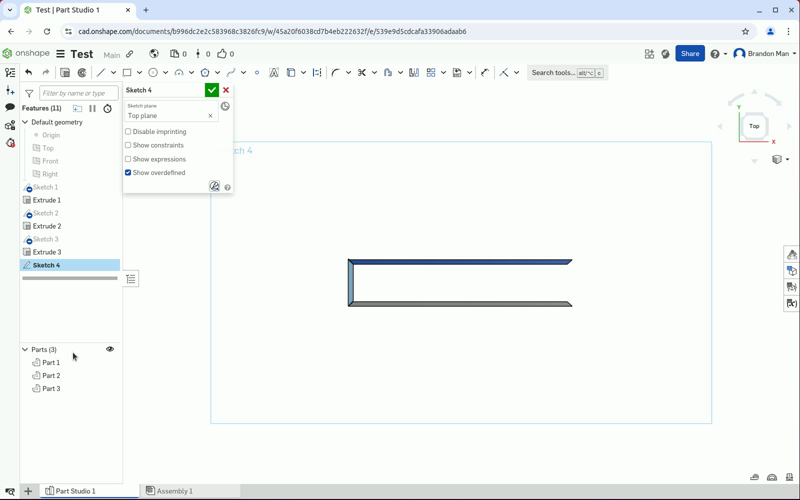
key(y)
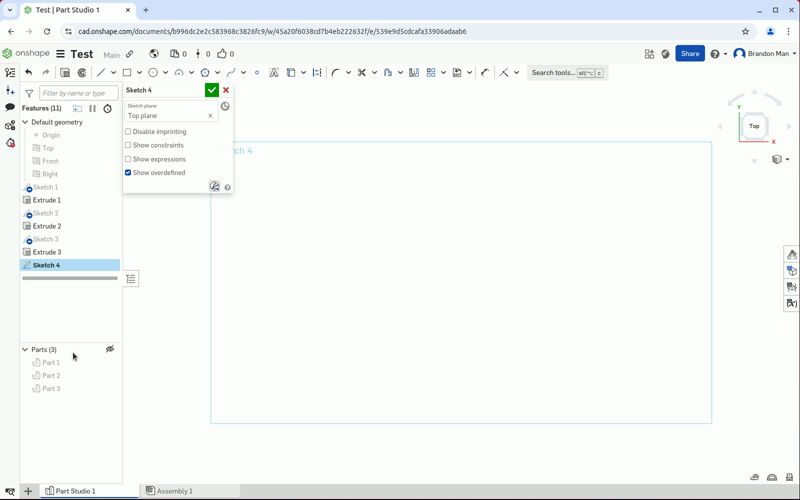
key(l)
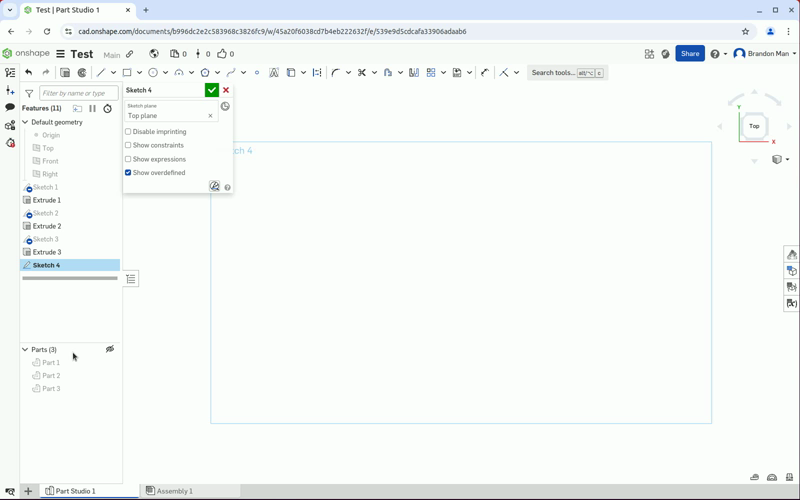
key_down(shift)
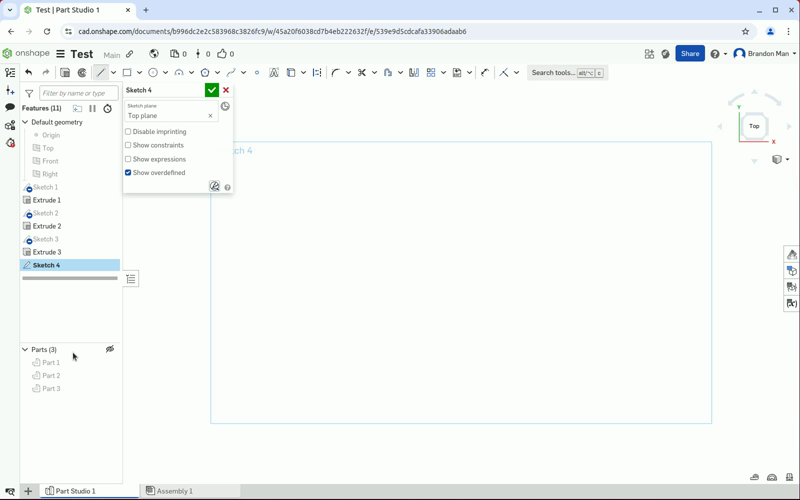
mouse_move(568, 301)
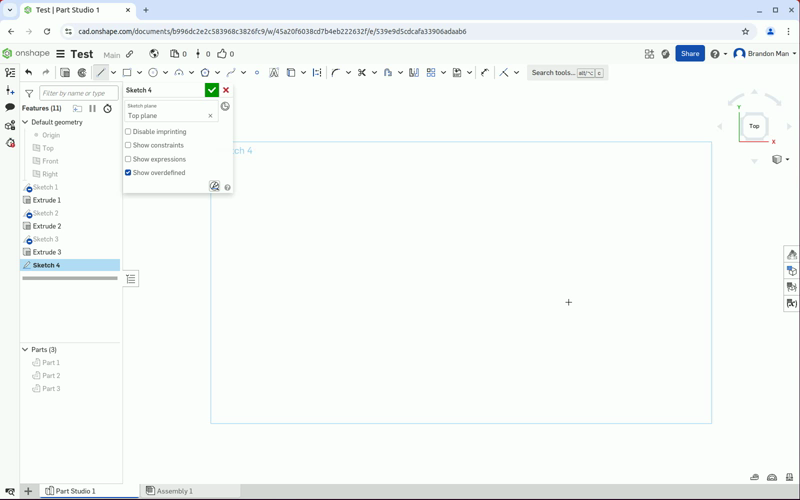
click(568, 301)
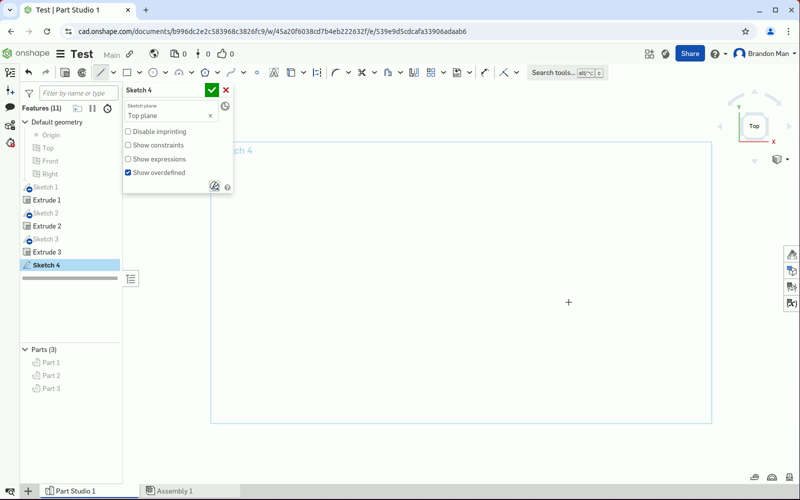
key_up(shift)
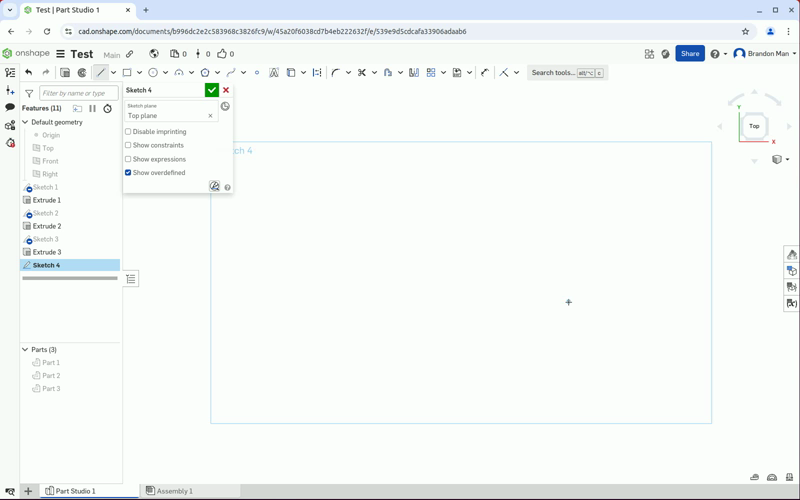
key_down(shift)
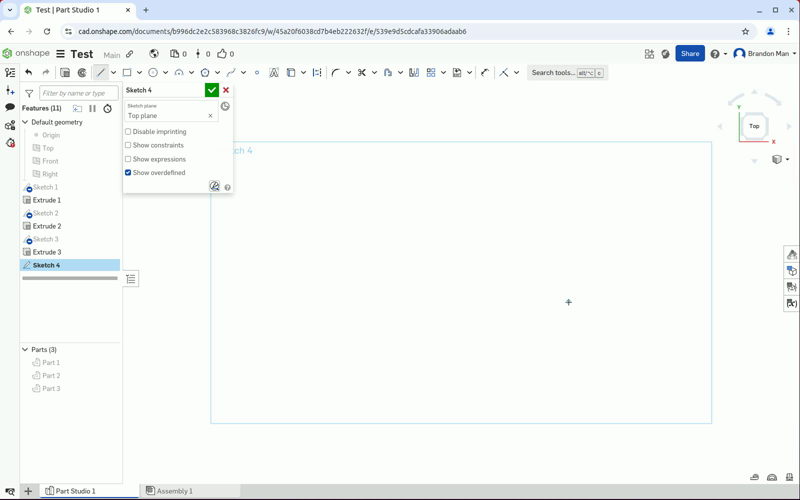
mouse_move(589, 301)
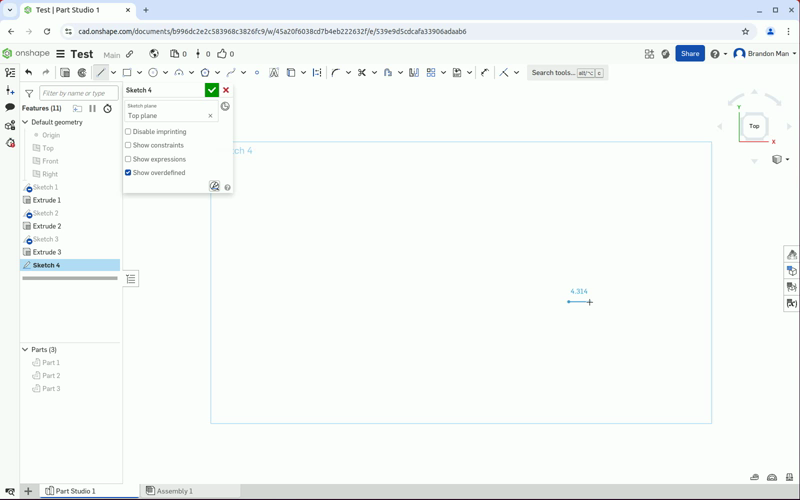
mouse_move(573, 307)
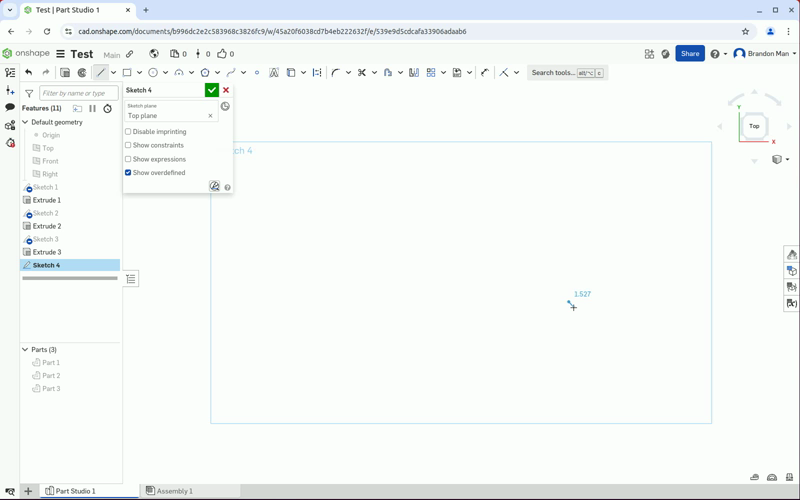
scroll(6)
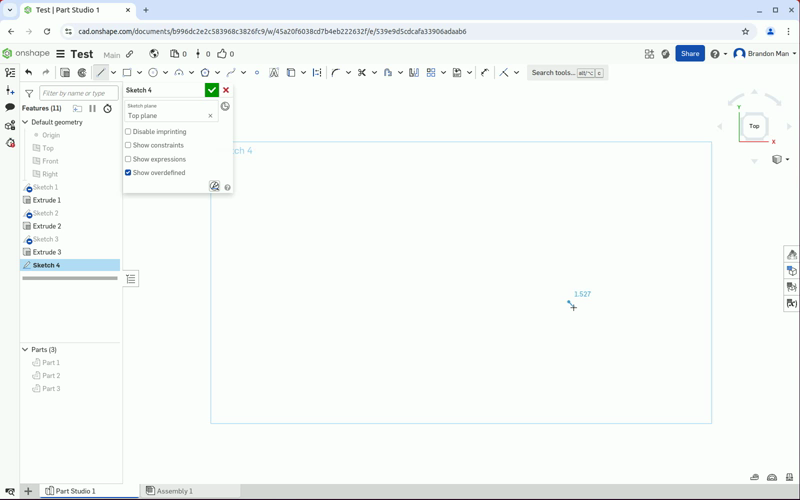
scroll(6)
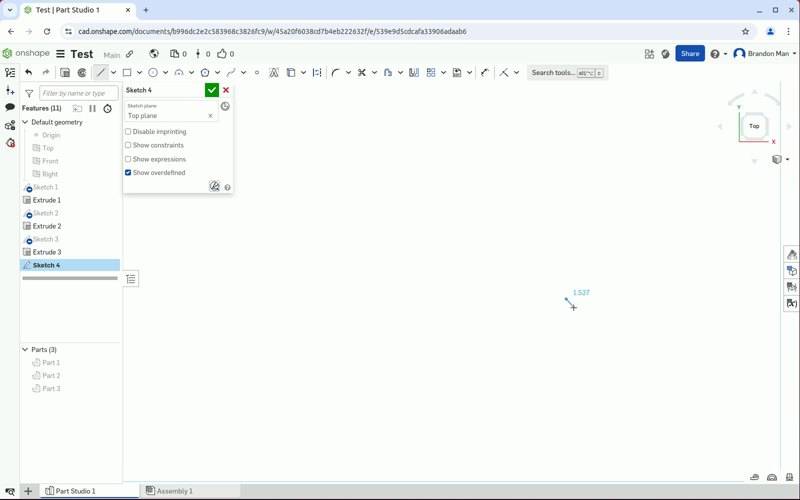
scroll(6)
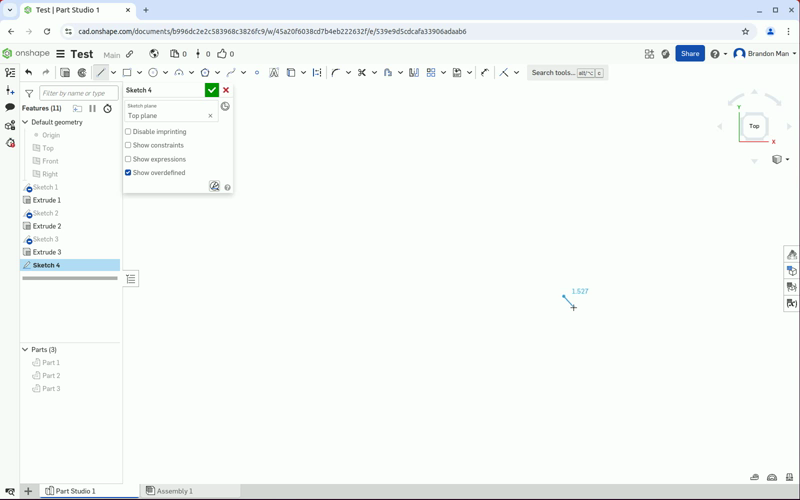
scroll(6)
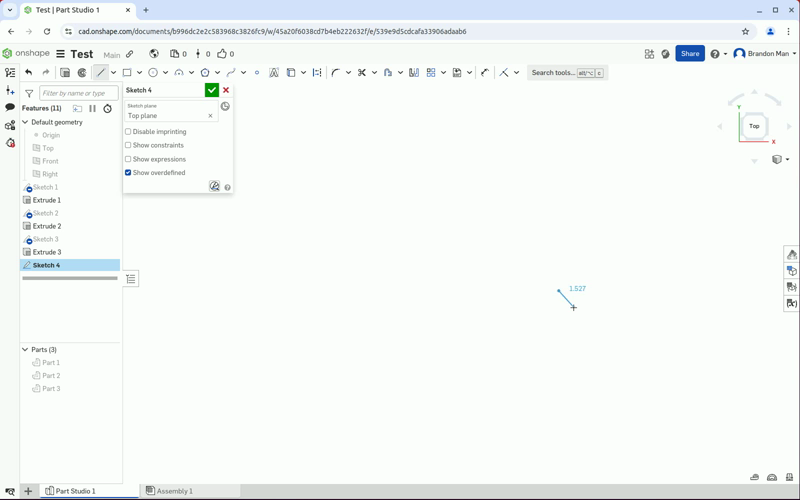
scroll(6)
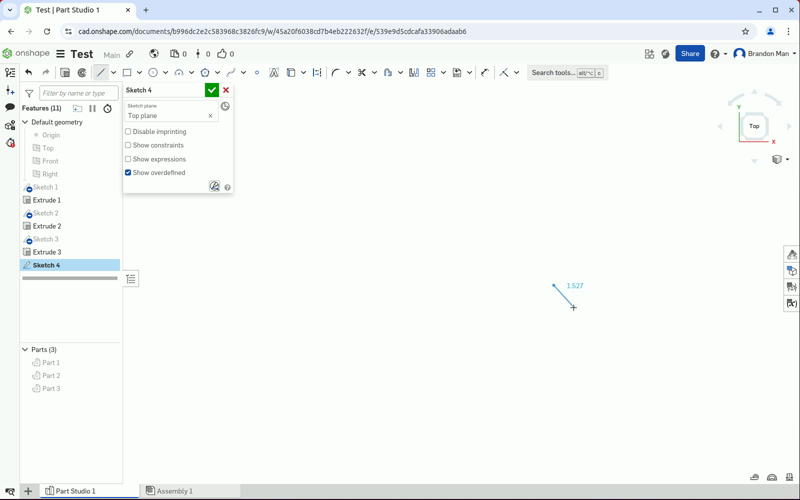
scroll(6)
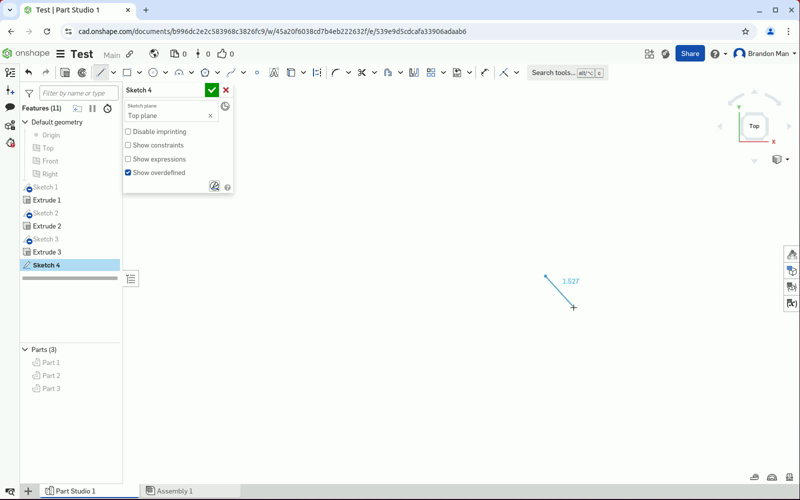
scroll(6)
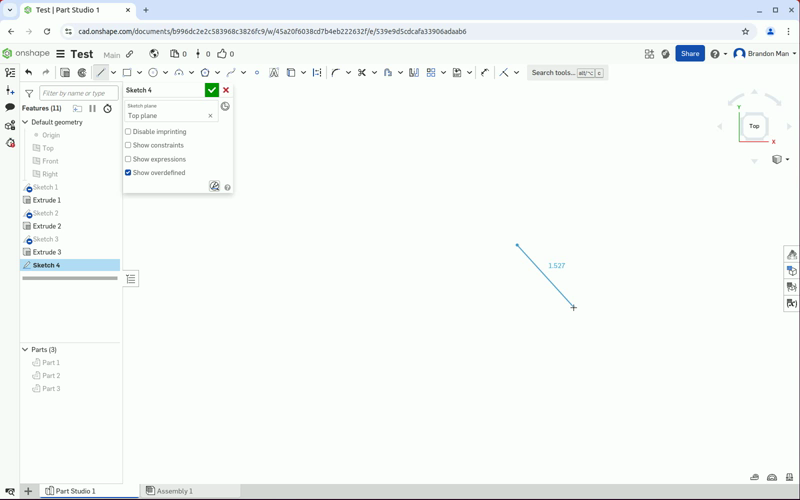
click(573, 307)
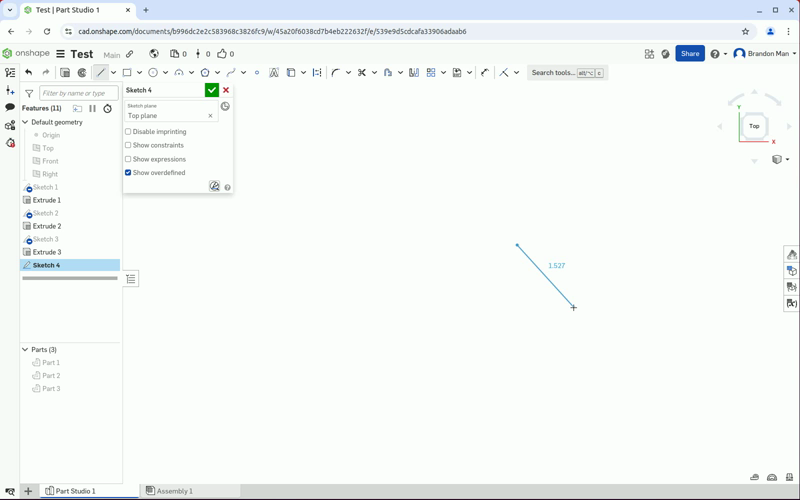
scroll(-6)
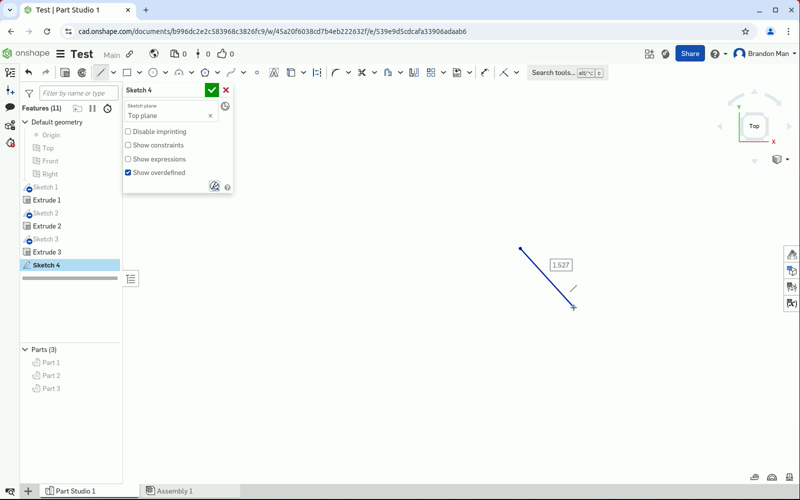
scroll(-6)
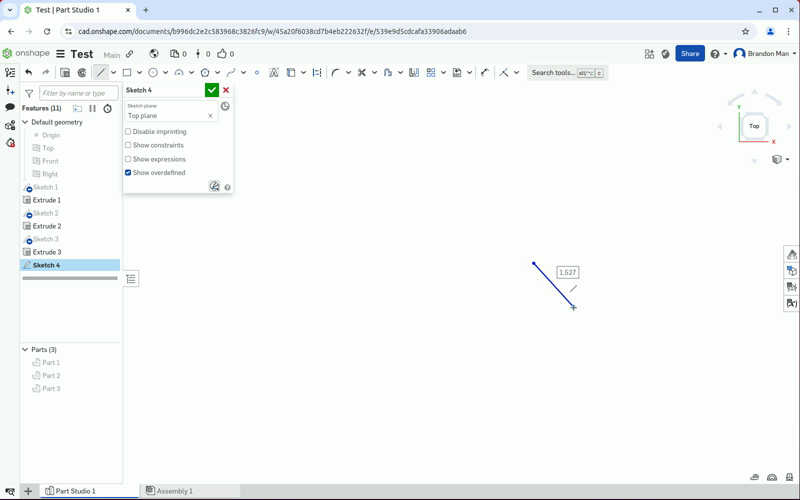
scroll(-6)
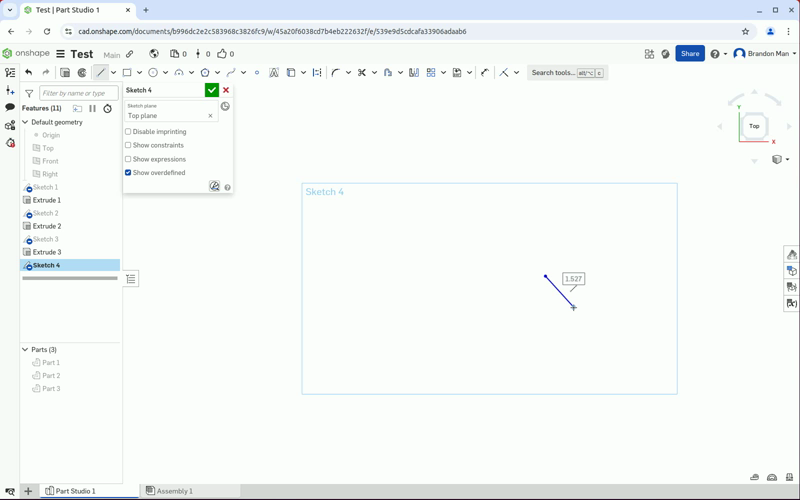
scroll(-6)
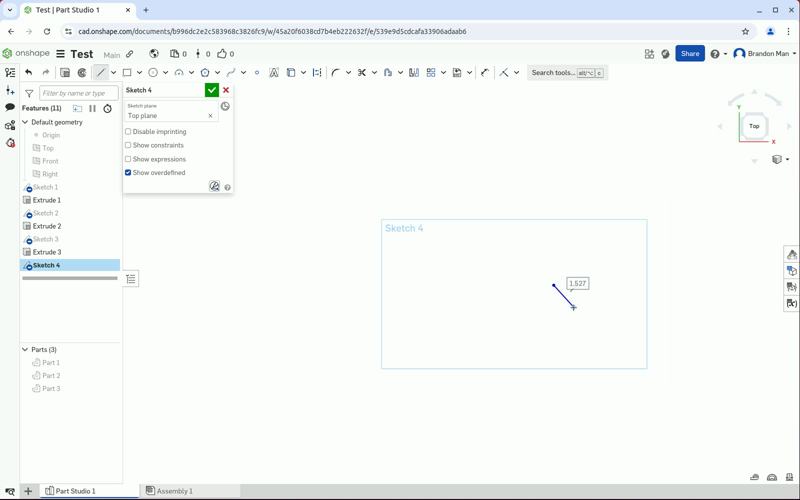
scroll(-6)
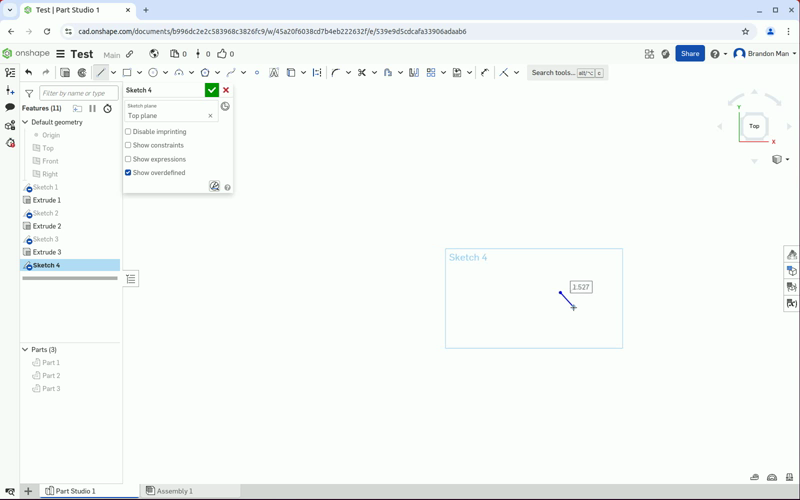
scroll(-6)
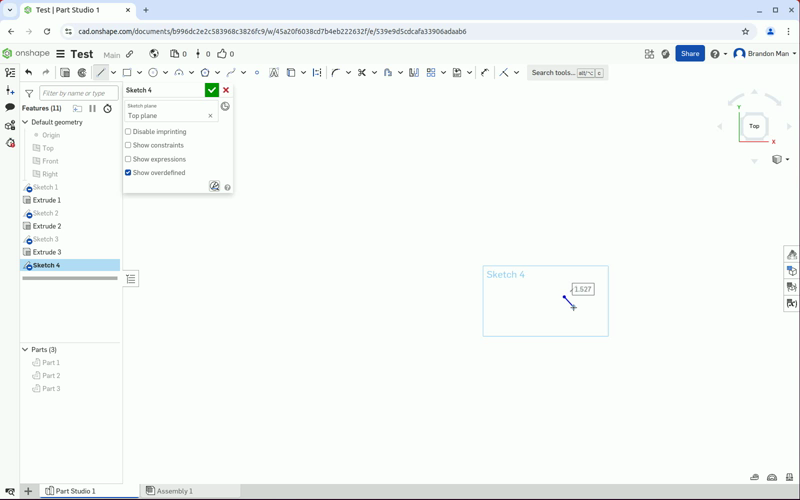
scroll(-6)
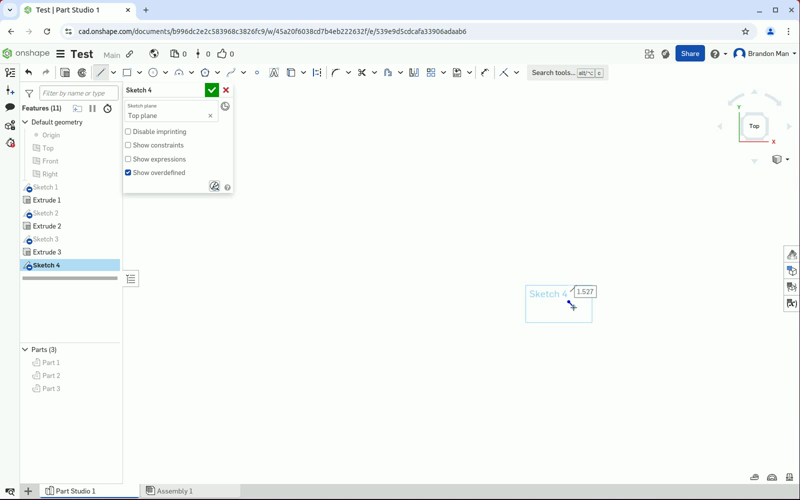
key_up(shift)
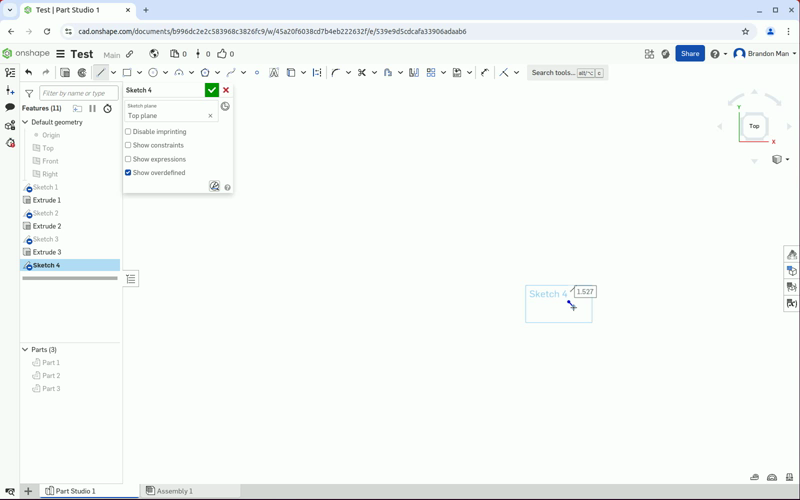
key_down(shift)
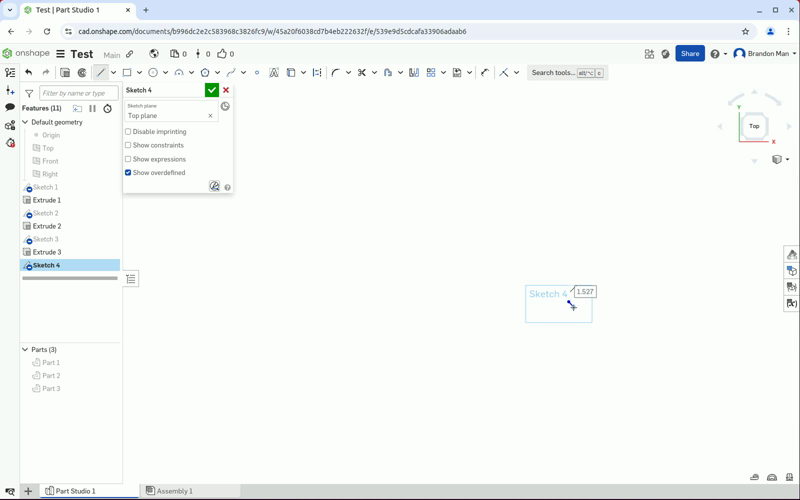
mouse_move(589, 307)
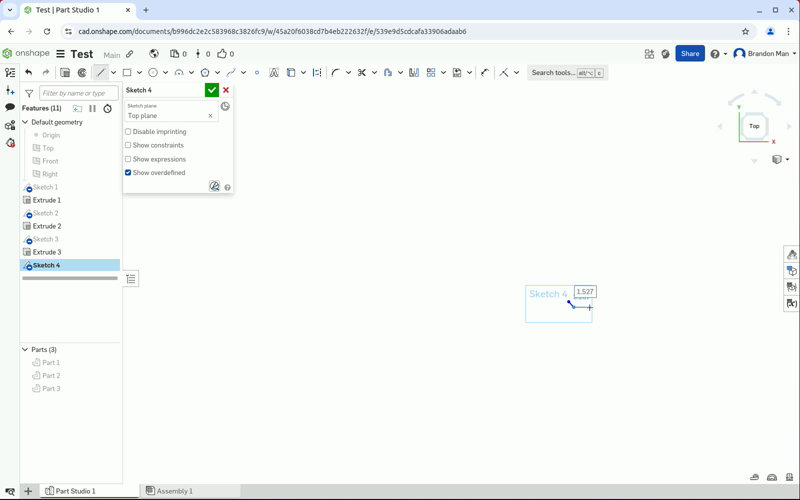
mouse_move(573, 258)
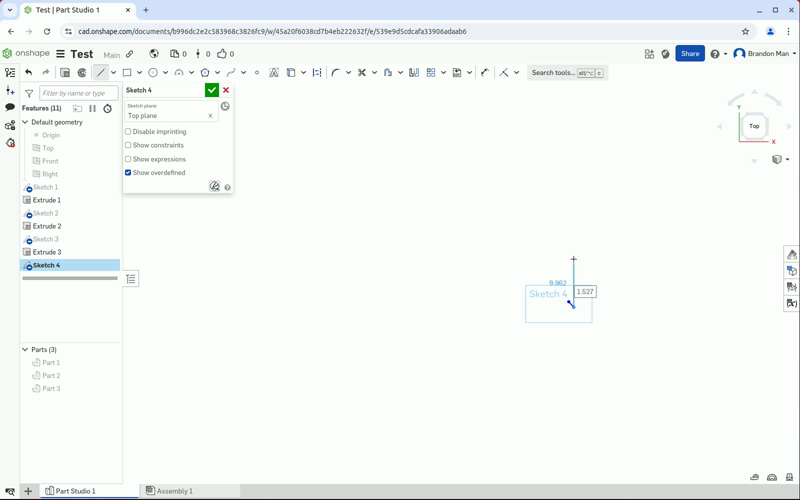
click(573, 258)
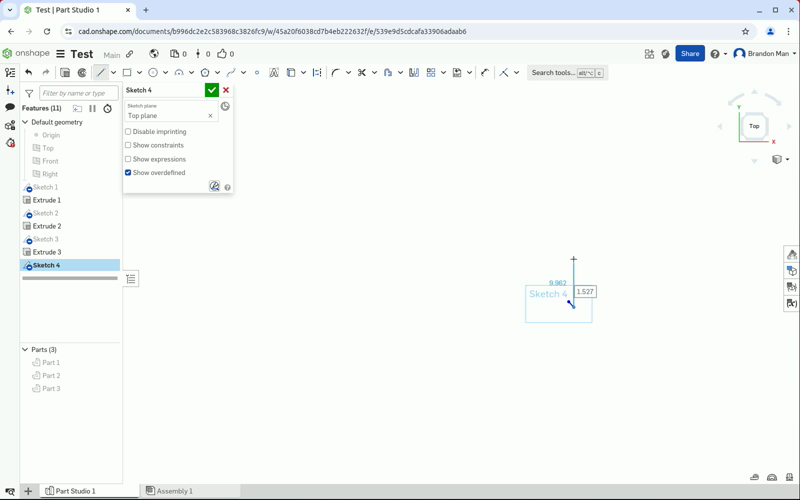
key_up(shift)
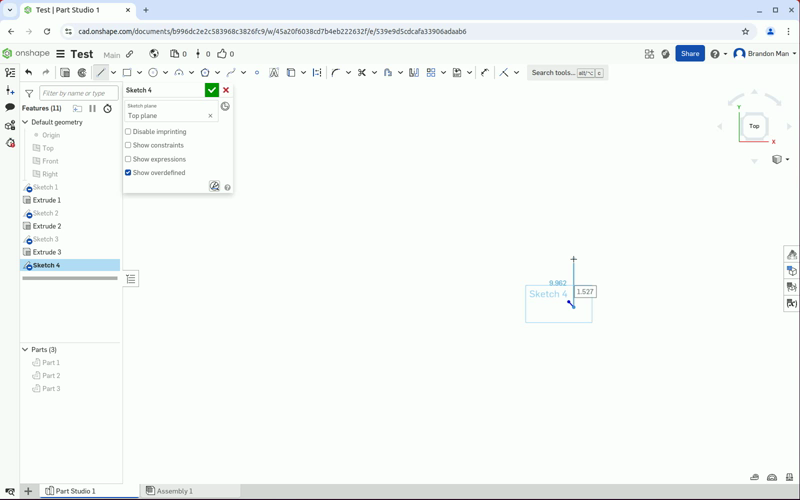
key_down(shift)
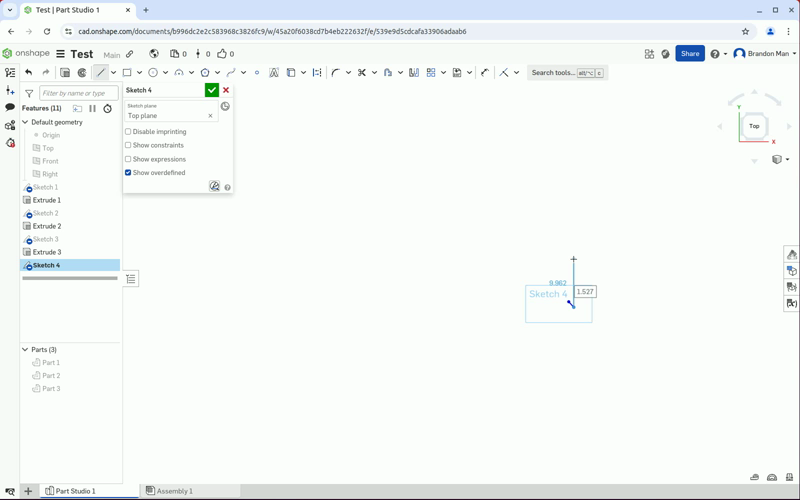
mouse_move(589, 258)
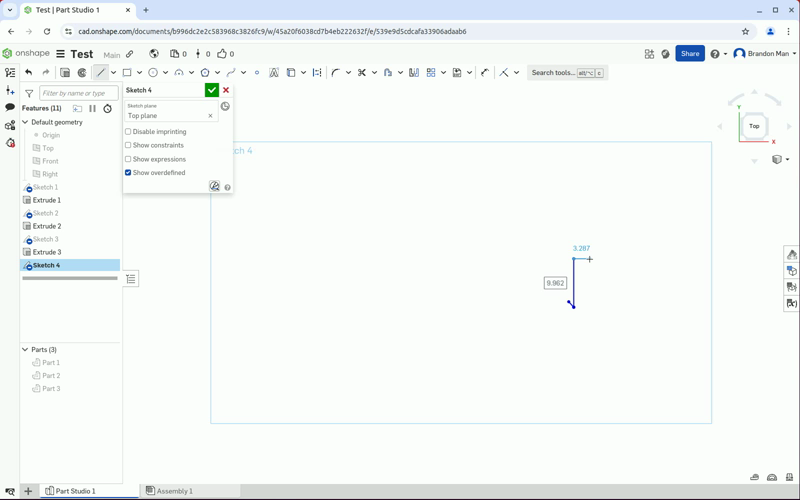
mouse_move(568, 264)
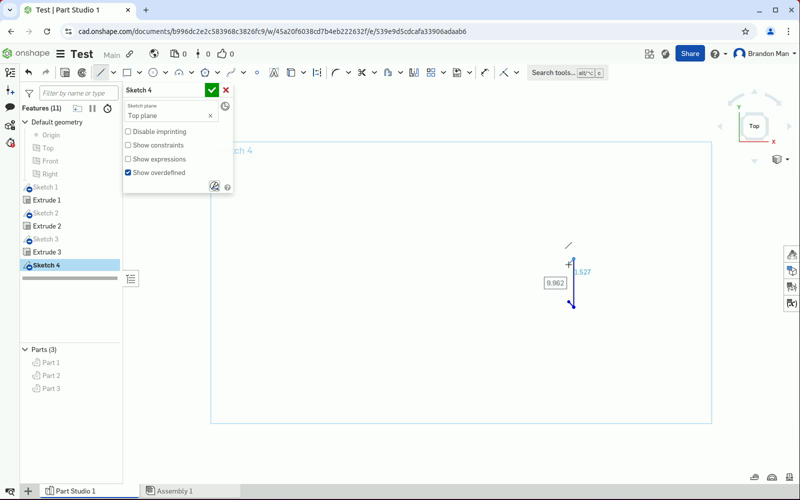
click(568, 264)
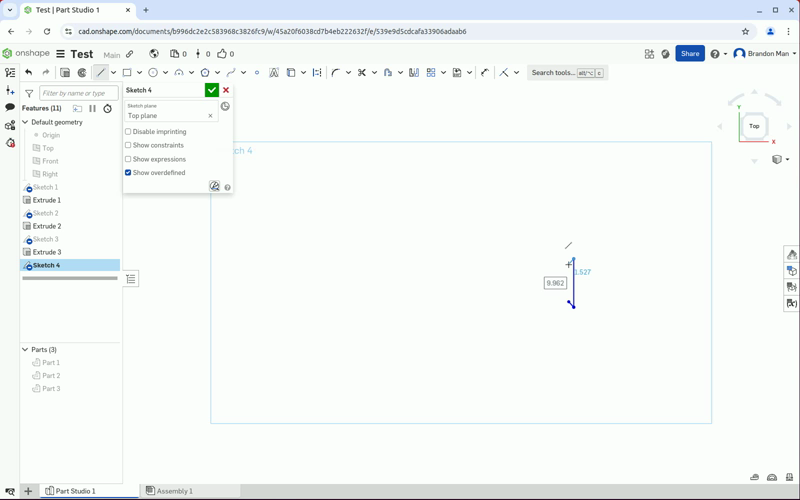
key_up(shift)
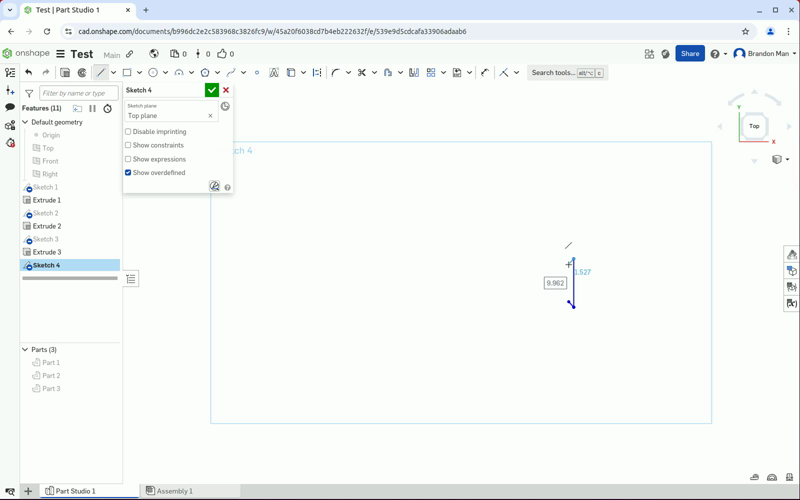
mouse_move(589, 264)
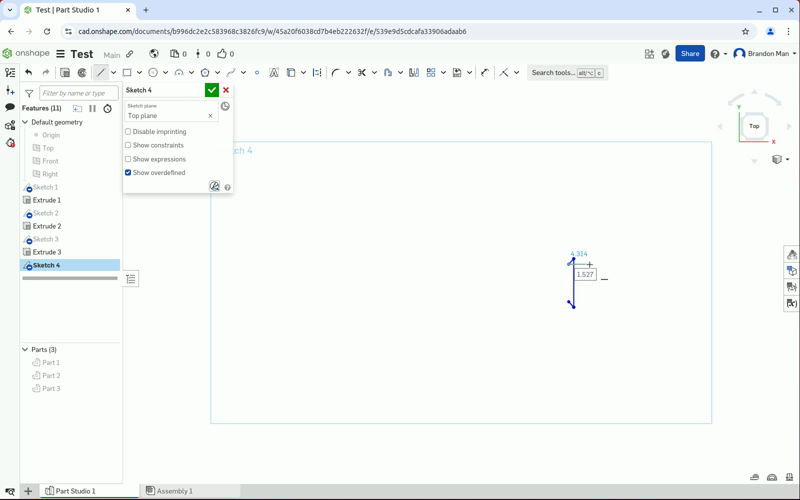
key_down(shift)
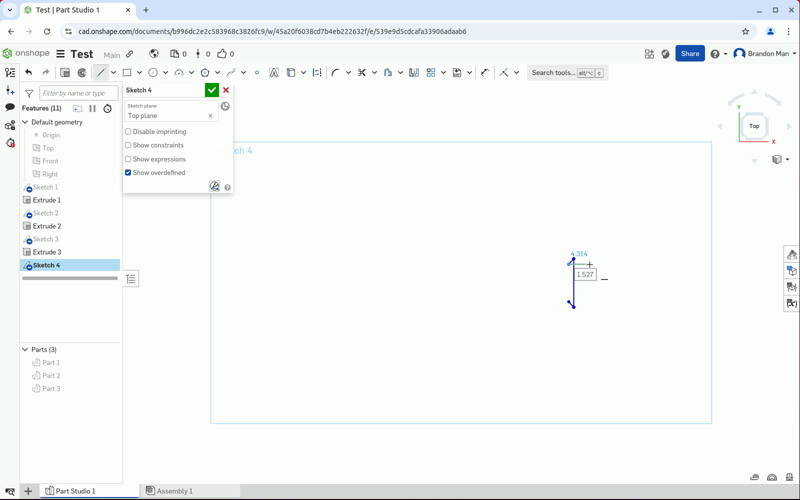
mouse_move(568, 301)
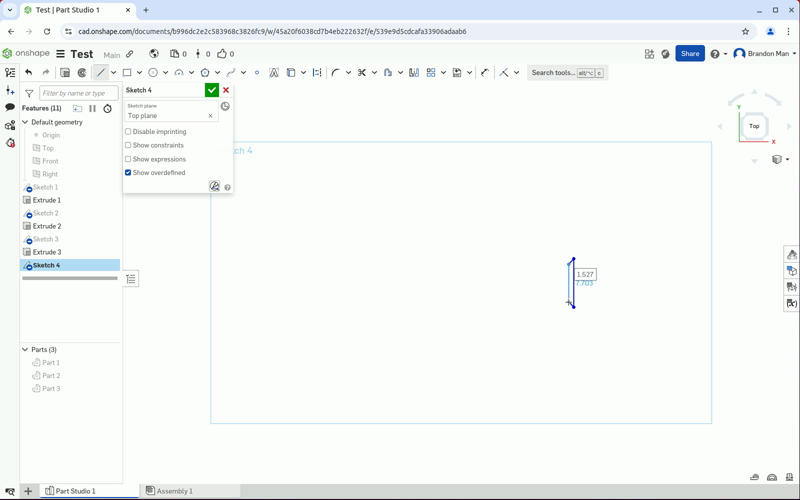
key_up(shift)
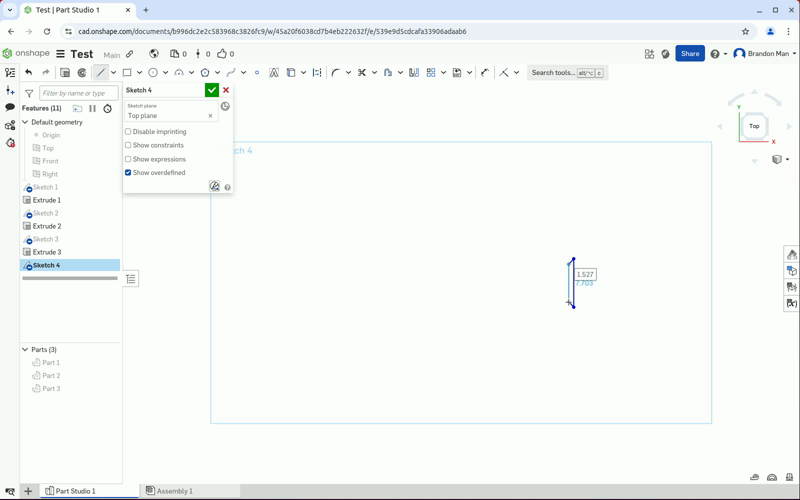
click(568, 301)
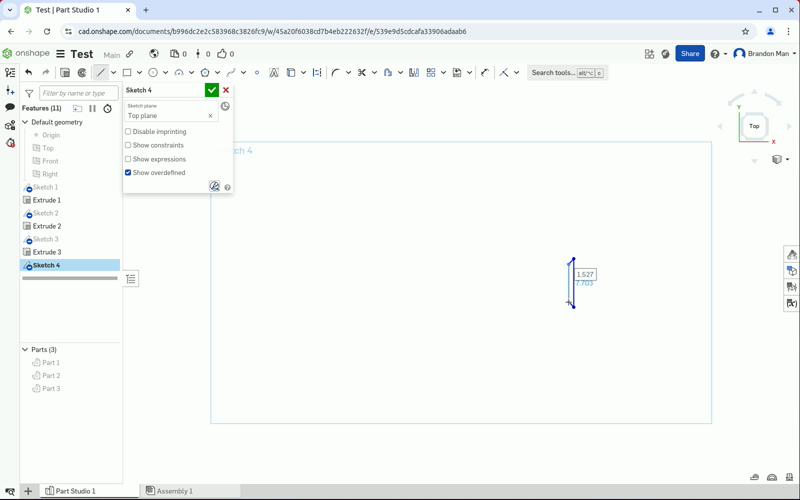
key(esc)
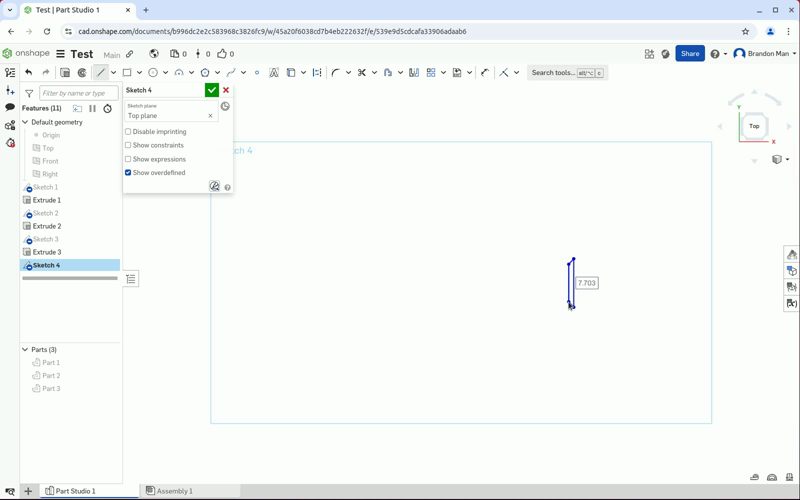
mouse_move(568, 299)
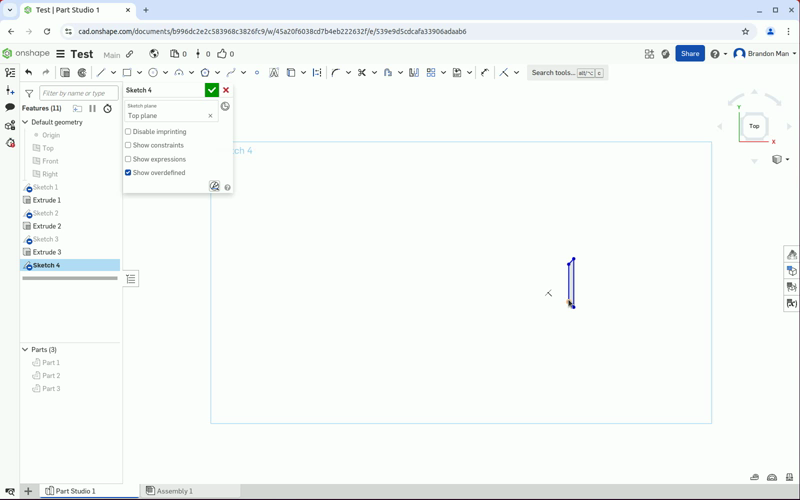
scroll(6)
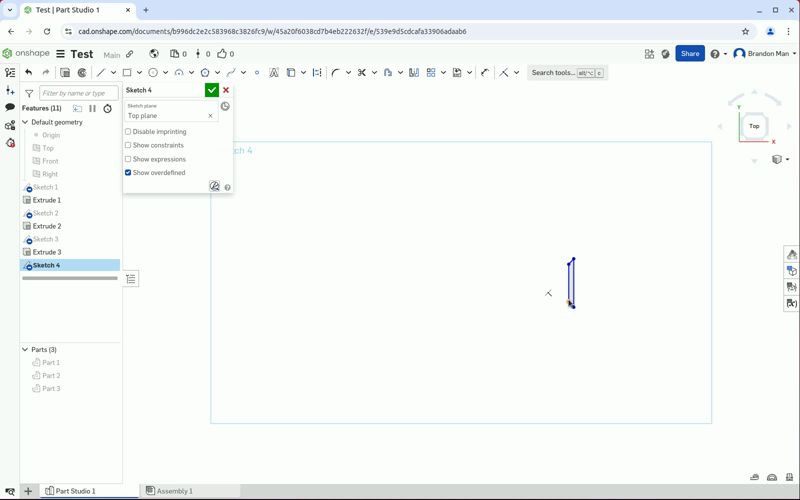
scroll(6)
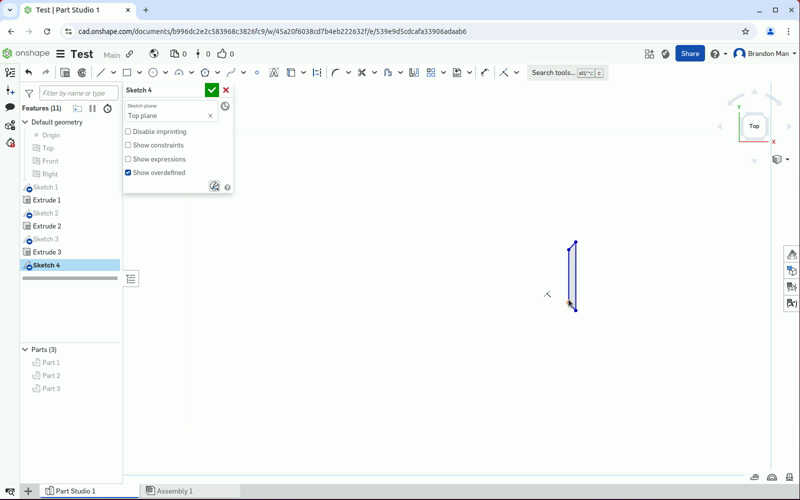
scroll(6)
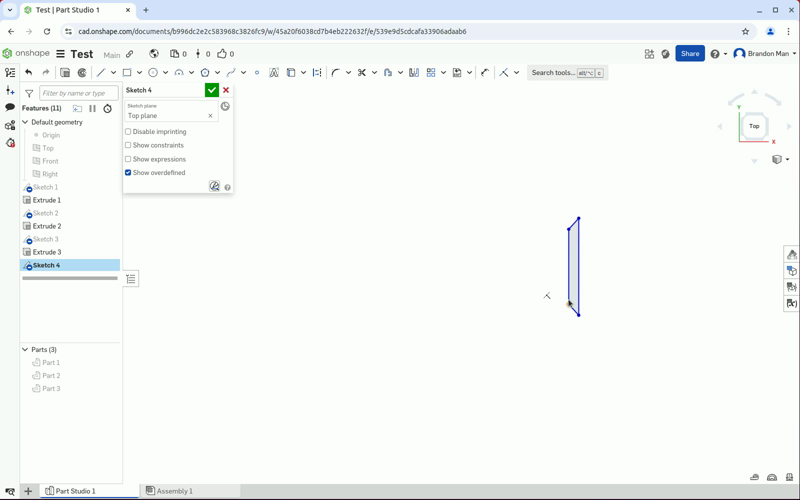
scroll(6)
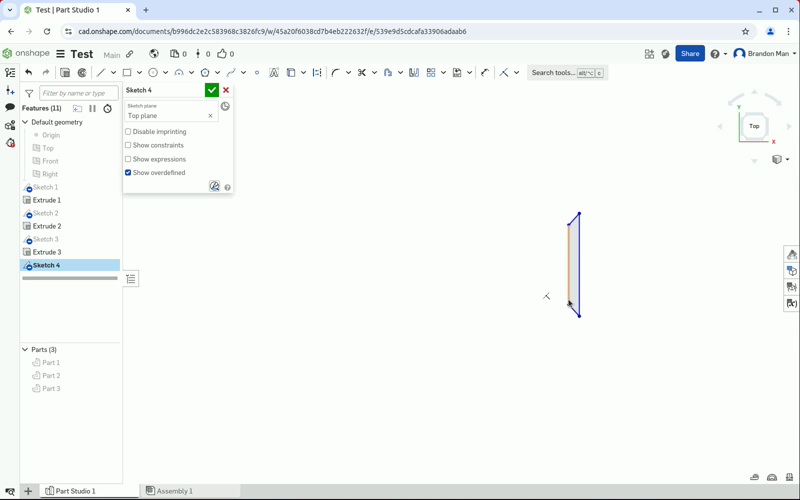
scroll(6)
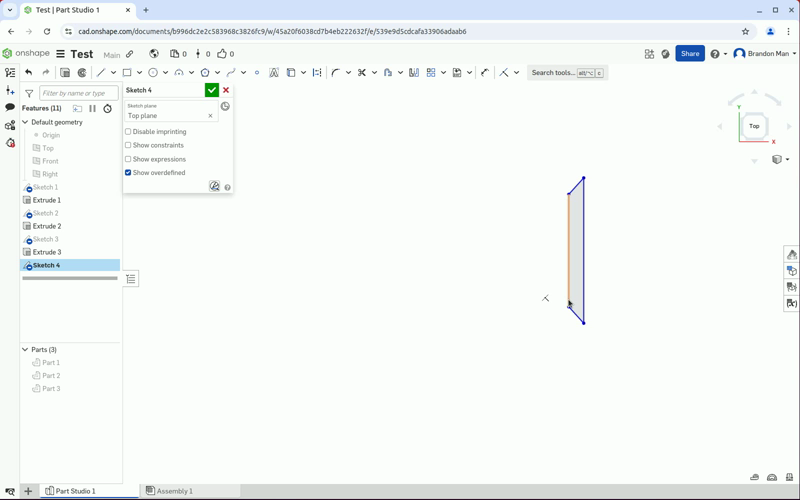
scroll(6)
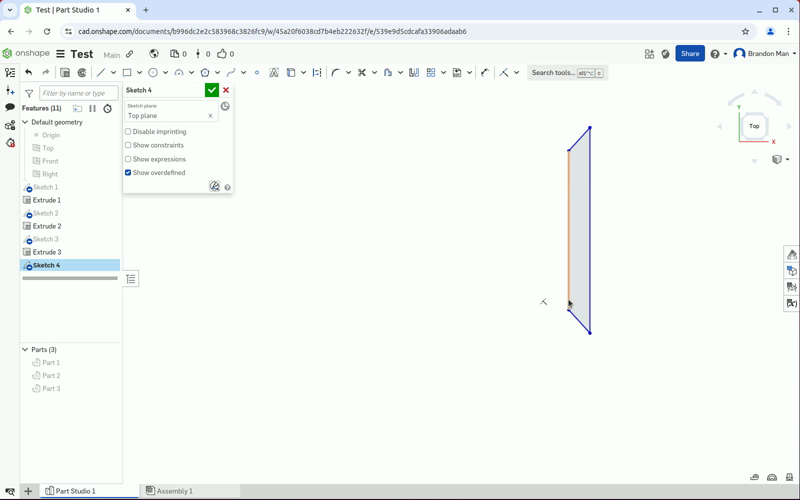
scroll(6)
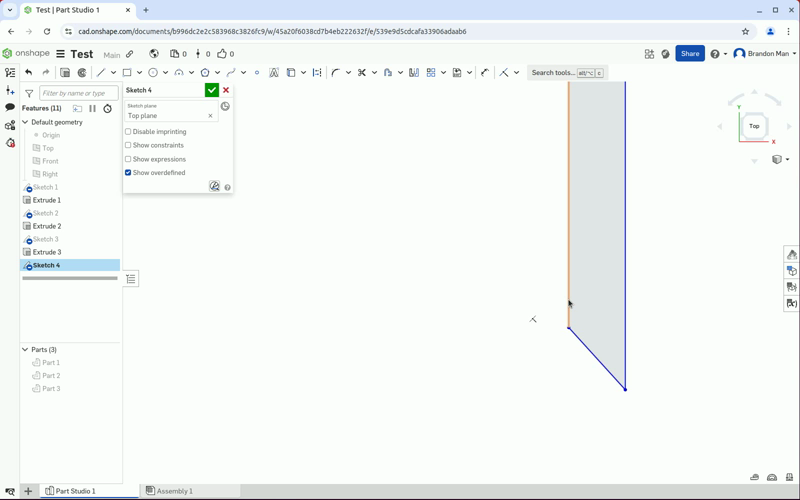
click(568, 299)
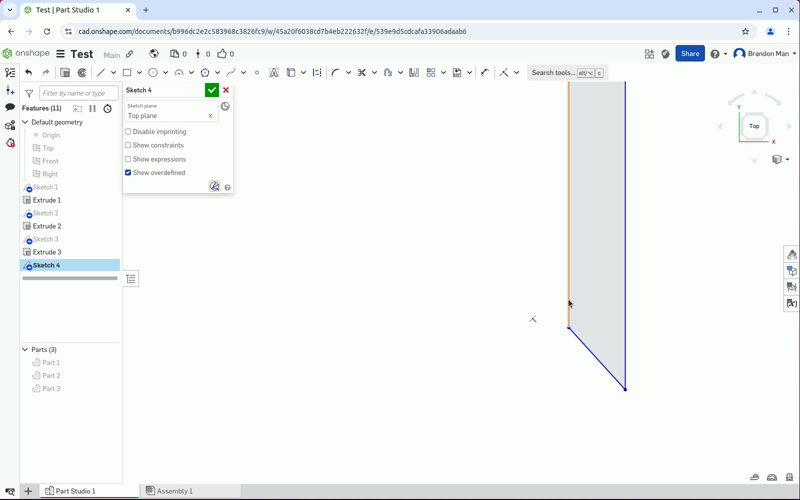
scroll(-6)
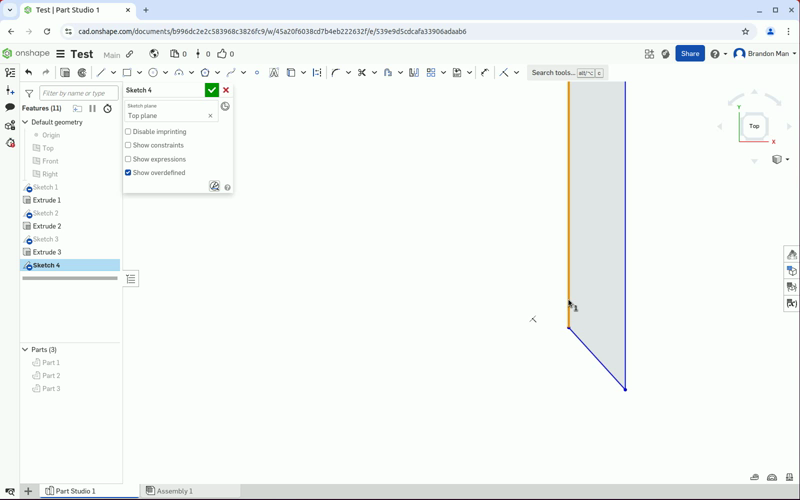
scroll(-6)
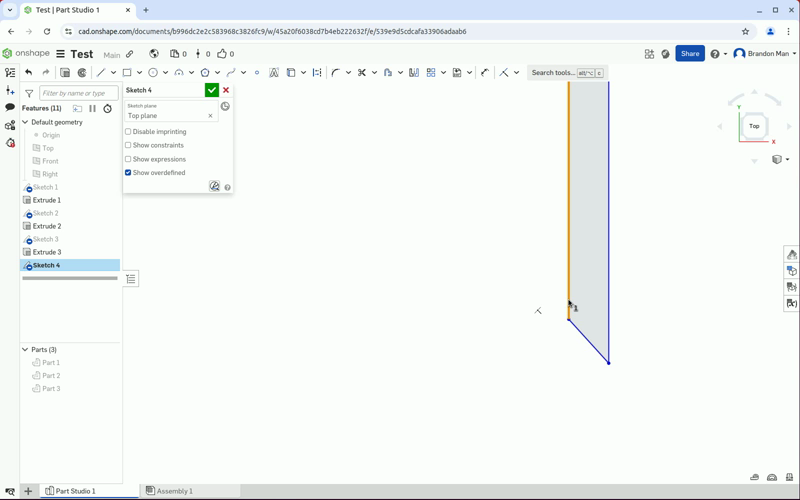
scroll(-6)
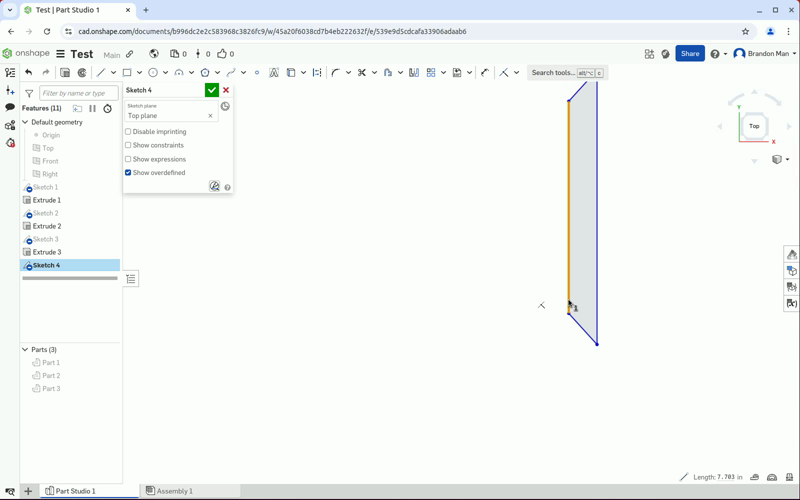
scroll(-6)
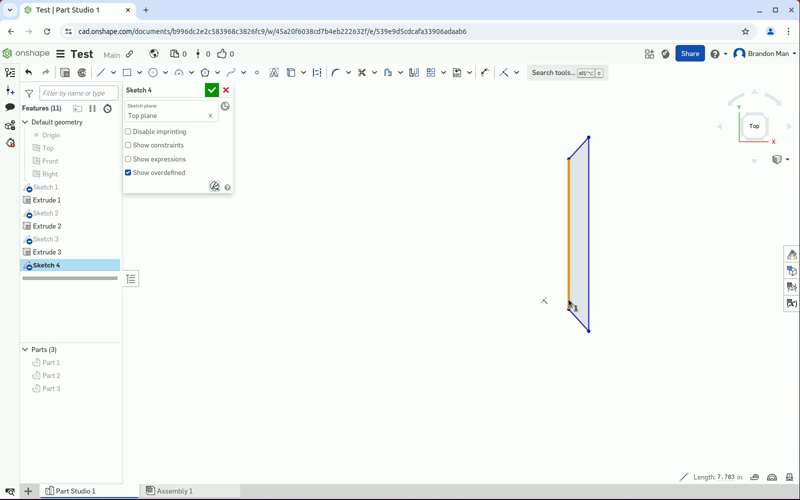
scroll(-6)
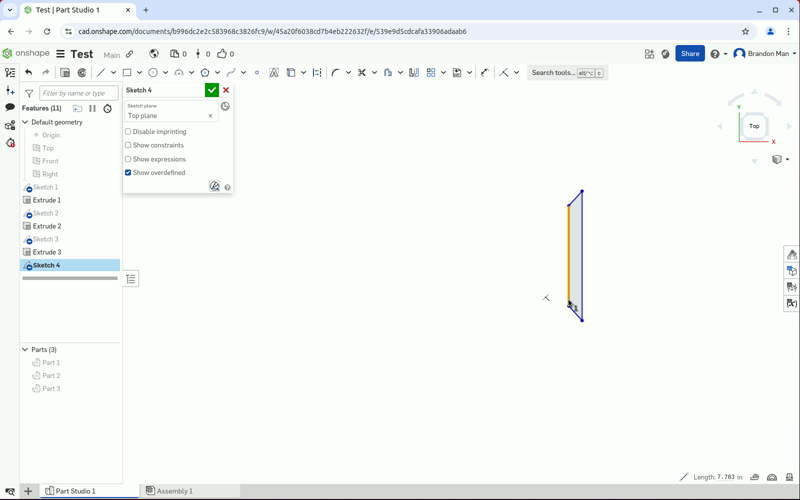
scroll(-6)
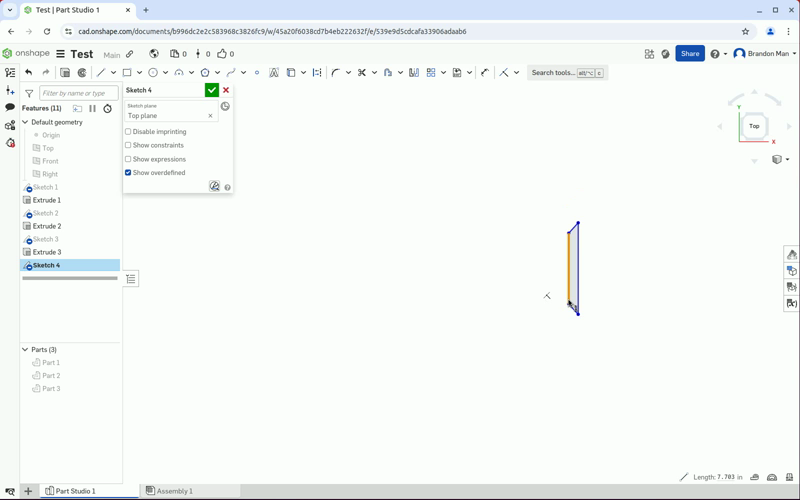
scroll(-6)
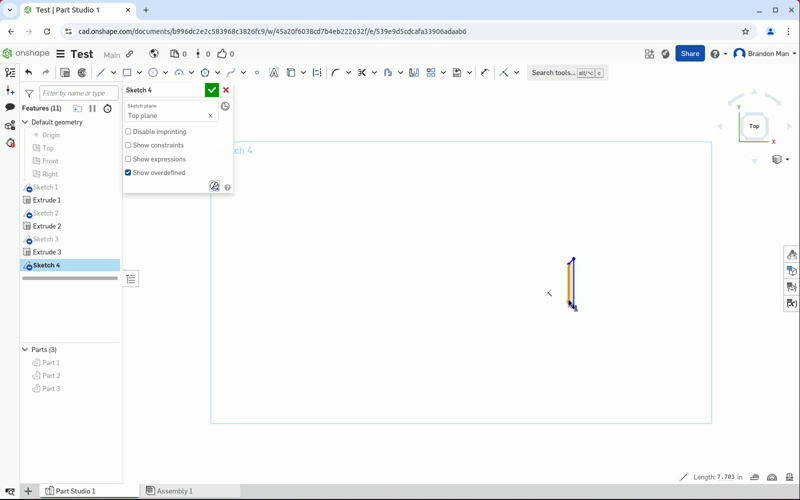
mouse_move(73, 352)
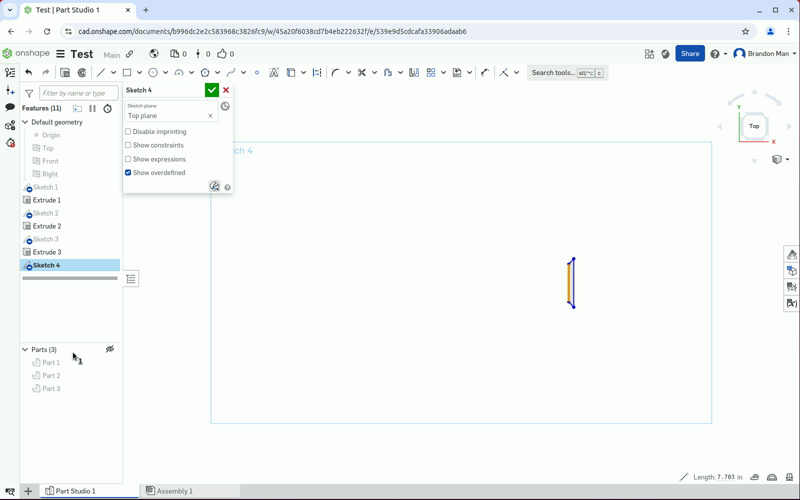
key(shift+y)
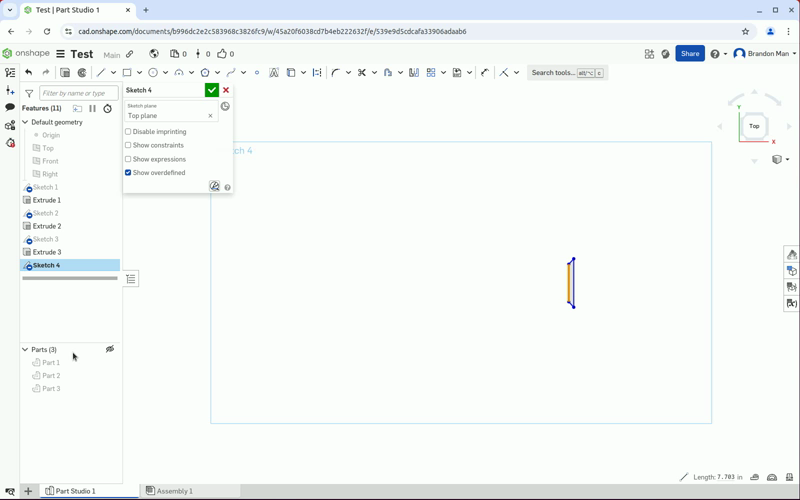
key(shift+e)
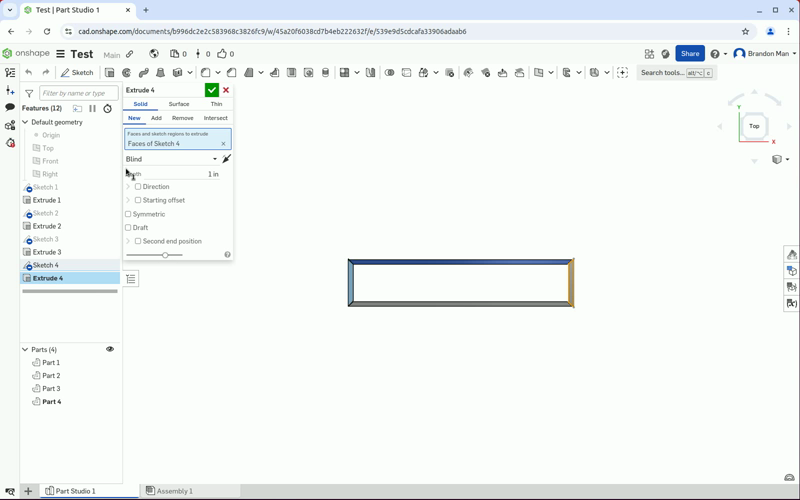
mouse_move(143, 106)
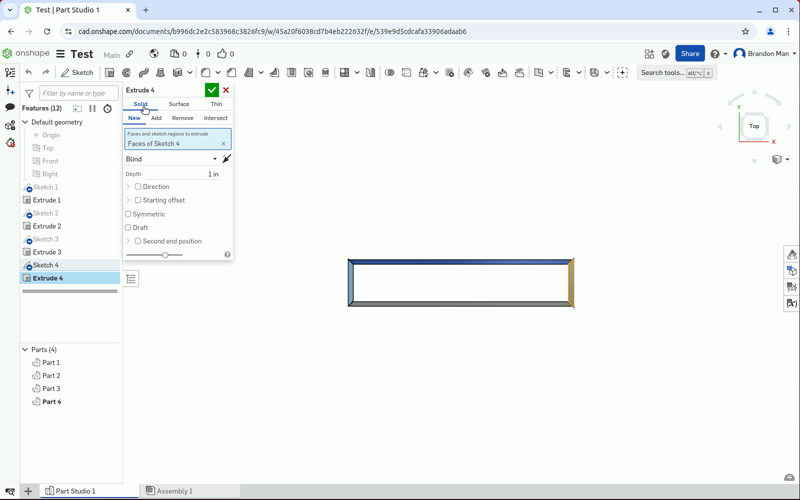
click(143, 106)
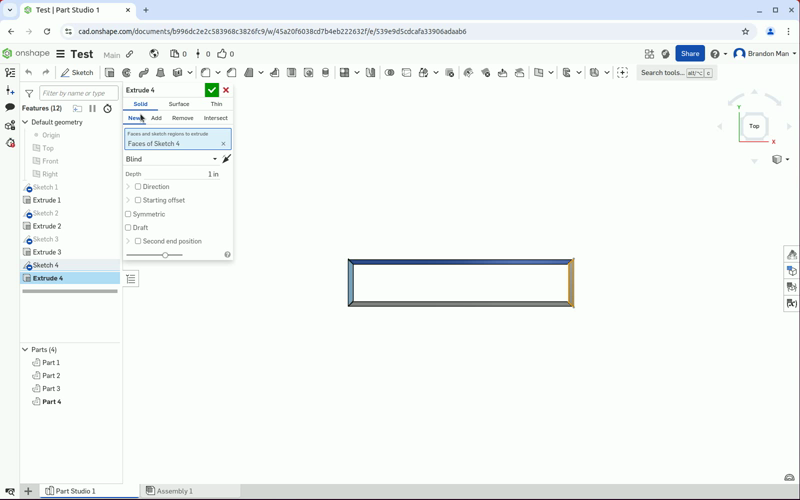
mouse_move(137, 120)
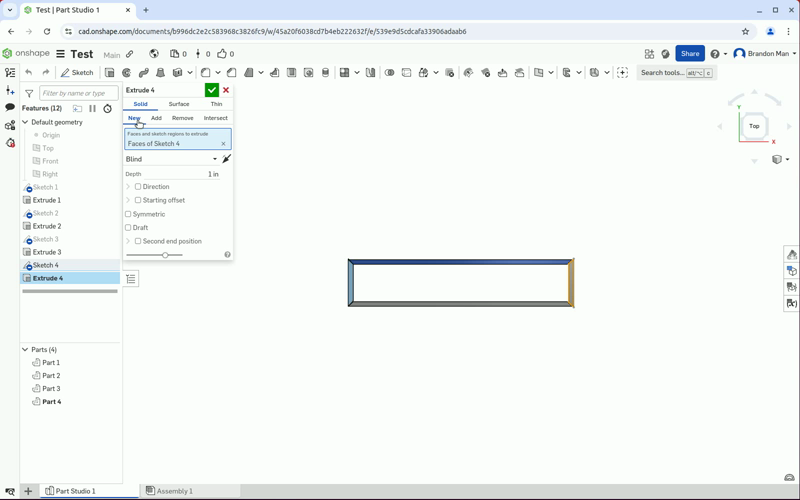
click(137, 120)
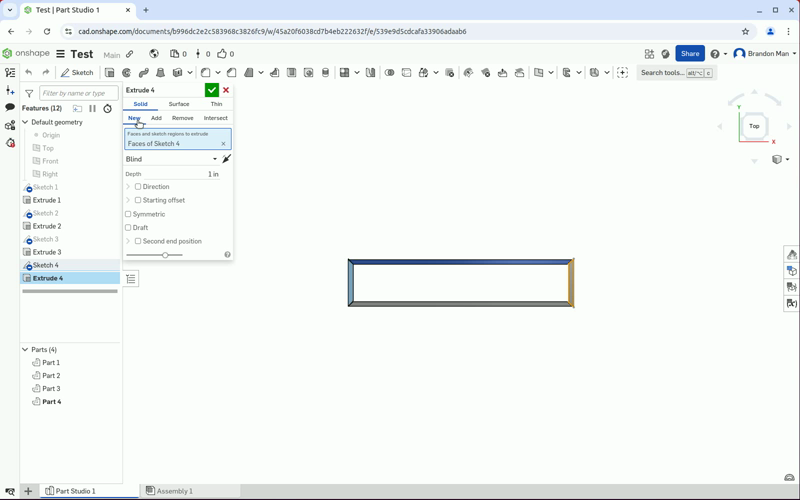
key(tab, 4)
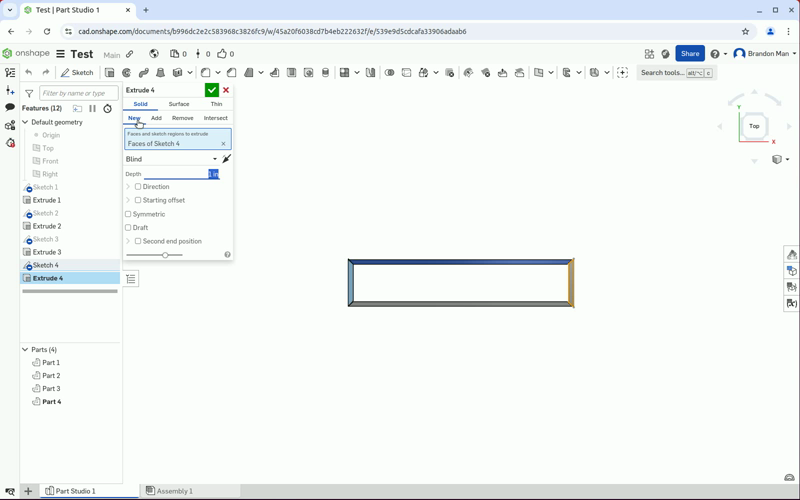
text(8.906)
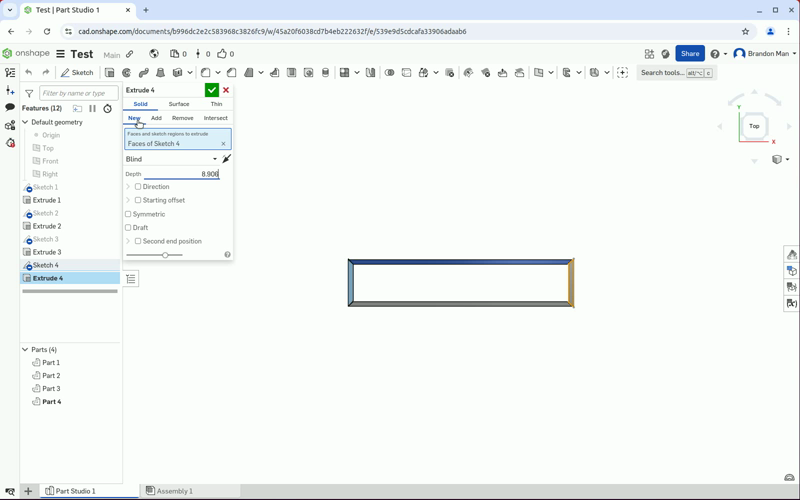
key(enter)
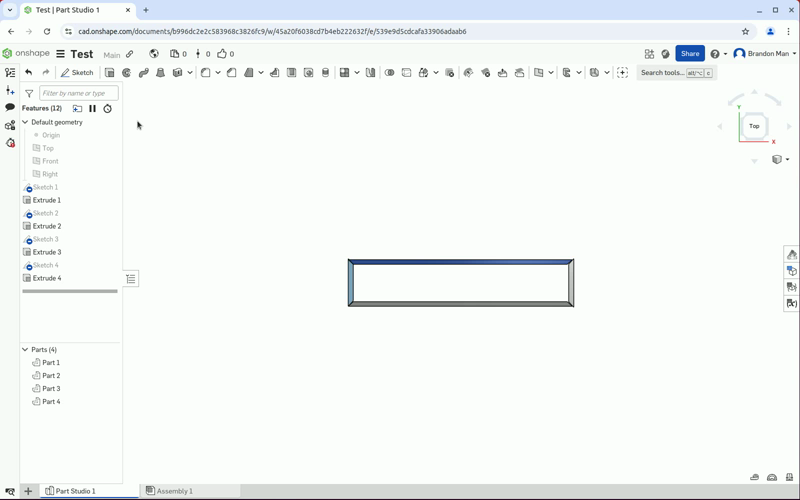
key(shift+h)
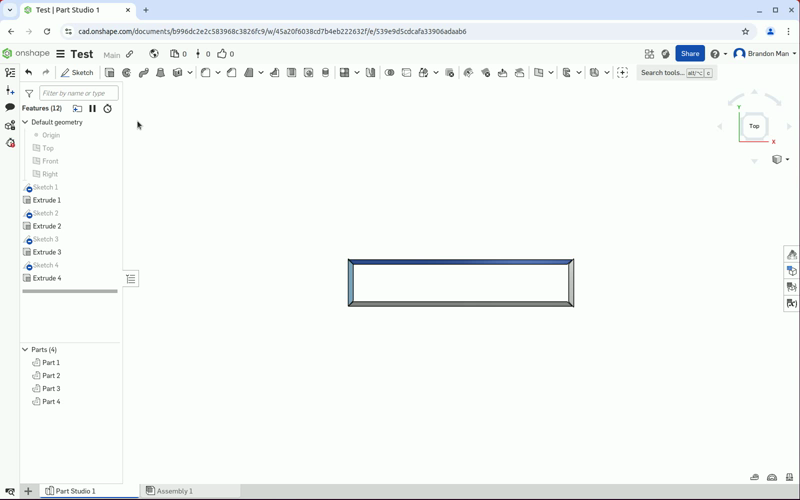
key(shift+h)
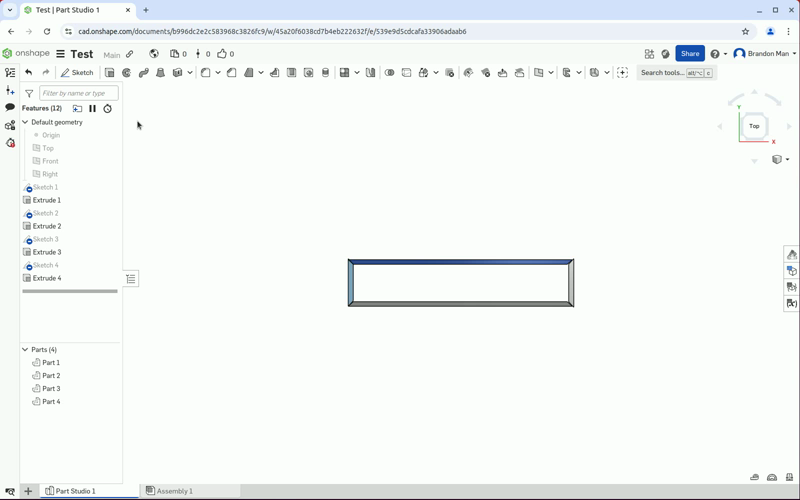
mouse_move(73, 189)
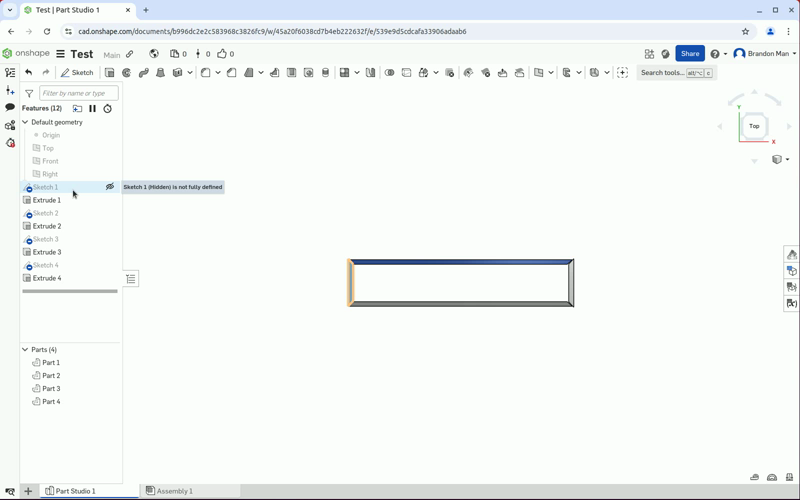
click(73, 189)
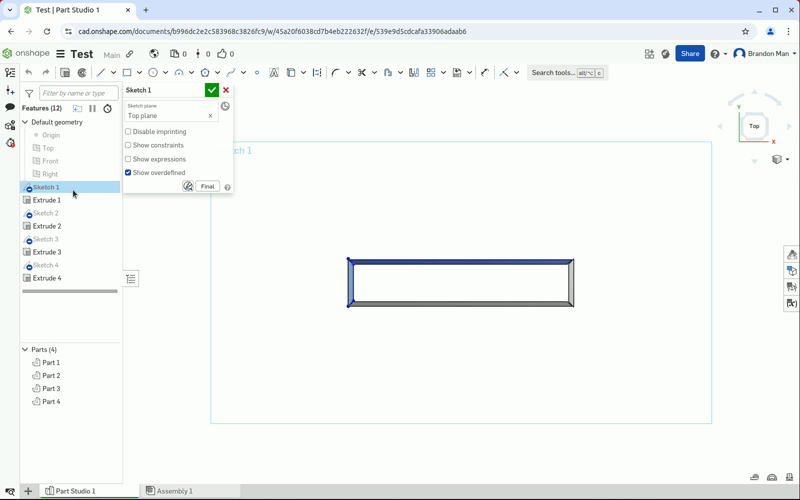
mouse_move(229, 92)
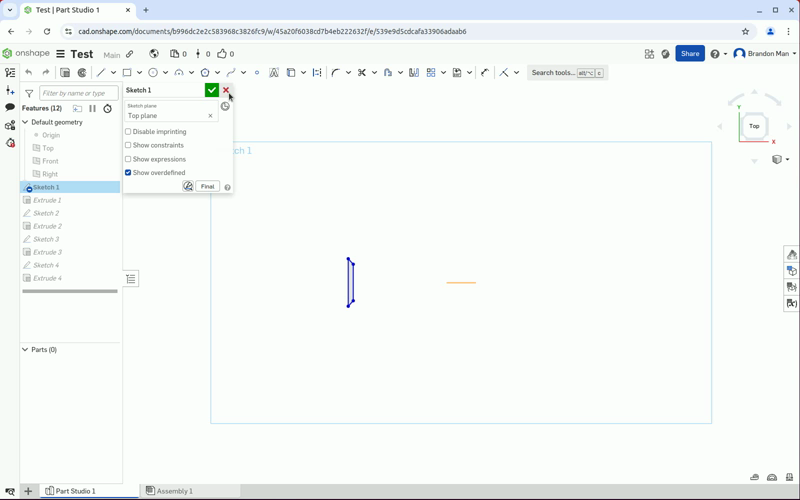
click(229, 92)
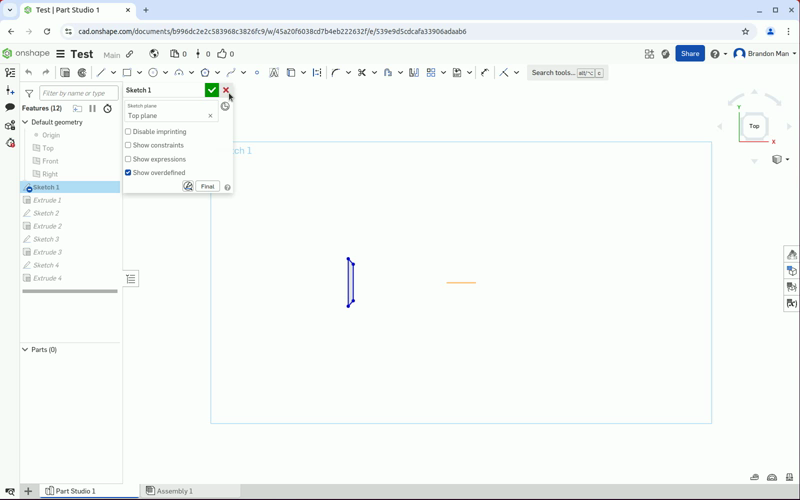
key(shift+s)
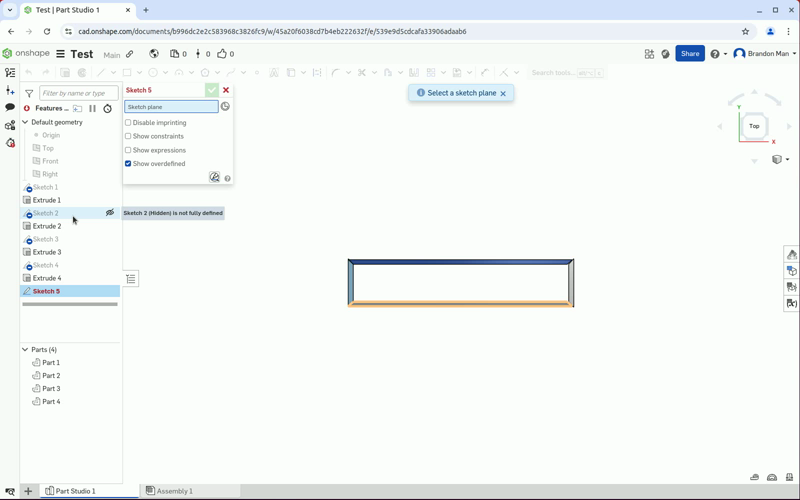
scroll(3)
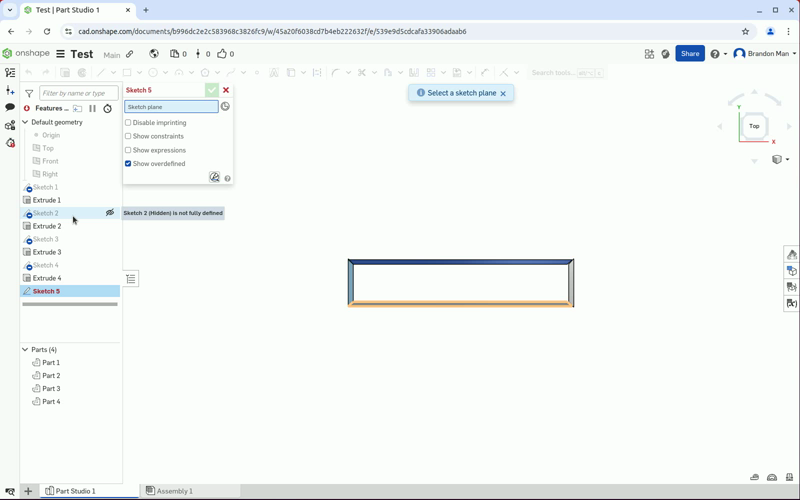
mouse_move(73, 150)
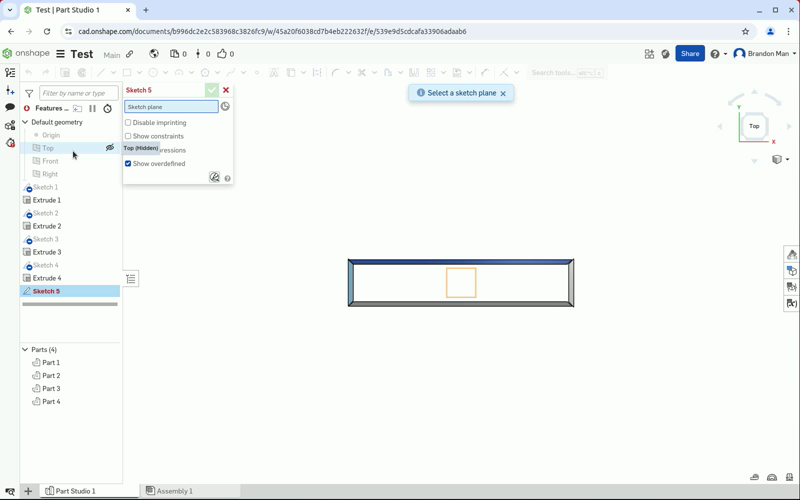
click(73, 150)
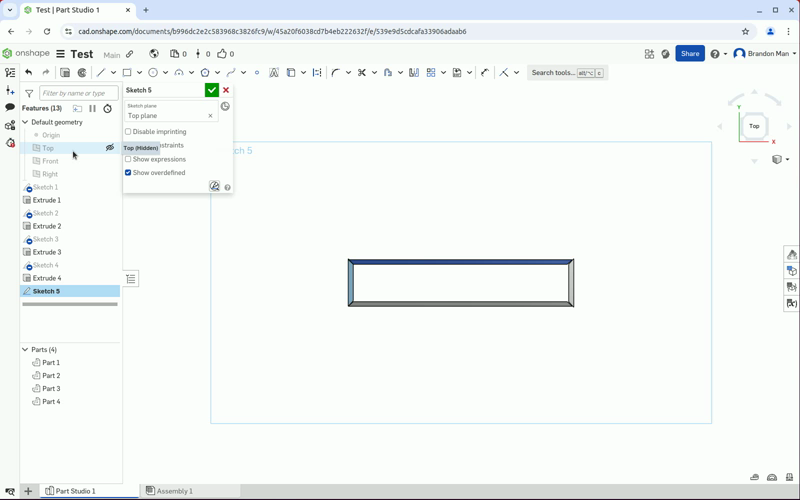
mouse_move(73, 352)
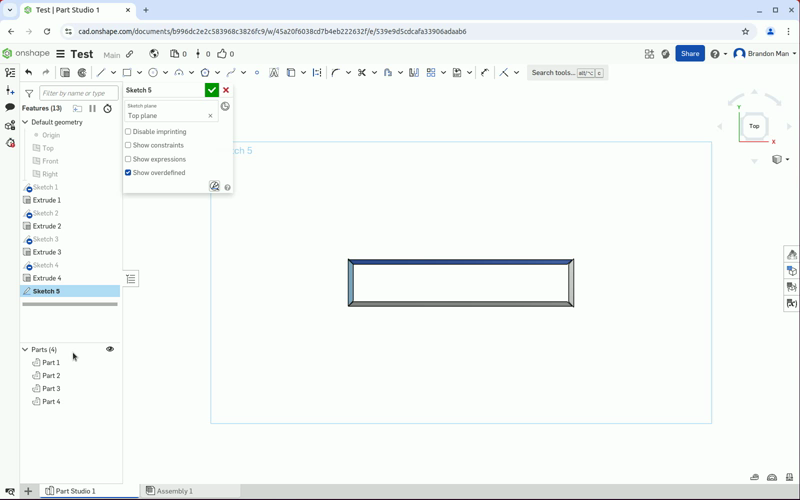
key(y)
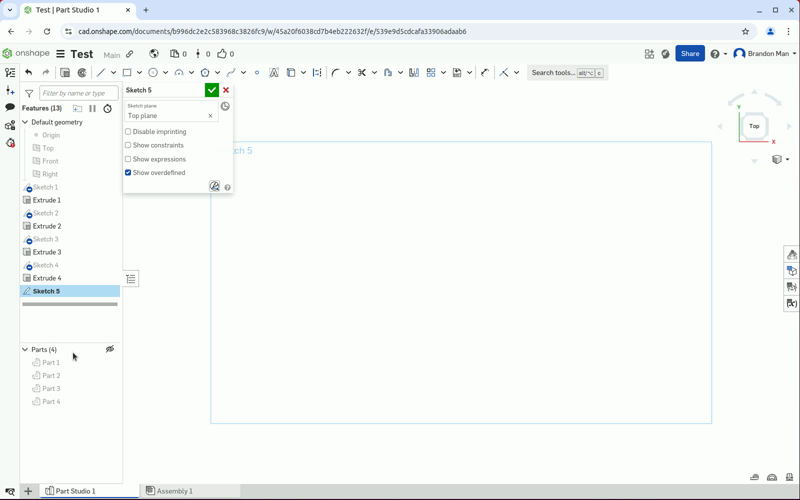
key(l)
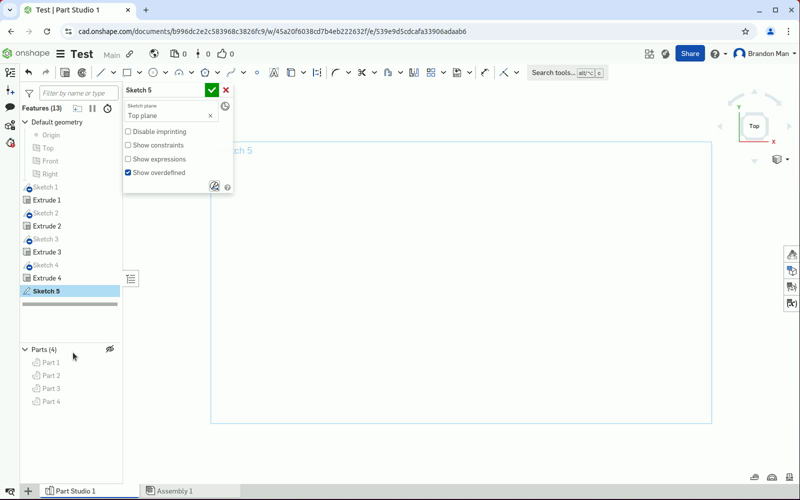
key_down(shift)
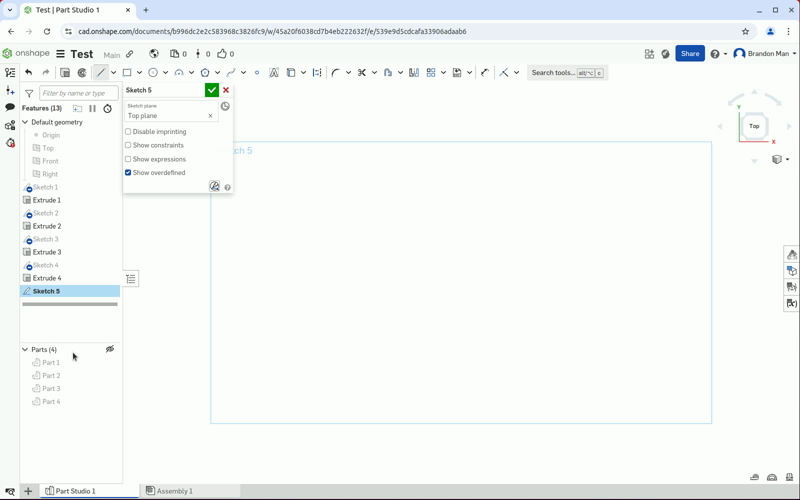
mouse_move(348, 306)
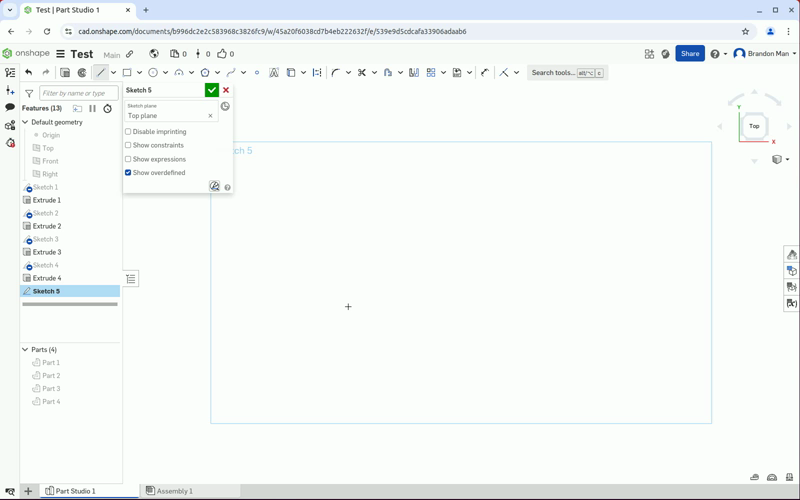
click(348, 306)
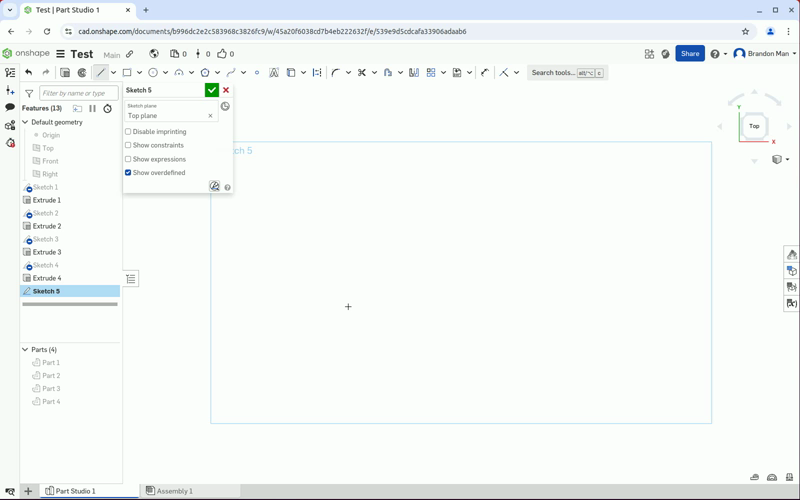
key_up(shift)
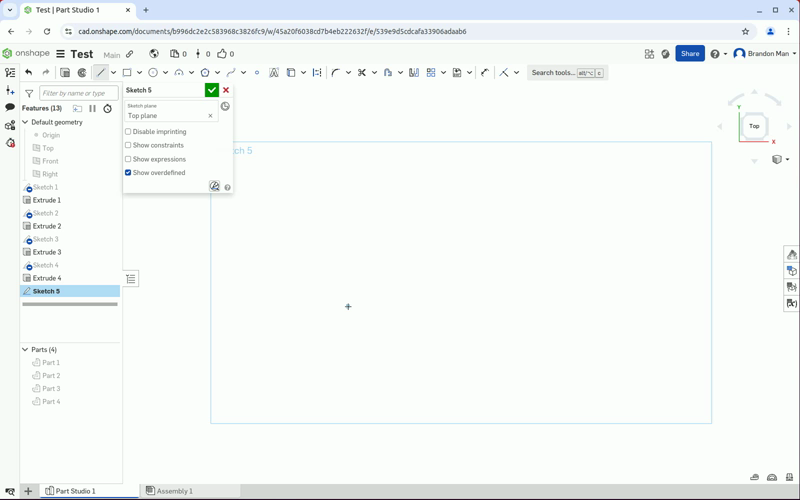
key_down(shift)
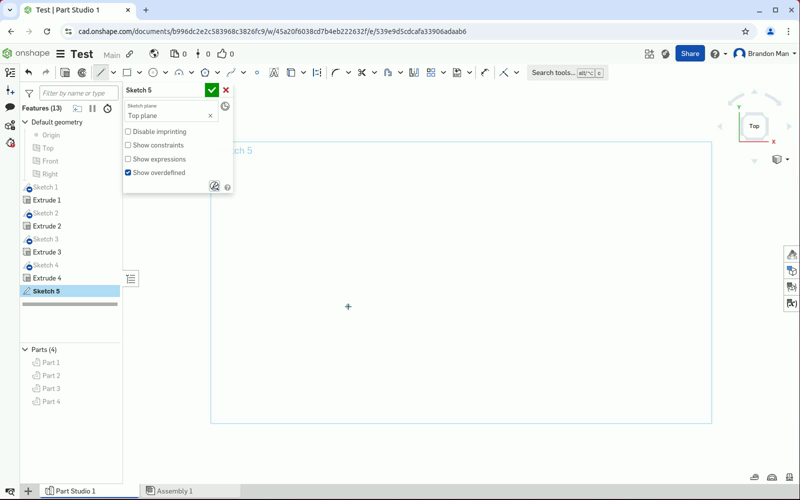
mouse_move(572, 306)
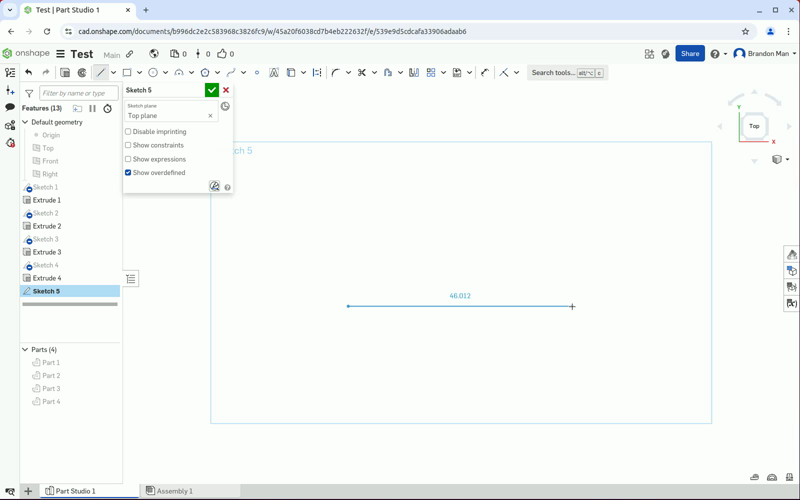
click(572, 306)
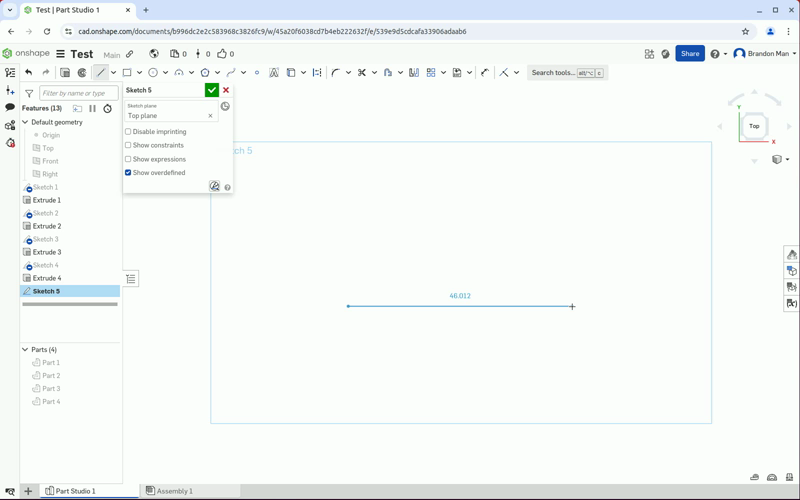
key_up(shift)
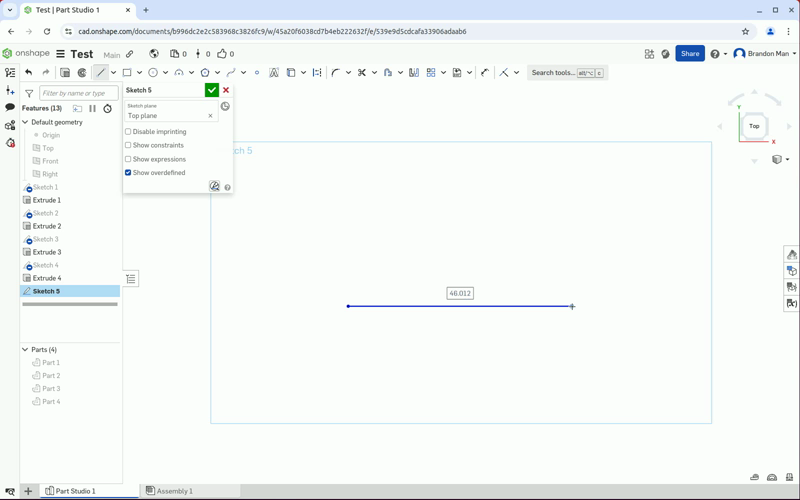
key_down(shift)
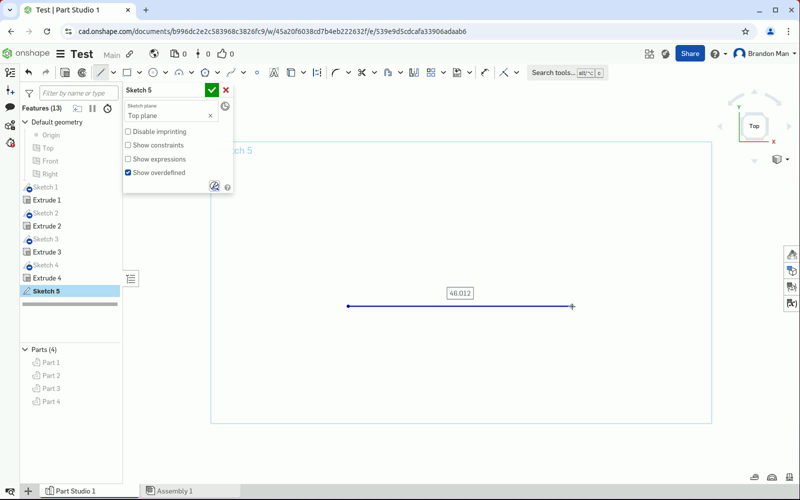
mouse_move(589, 306)
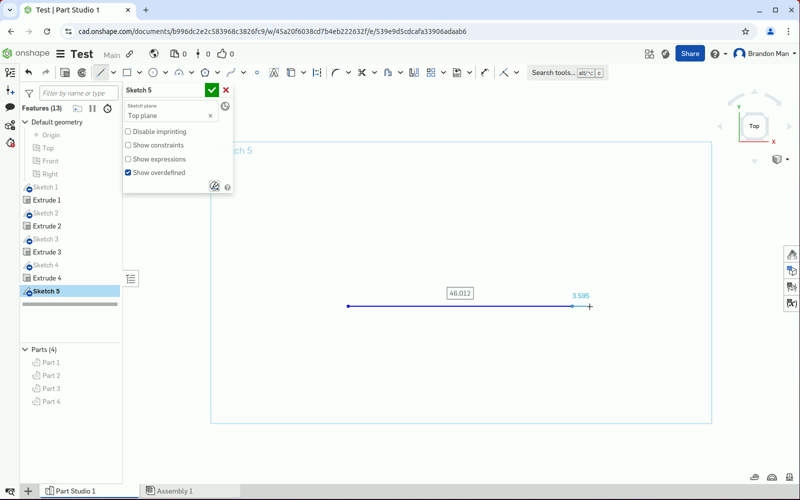
mouse_move(572, 259)
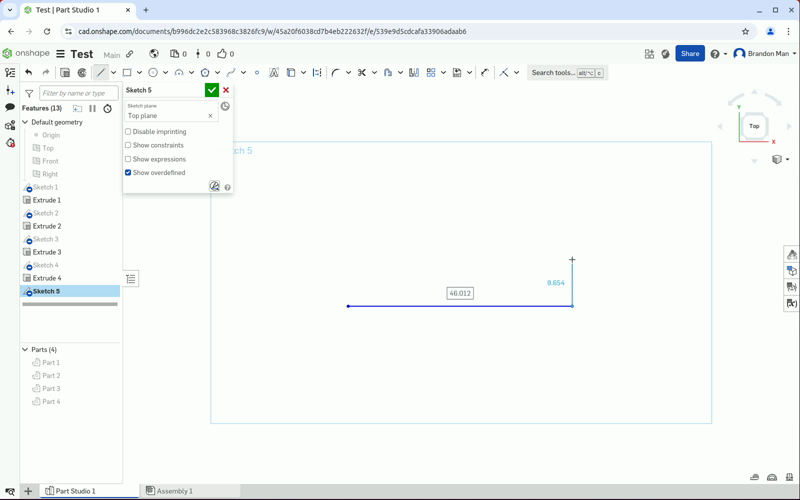
click(572, 259)
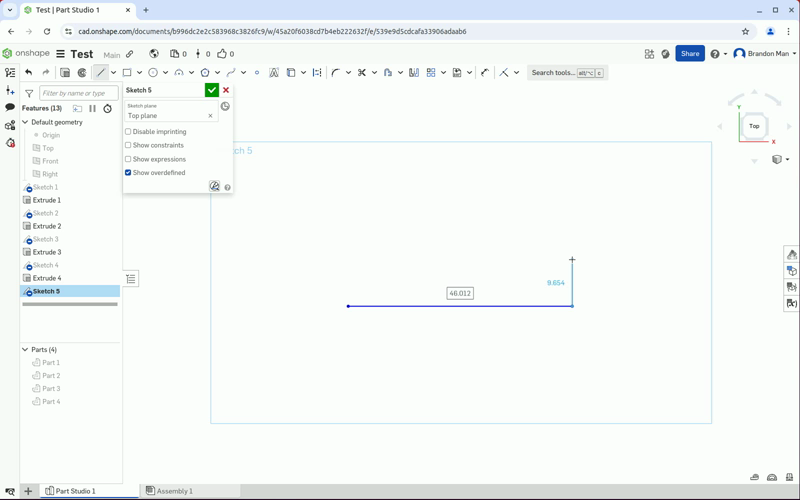
key_up(shift)
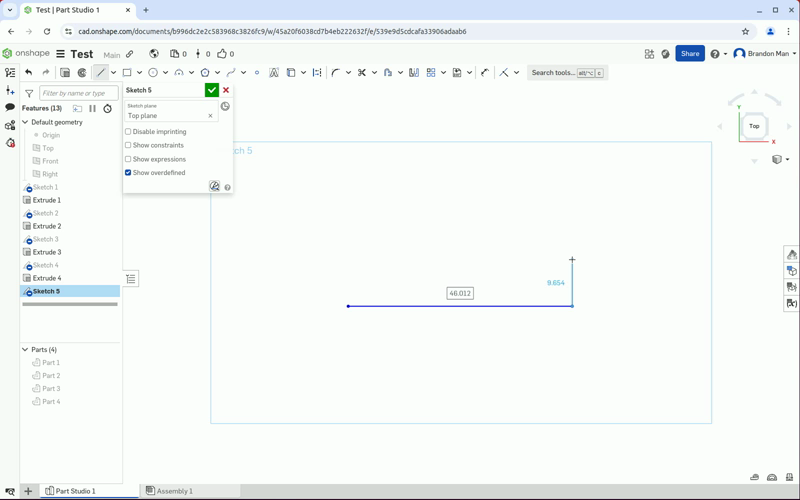
key_down(shift)
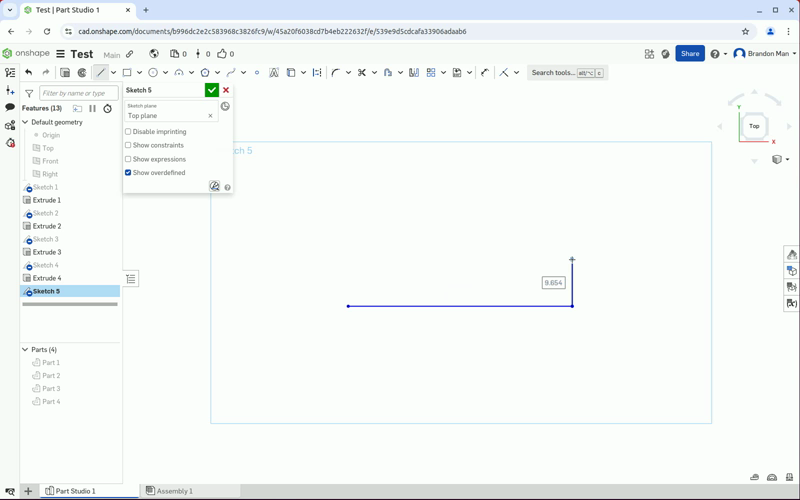
mouse_move(348, 259)
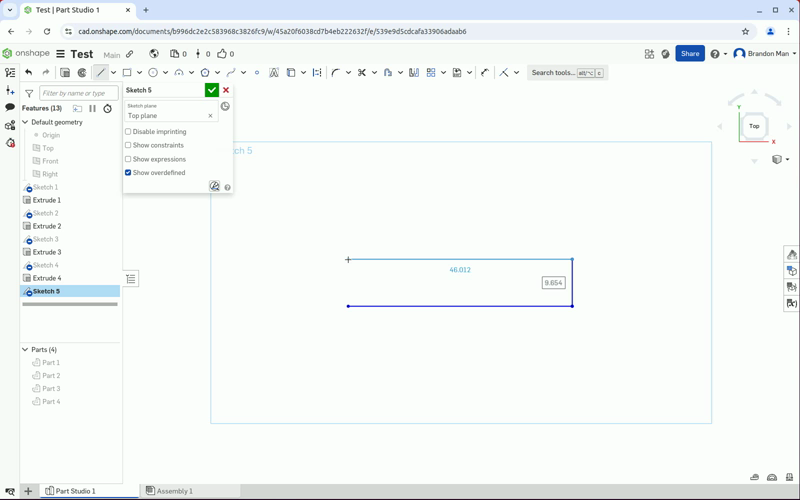
click(348, 259)
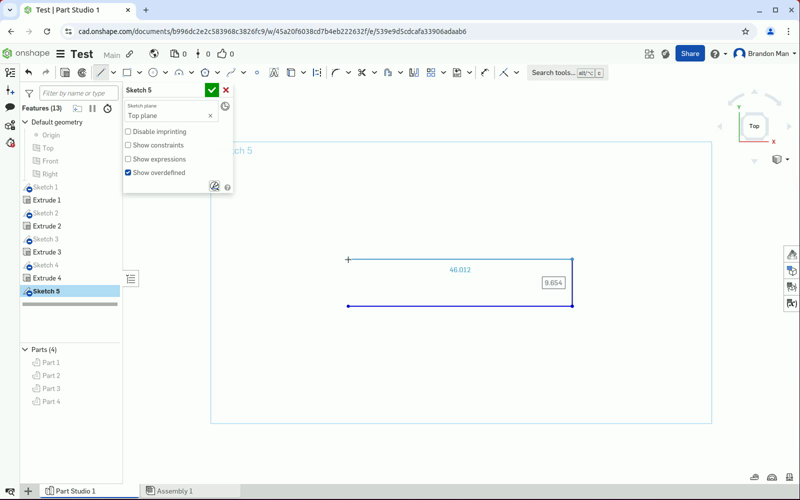
key_up(shift)
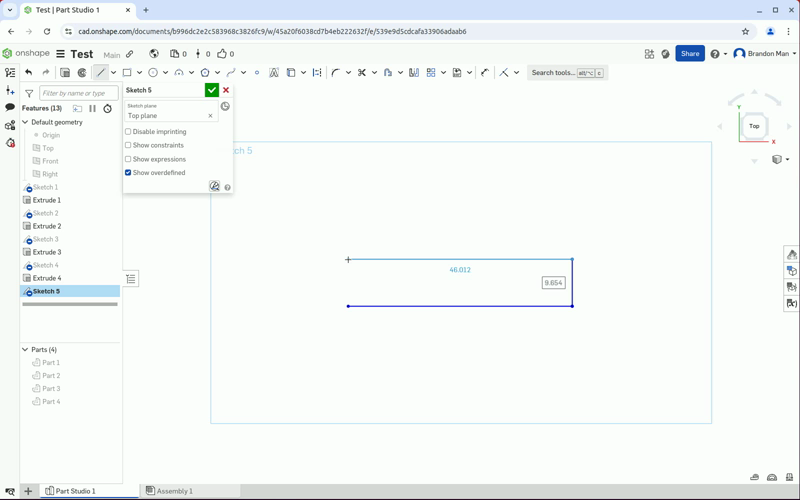
mouse_move(378, 259)
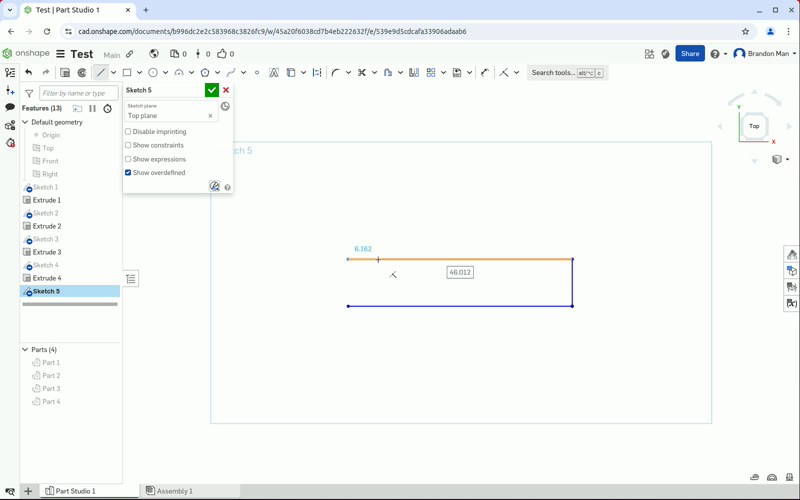
key_down(shift)
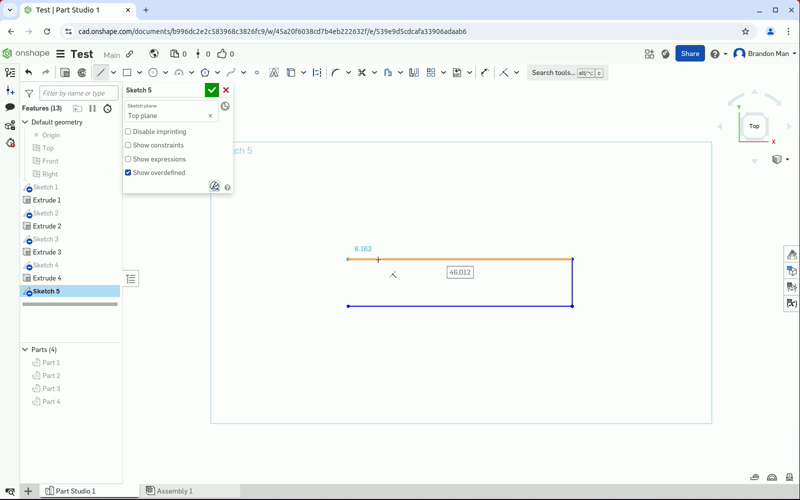
mouse_move(348, 306)
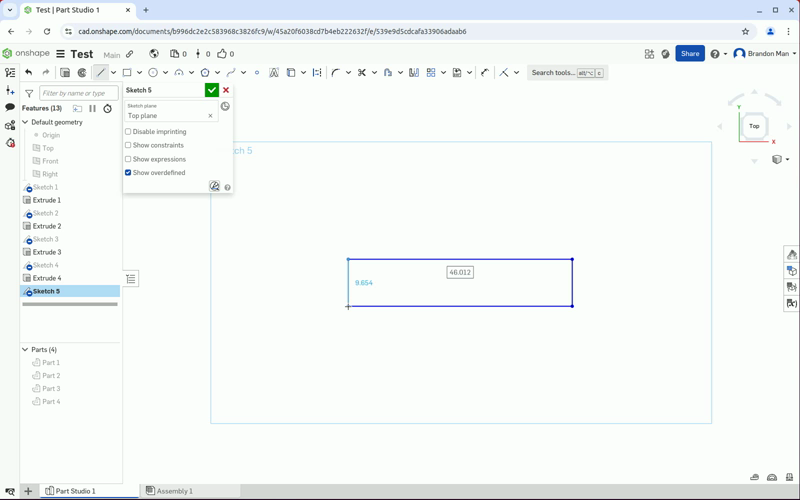
key_up(shift)
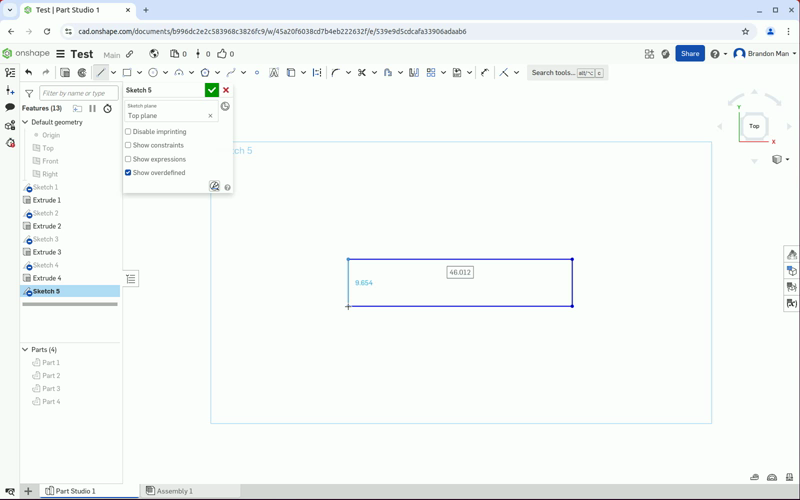
click(348, 306)
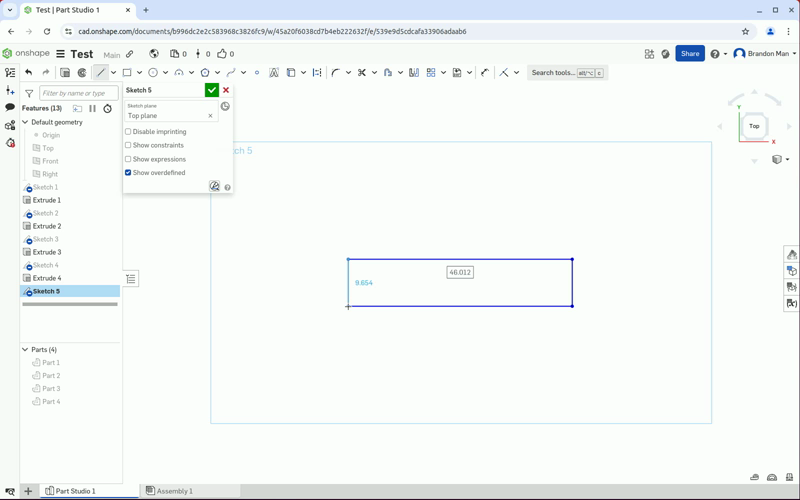
key(esc)
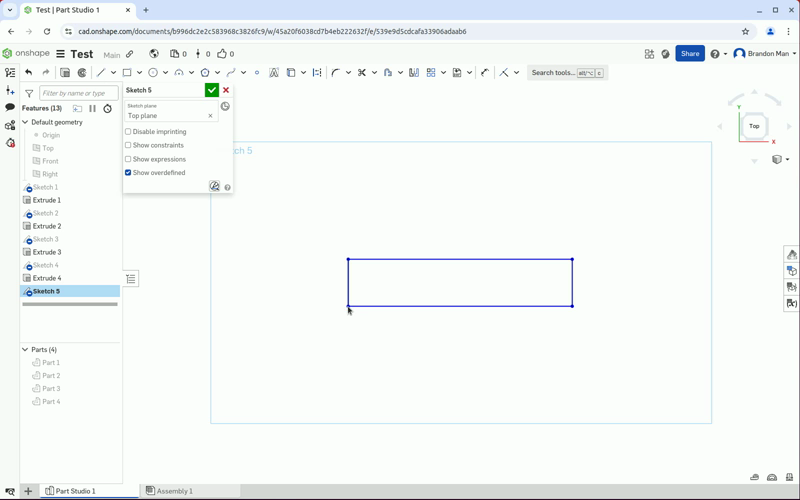
mouse_move(447, 266)
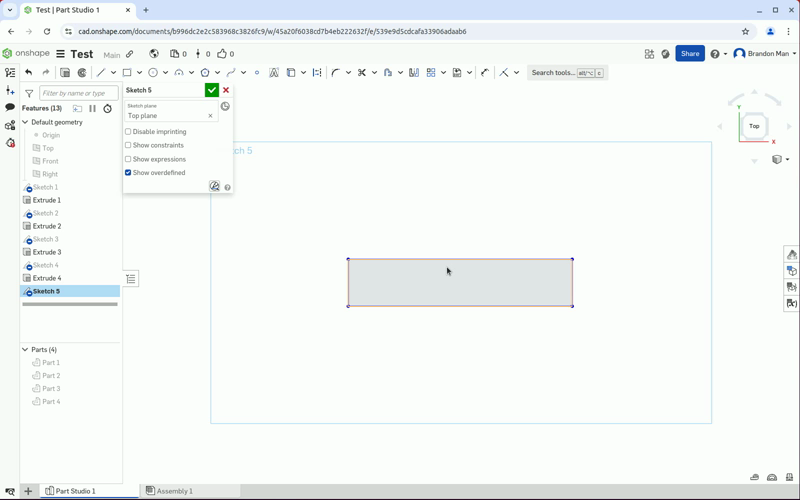
click(447, 266)
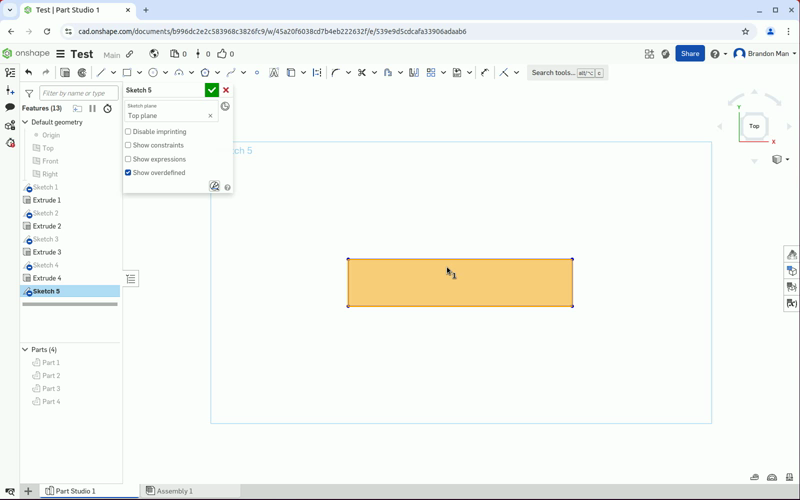
mouse_move(73, 352)
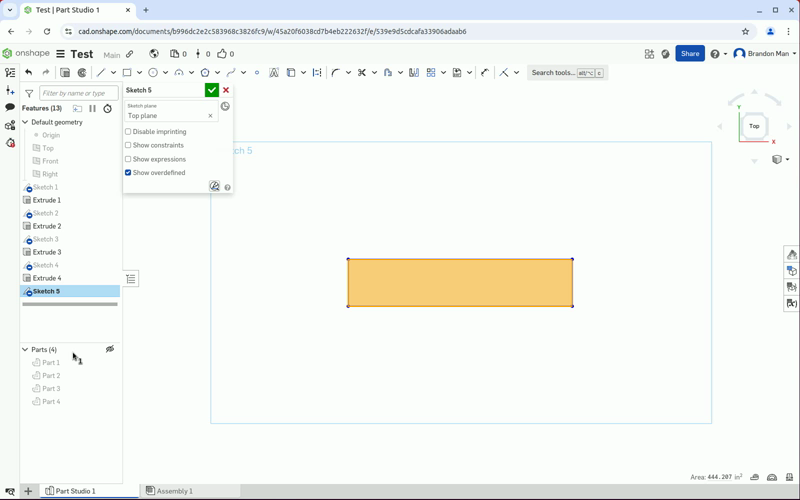
key(shift+y)
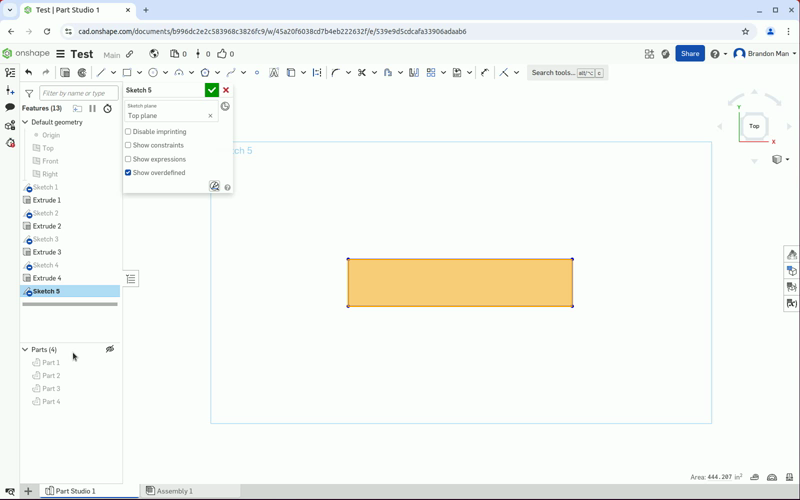
key(shift+e)
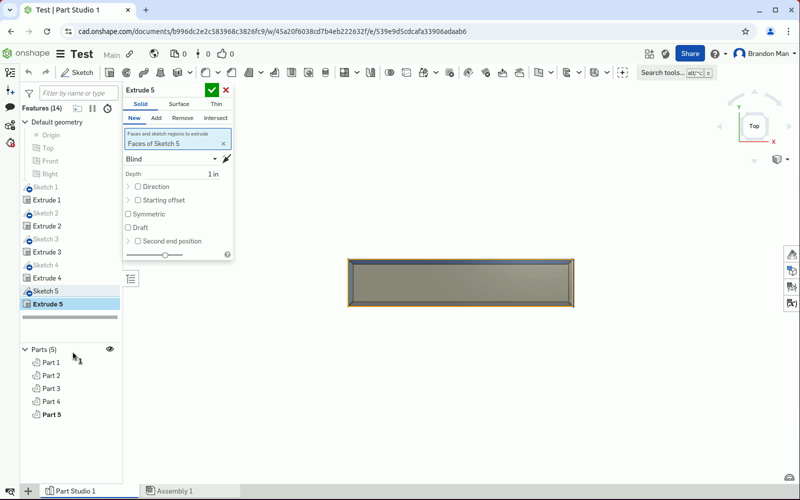
mouse_move(143, 106)
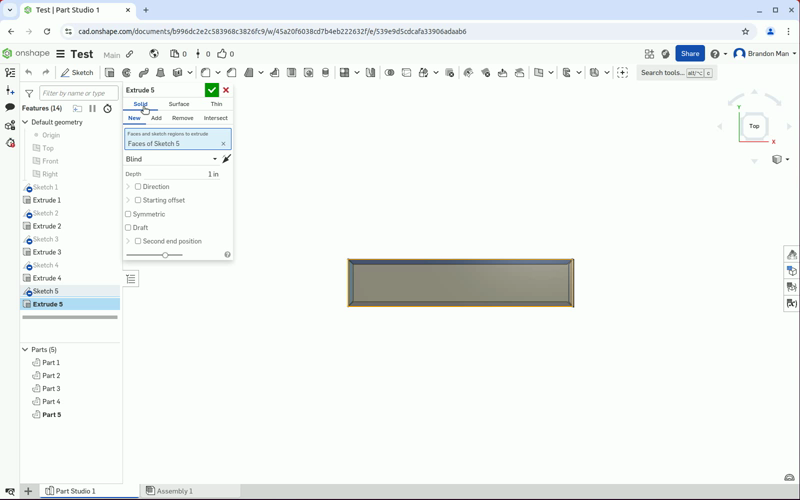
click(143, 106)
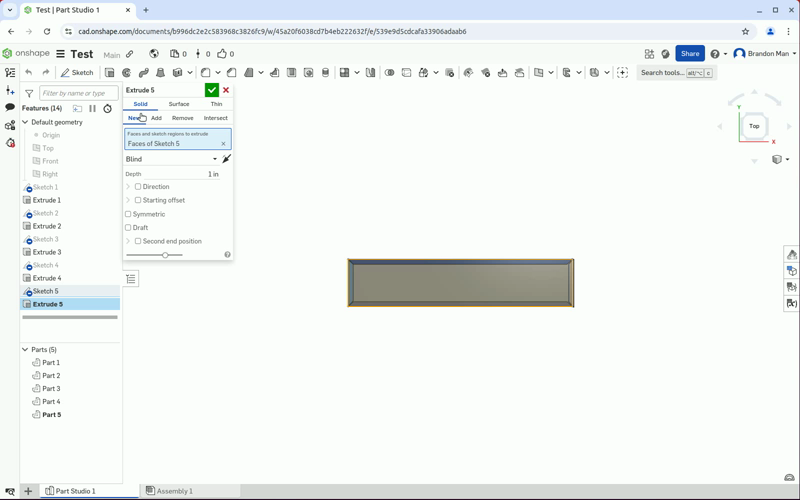
mouse_move(137, 120)
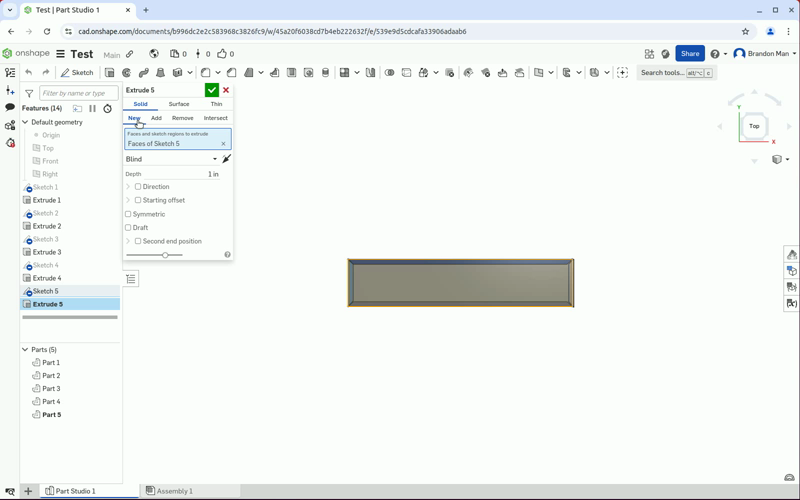
click(137, 120)
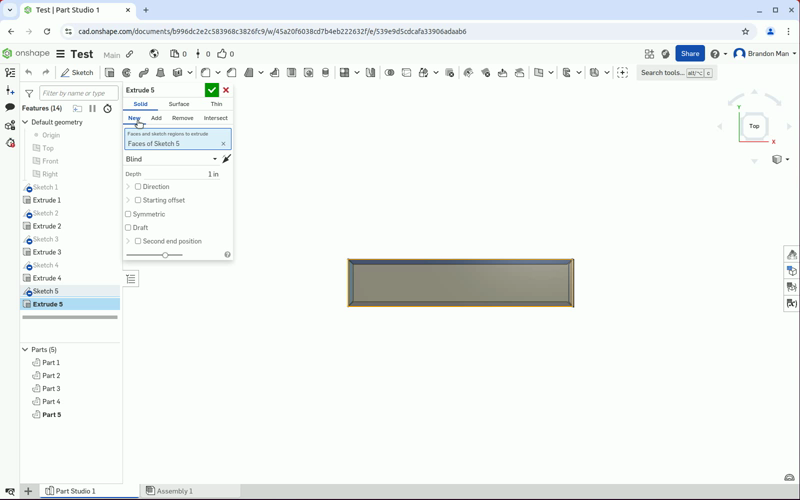
key(tab, 4)
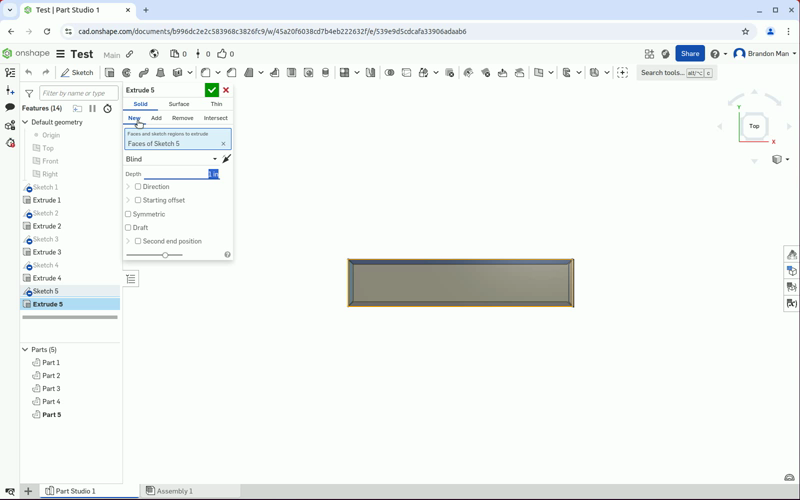
text(0.963)
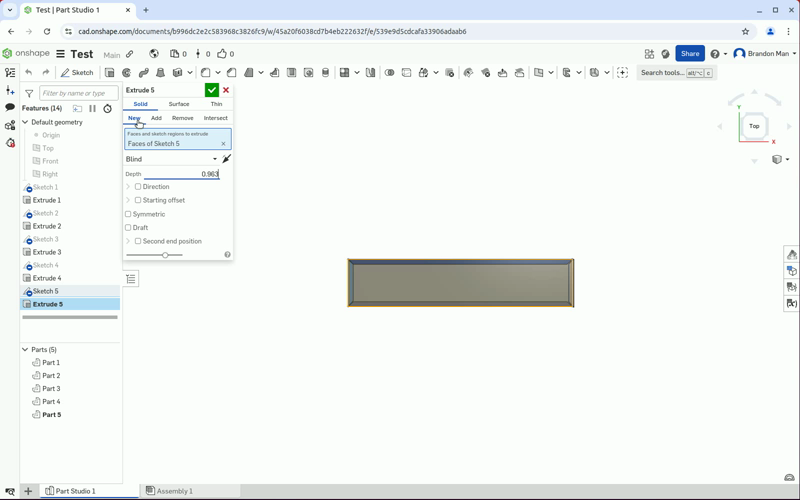
key(enter)
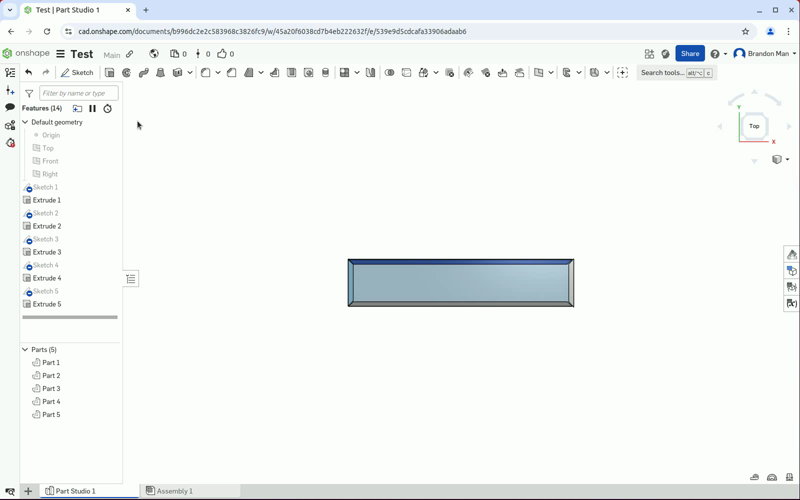
key(shift+h)
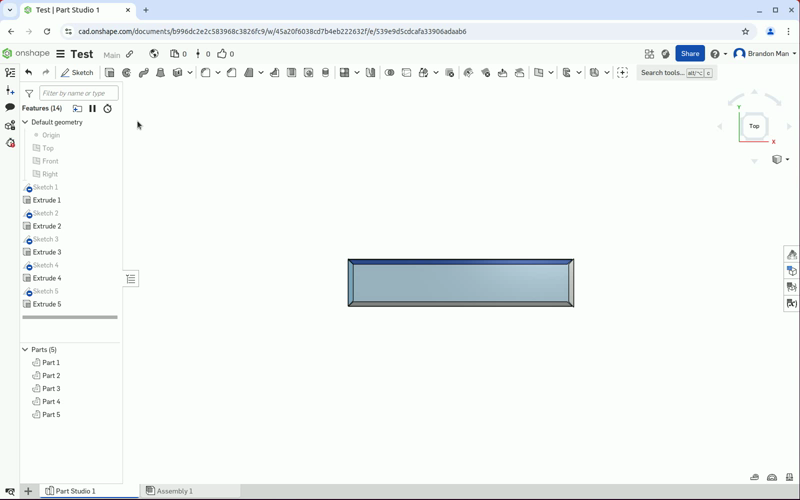
key(shift+h)
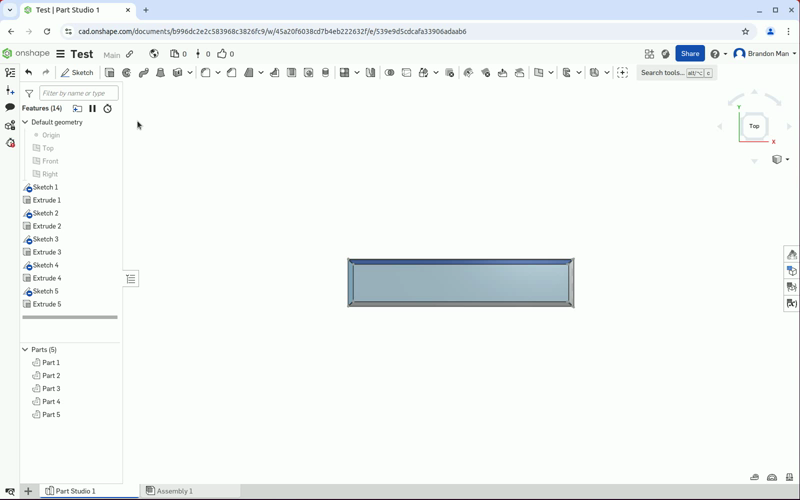
key(shift+7)
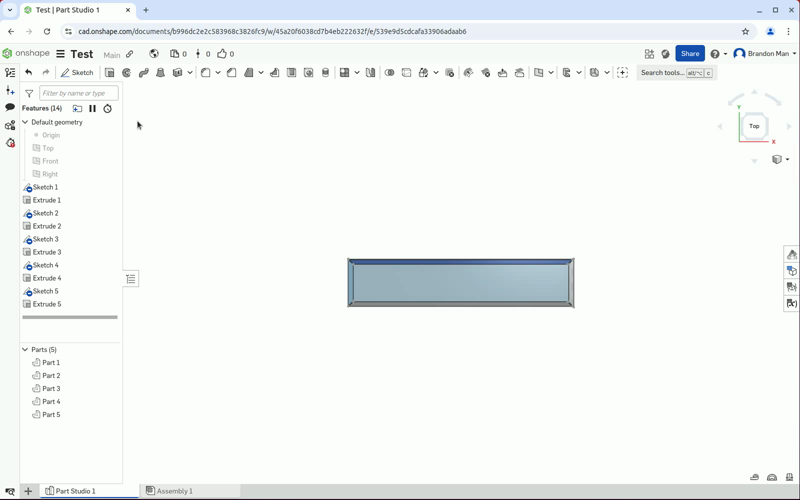
key(up, 3)
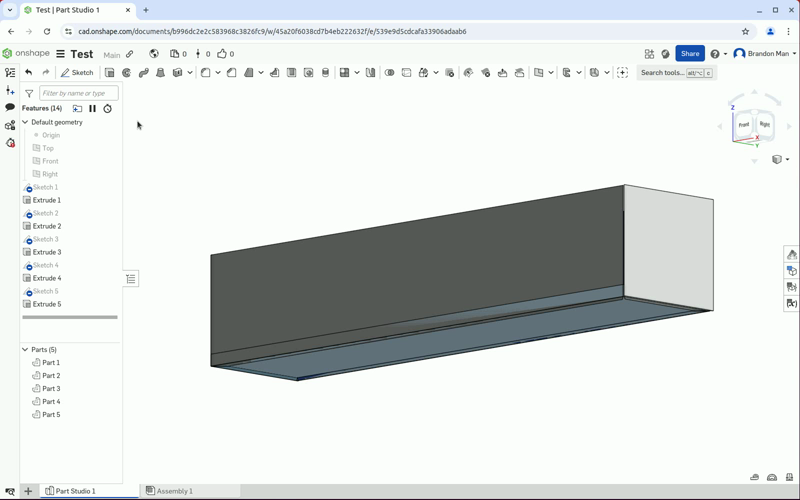
key(left, 3)
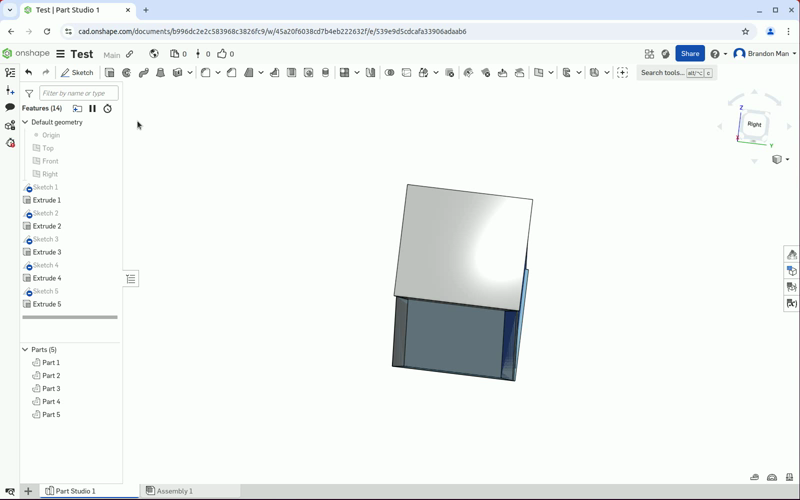
key(right, 3)
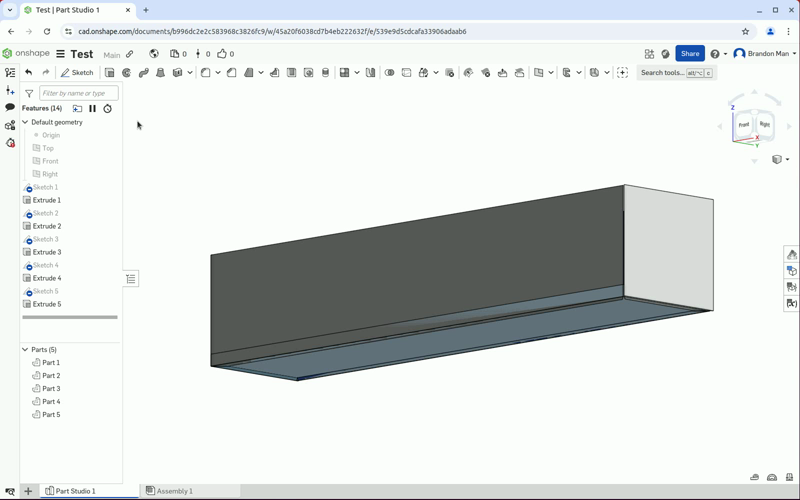
key(down, 3)
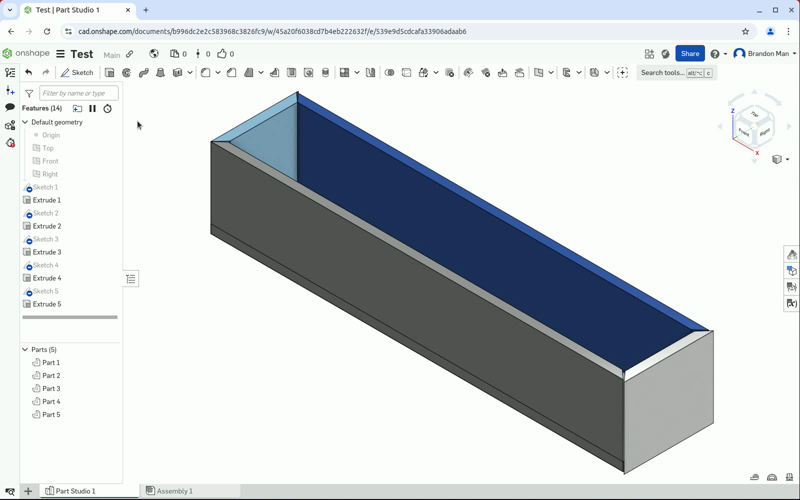
mouse_move(73, 189)
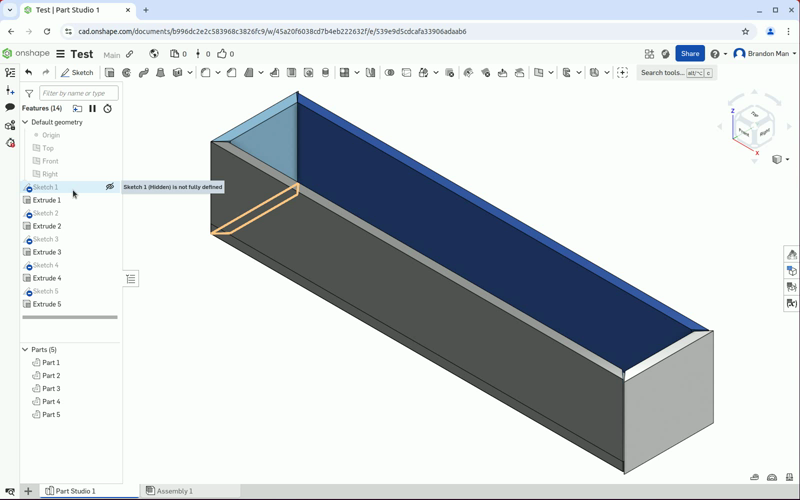
click(73, 189)